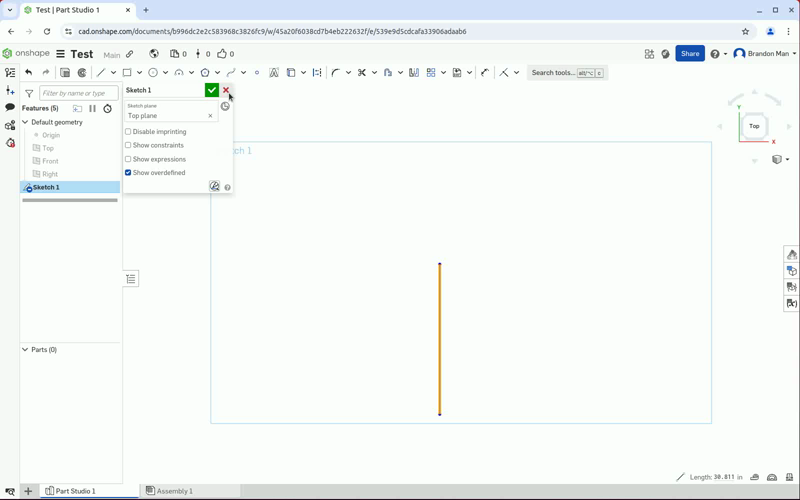
key(shift+h)
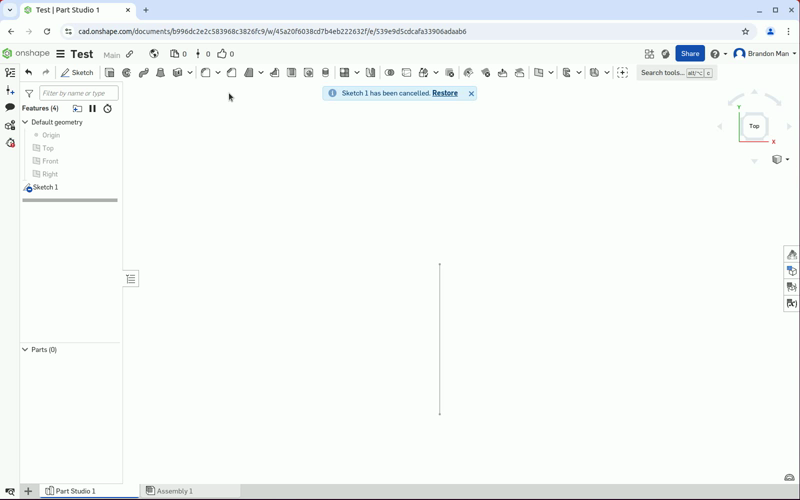
mouse_move(73, 352)
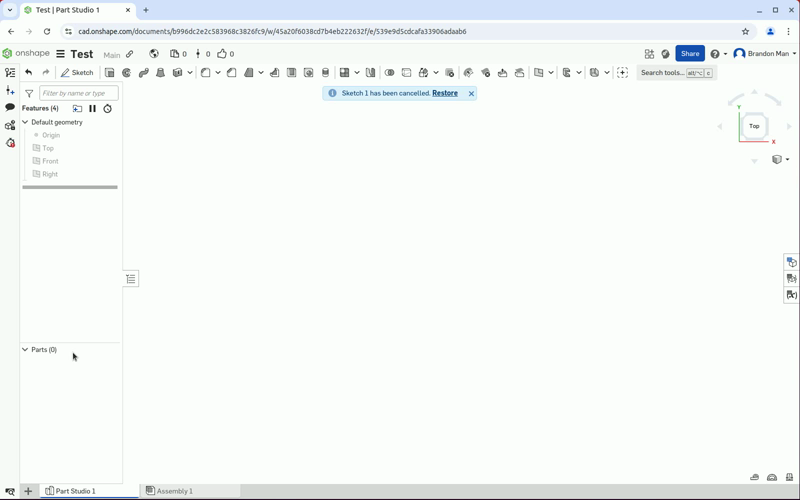
key(y)
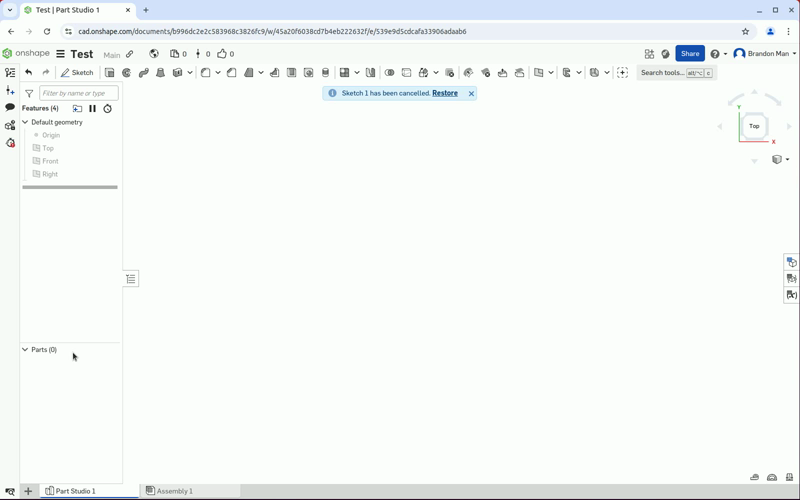
key(shift+p)
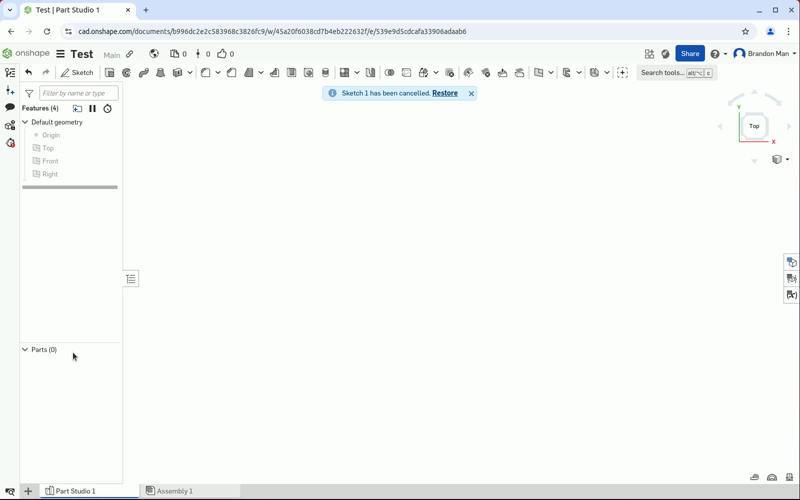
key(space)
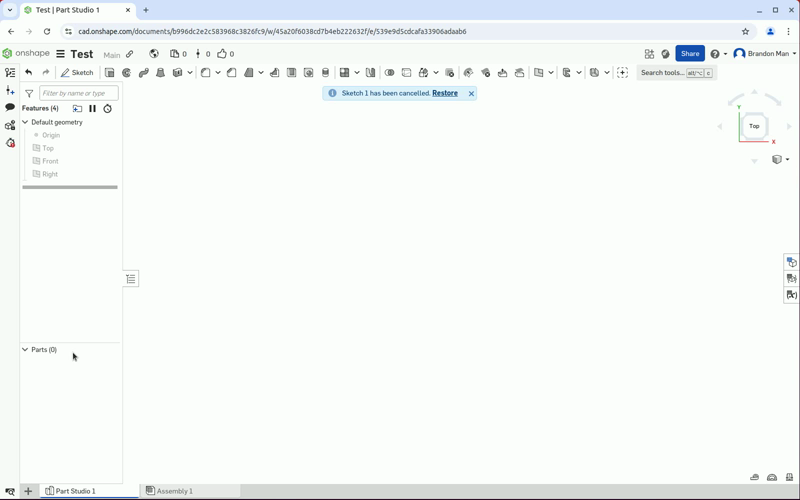
key_down(shift)
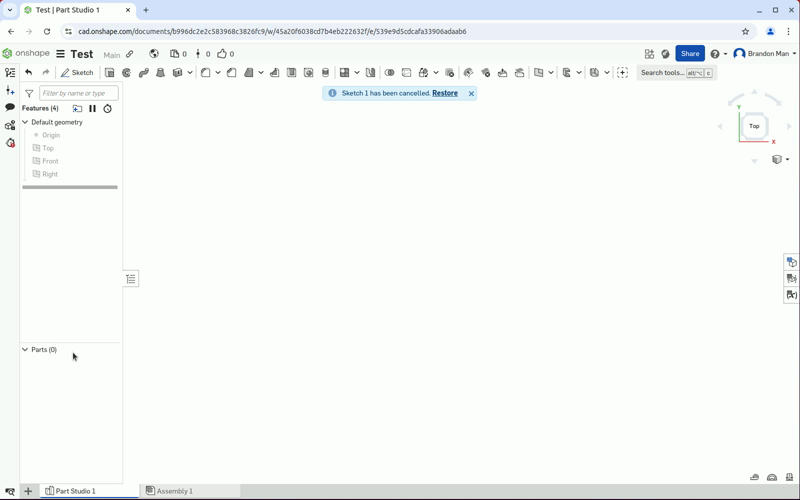
key(up)
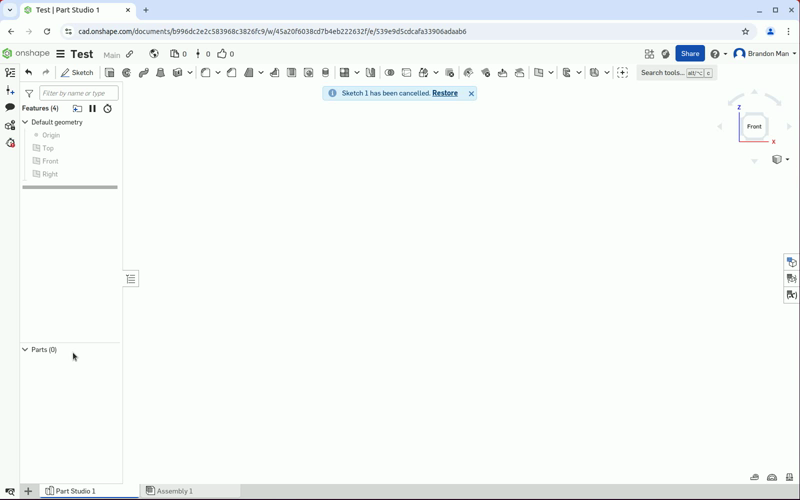
key_up(shift)
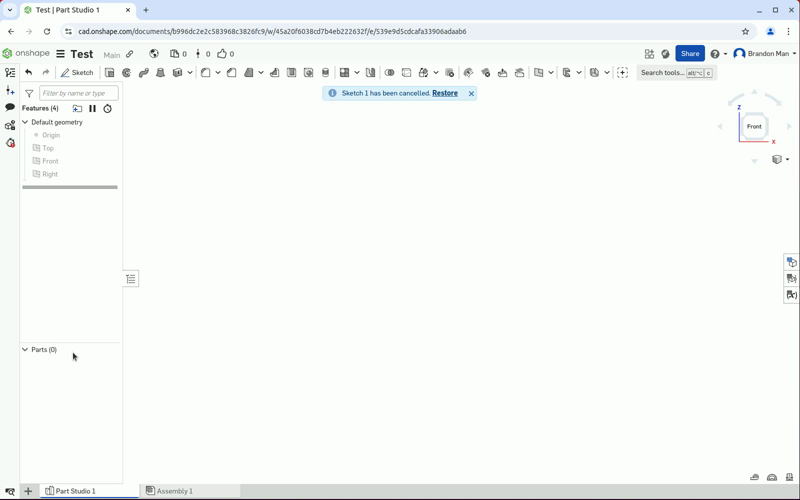
mouse_move(73, 352)
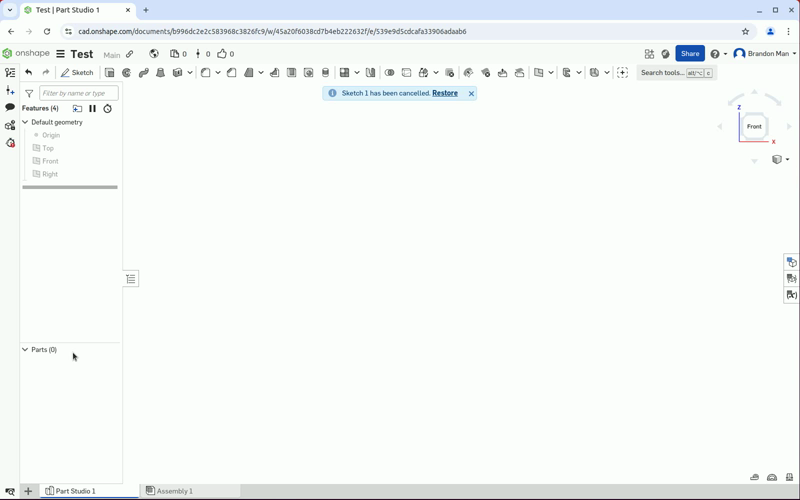
key(shift+y)
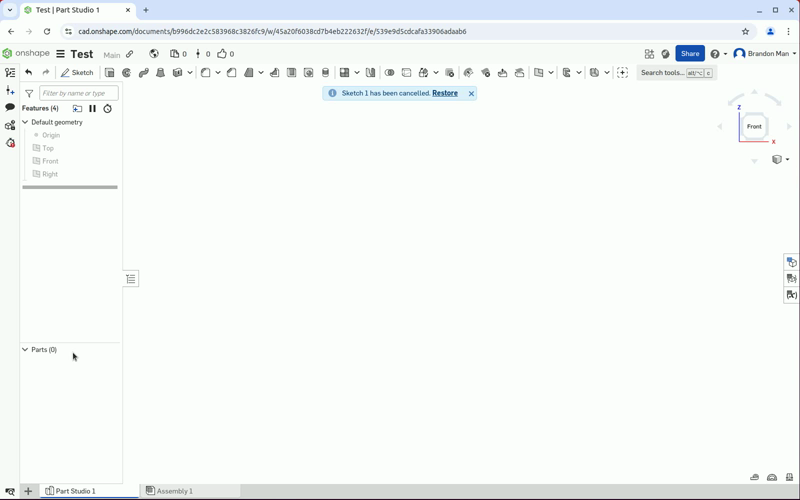
key(shift+s)
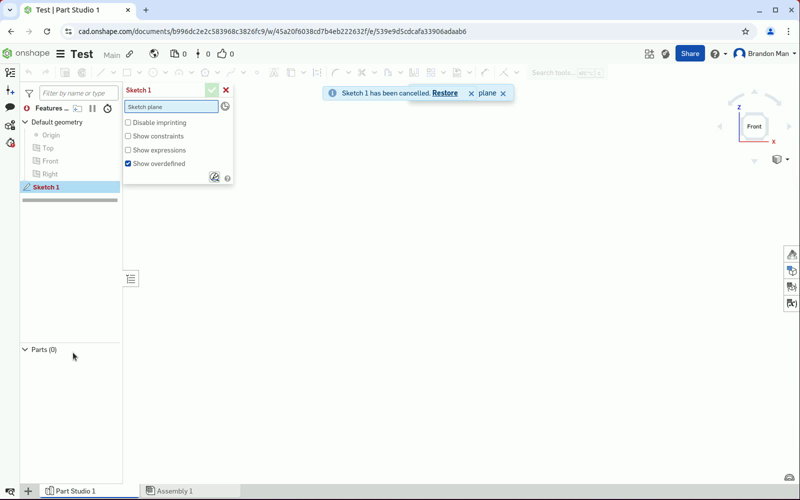
mouse_move(73, 163)
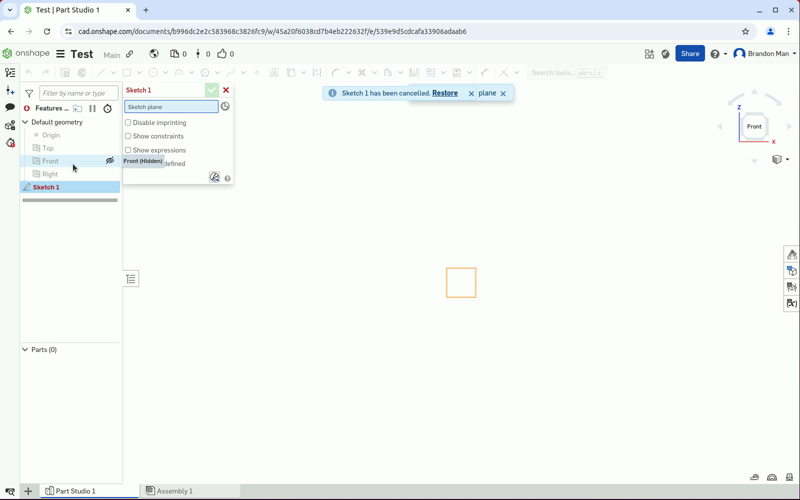
click(73, 163)
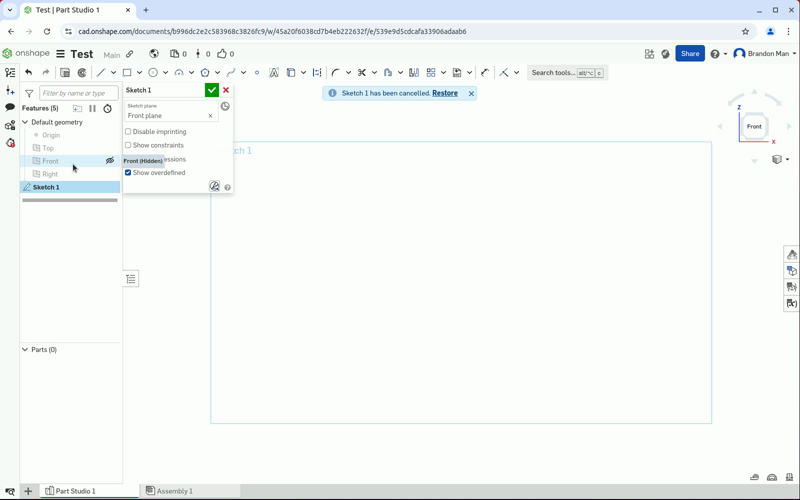
mouse_move(73, 352)
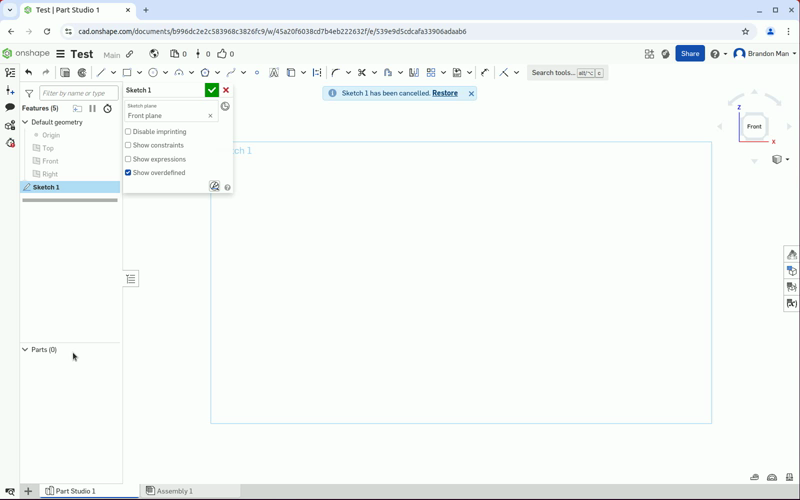
key(y)
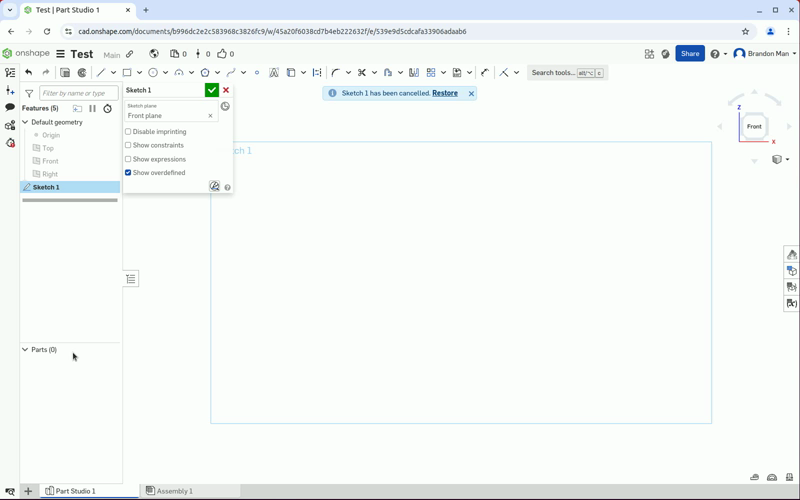
key(c)
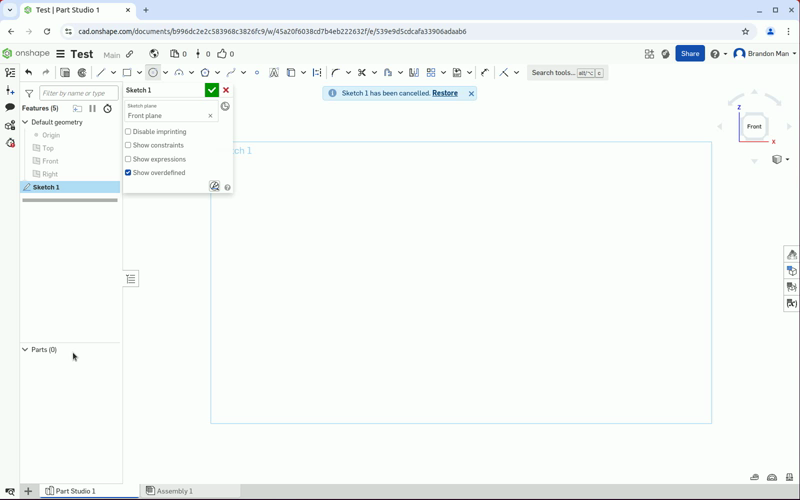
key_down(shift)
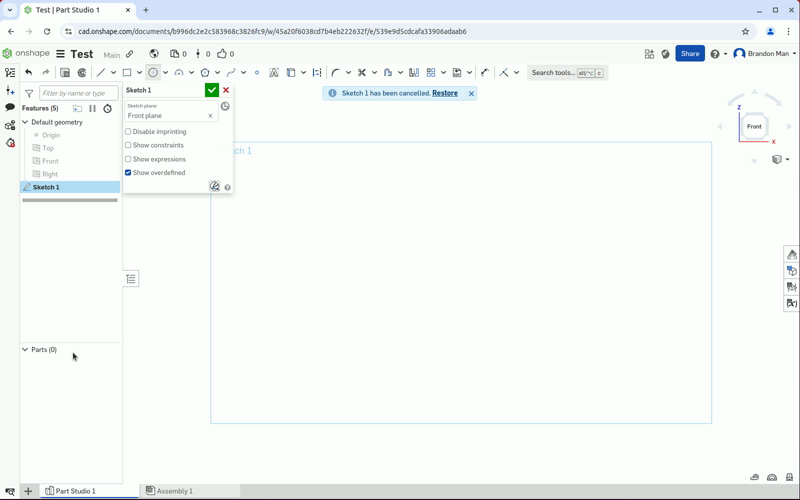
mouse_move(461, 282)
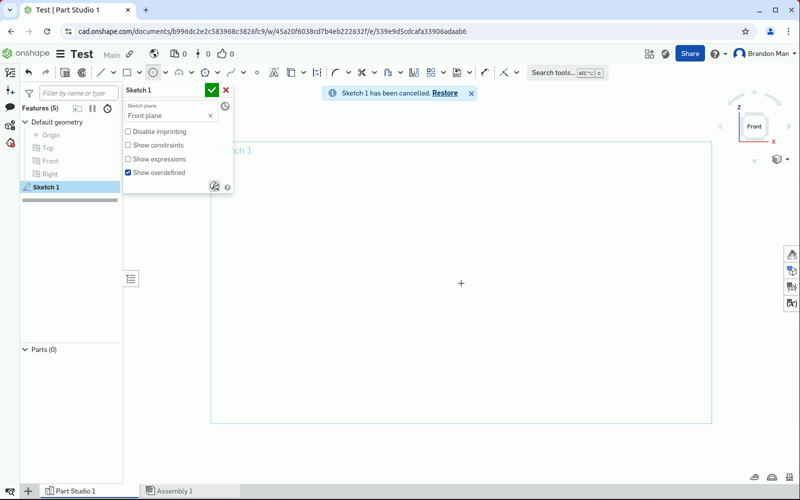
click(461, 282)
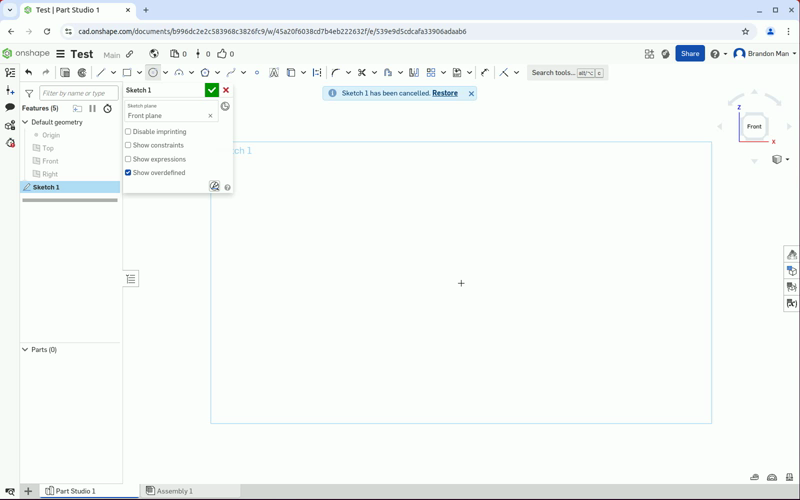
key_up(shift)
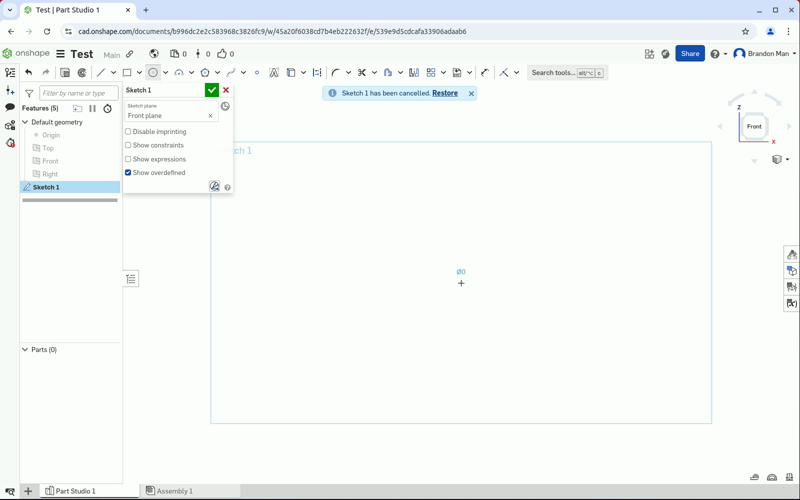
mouse_move(539, 282)
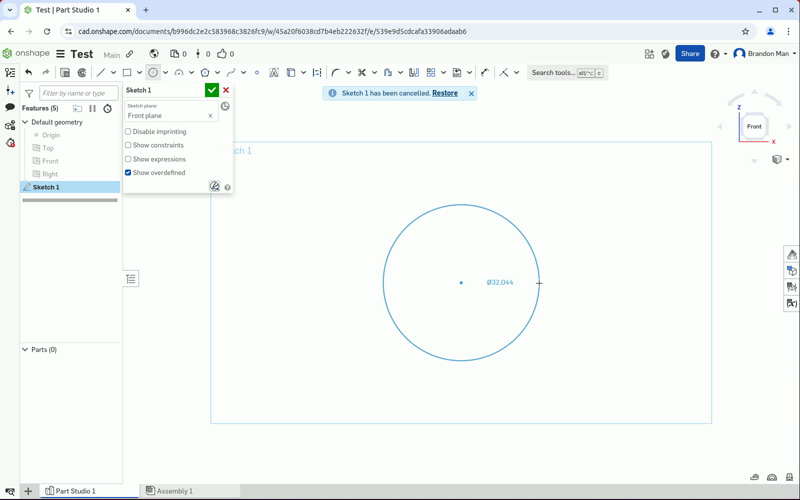
click(539, 282)
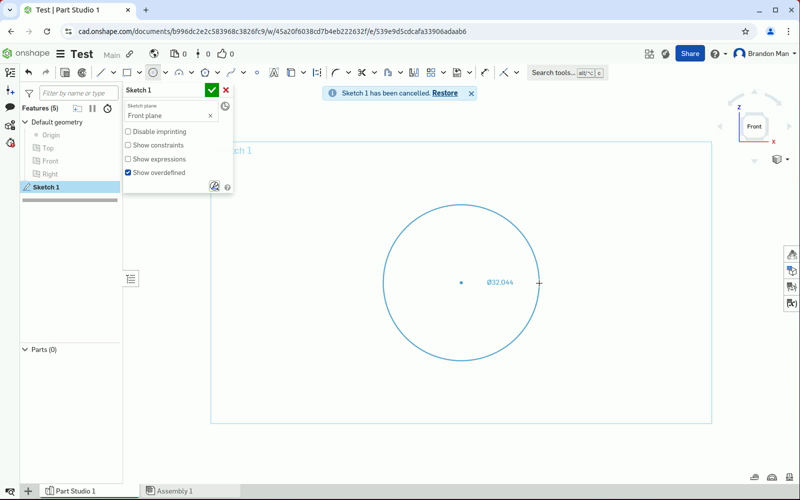
key(esc)
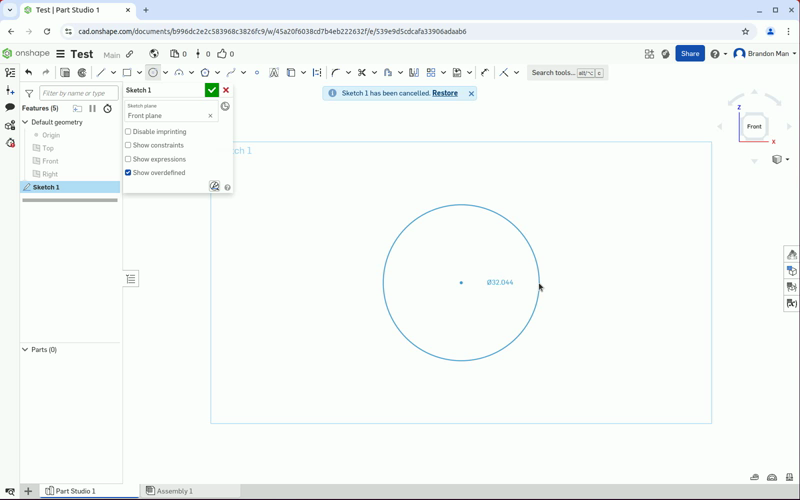
mouse_move(458, 321)
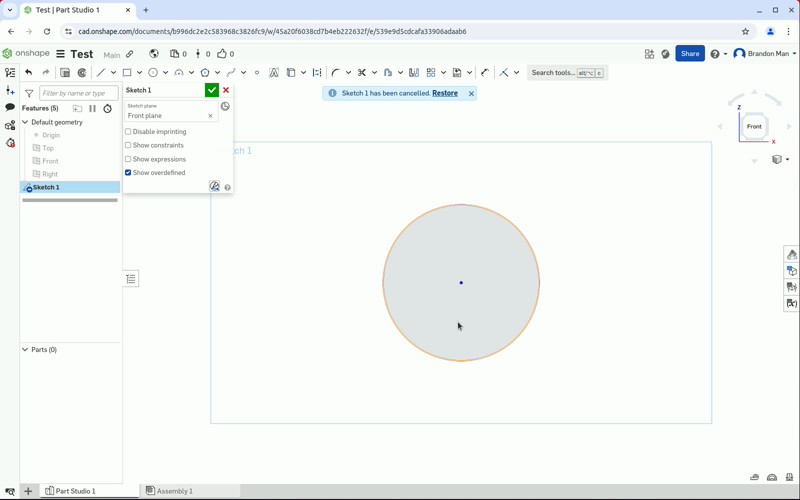
click(458, 321)
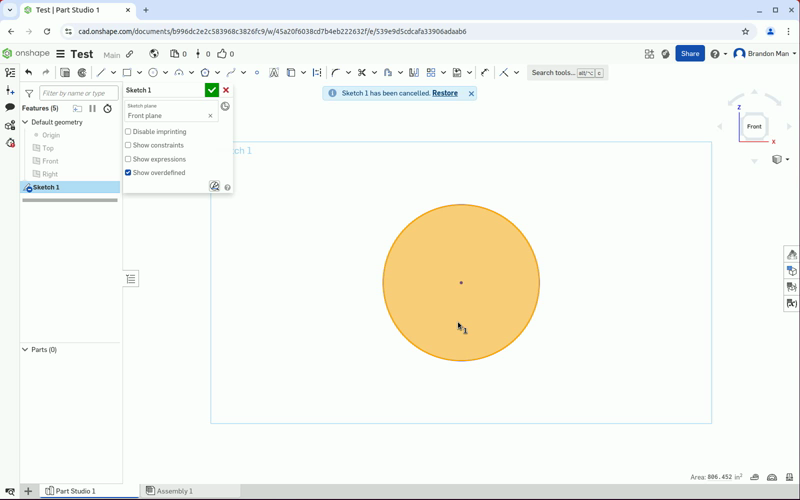
mouse_move(73, 352)
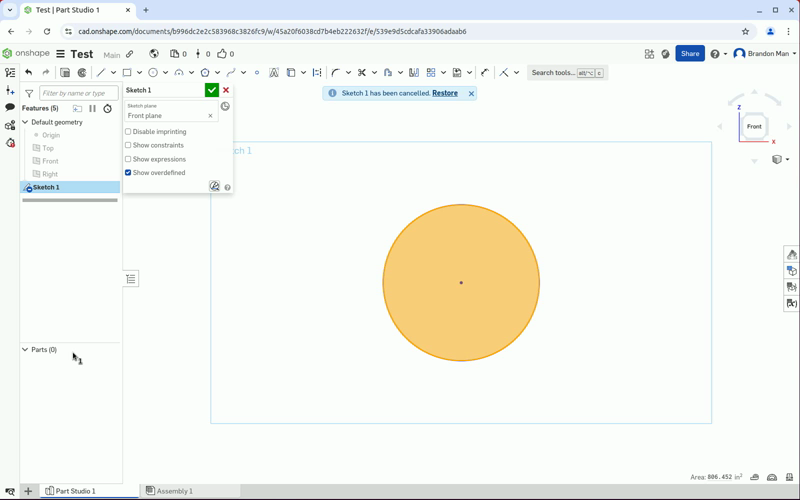
key(shift+y)
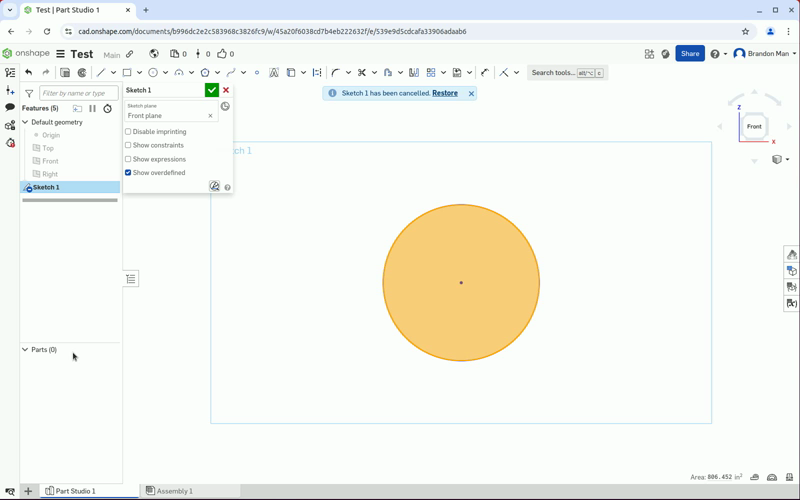
key(shift+e)
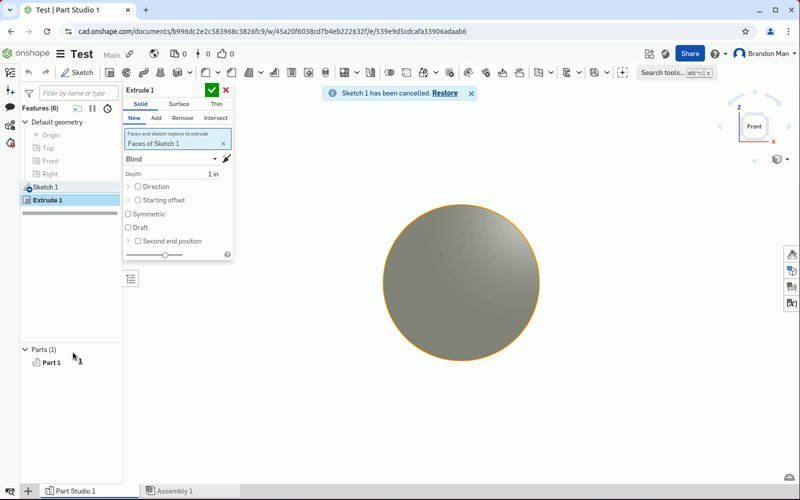
mouse_move(143, 106)
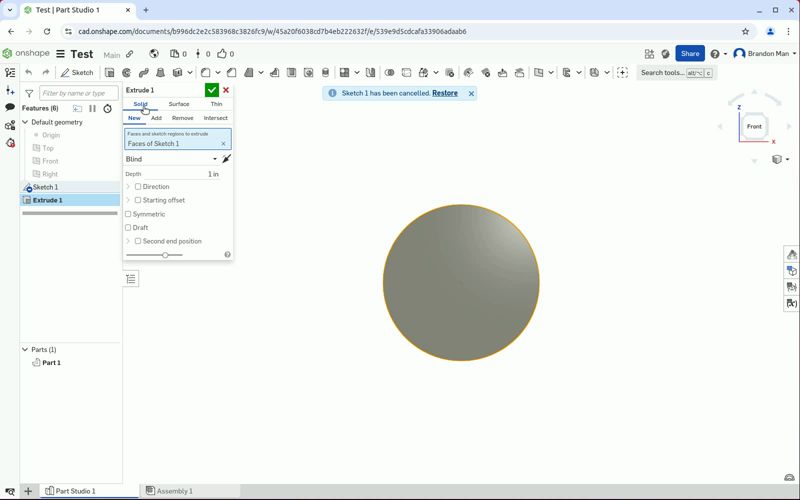
click(143, 106)
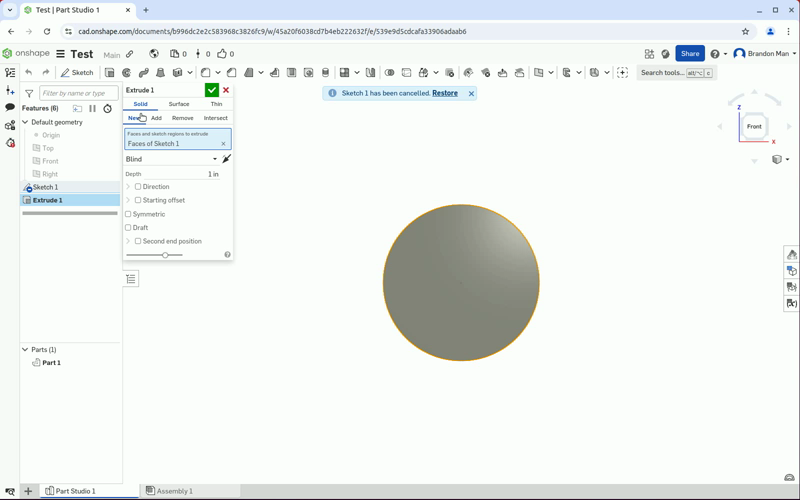
mouse_move(137, 120)
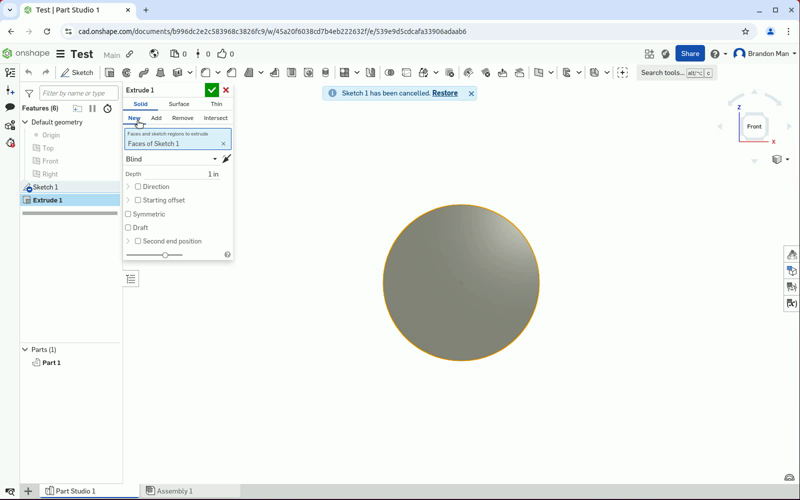
click(137, 120)
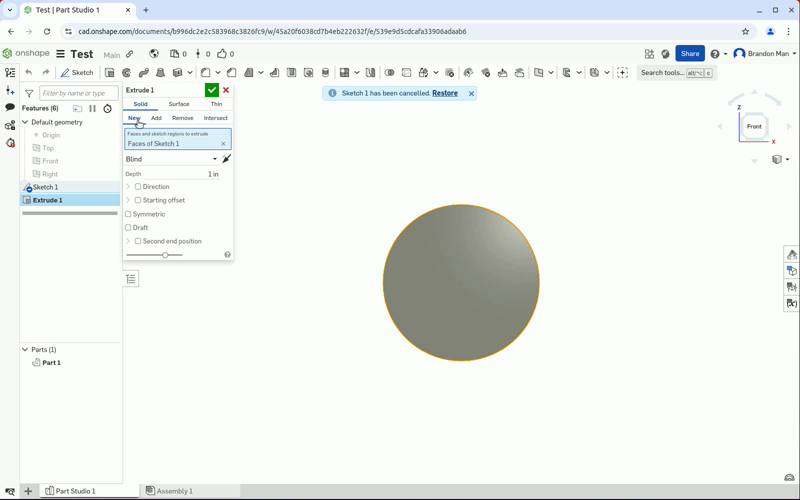
key(tab, 4)
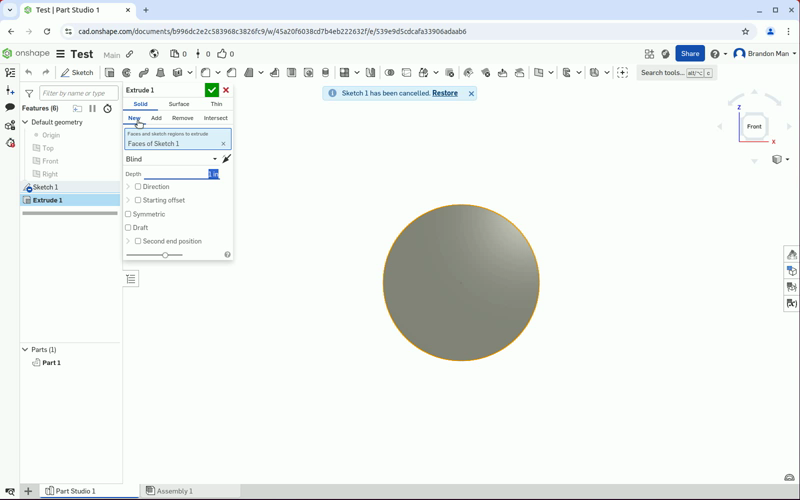
text(7.462)
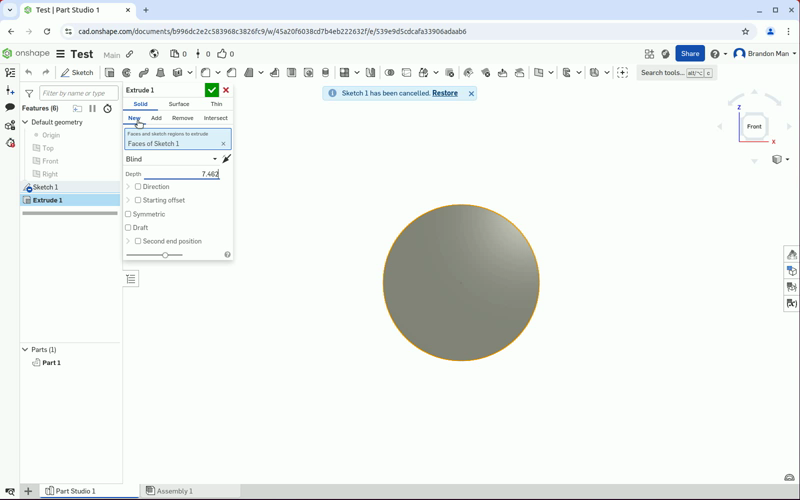
key(enter)
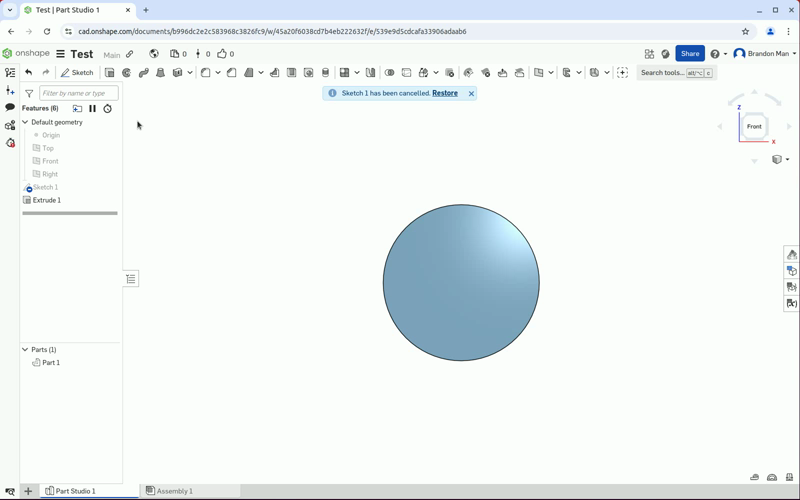
key(shift+h)
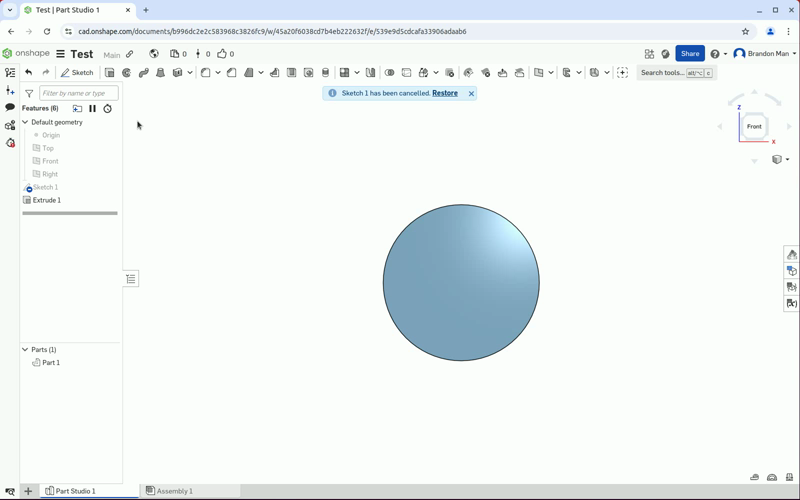
key(shift+h)
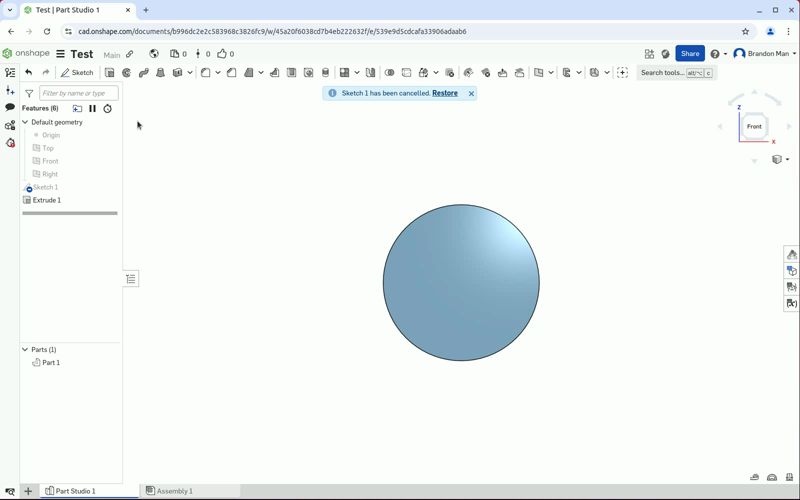
mouse_move(73, 189)
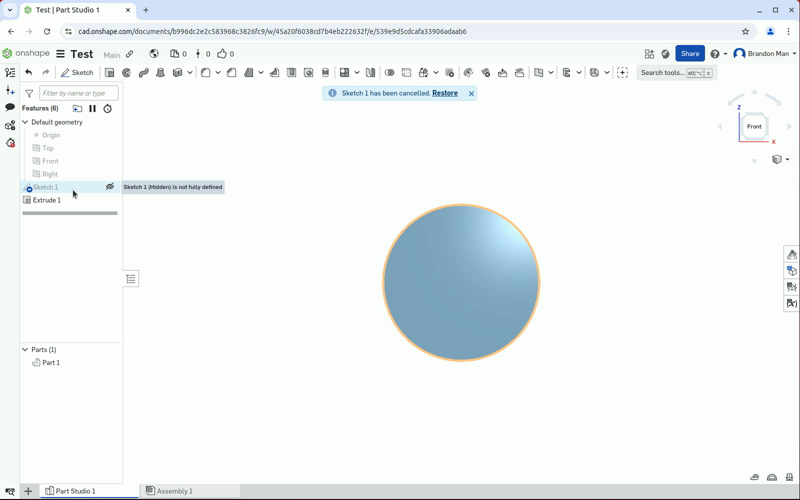
click(73, 189)
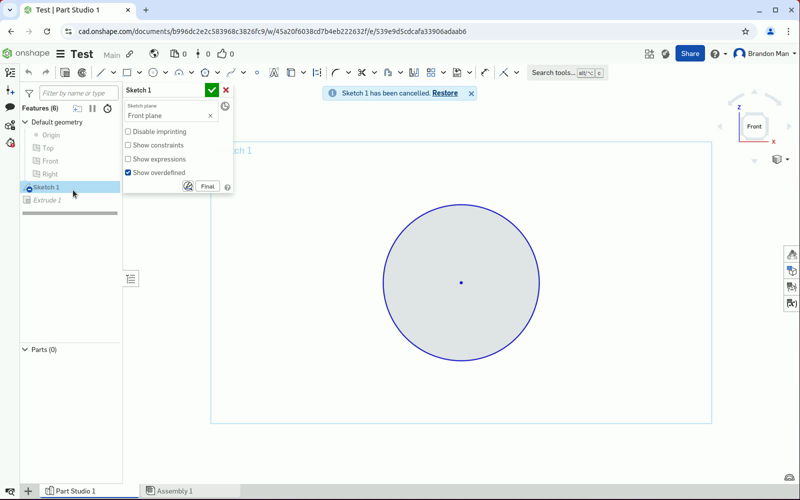
mouse_move(229, 92)
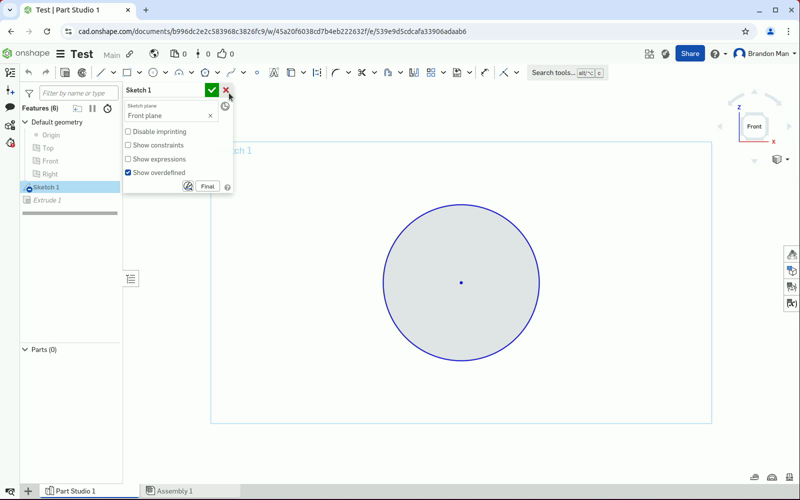
click(229, 92)
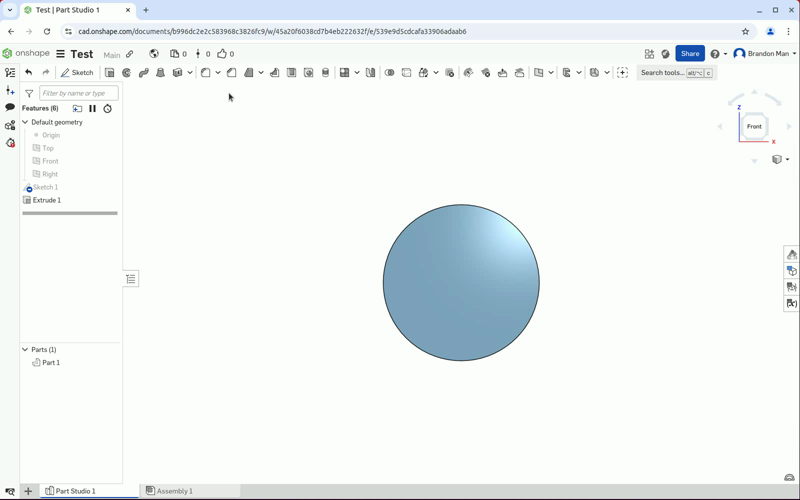
mouse_move(541, 75)
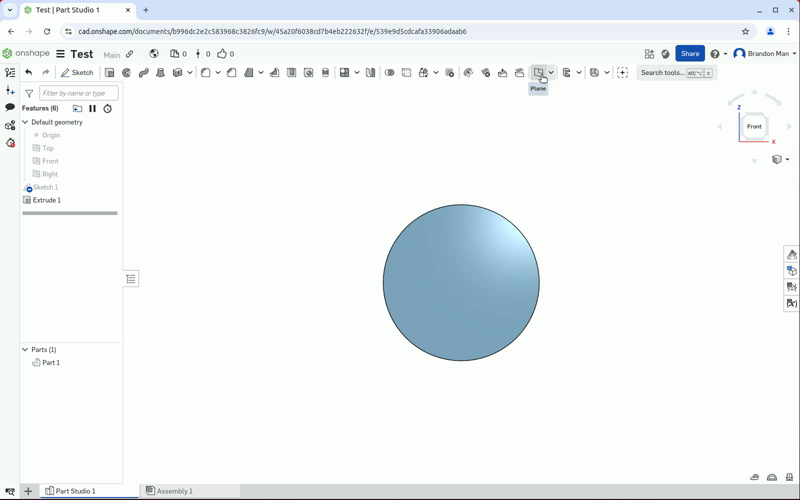
click(541, 75)
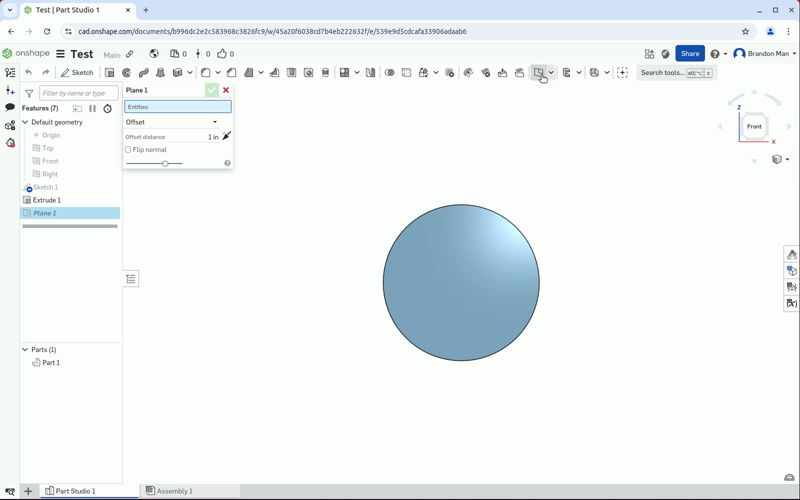
mouse_move(73, 163)
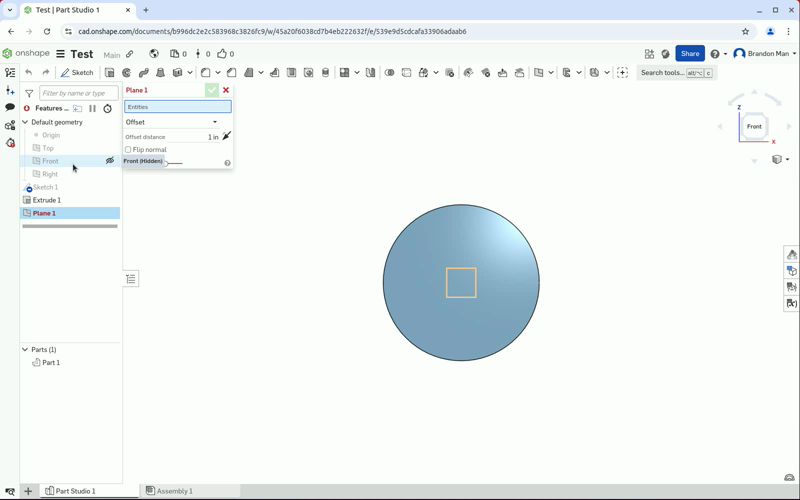
click(73, 163)
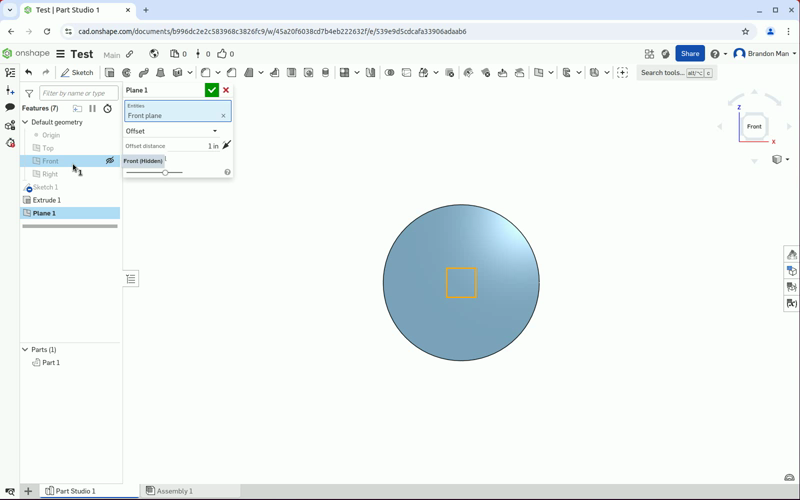
key(tab, 2)
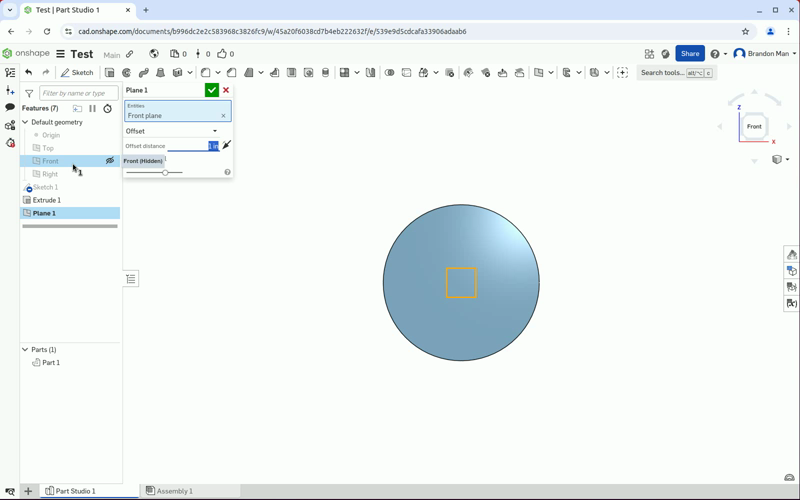
text(7.456)
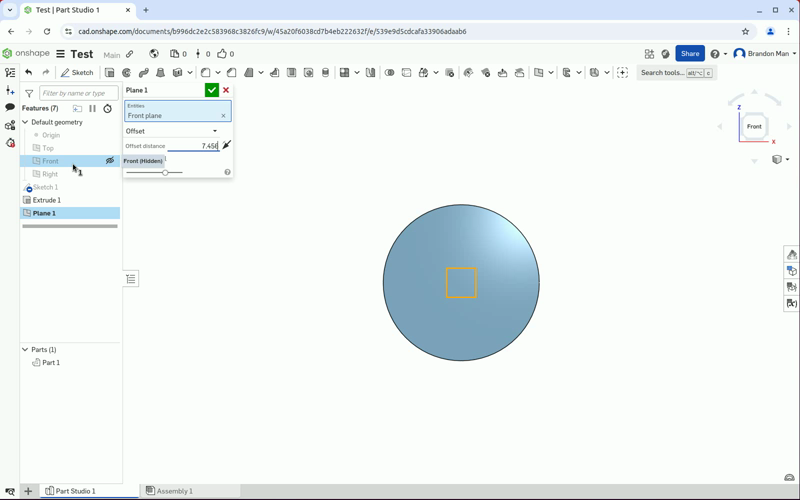
key(enter, 2)
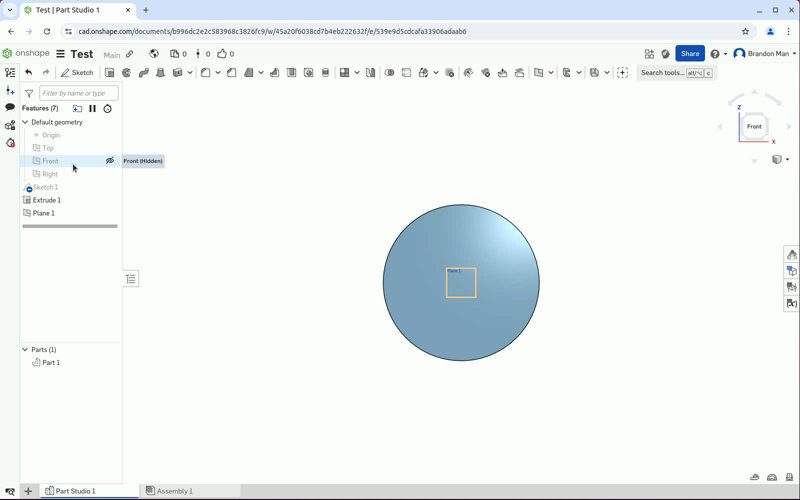
key(shift+s)
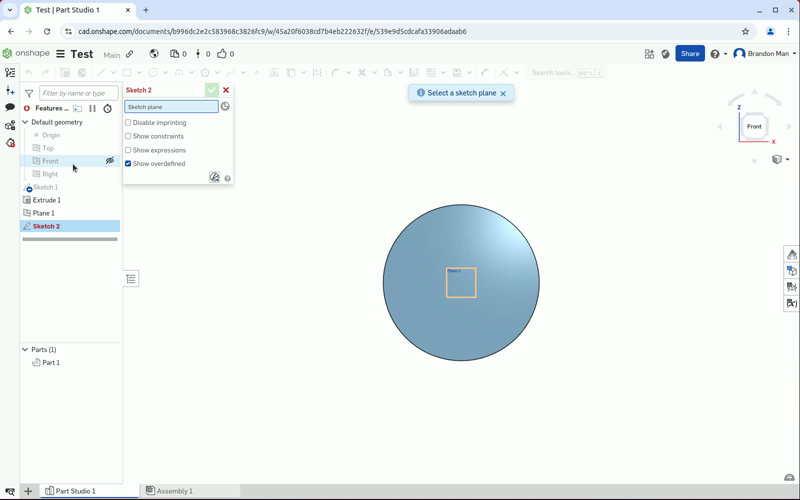
mouse_move(73, 215)
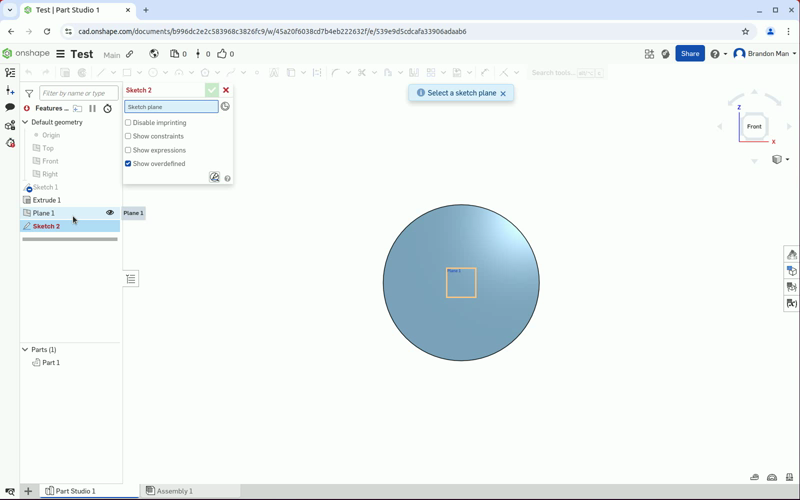
click(73, 215)
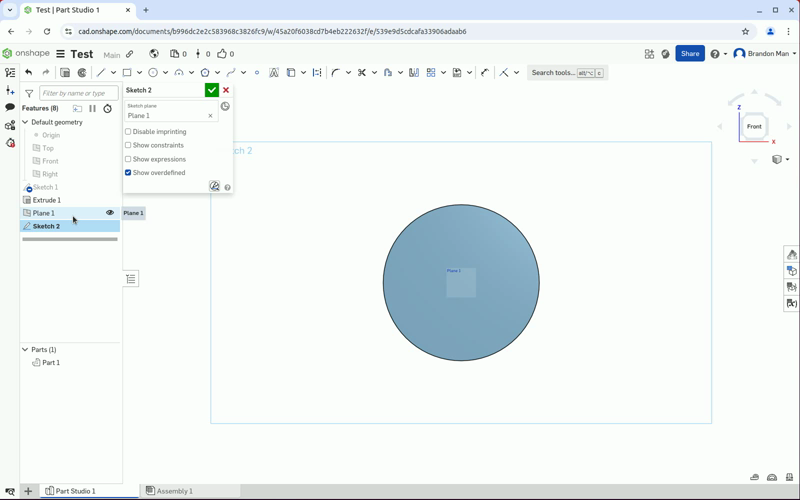
mouse_move(73, 352)
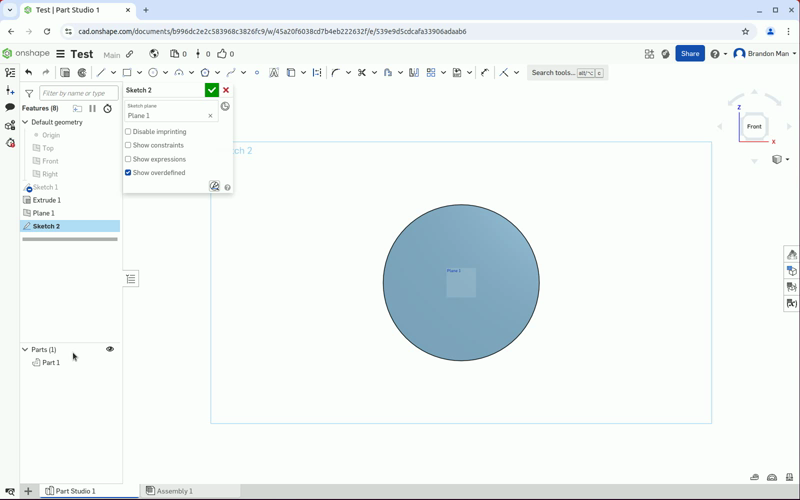
key(y)
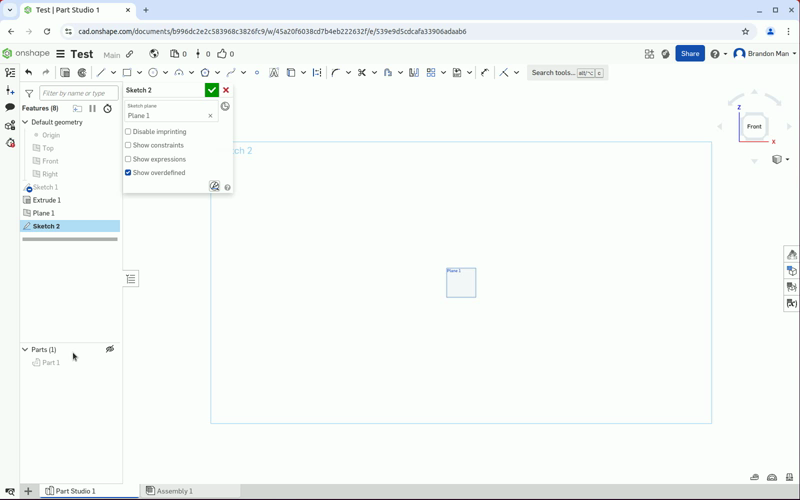
key(a)
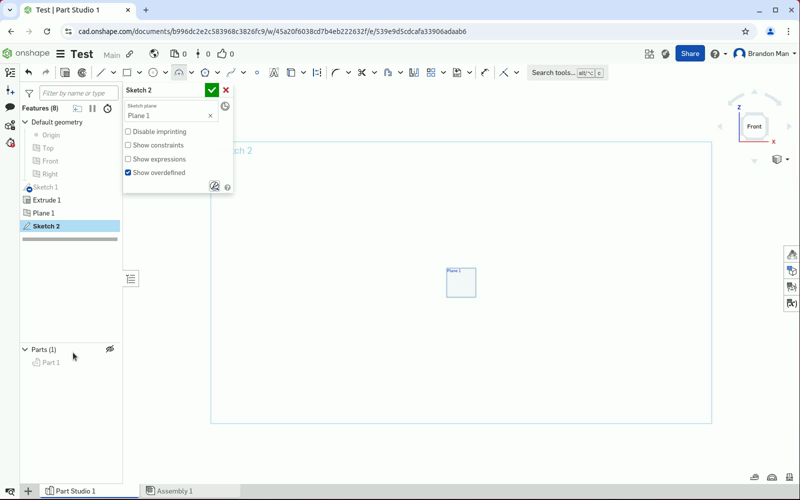
key_down(shift)
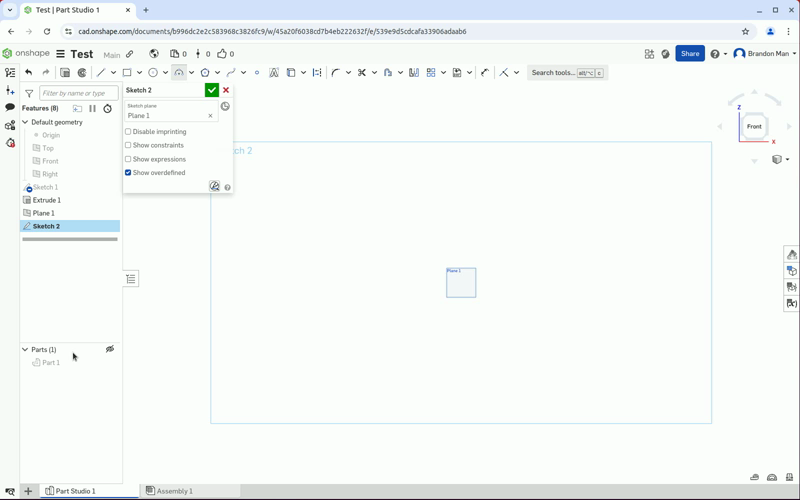
mouse_move(426, 213)
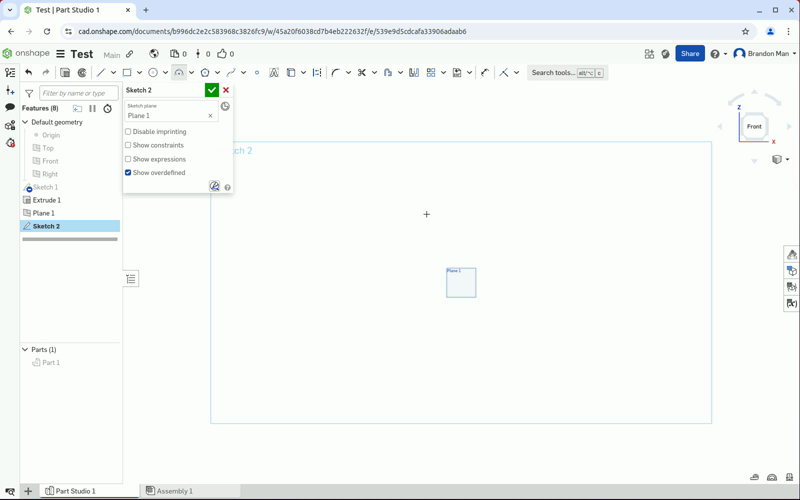
click(426, 213)
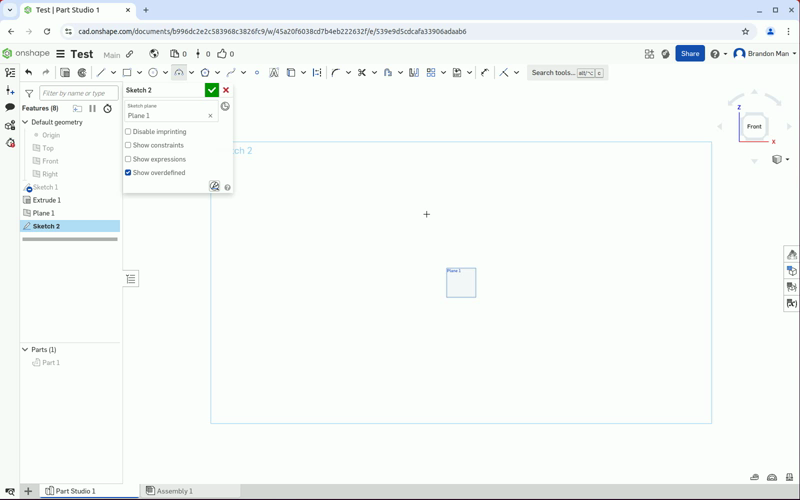
key_up(shift)
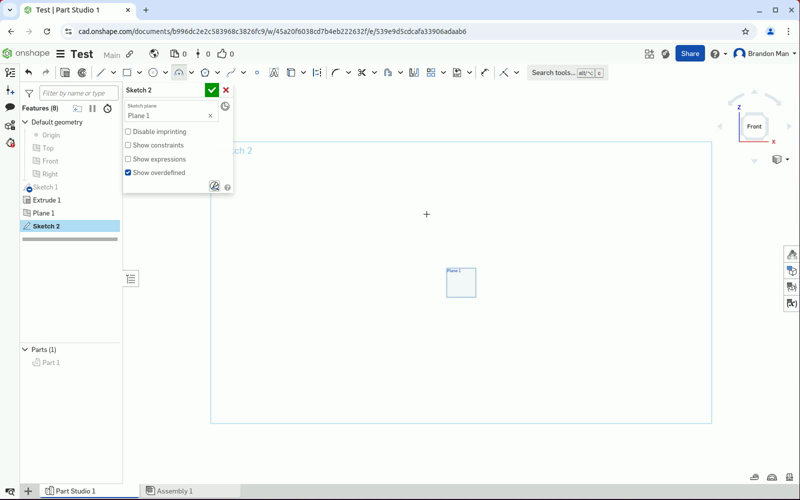
key_down(shift)
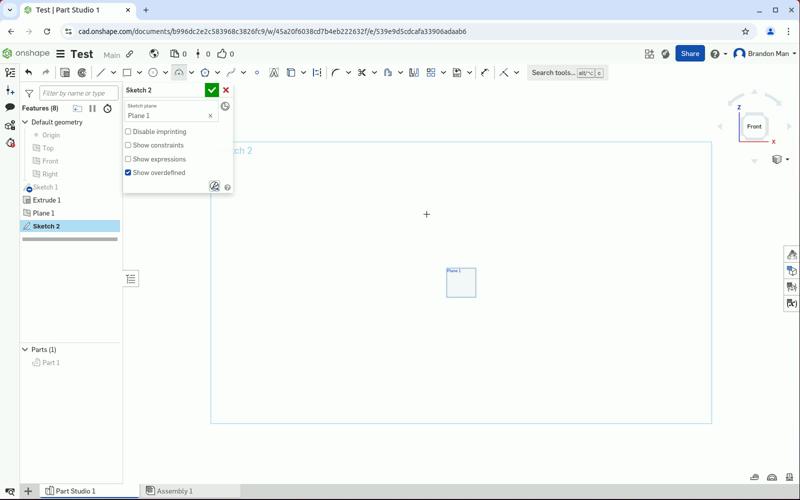
mouse_move(496, 213)
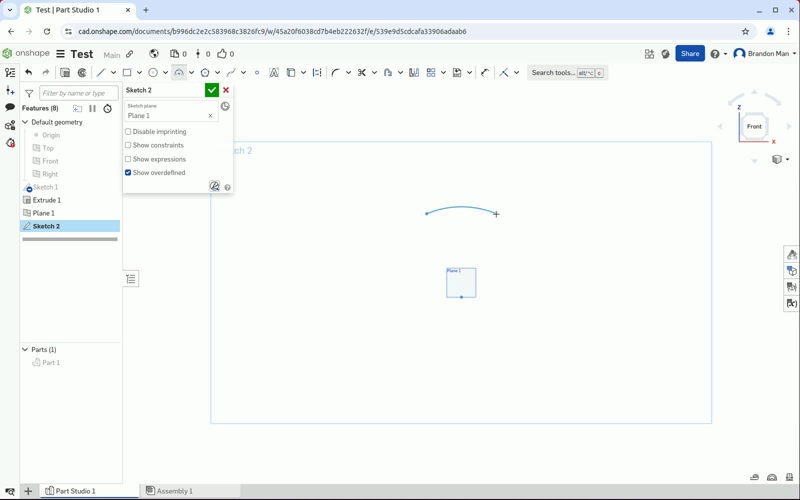
click(496, 213)
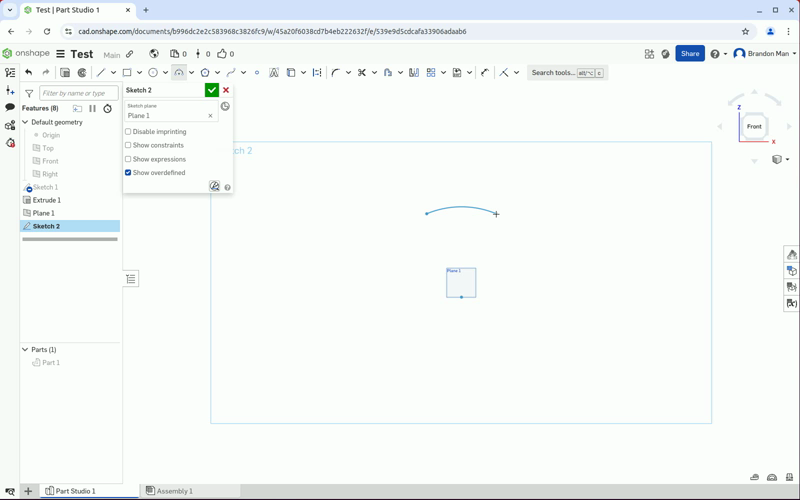
mouse_move(461, 253)
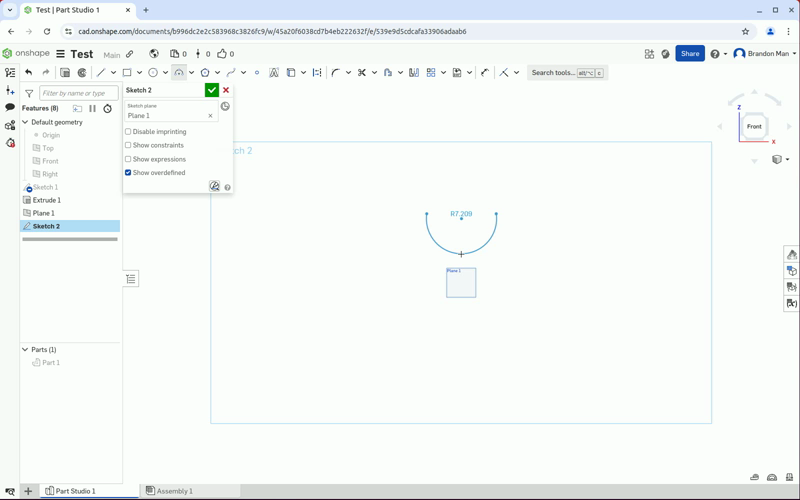
click(461, 253)
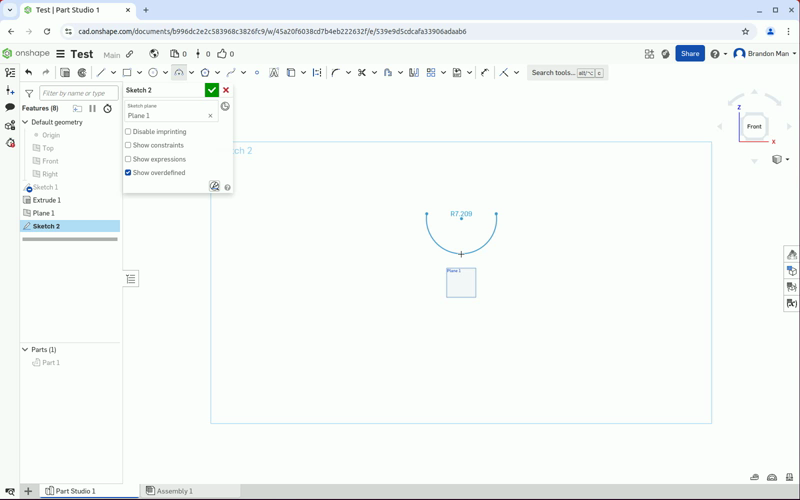
key_up(shift)
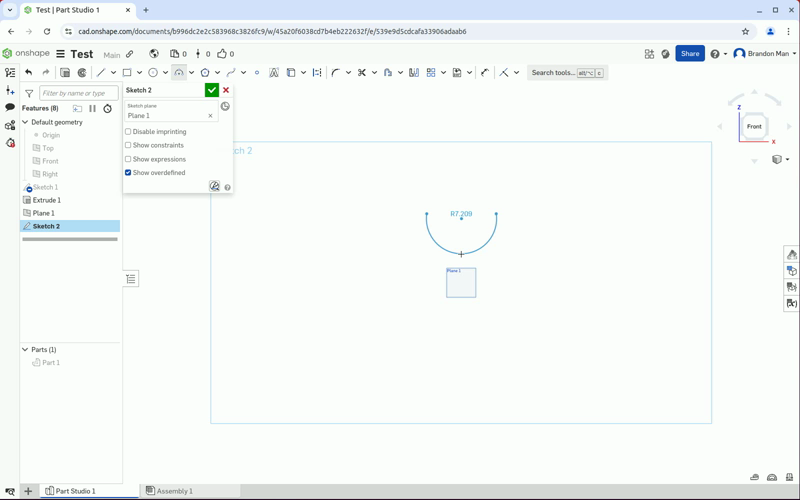
mouse_move(496, 213)
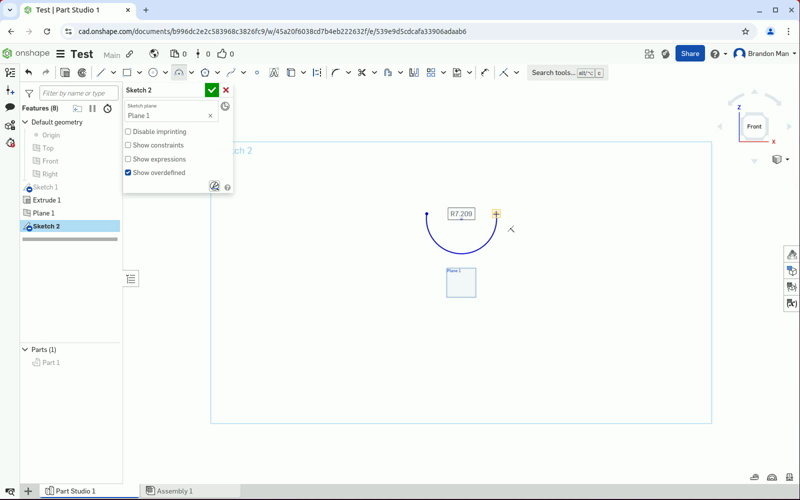
click(496, 213)
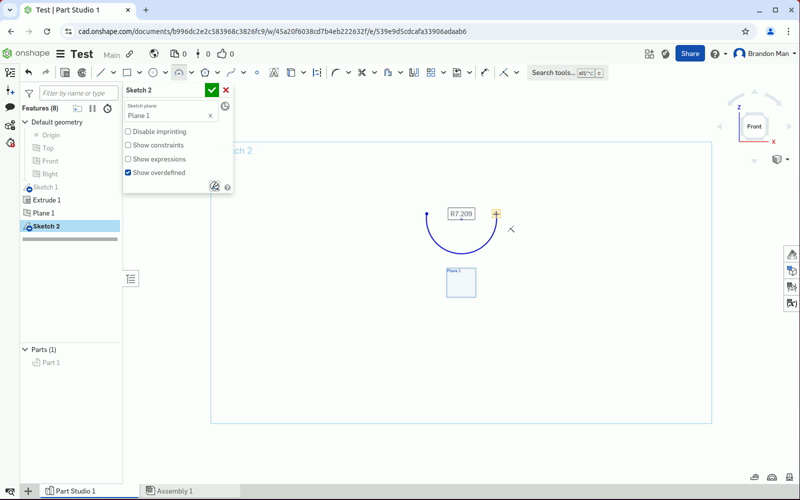
mouse_move(426, 213)
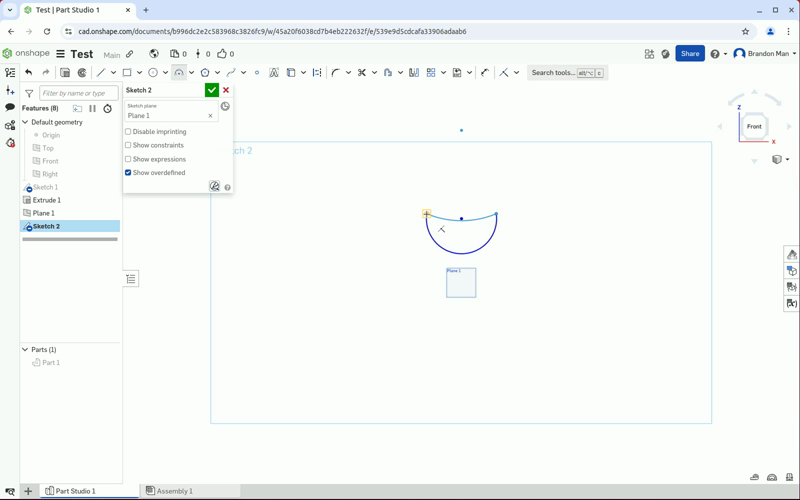
click(426, 213)
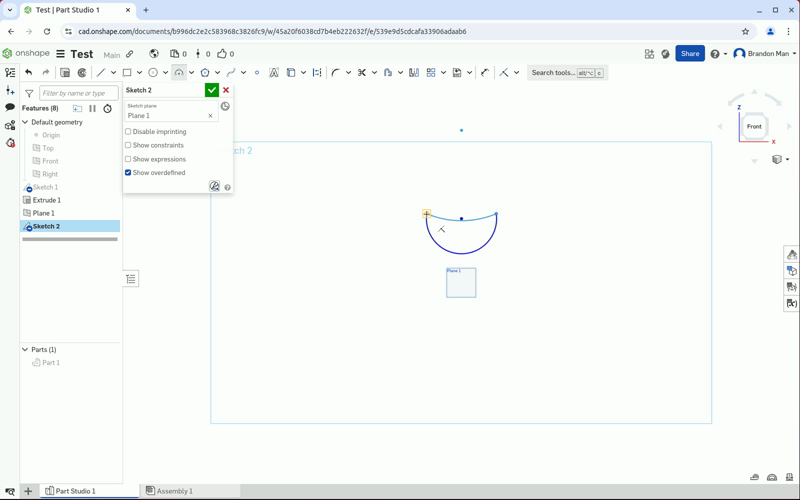
key_down(shift)
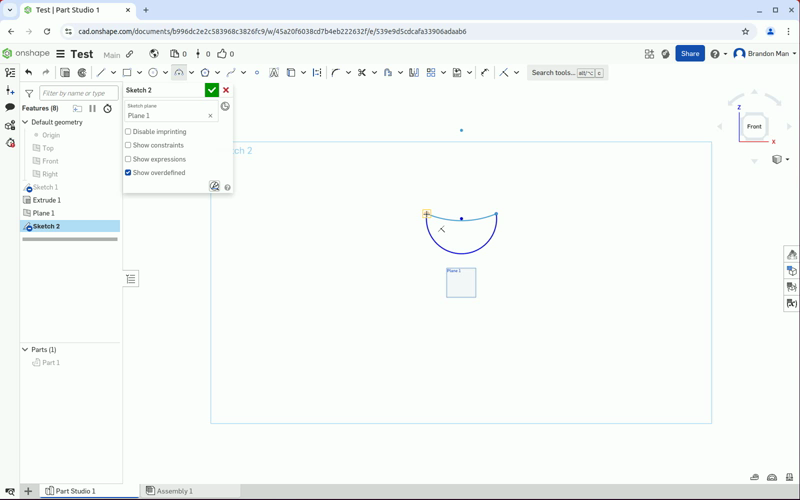
mouse_move(461, 205)
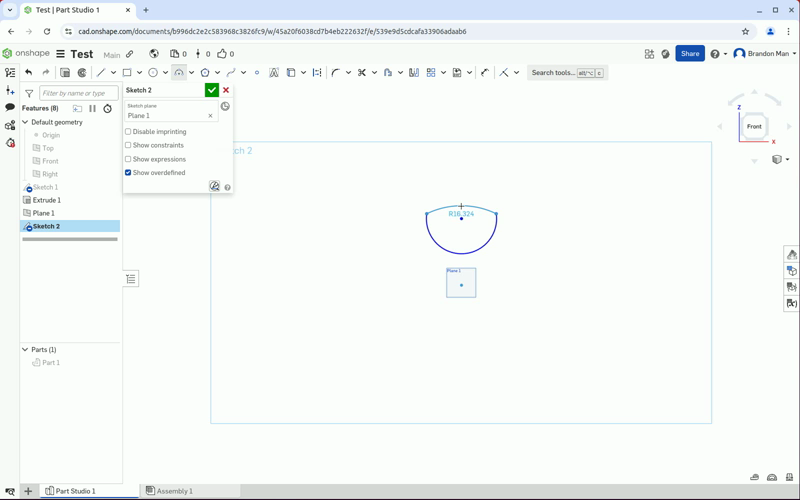
click(461, 205)
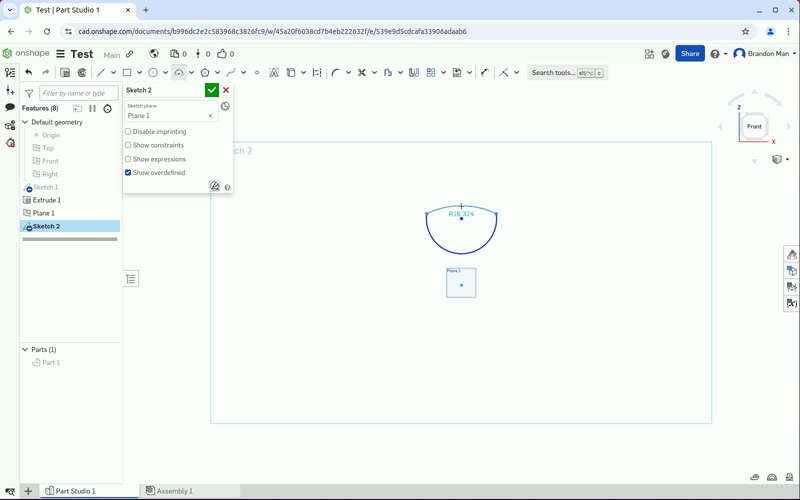
key_up(shift)
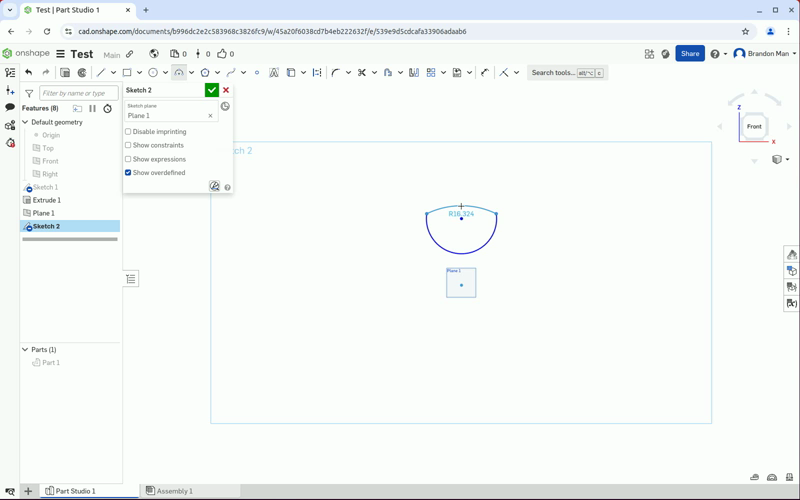
key(esc)
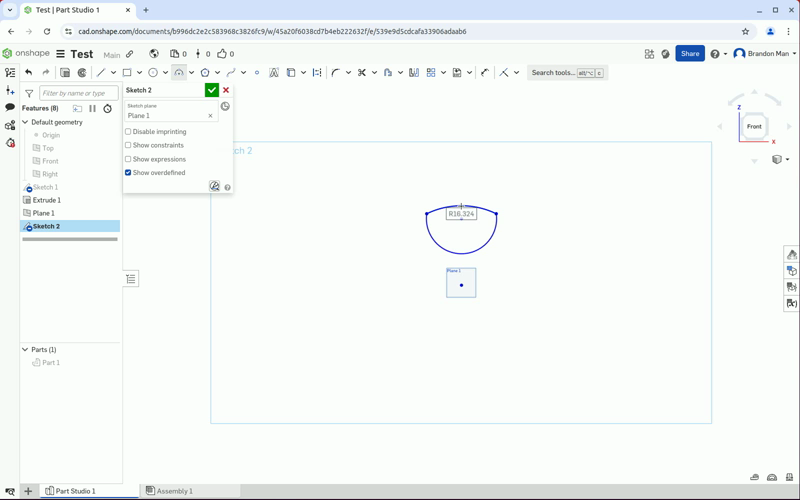
mouse_move(433, 223)
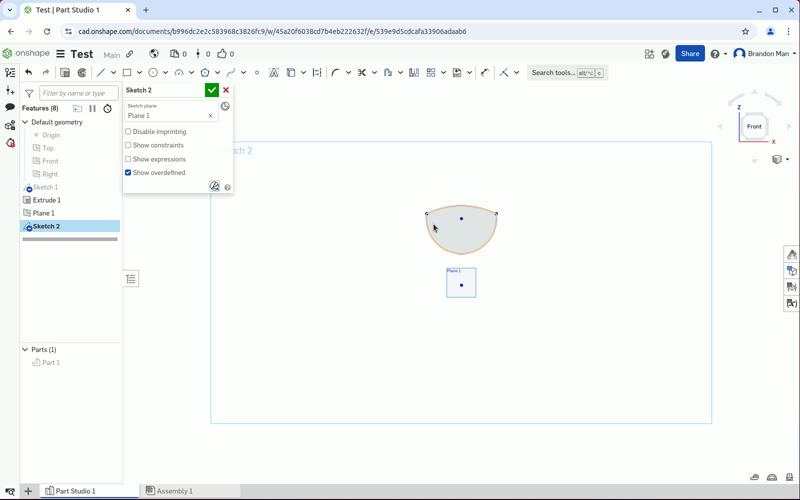
click(433, 223)
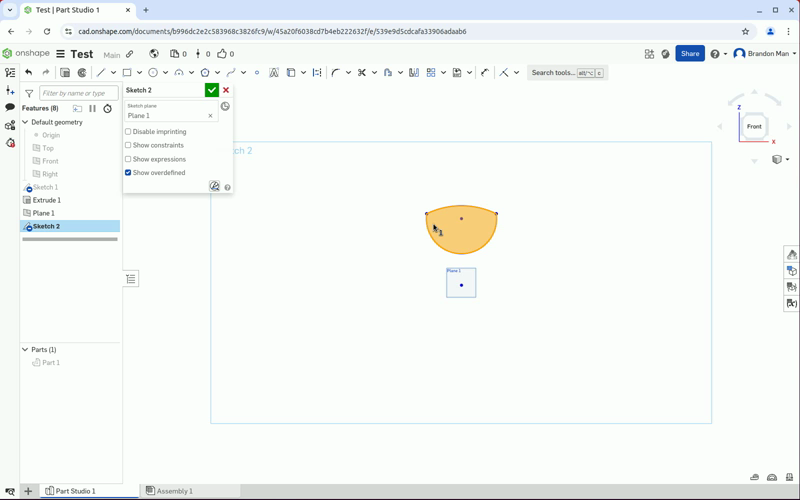
mouse_move(73, 352)
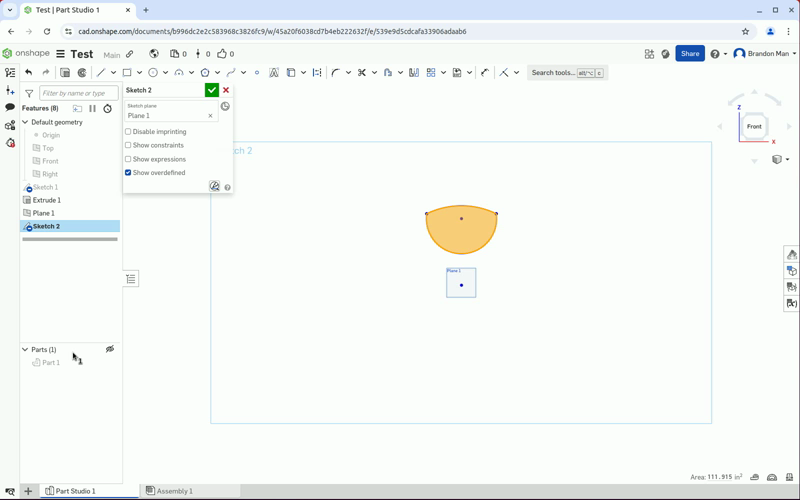
key(shift+y)
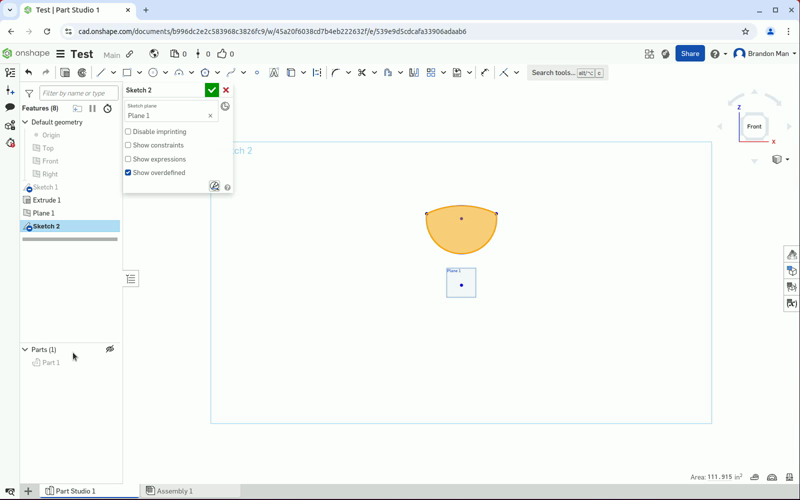
key(shift+e)
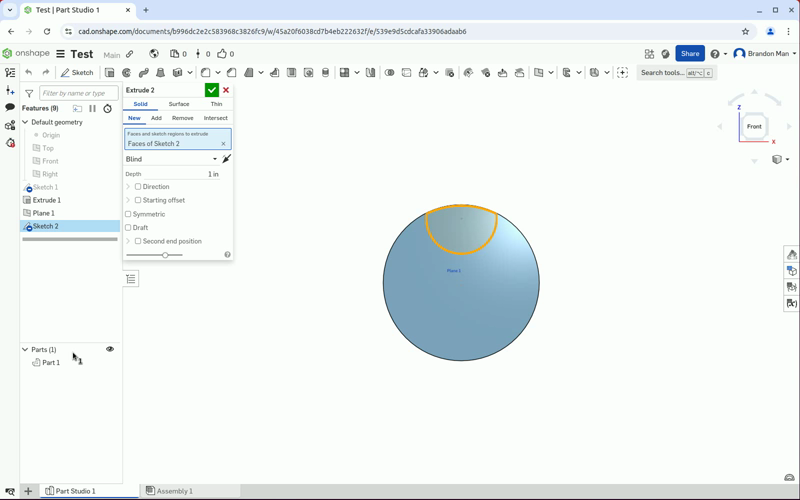
mouse_move(143, 106)
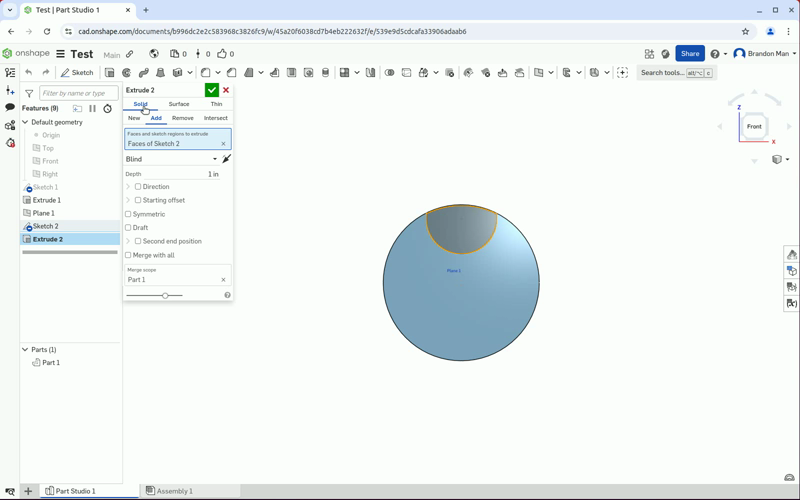
click(143, 106)
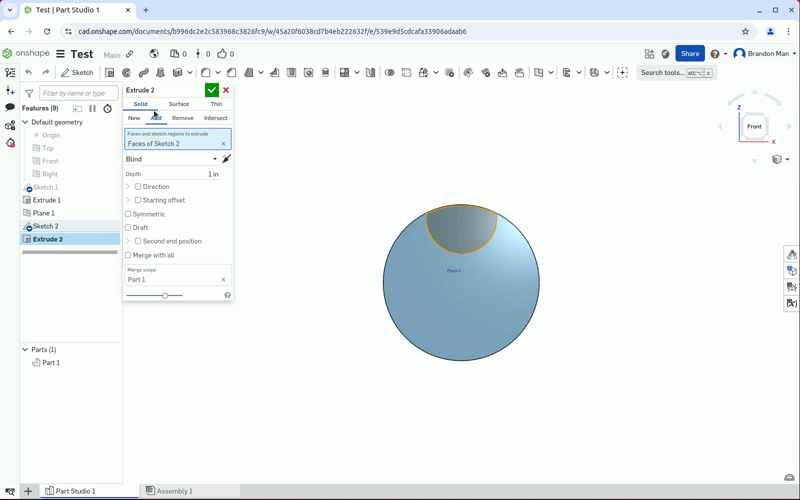
mouse_move(186, 120)
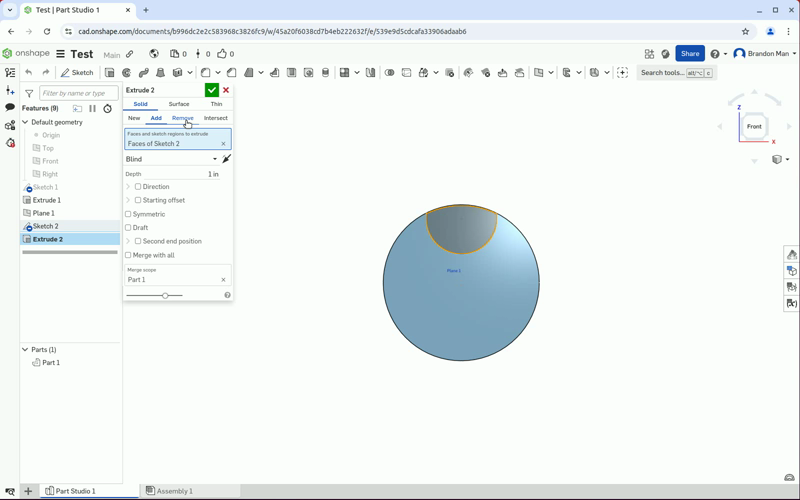
click(186, 120)
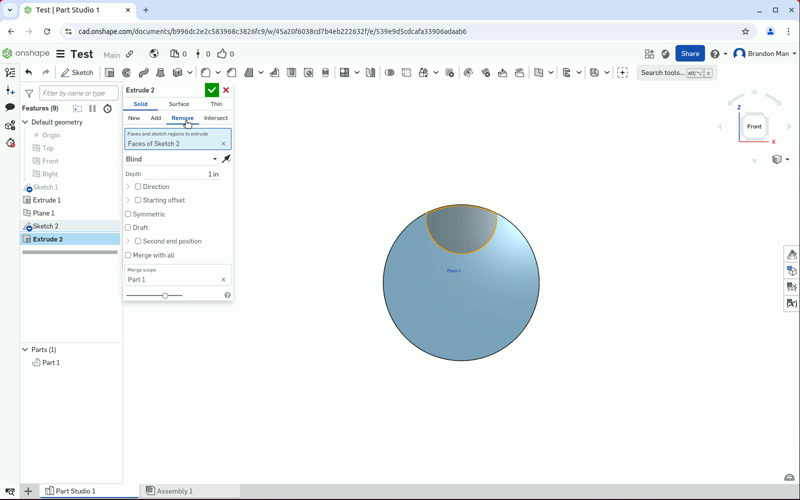
key(tab, 4)
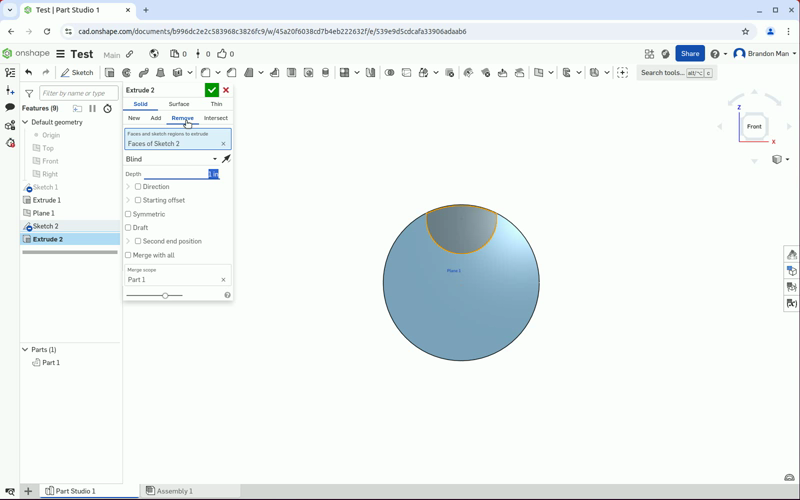
text(3.611)
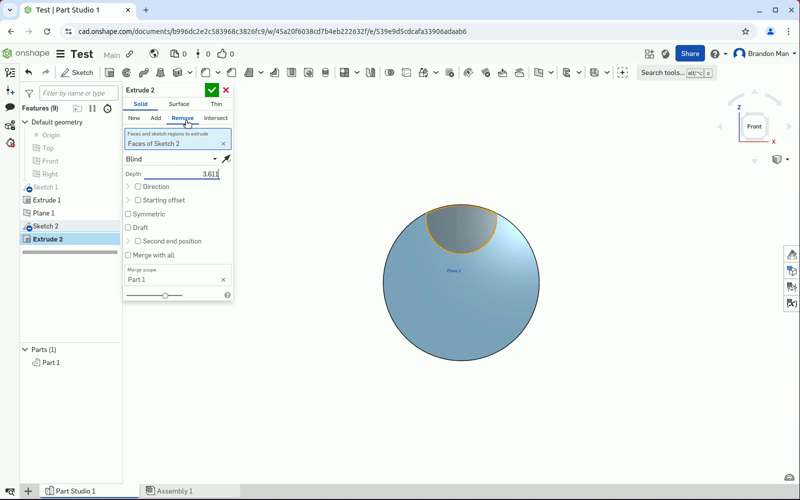
key(tab, 6)
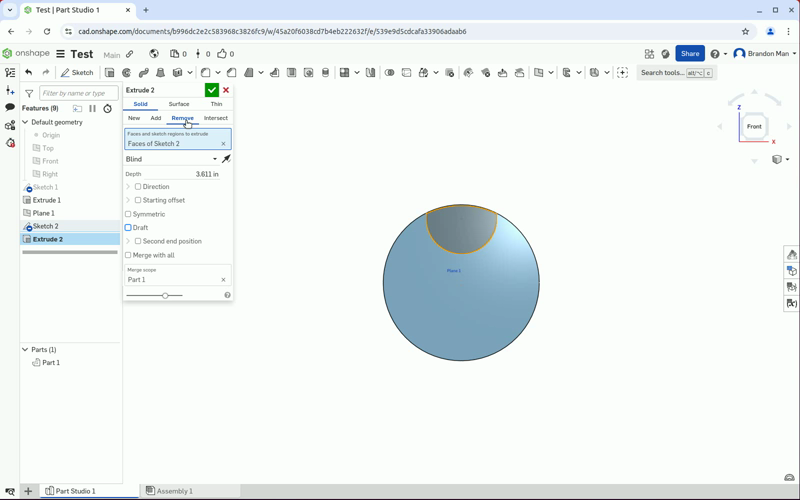
key(space)
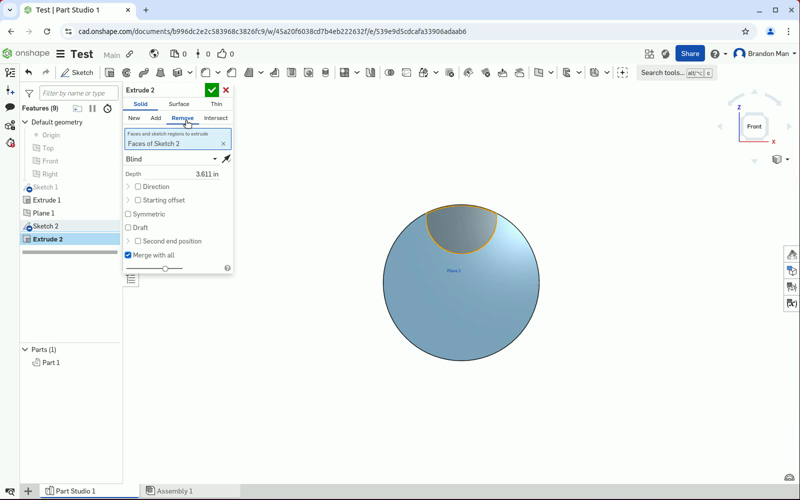
key(enter)
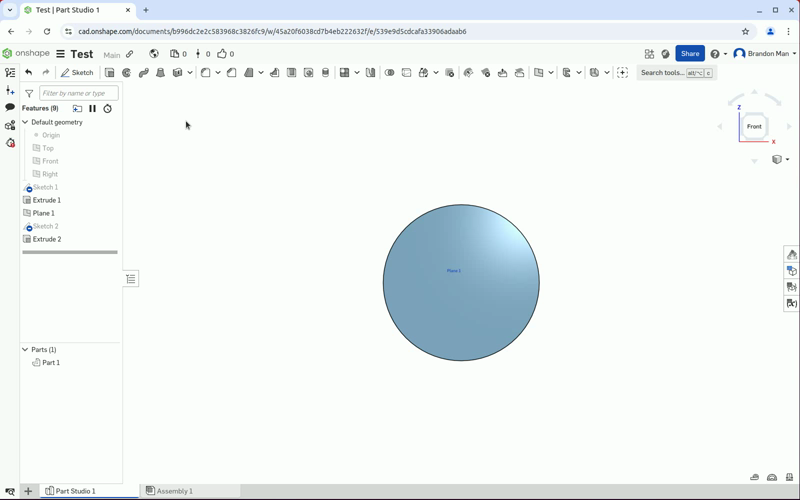
key(shift+h)
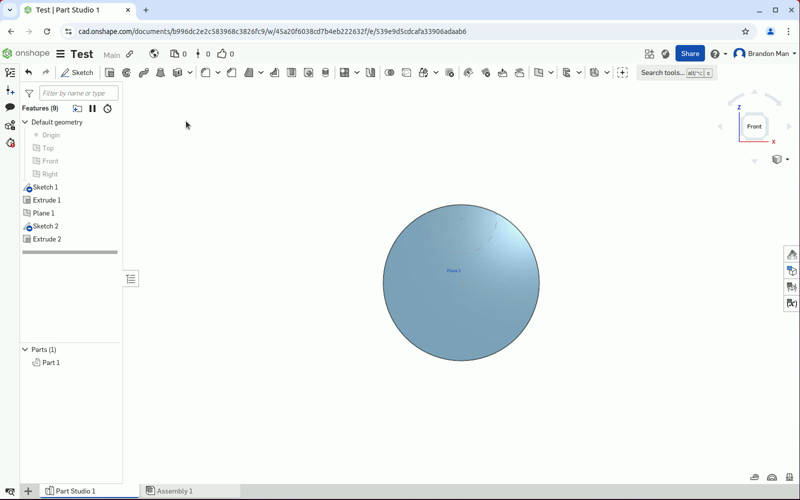
key(shift+h)
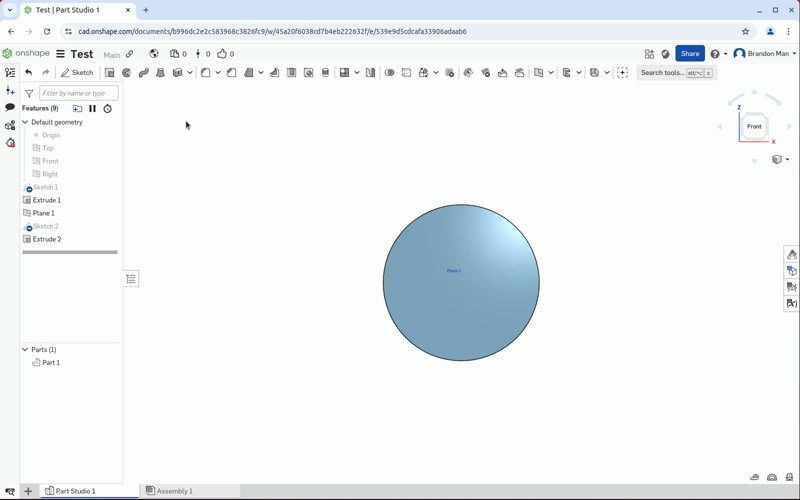
mouse_move(73, 189)
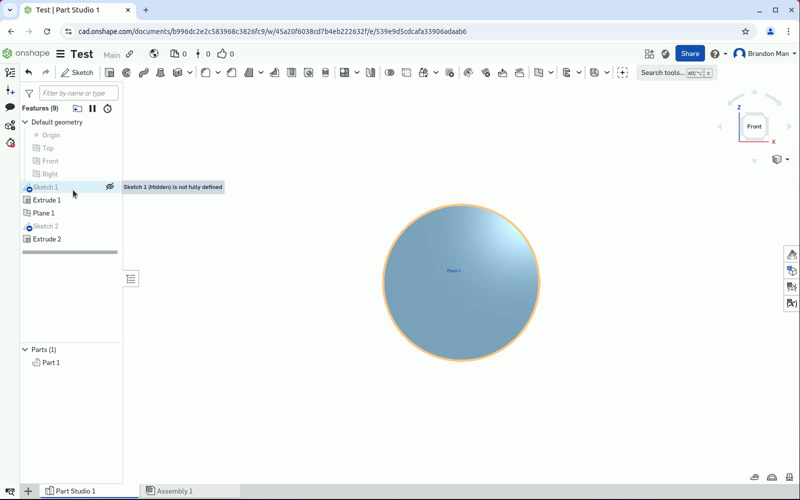
click(73, 189)
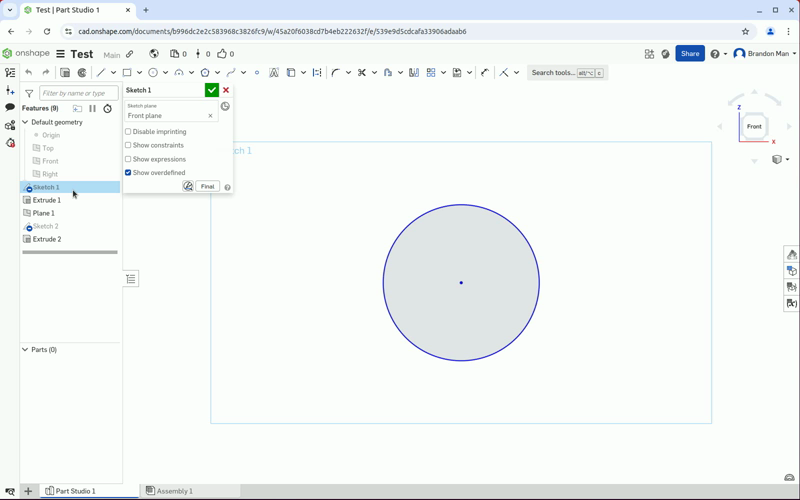
mouse_move(229, 92)
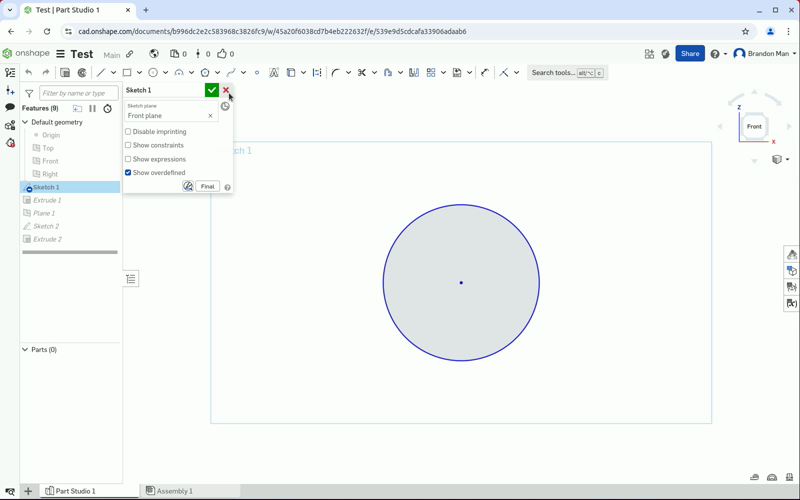
click(229, 92)
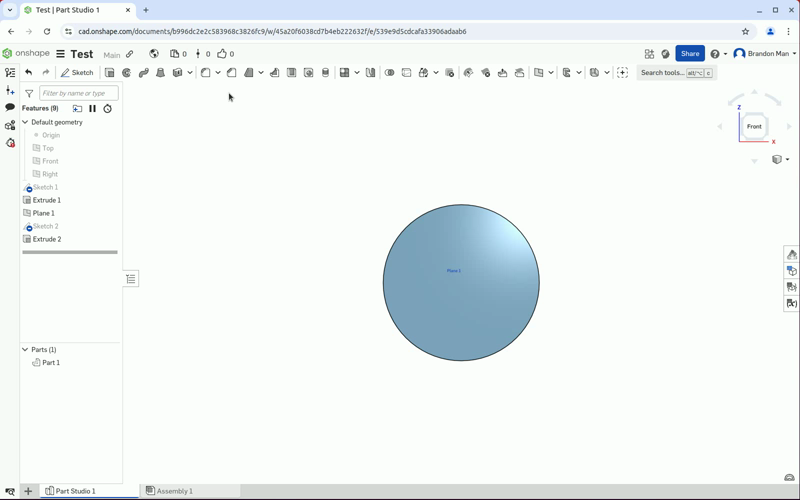
mouse_move(541, 75)
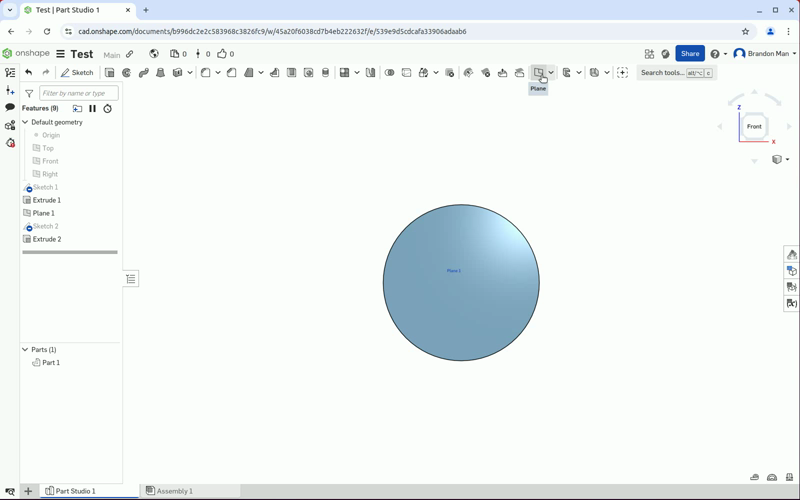
click(541, 75)
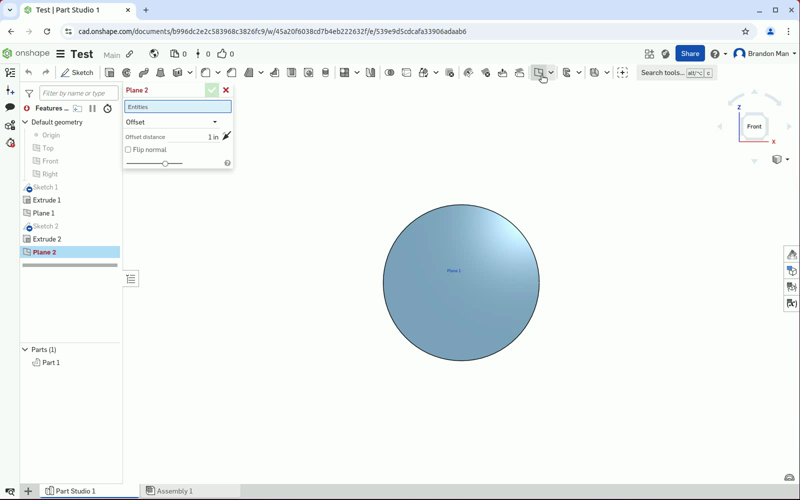
mouse_move(73, 163)
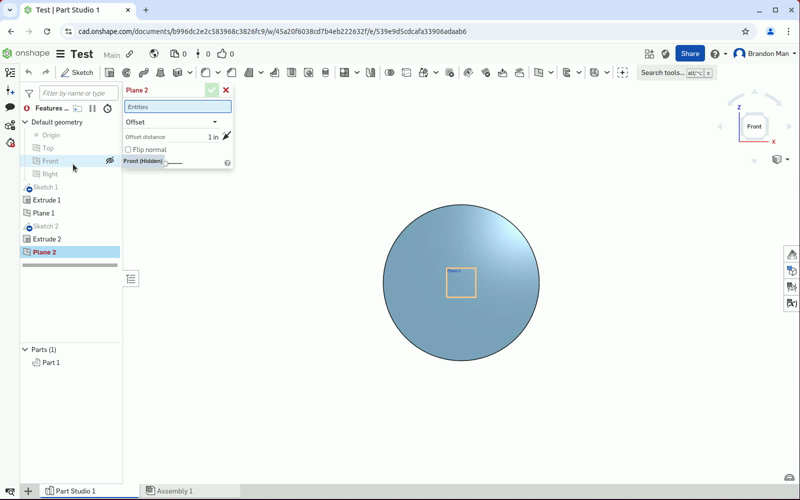
click(73, 163)
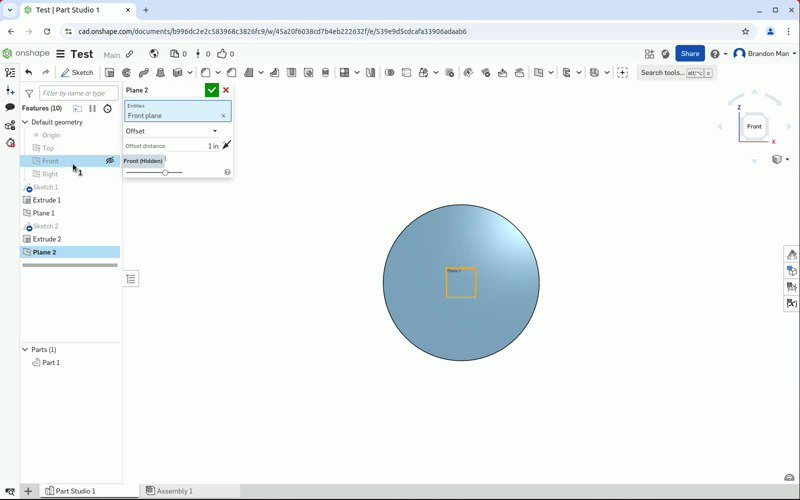
key(tab, 2)
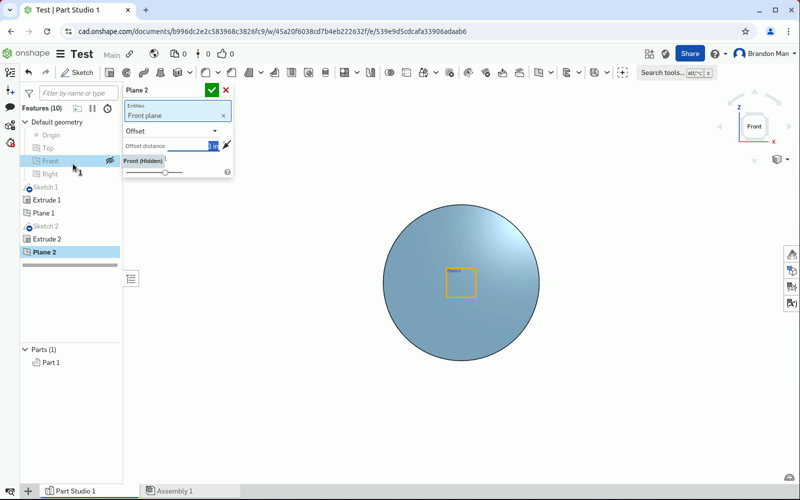
text(3.605)
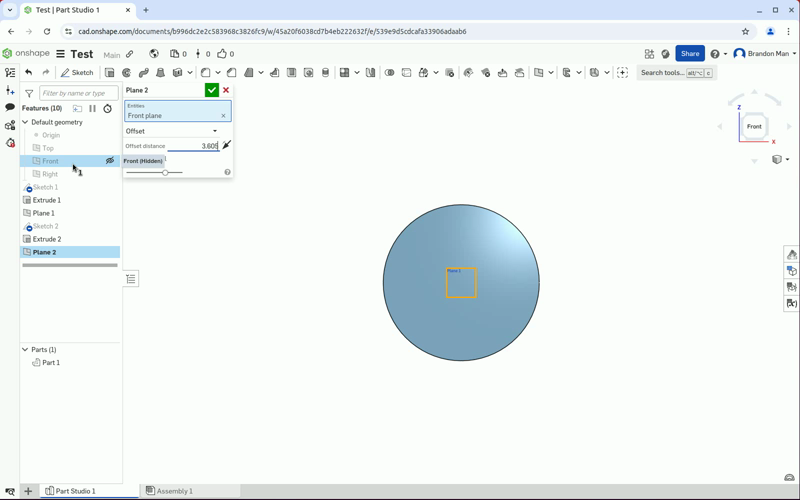
key(enter, 2)
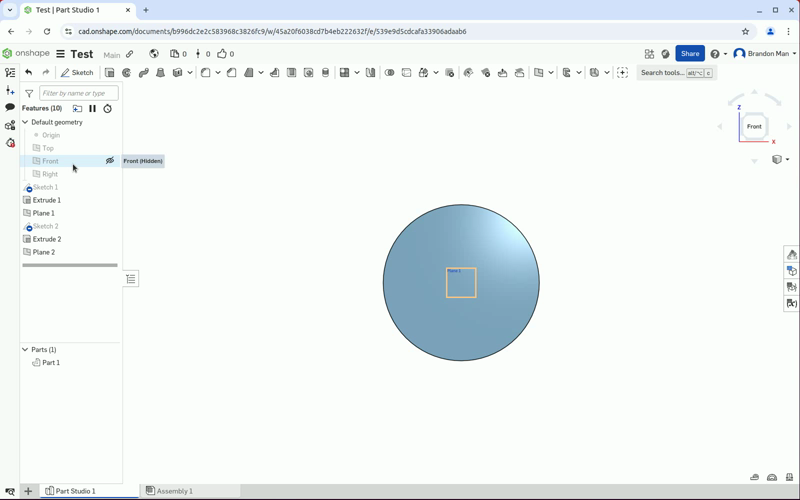
key(shift+s)
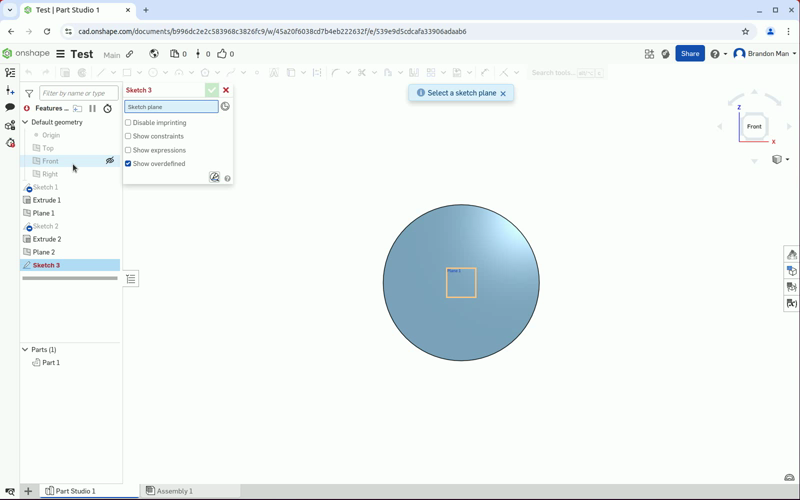
mouse_move(73, 254)
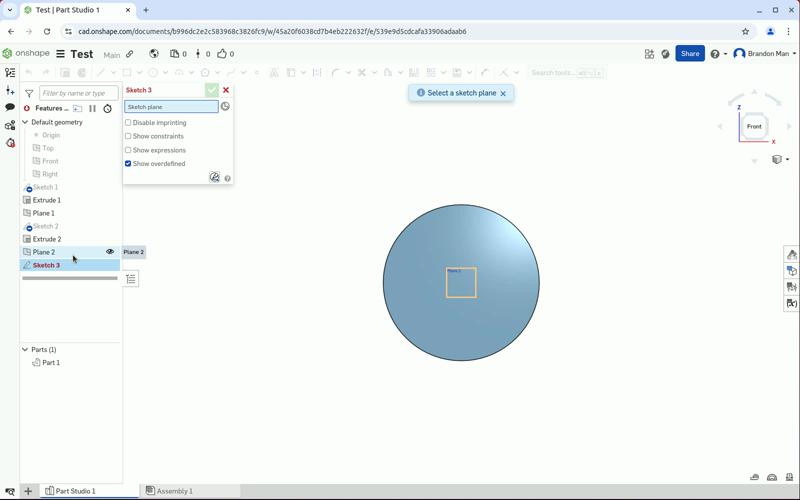
click(73, 254)
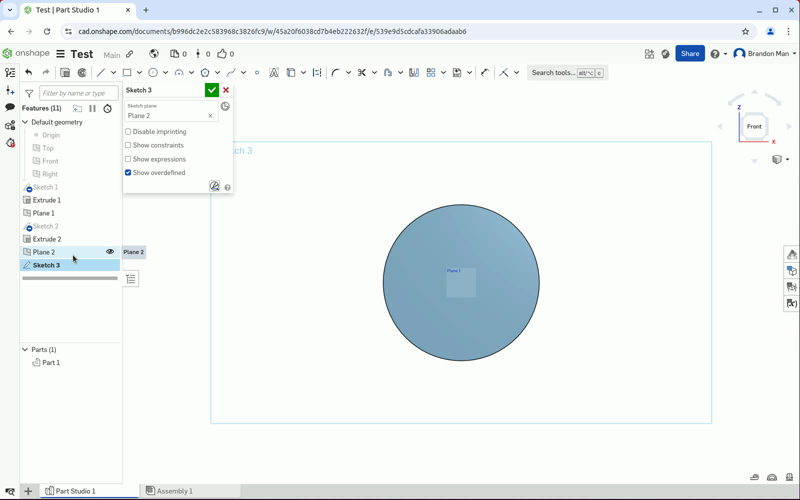
mouse_move(73, 352)
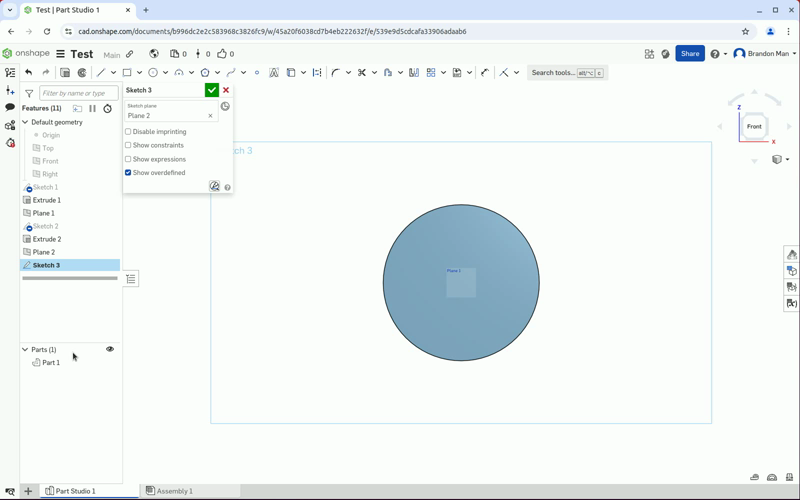
key(y)
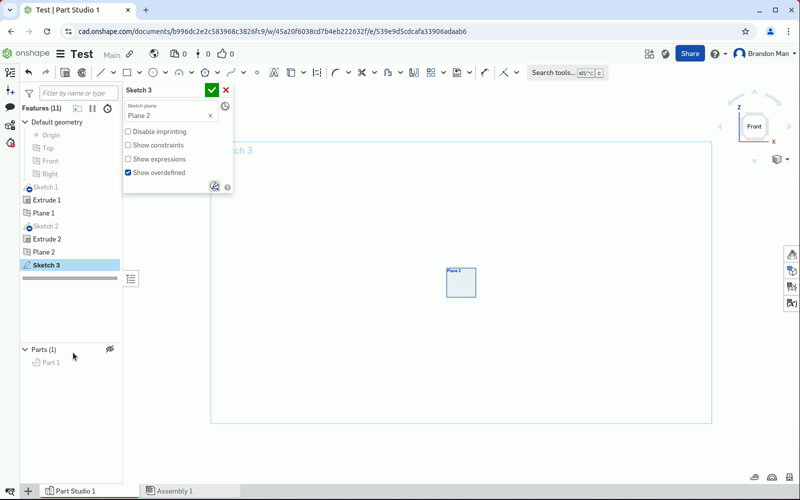
key(c)
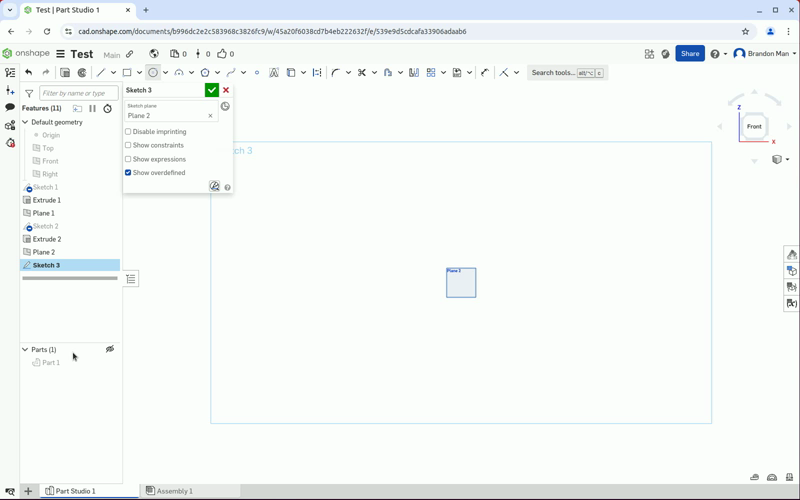
key_down(shift)
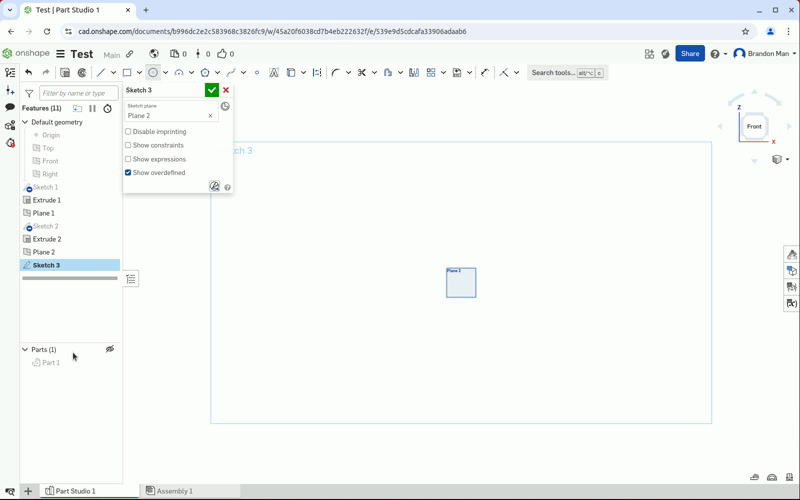
mouse_move(461, 218)
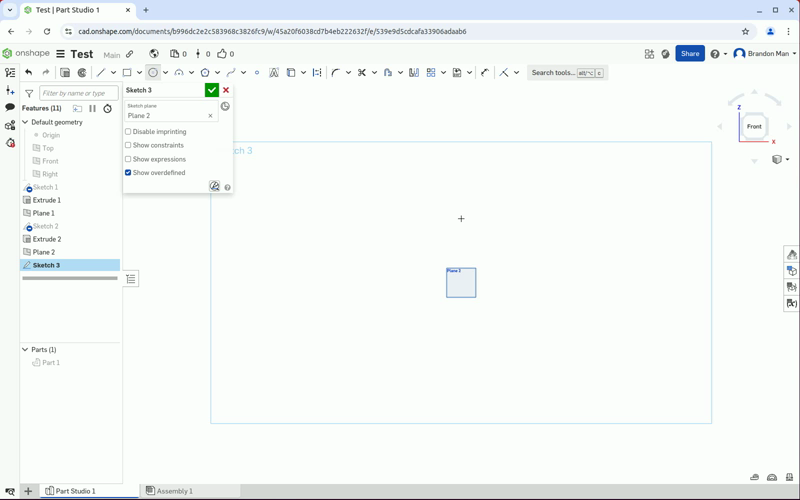
click(461, 218)
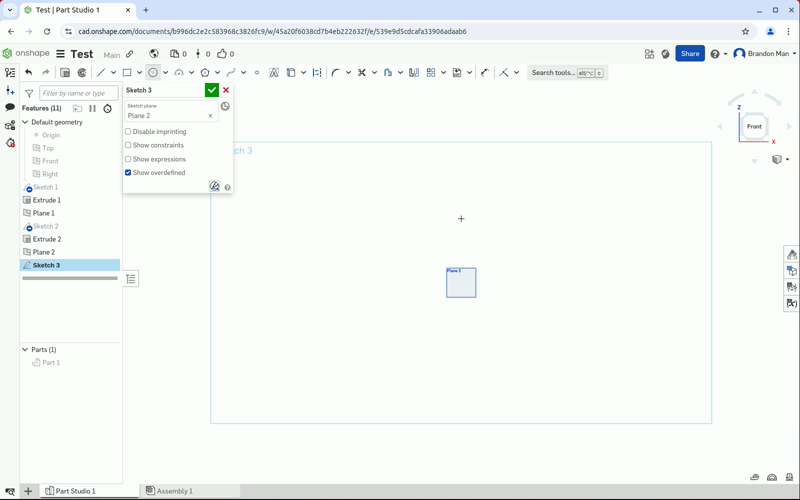
key_up(shift)
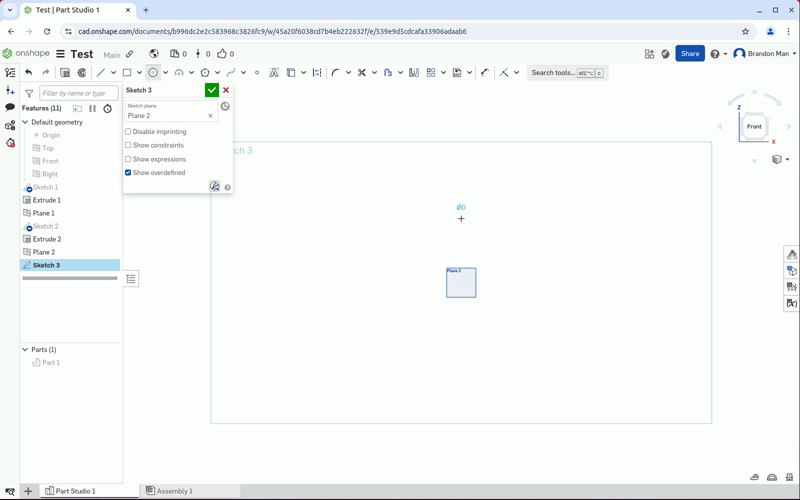
mouse_move(468, 218)
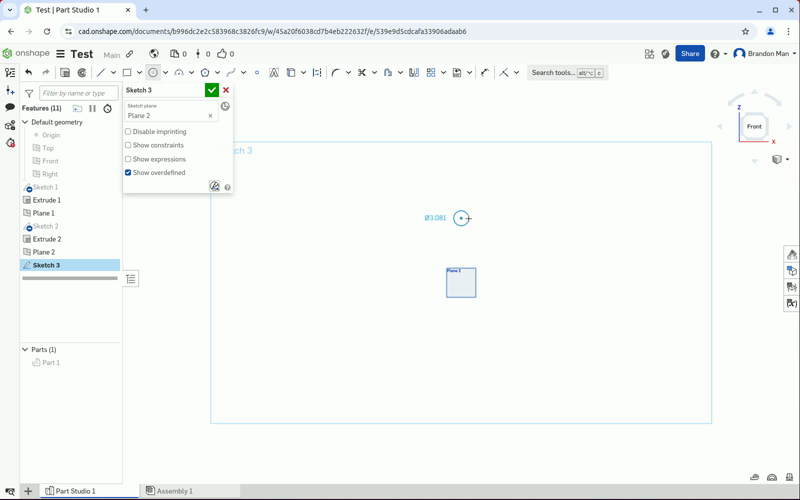
click(468, 218)
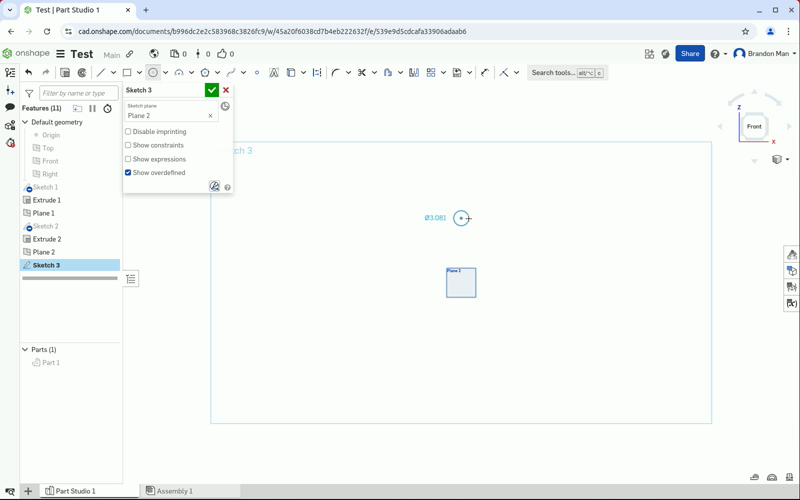
key(esc)
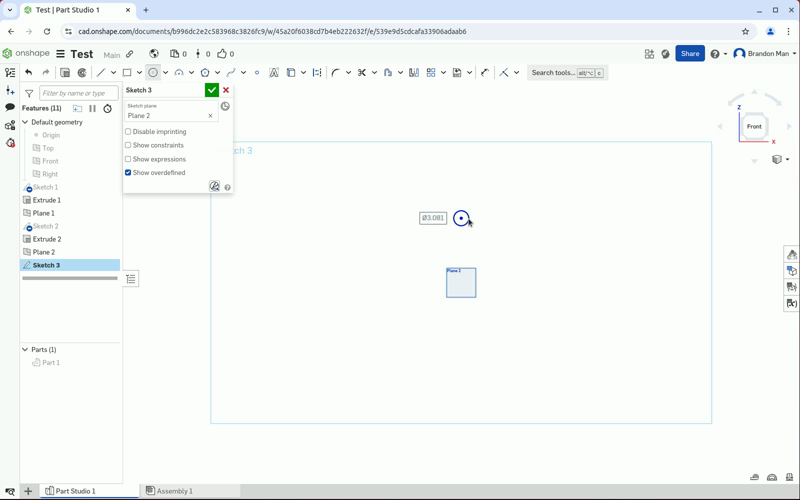
mouse_move(465, 216)
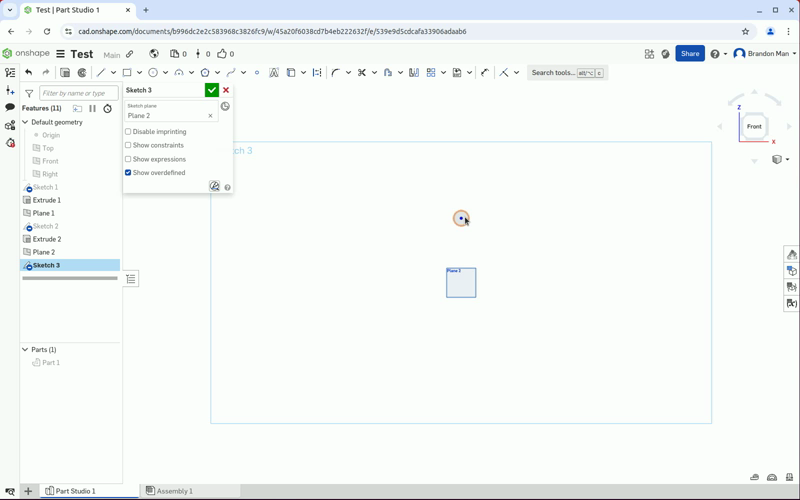
scroll(6)
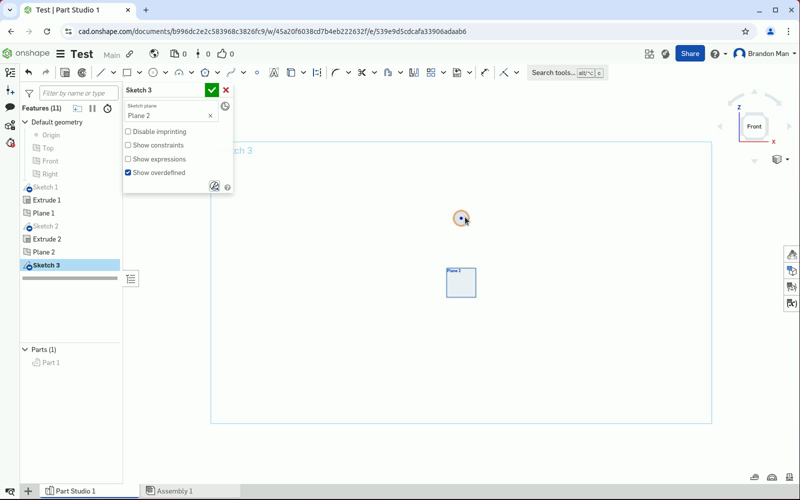
scroll(6)
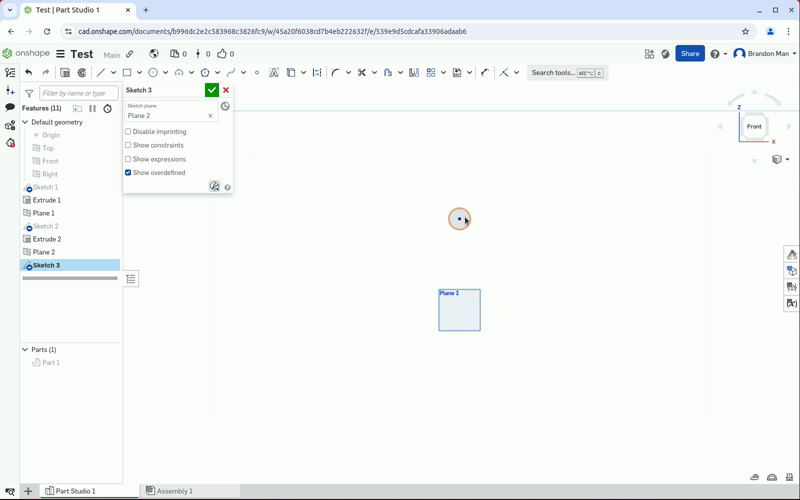
scroll(6)
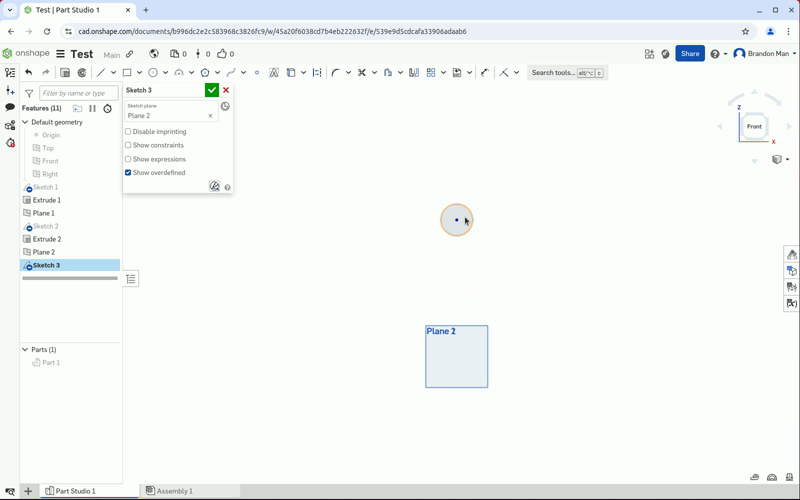
scroll(6)
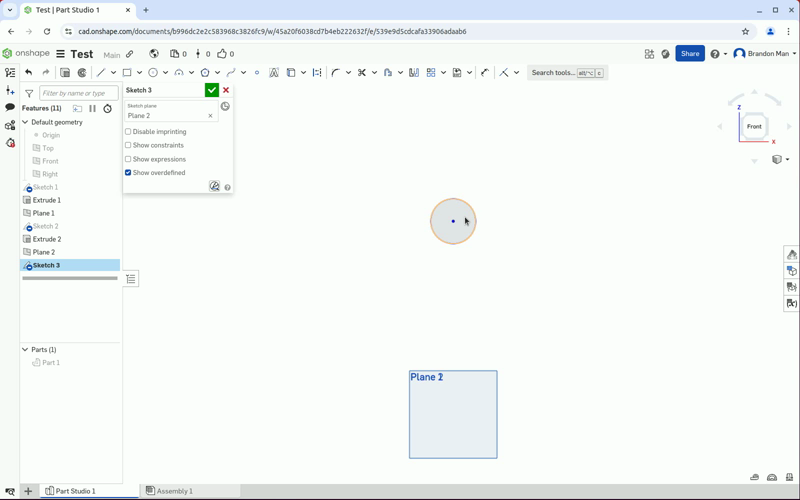
scroll(6)
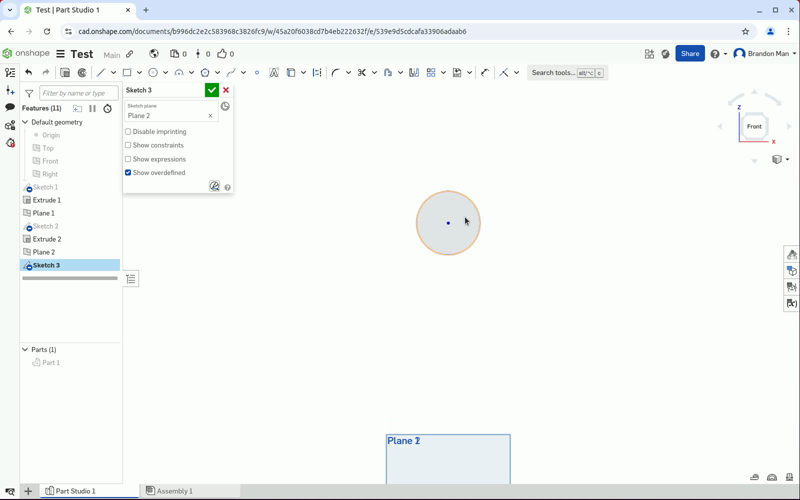
scroll(6)
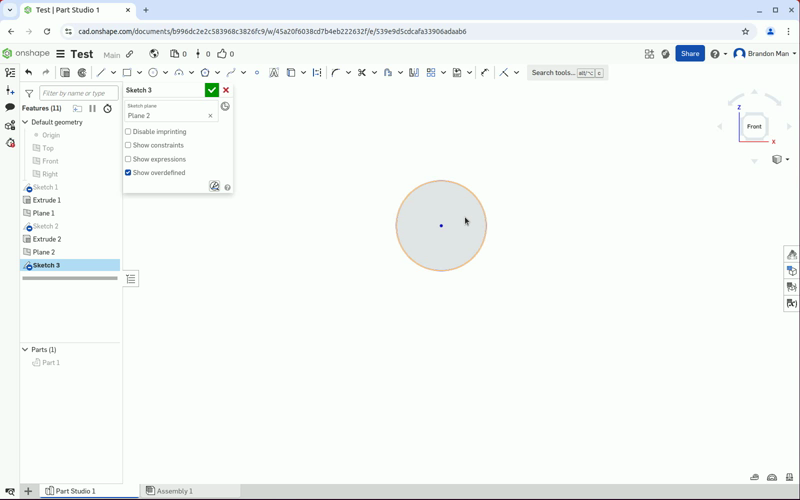
scroll(6)
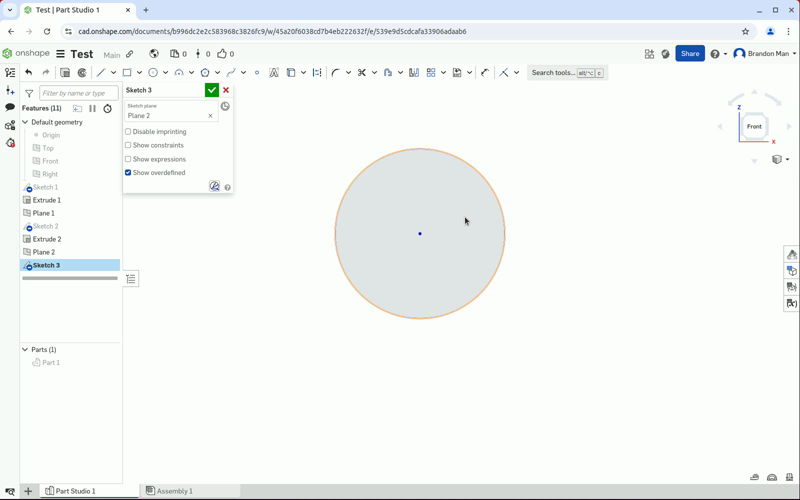
click(465, 216)
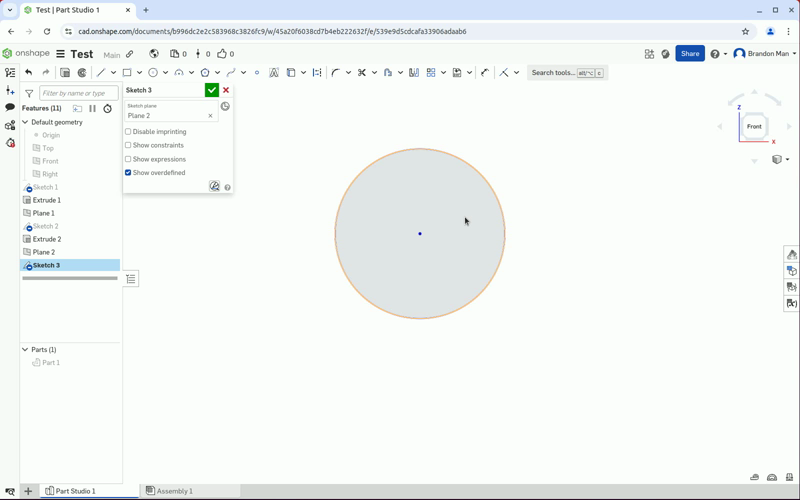
scroll(-6)
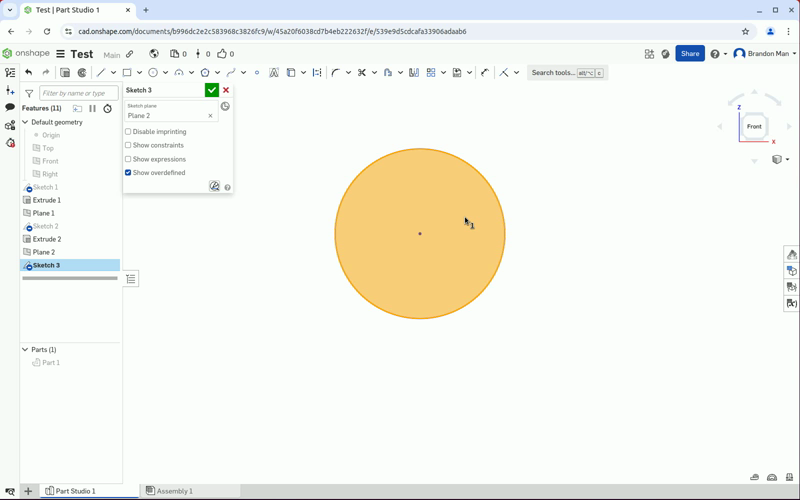
scroll(-6)
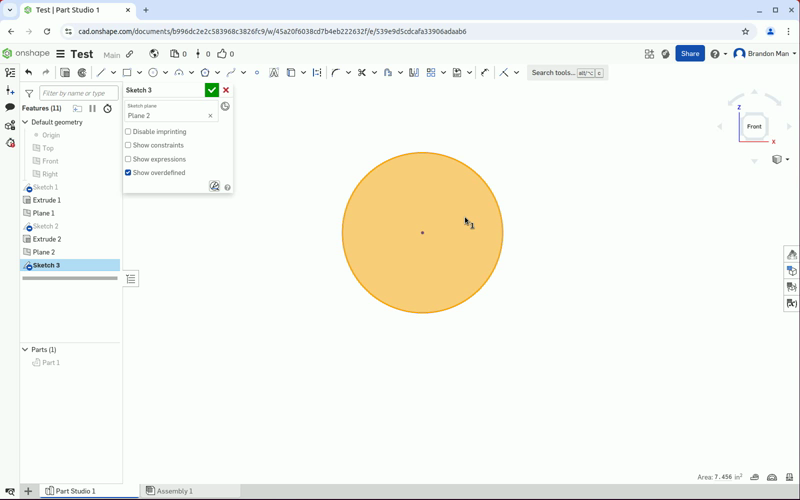
scroll(-6)
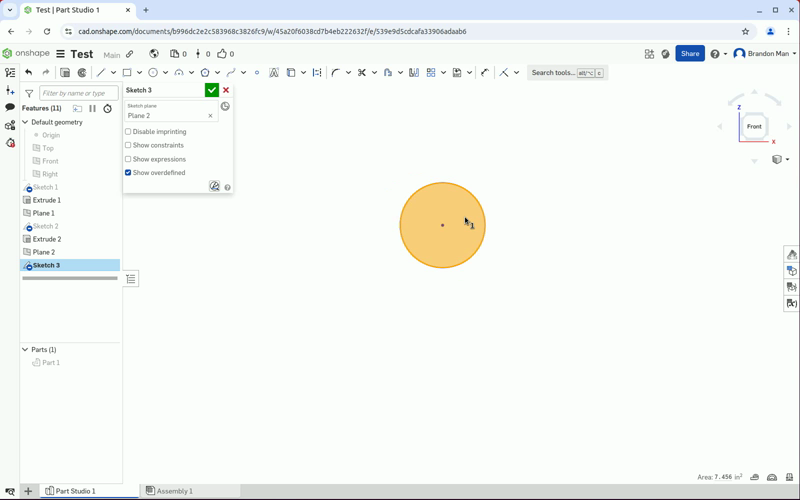
scroll(-6)
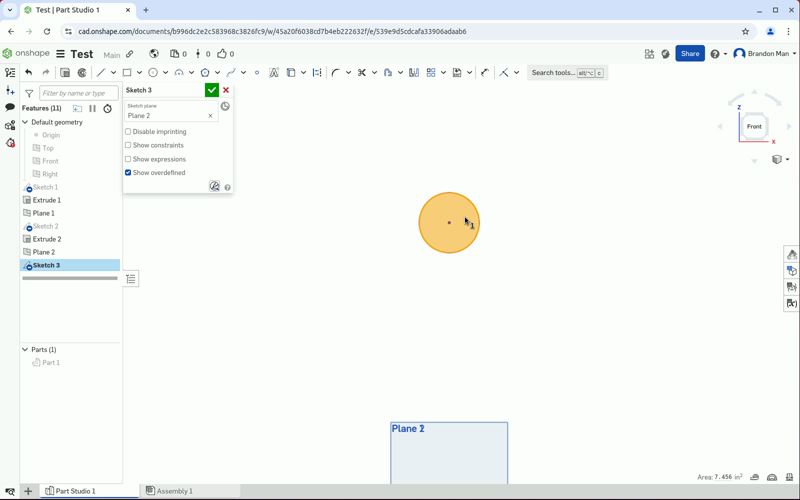
scroll(-6)
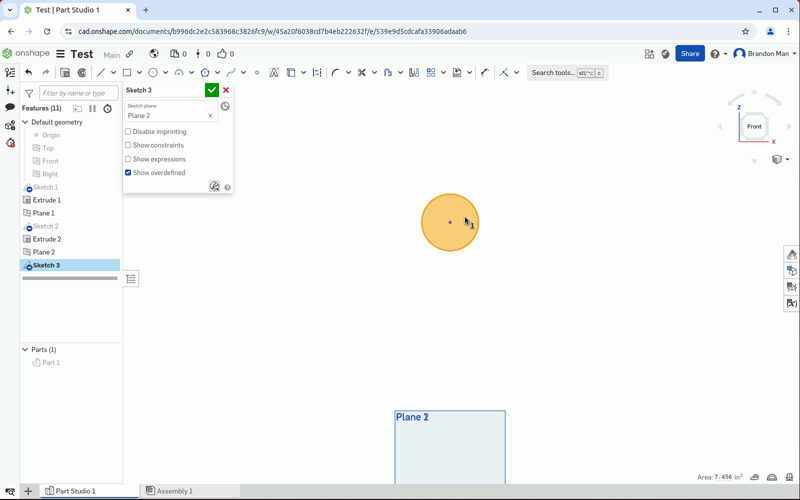
scroll(-6)
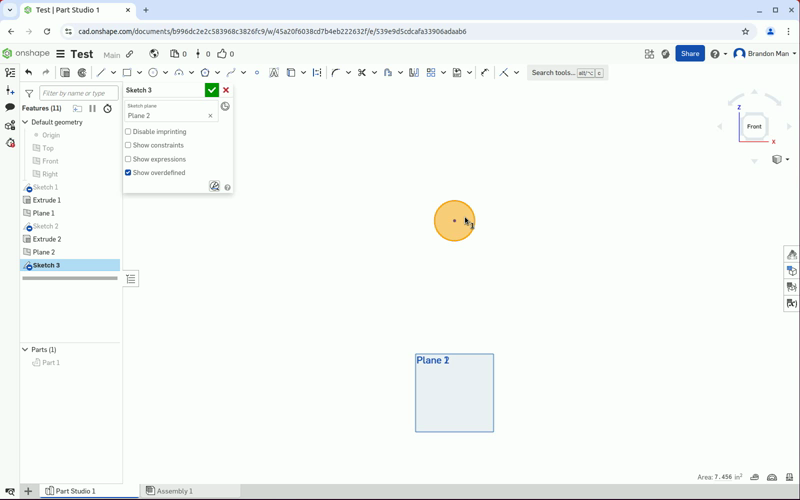
scroll(-6)
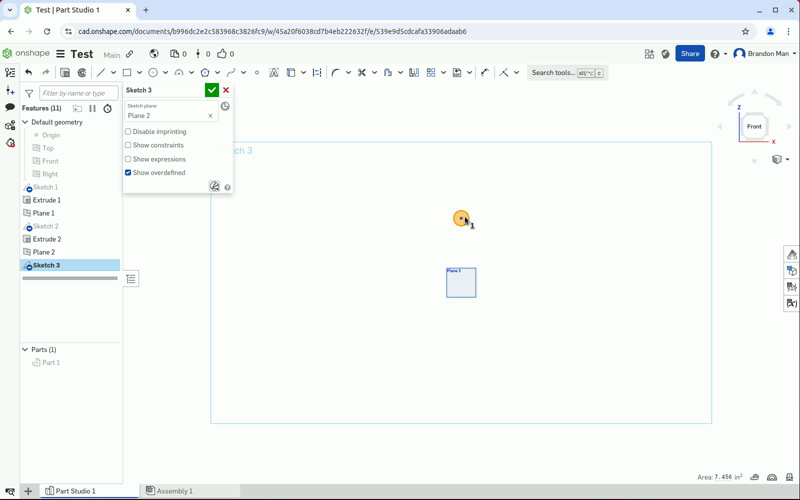
mouse_move(73, 352)
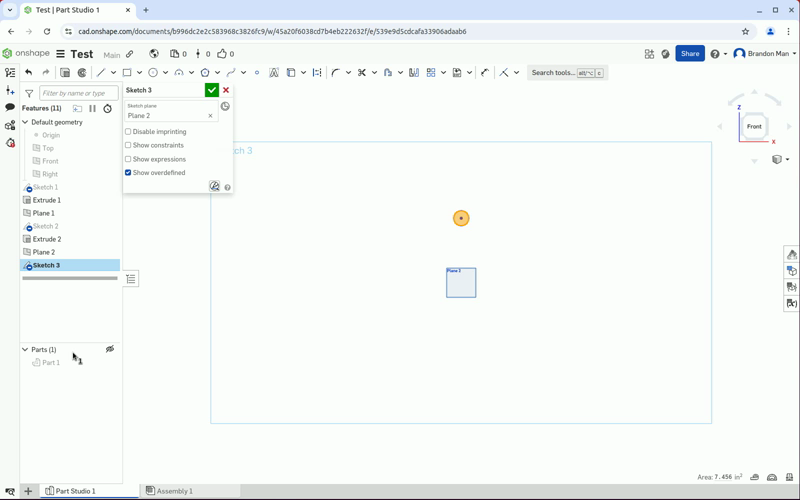
key(shift+y)
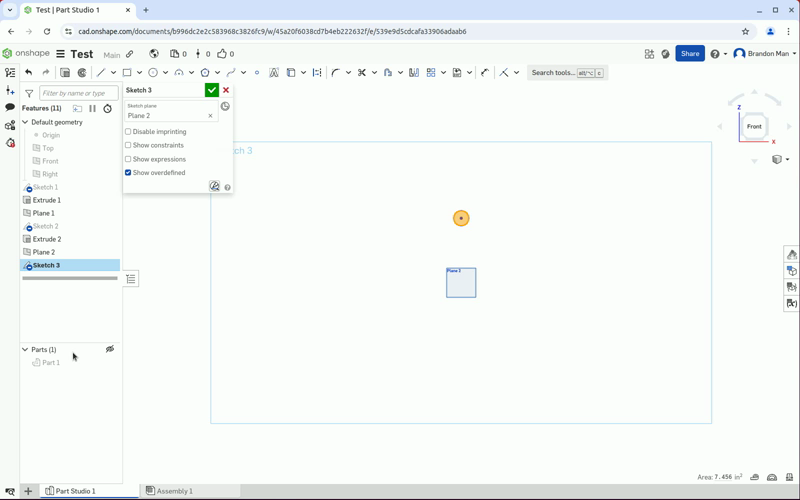
key(shift+e)
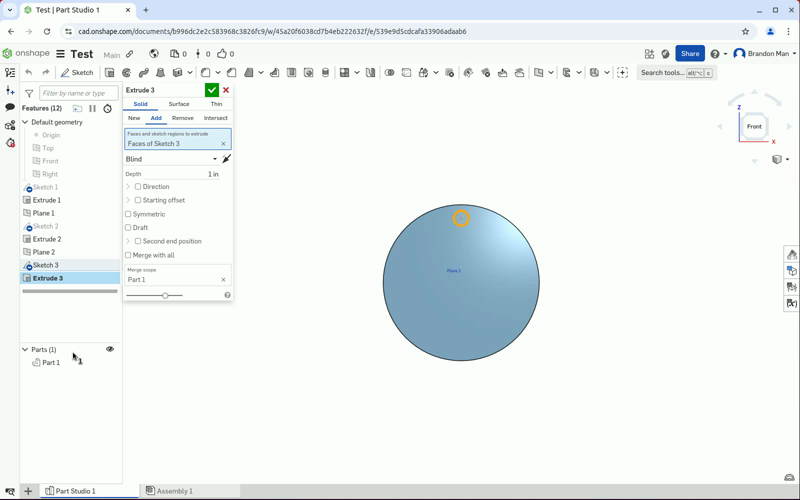
mouse_move(143, 106)
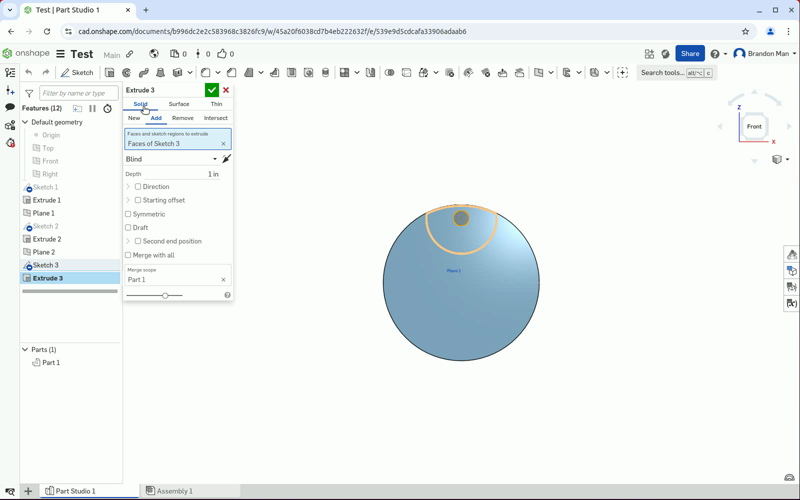
click(143, 106)
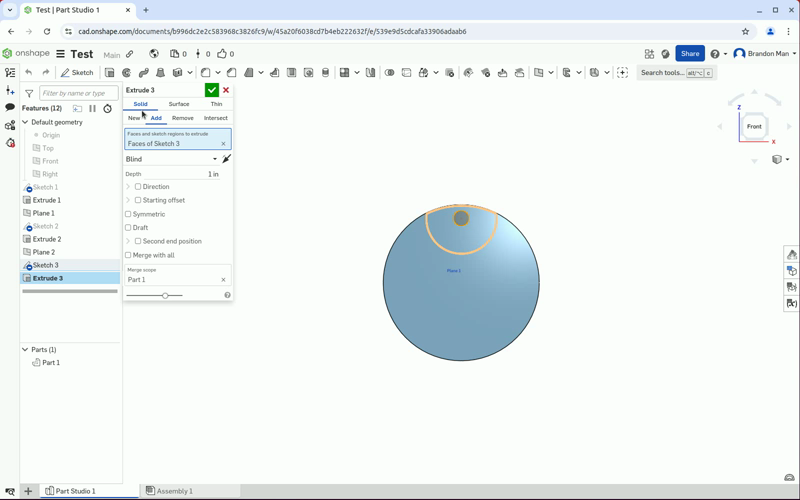
mouse_move(137, 120)
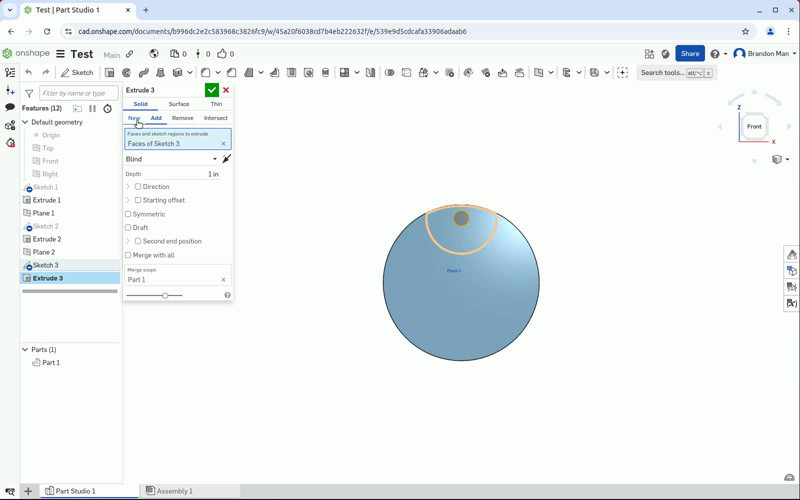
click(137, 120)
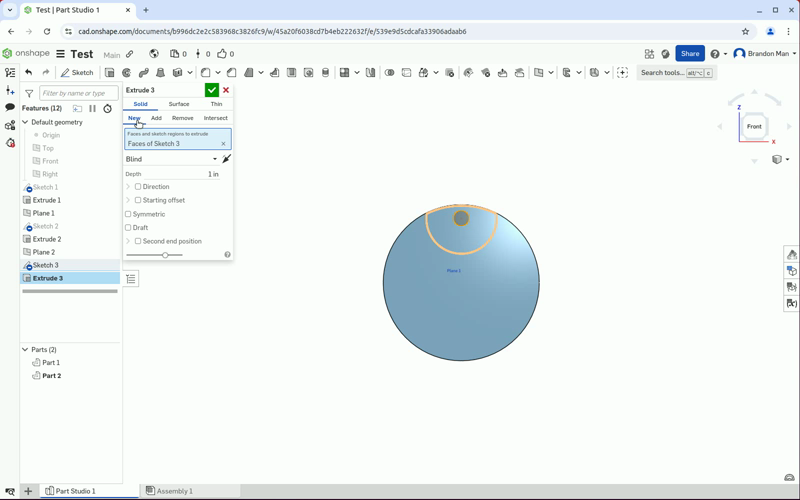
key(tab, 4)
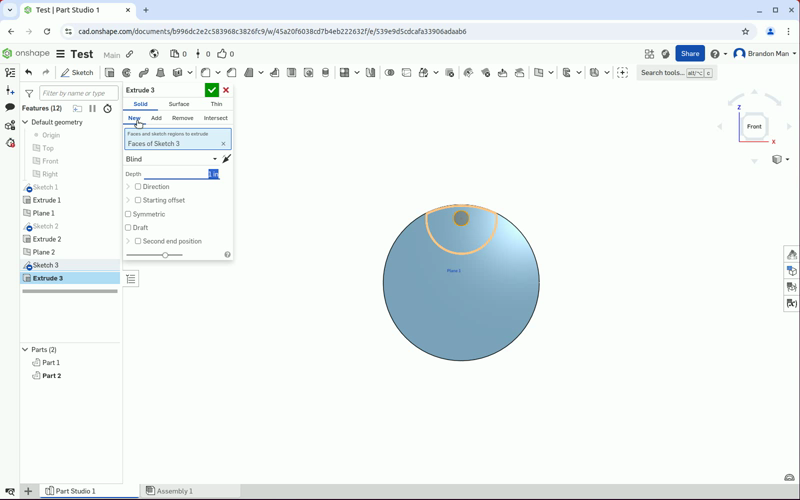
text(9.388)
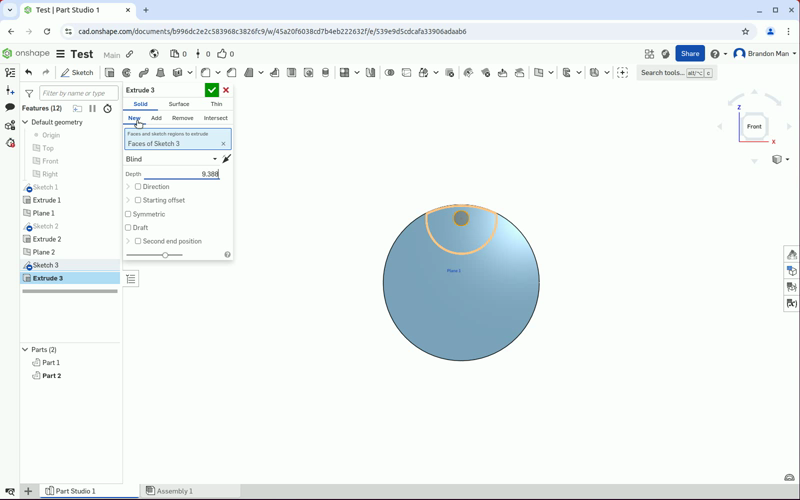
key(enter)
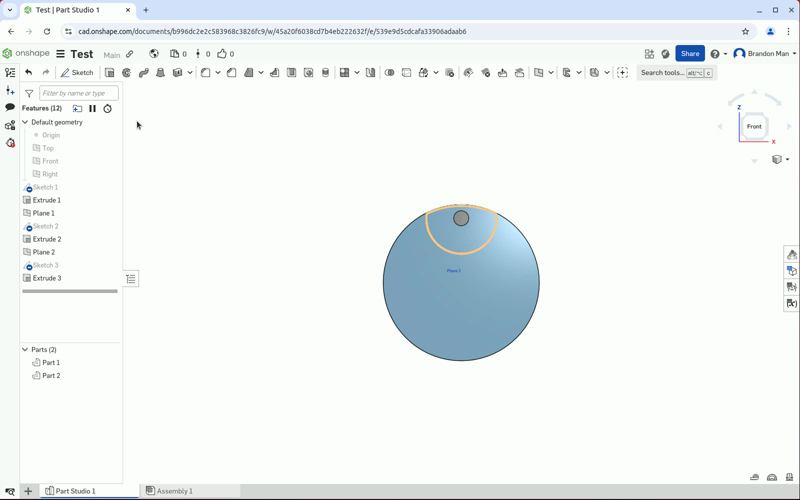
key(shift+h)
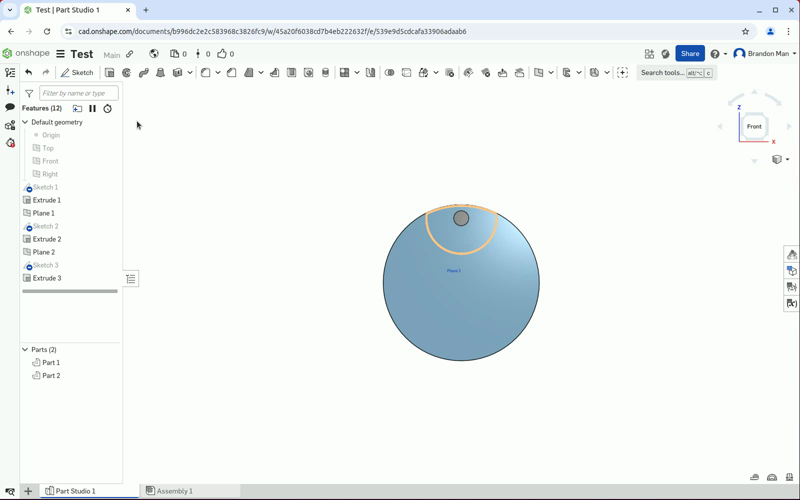
key(shift+h)
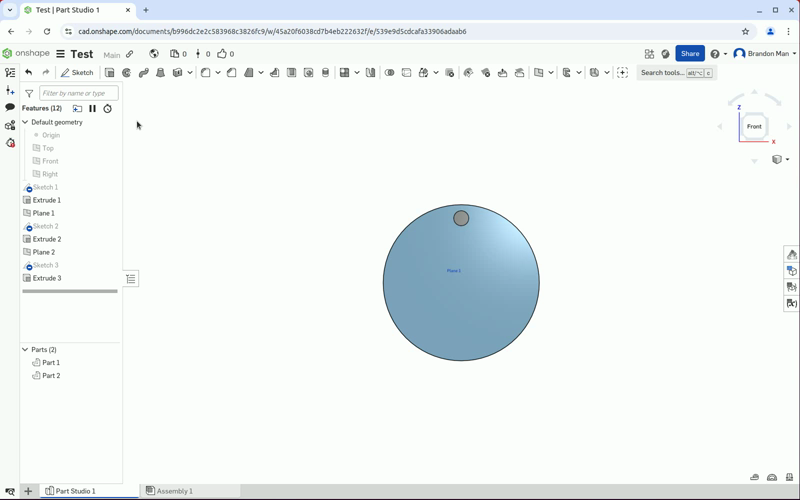
mouse_move(73, 189)
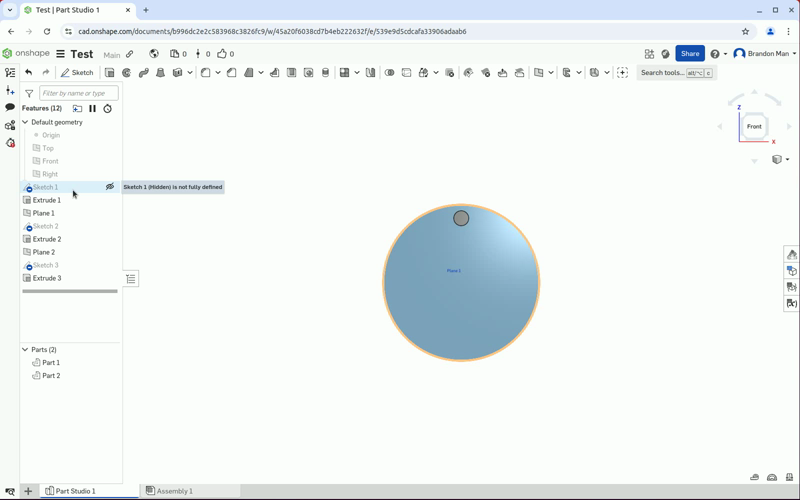
click(73, 189)
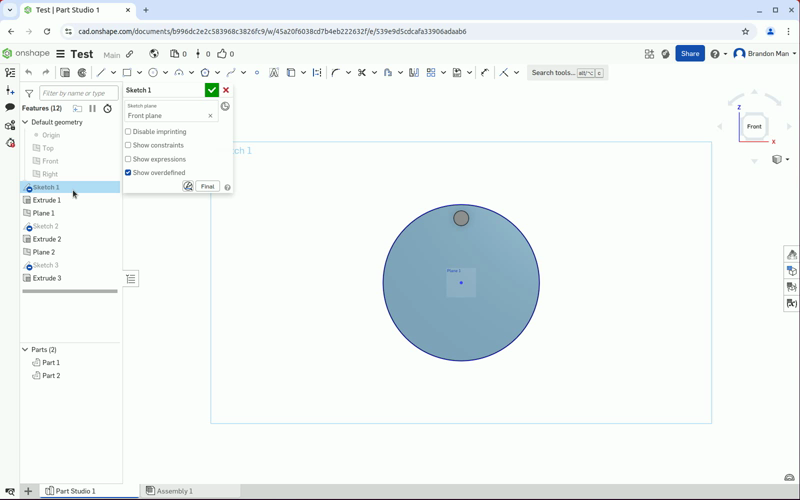
mouse_move(229, 92)
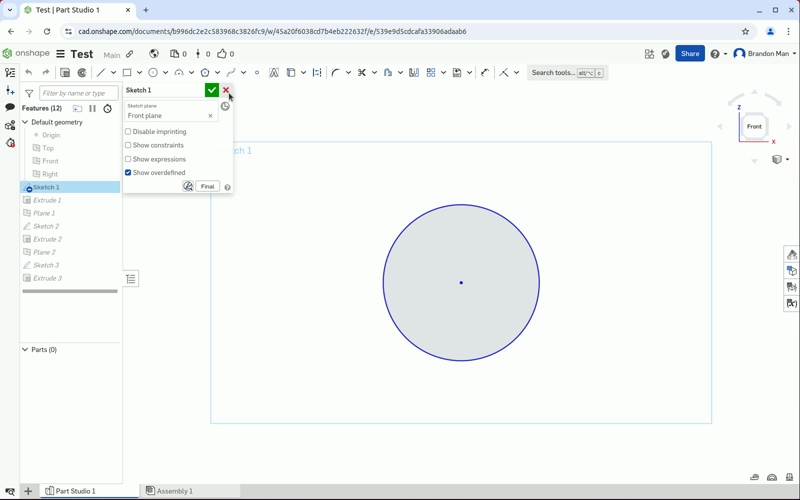
click(229, 92)
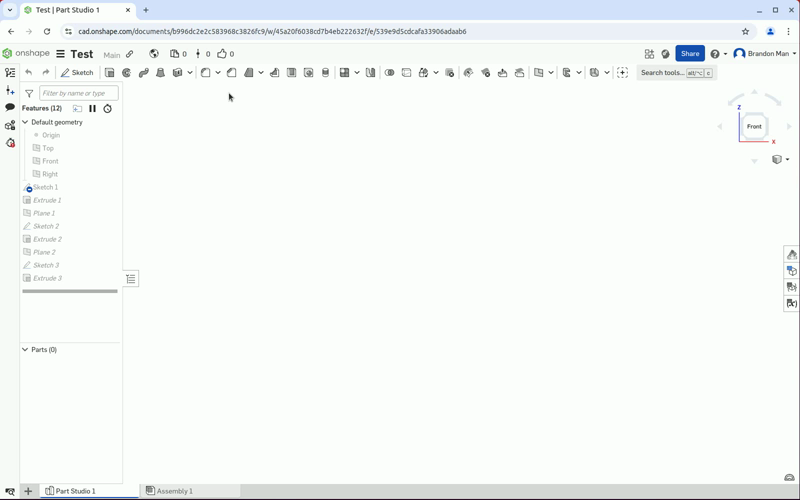
key(shift+s)
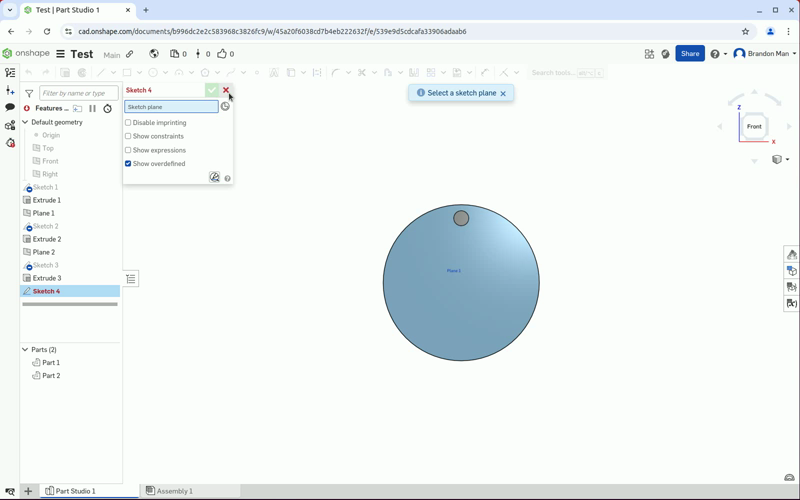
mouse_move(73, 215)
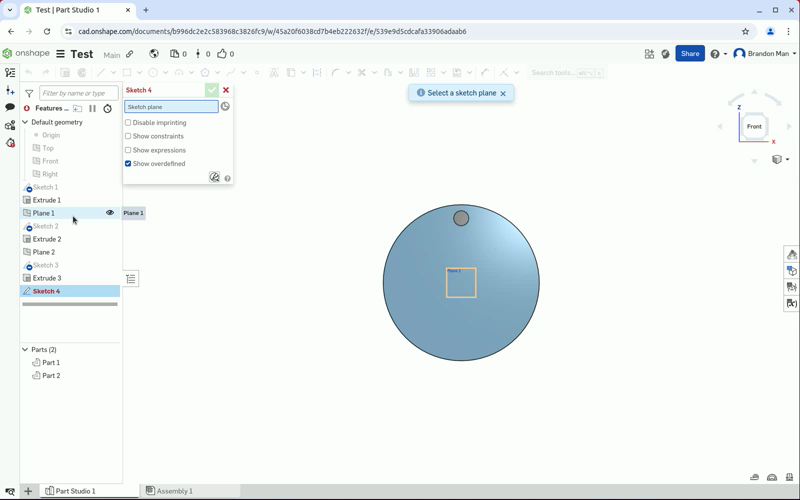
click(73, 215)
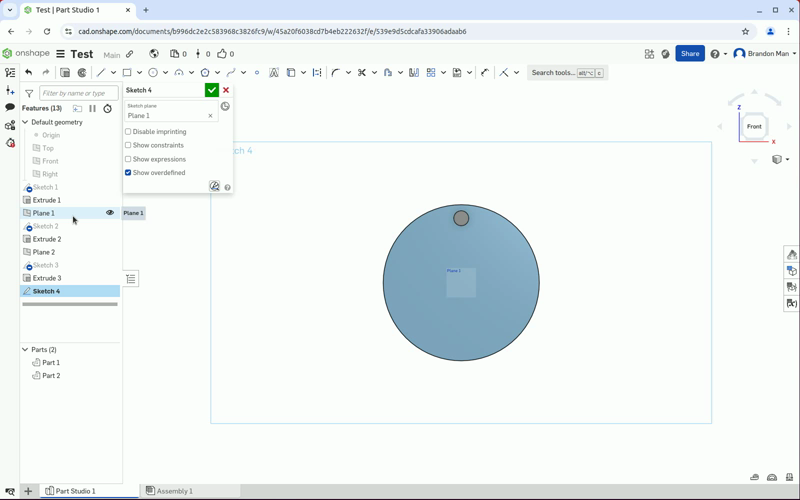
mouse_move(73, 352)
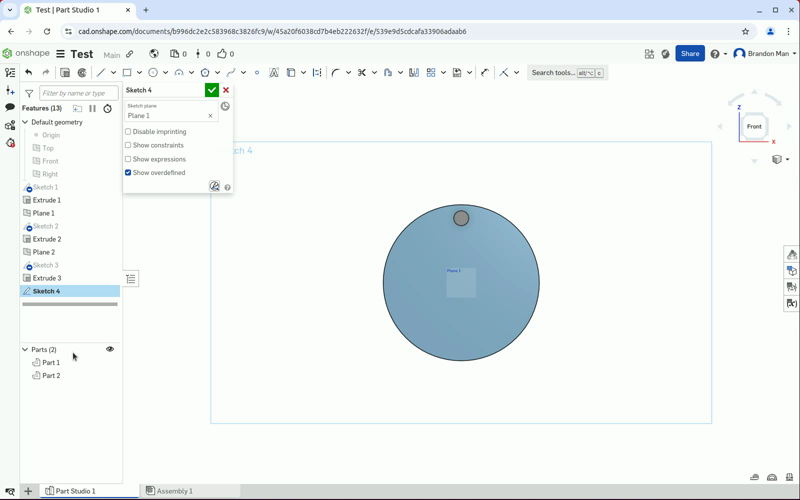
key(y)
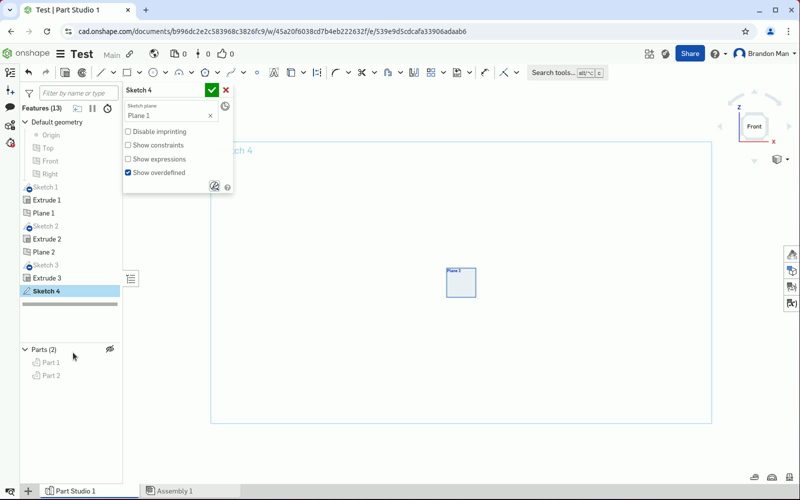
key(a)
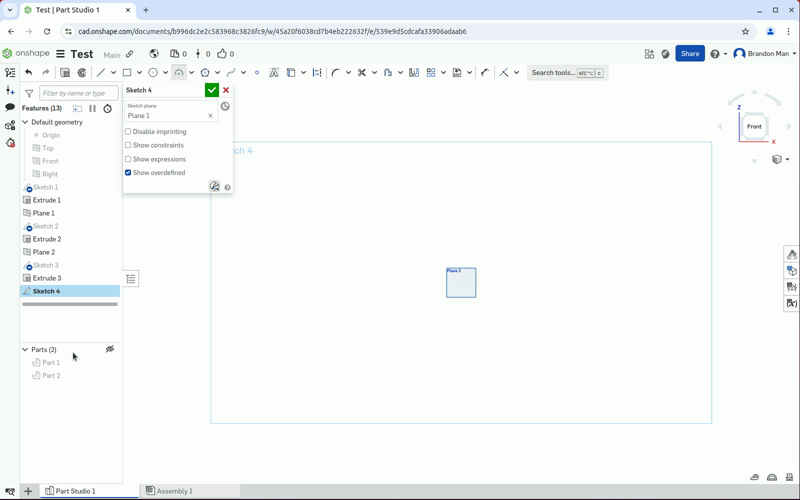
key_down(shift)
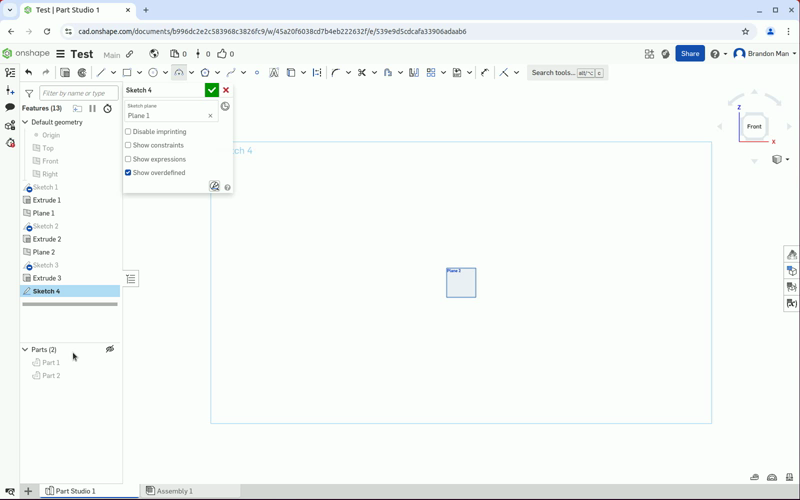
mouse_move(384, 294)
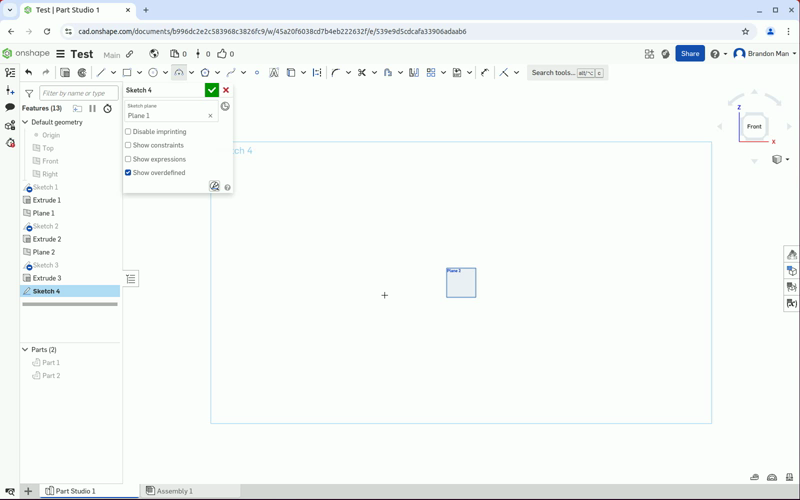
click(384, 294)
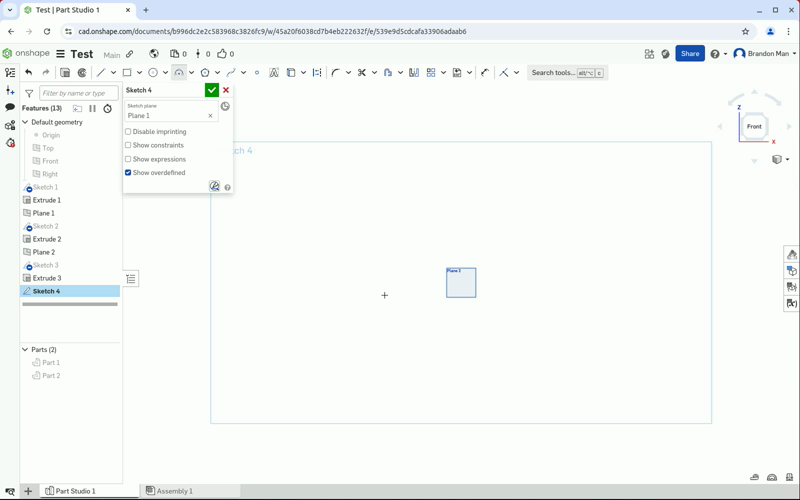
key_up(shift)
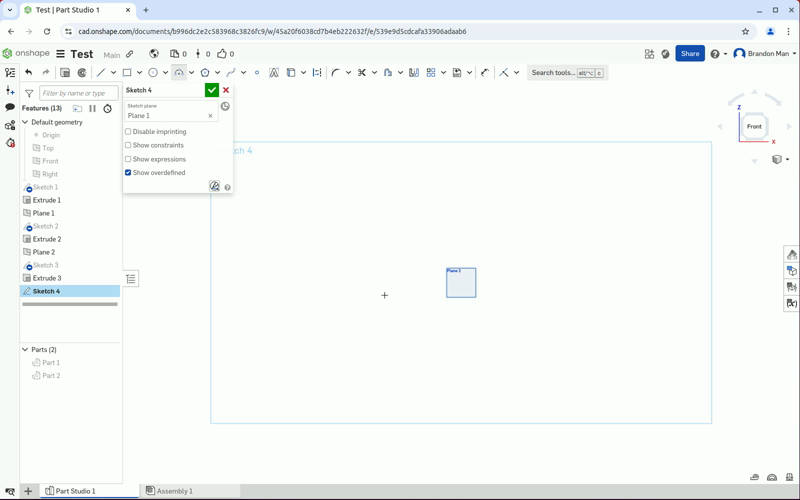
key_down(shift)
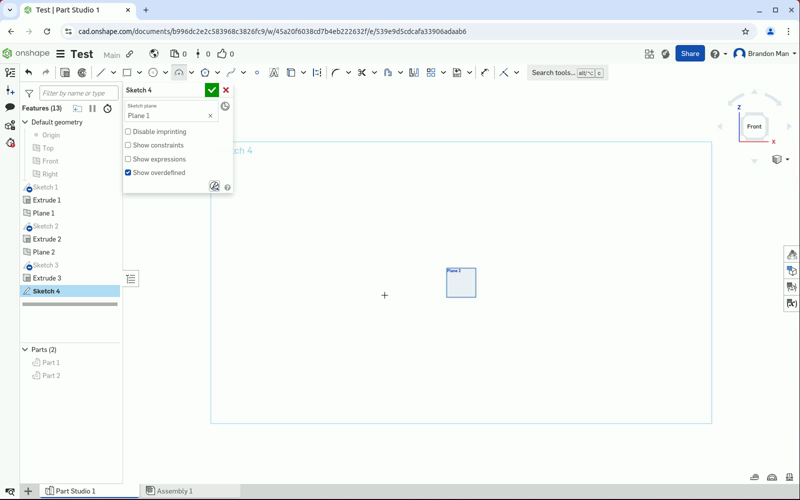
mouse_move(423, 350)
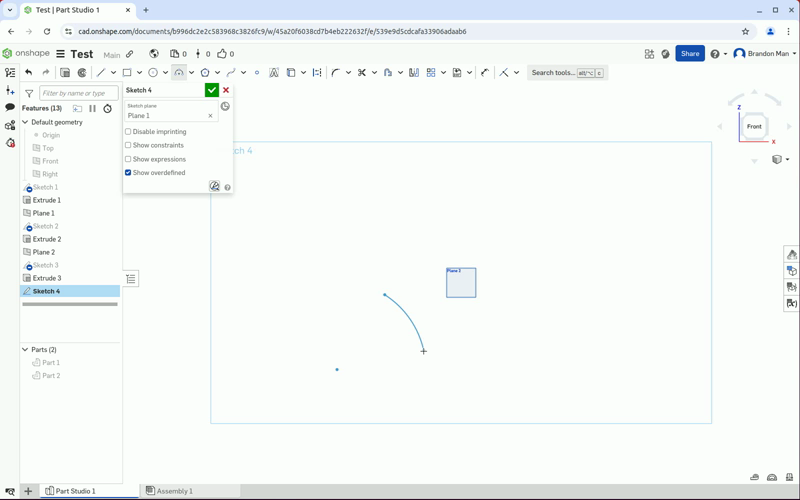
click(423, 350)
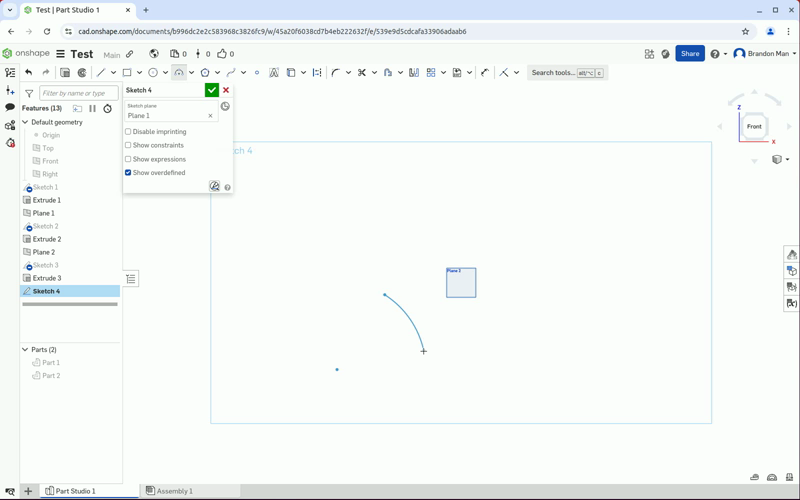
mouse_move(397, 327)
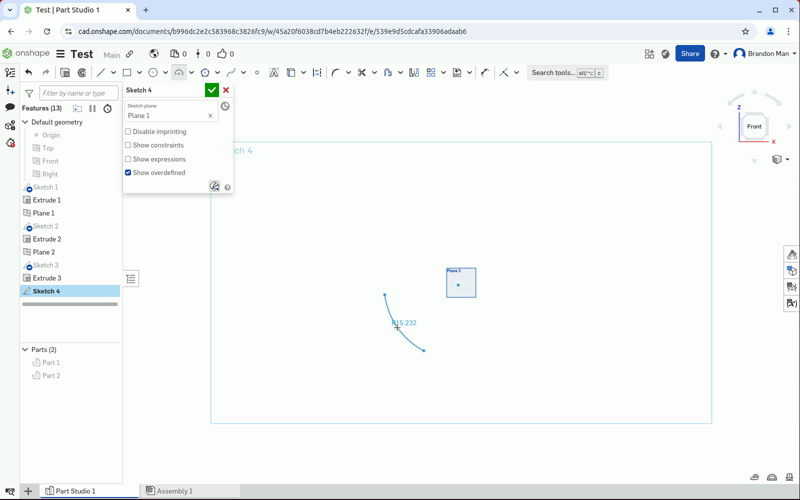
click(397, 327)
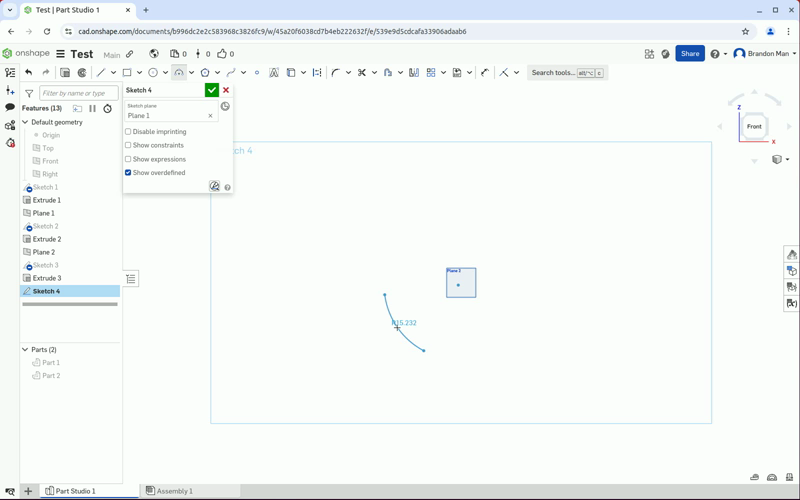
key_up(shift)
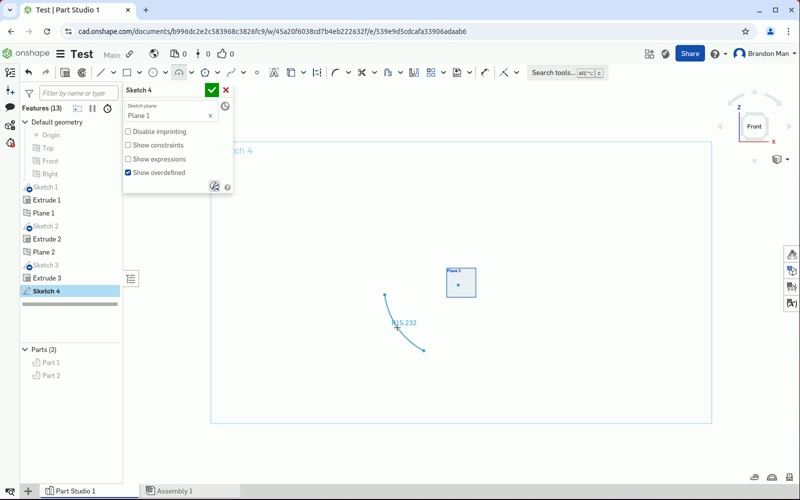
mouse_move(423, 350)
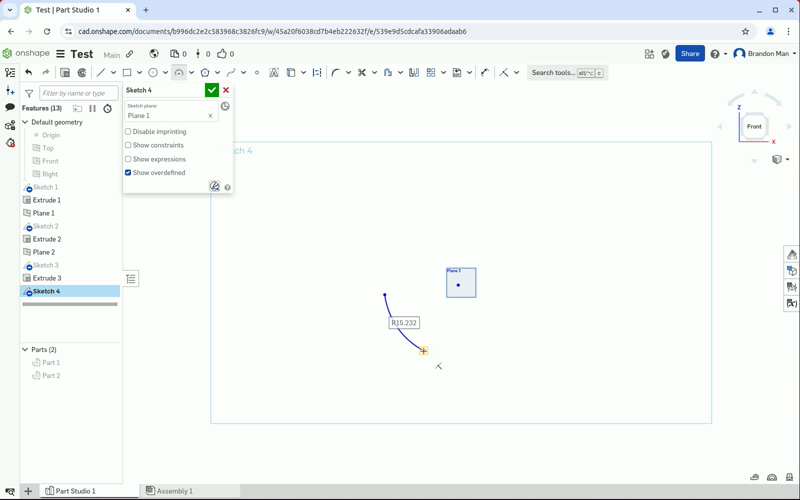
click(423, 350)
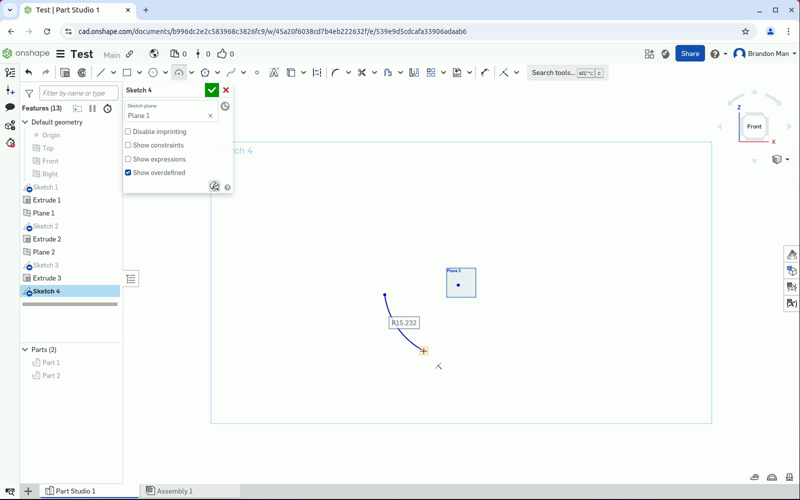
mouse_move(384, 294)
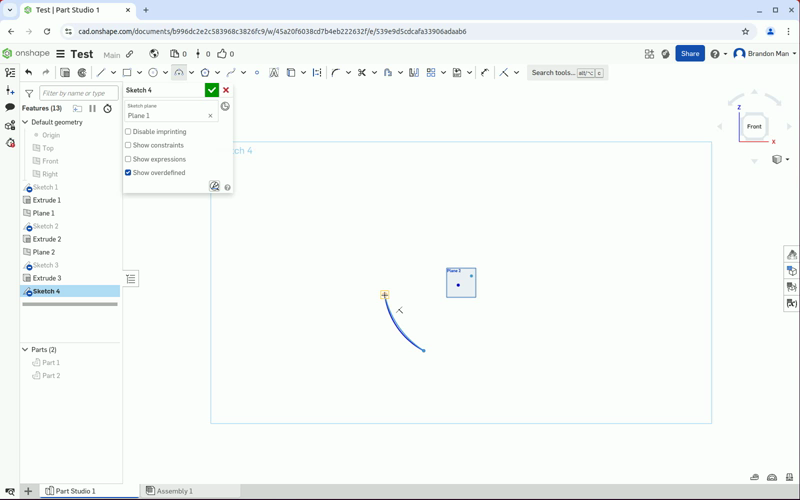
click(384, 294)
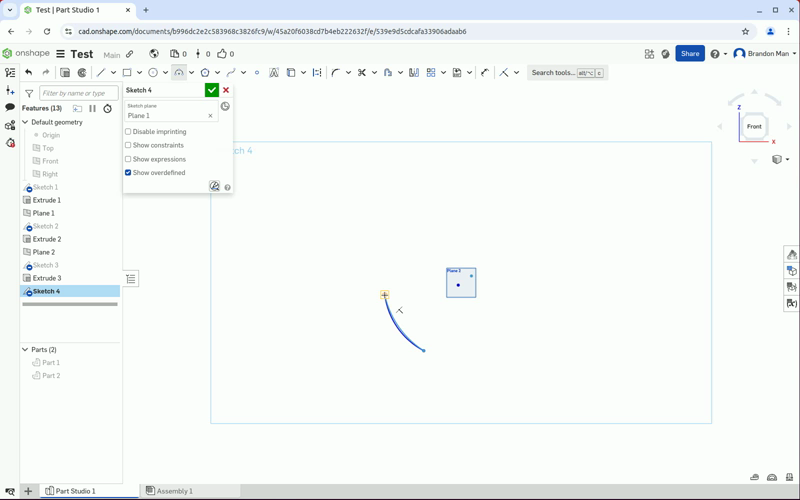
key_down(shift)
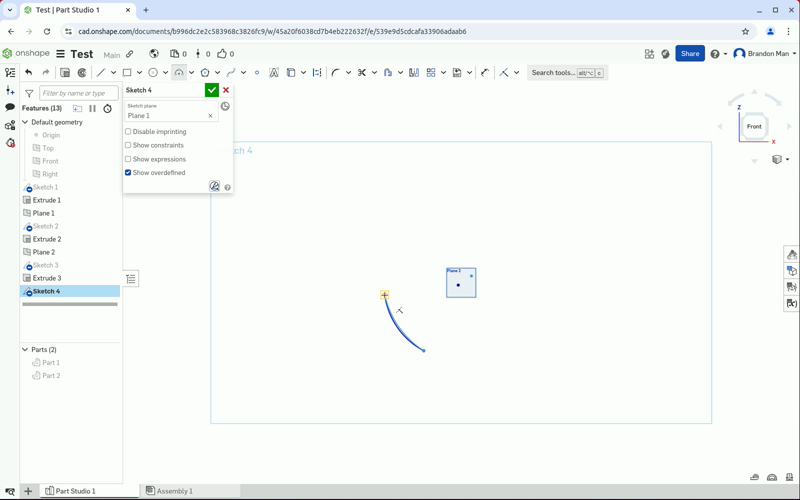
mouse_move(436, 300)
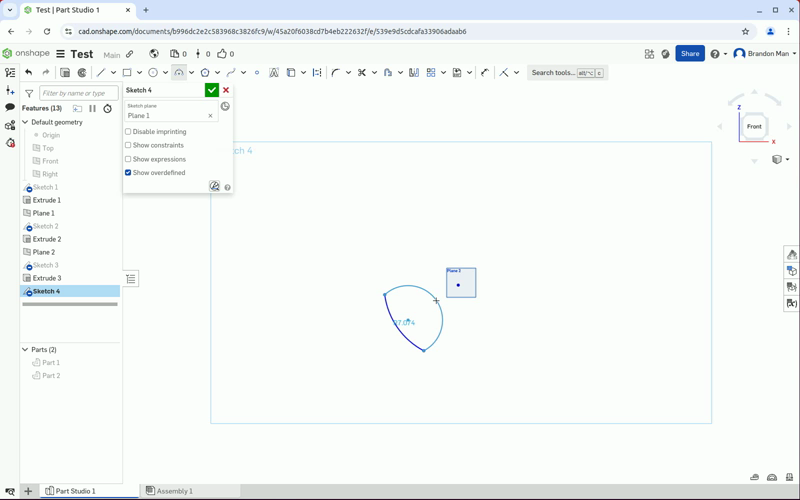
click(436, 300)
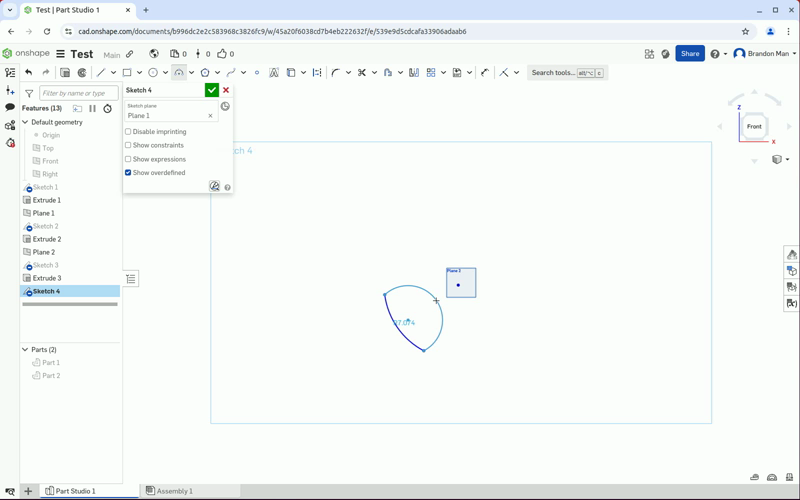
key_up(shift)
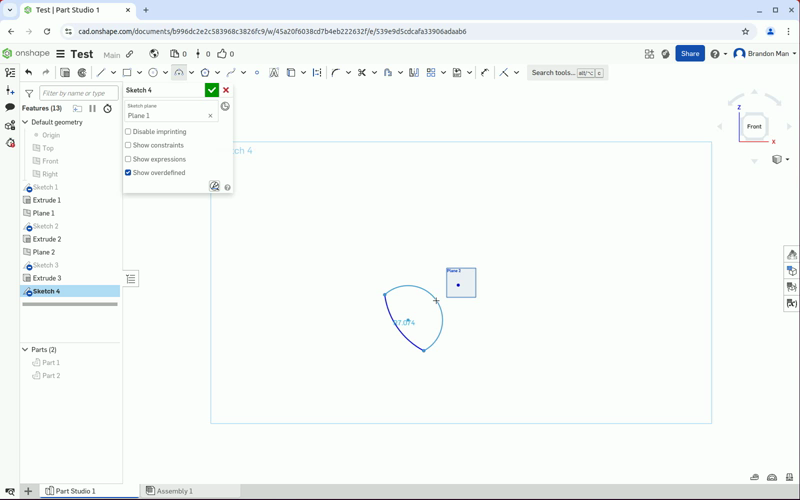
key(esc)
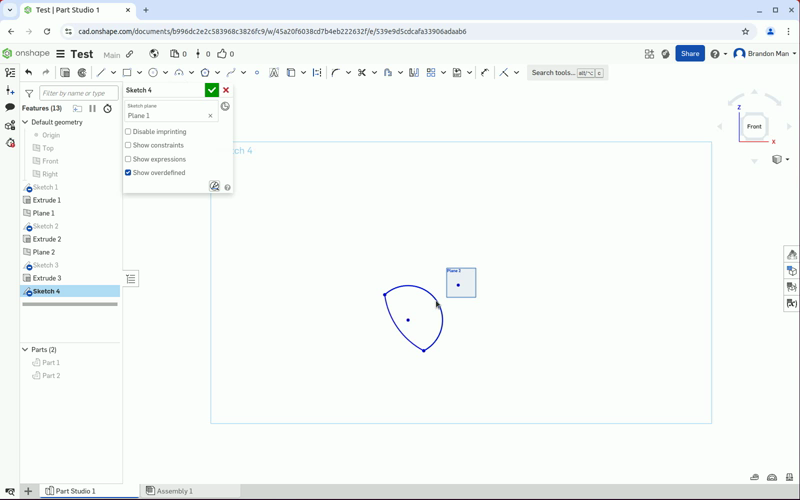
mouse_move(389, 303)
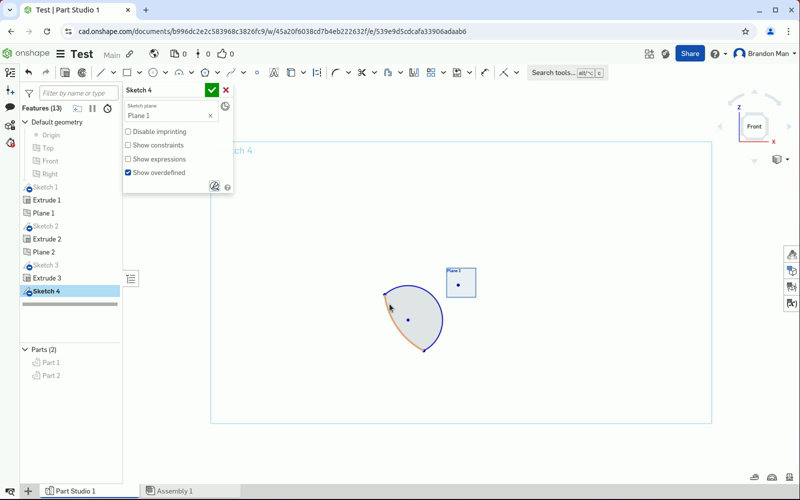
click(389, 303)
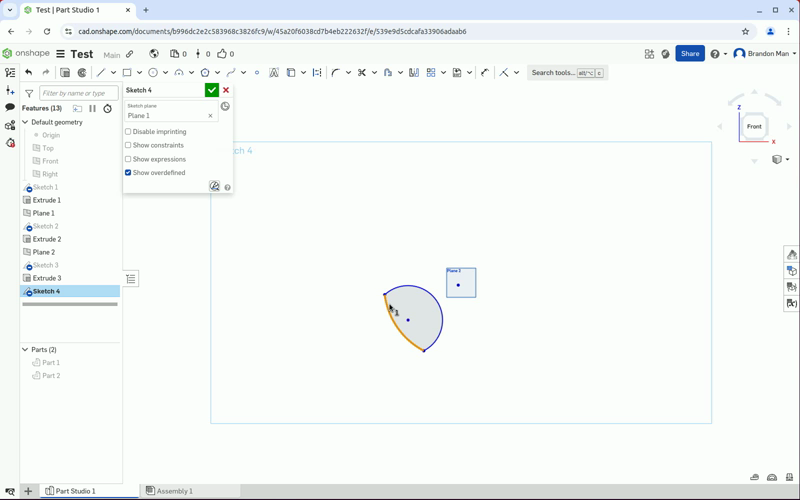
mouse_move(73, 352)
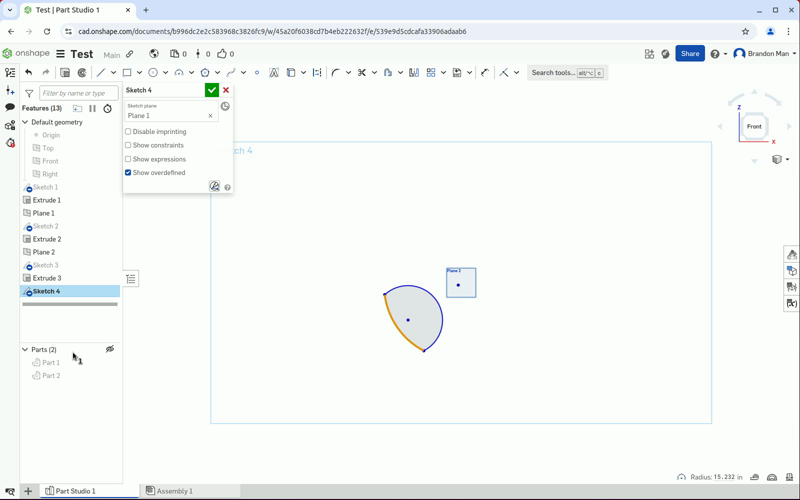
key(shift+y)
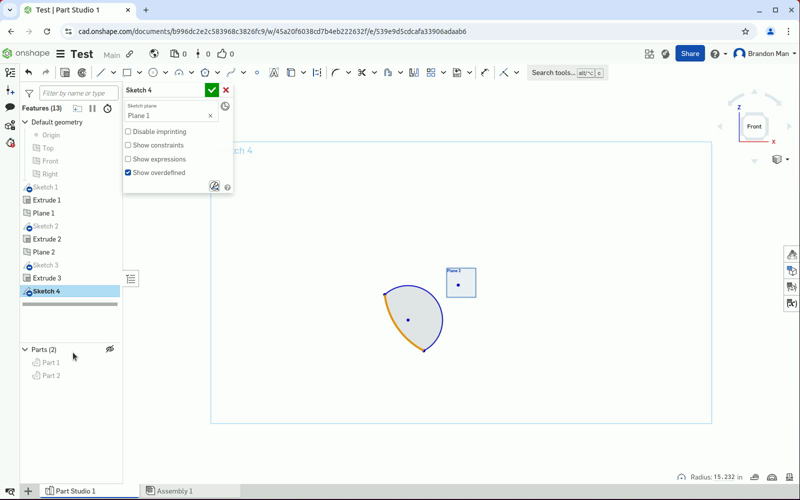
key(shift+e)
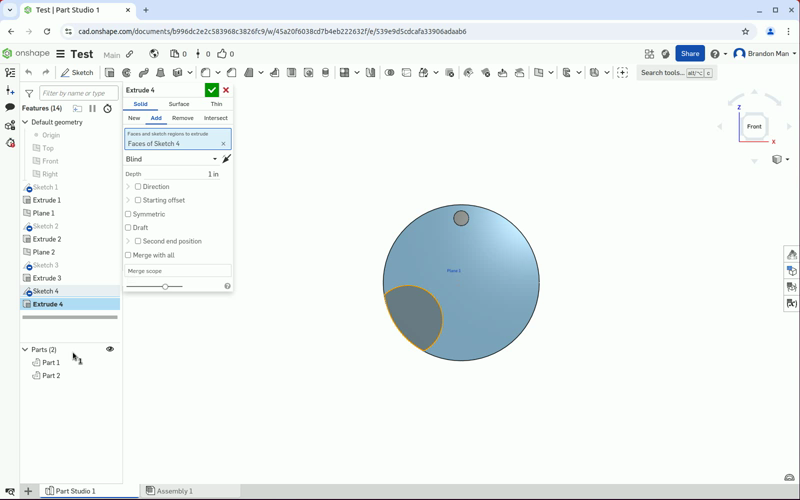
mouse_move(143, 106)
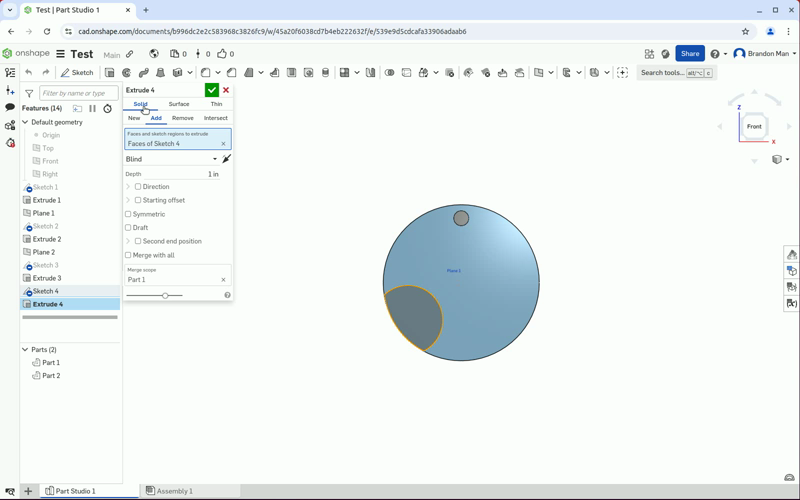
click(143, 106)
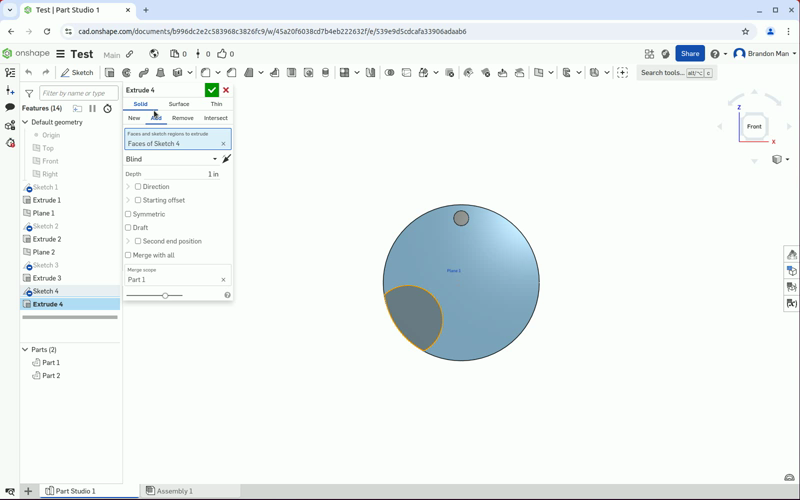
mouse_move(186, 120)
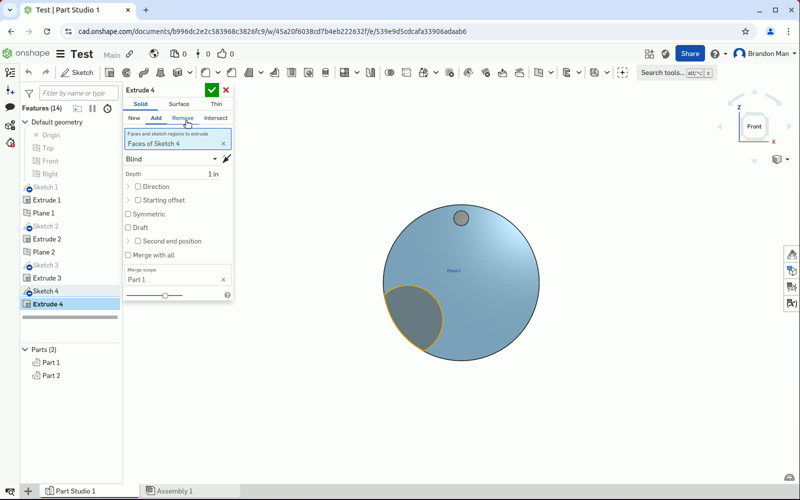
click(186, 120)
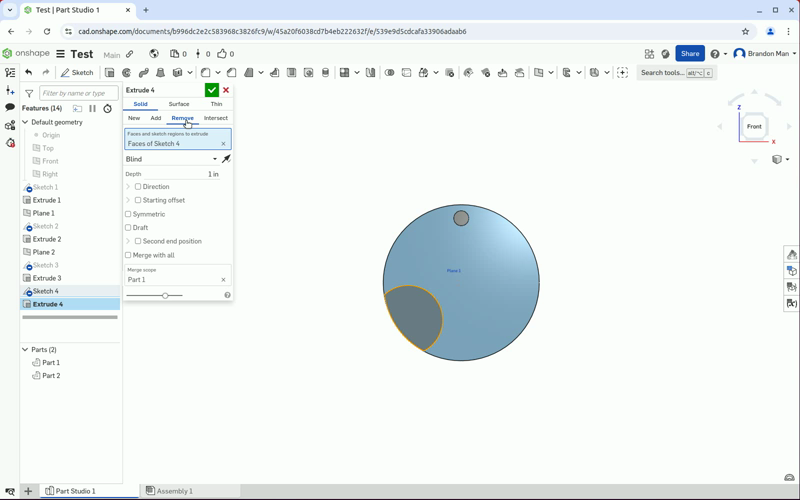
key(tab, 4)
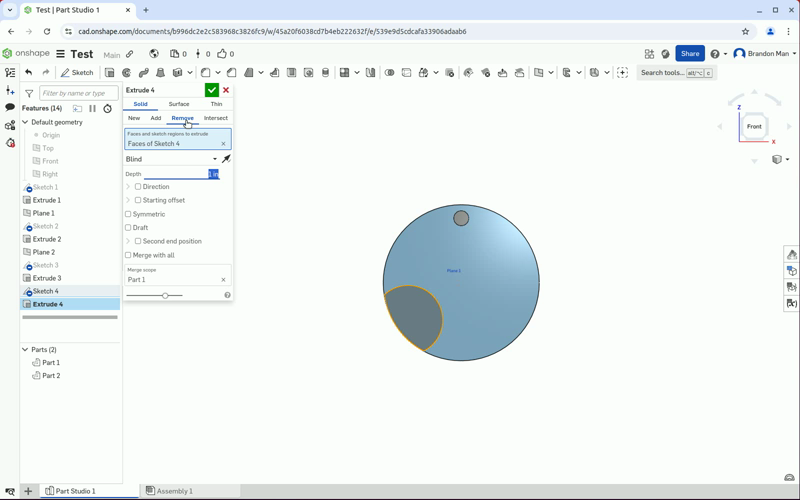
text(3.611)
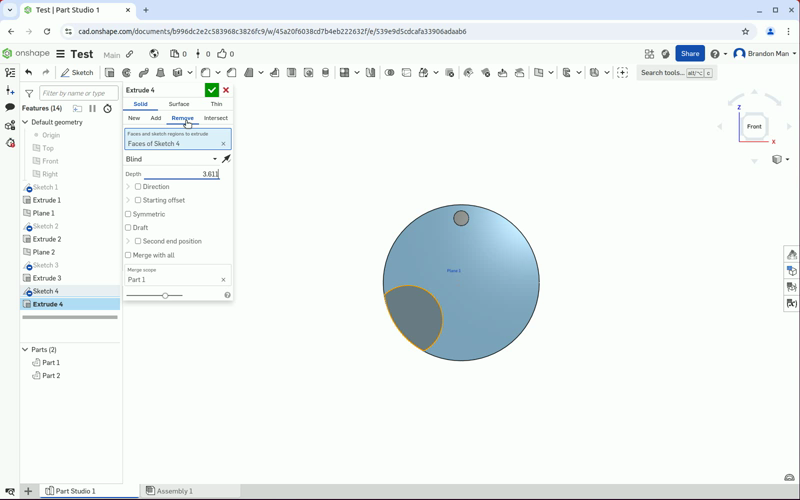
key(tab, 6)
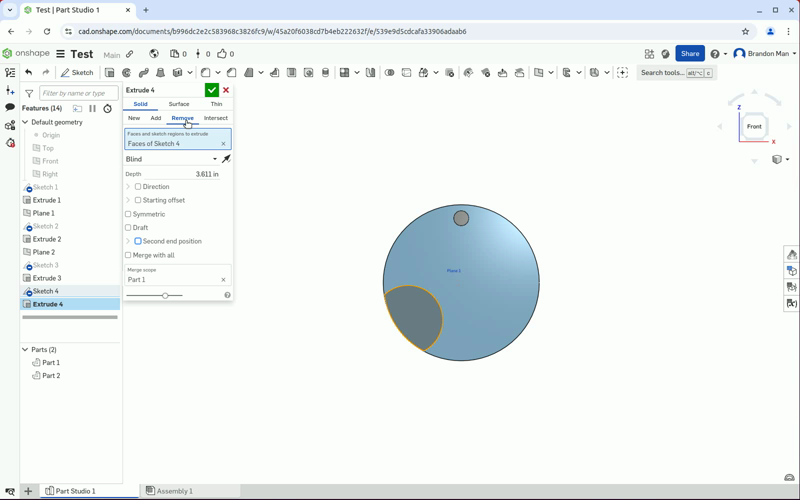
key(space)
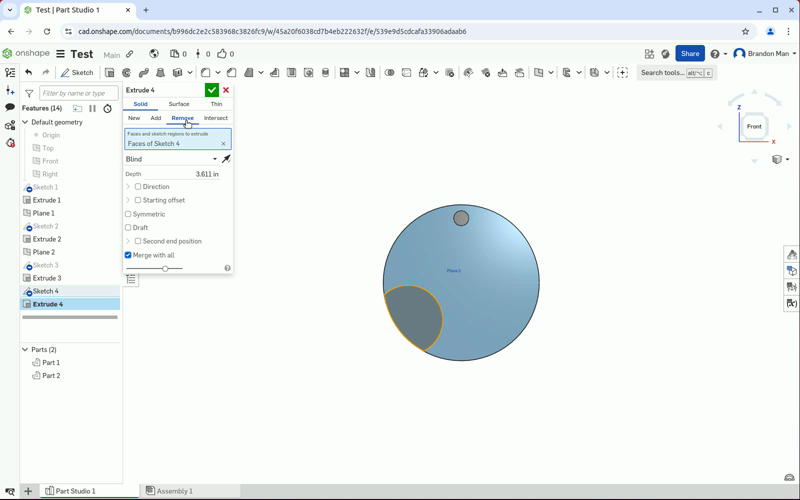
key(enter)
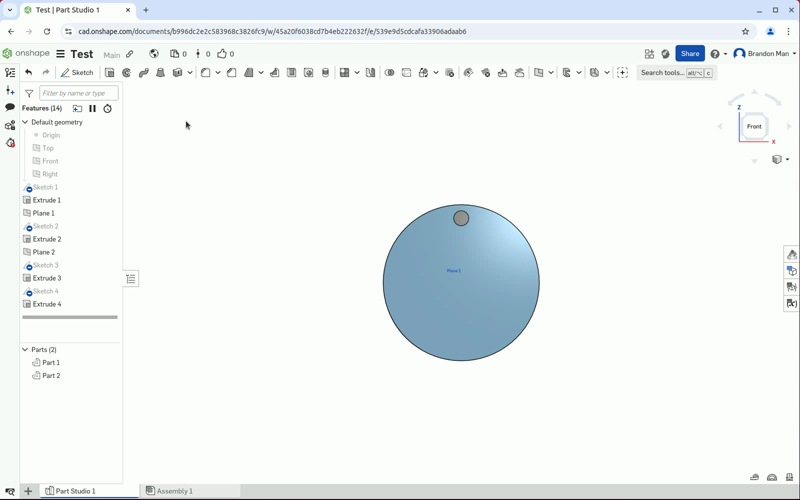
key(shift+h)
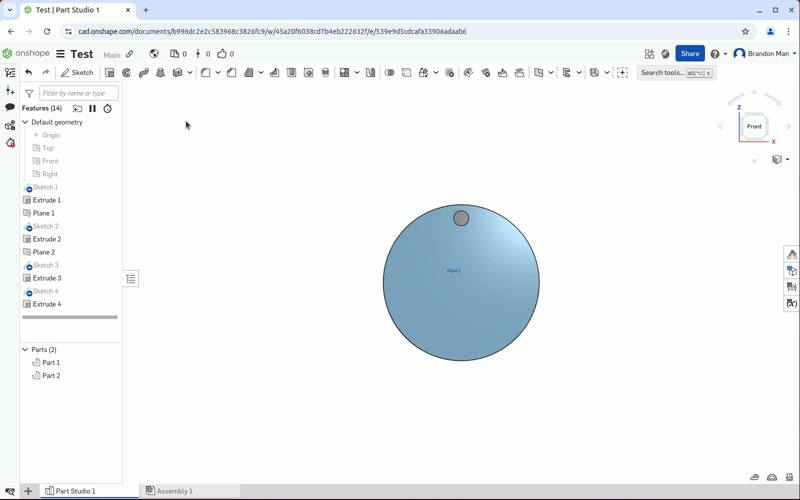
key(shift+h)
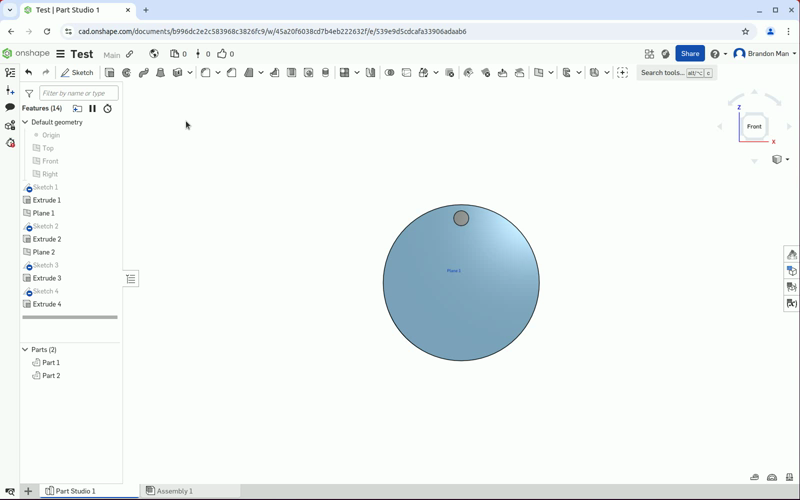
mouse_move(73, 189)
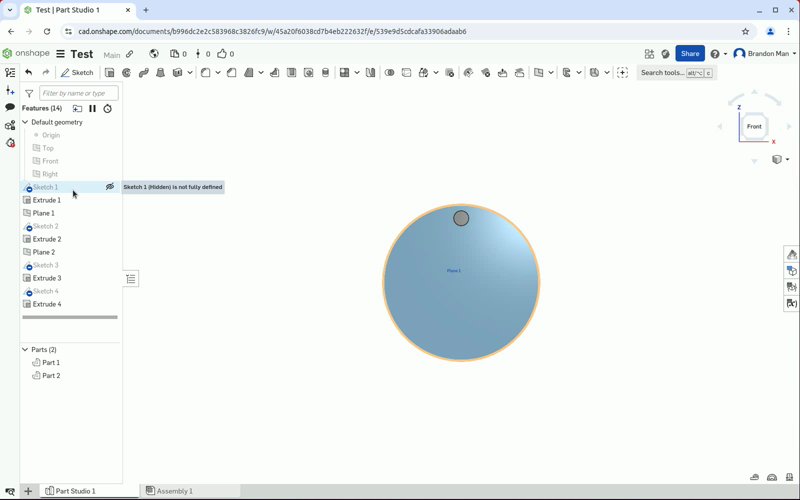
click(73, 189)
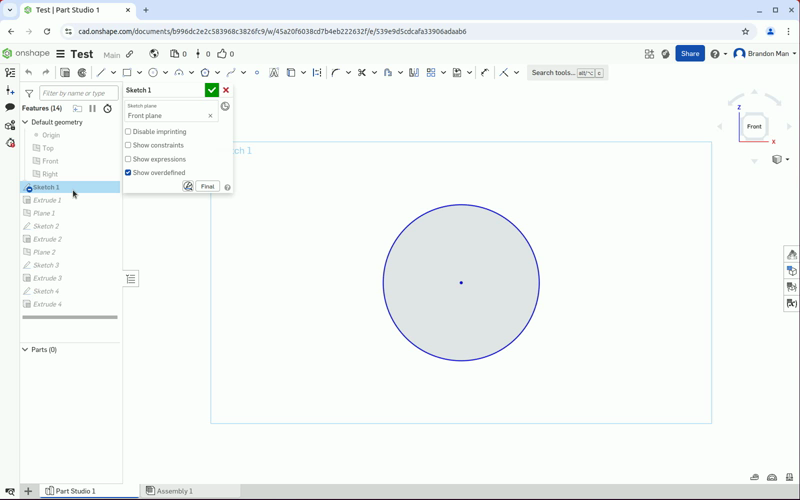
mouse_move(229, 92)
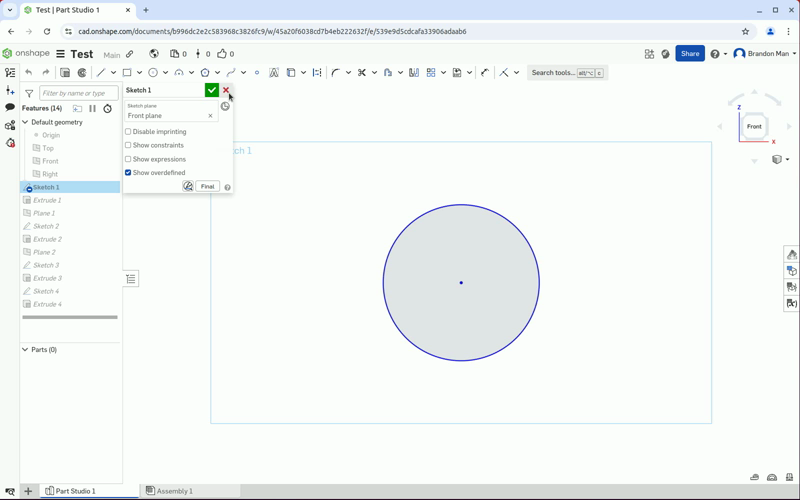
click(229, 92)
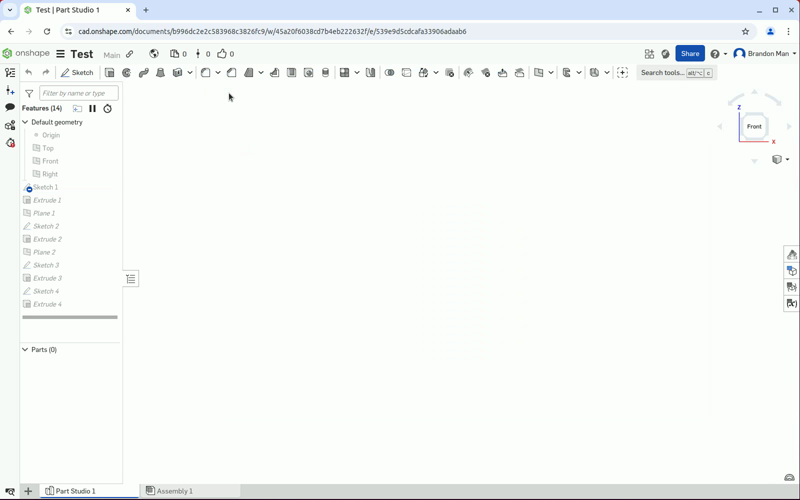
key(shift+s)
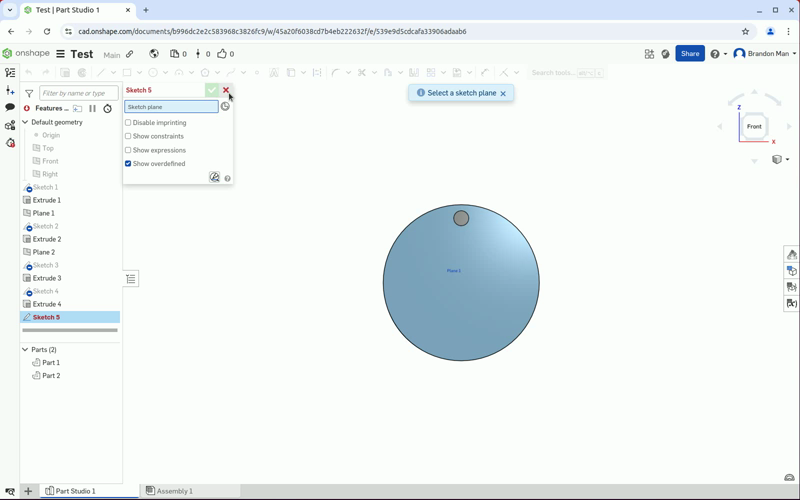
mouse_move(73, 254)
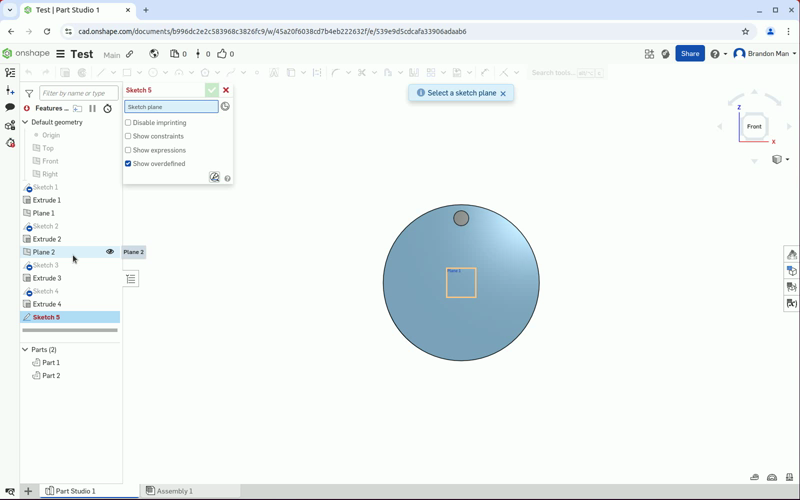
click(73, 254)
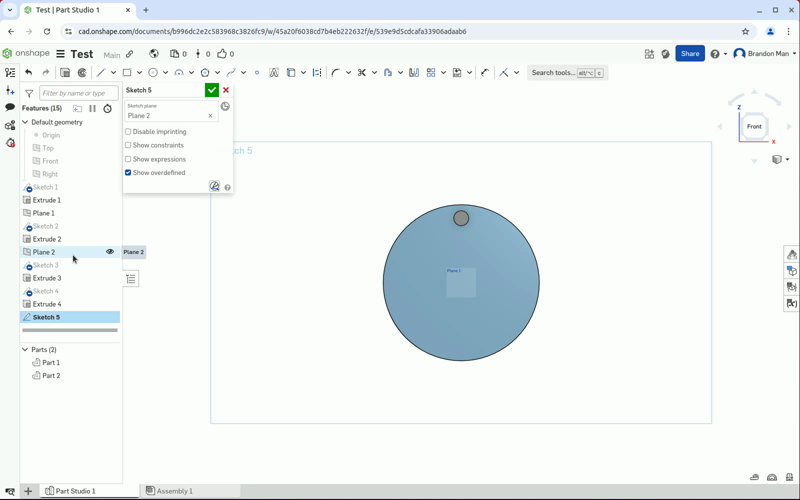
mouse_move(73, 352)
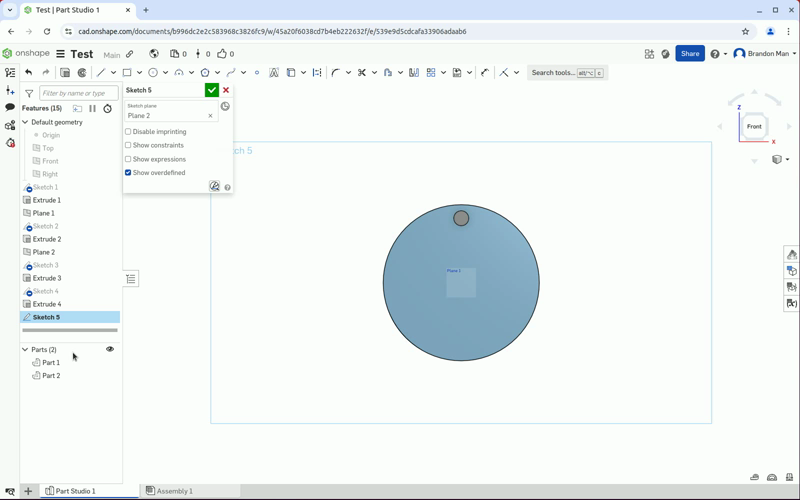
key(y)
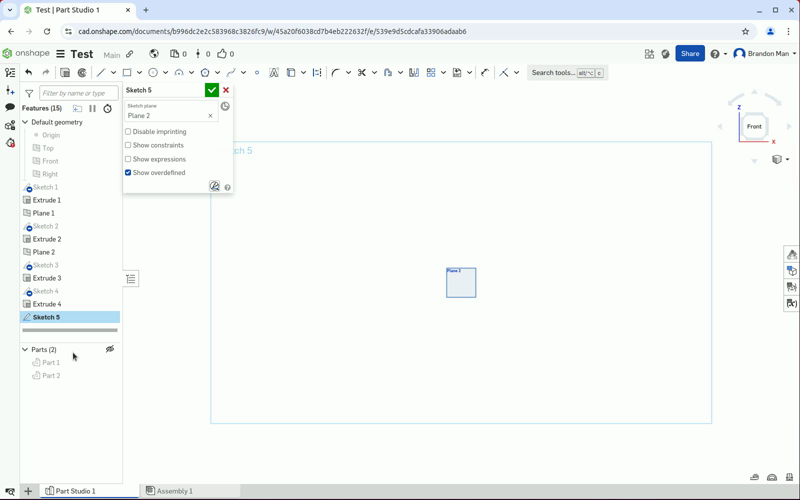
key(c)
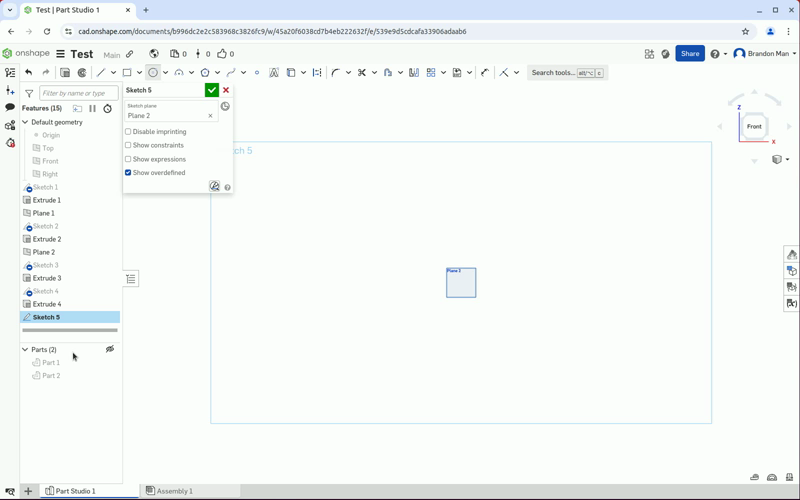
key_down(shift)
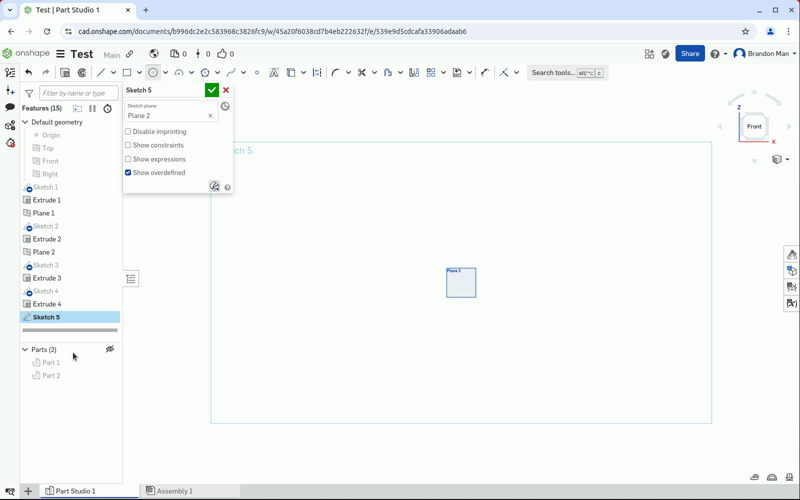
mouse_move(408, 319)
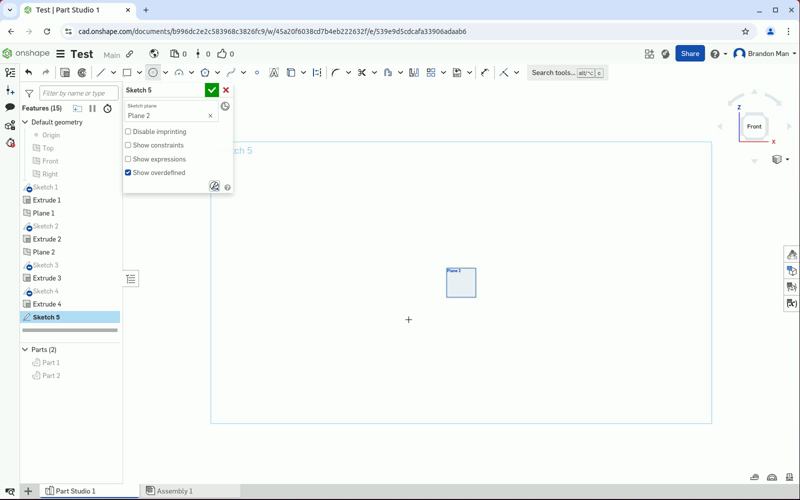
click(408, 319)
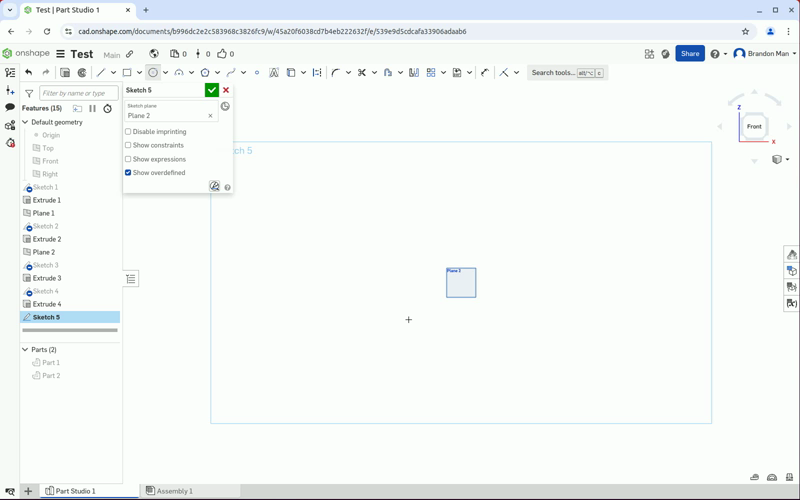
key_up(shift)
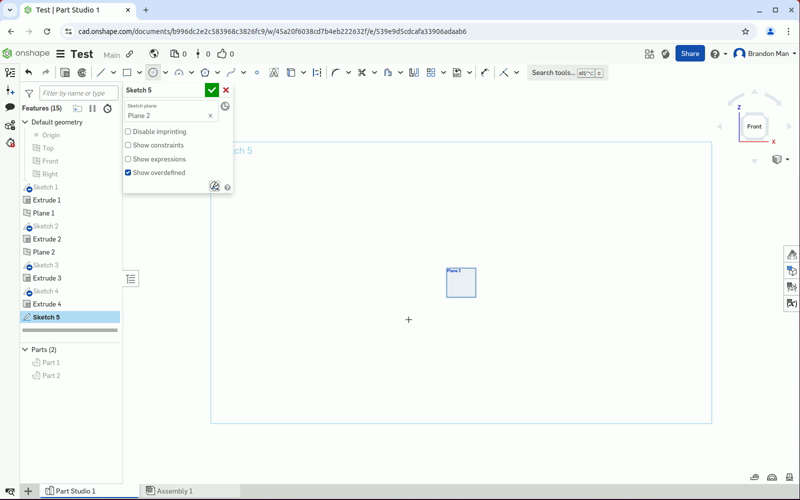
mouse_move(416, 319)
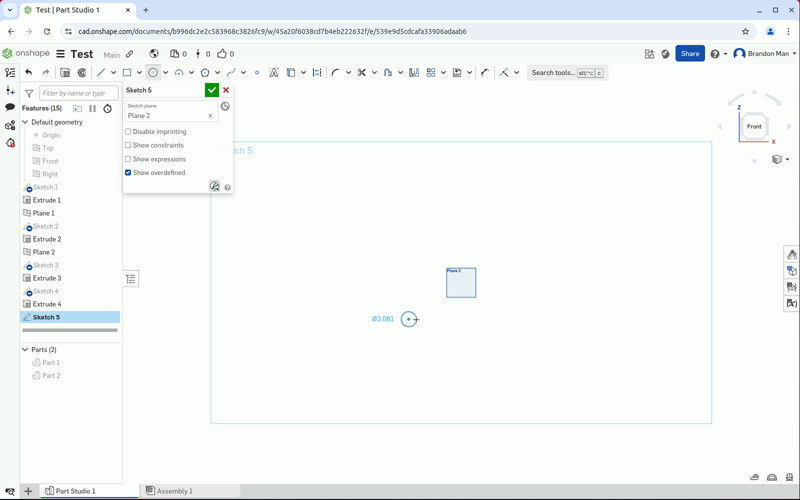
click(416, 319)
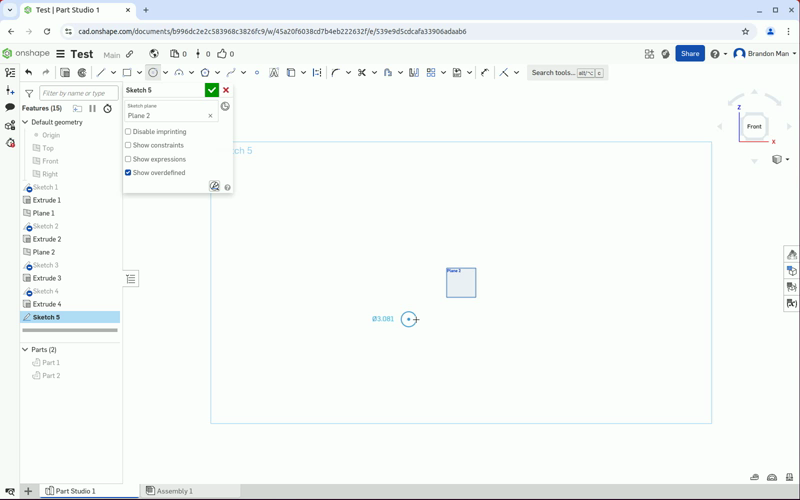
key(esc)
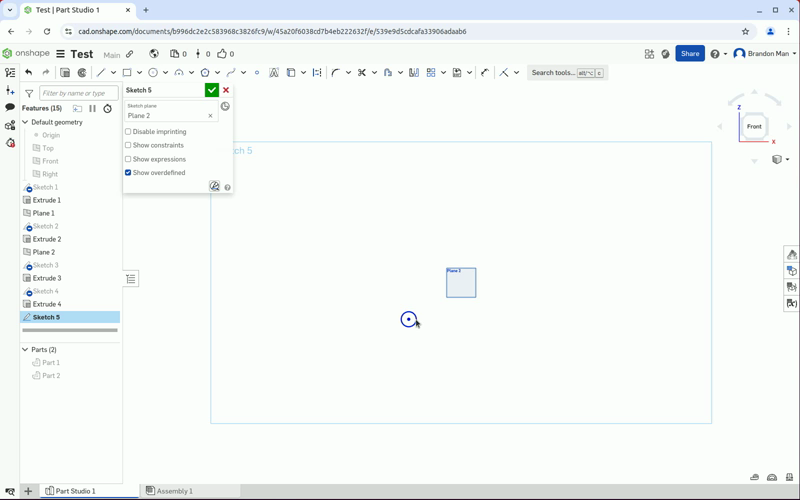
mouse_move(407, 314)
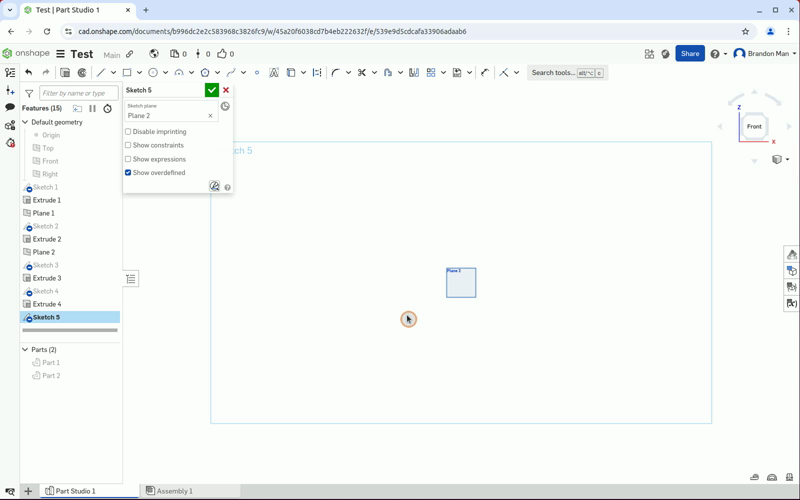
scroll(6)
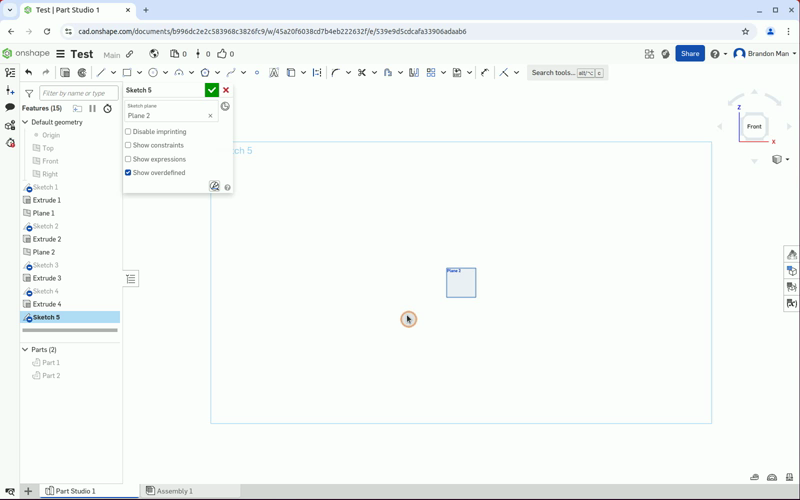
scroll(6)
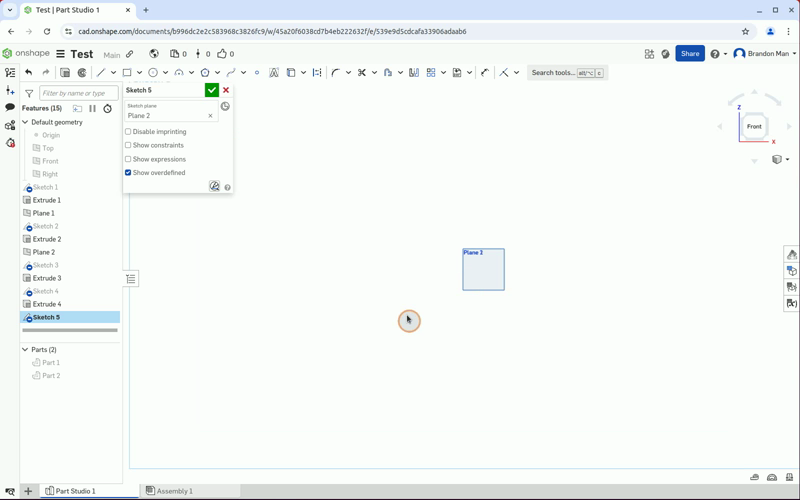
scroll(6)
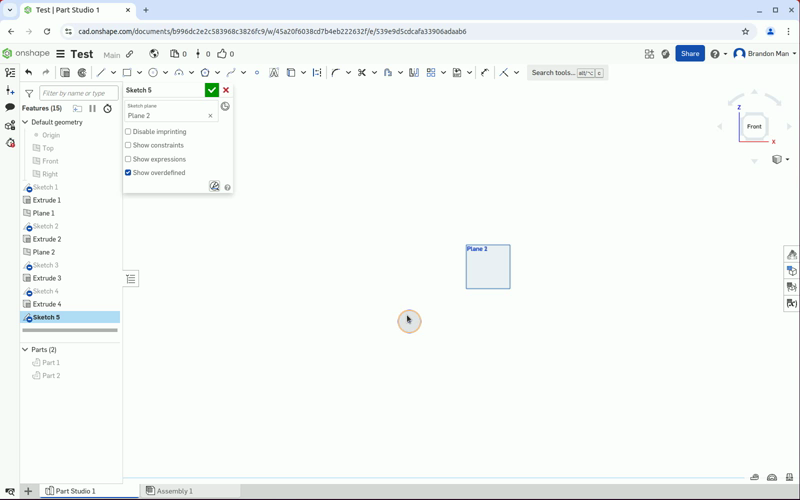
scroll(6)
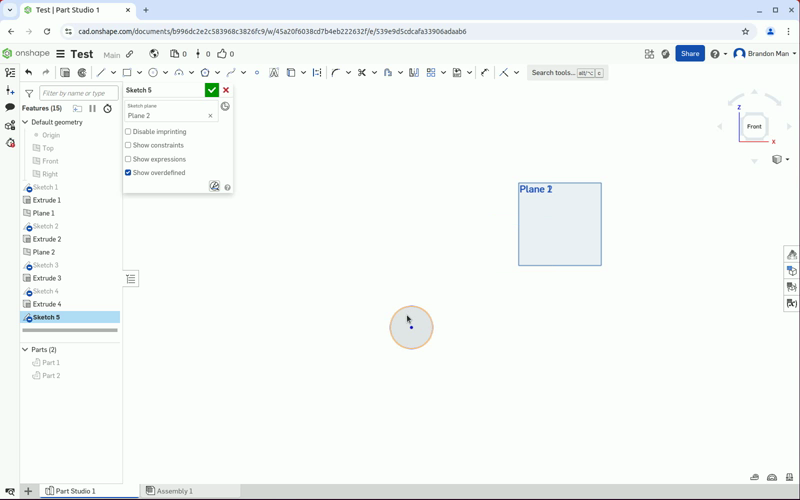
scroll(6)
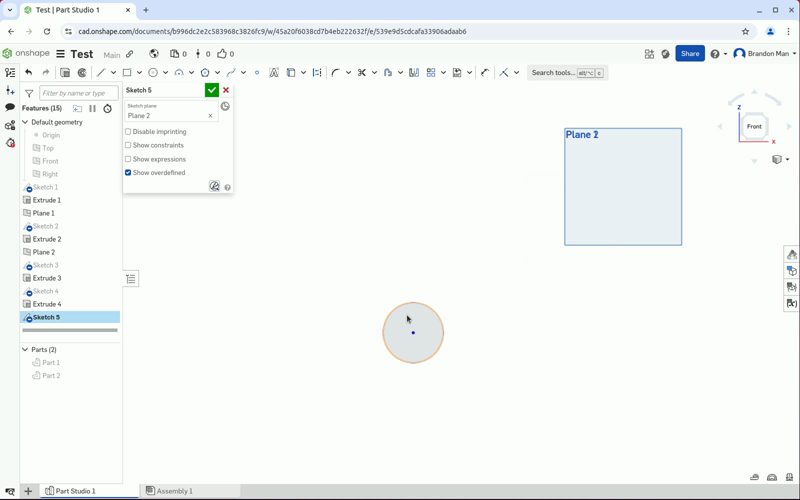
scroll(6)
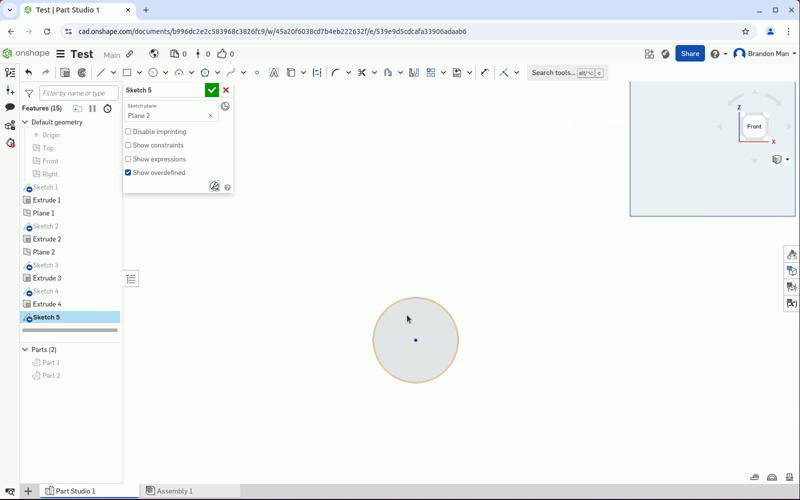
scroll(6)
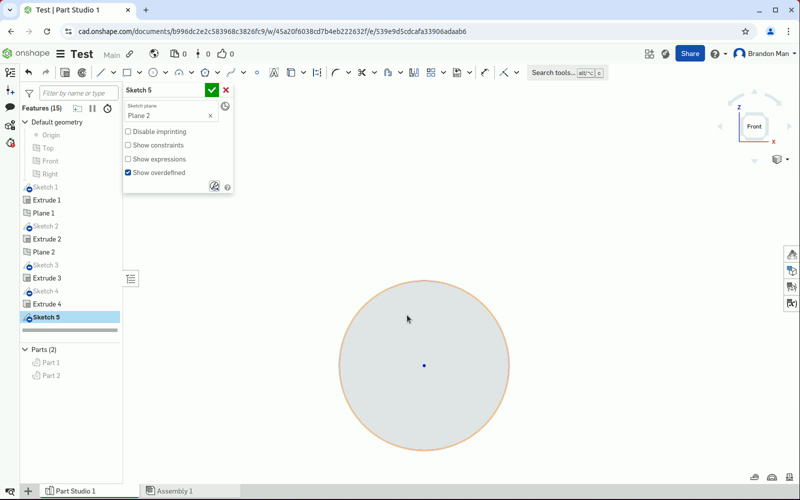
click(407, 314)
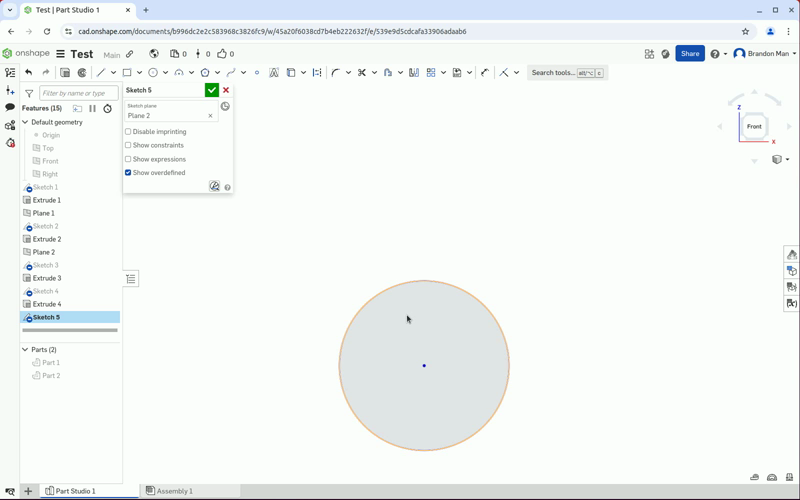
scroll(-6)
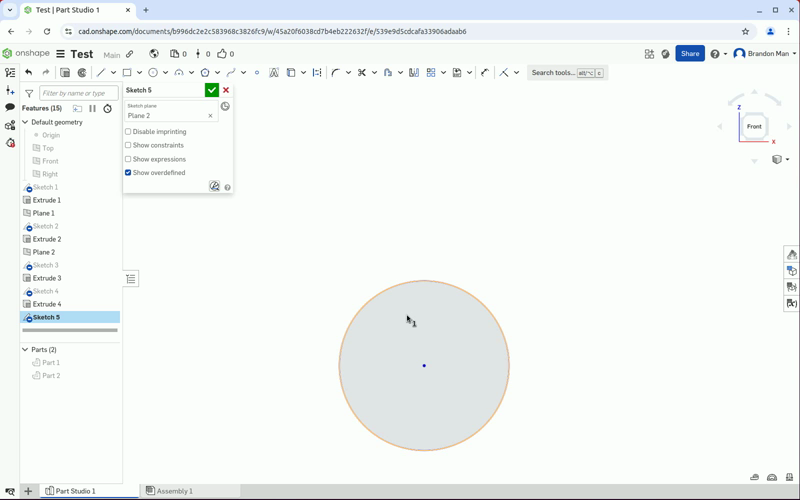
scroll(-6)
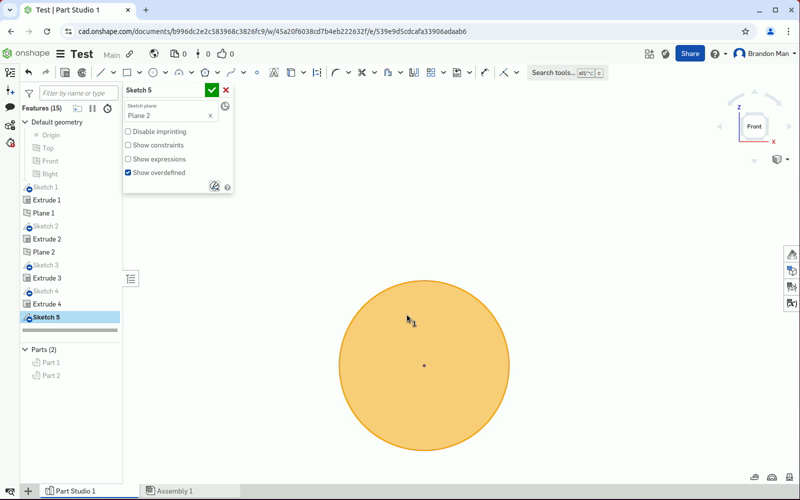
scroll(-6)
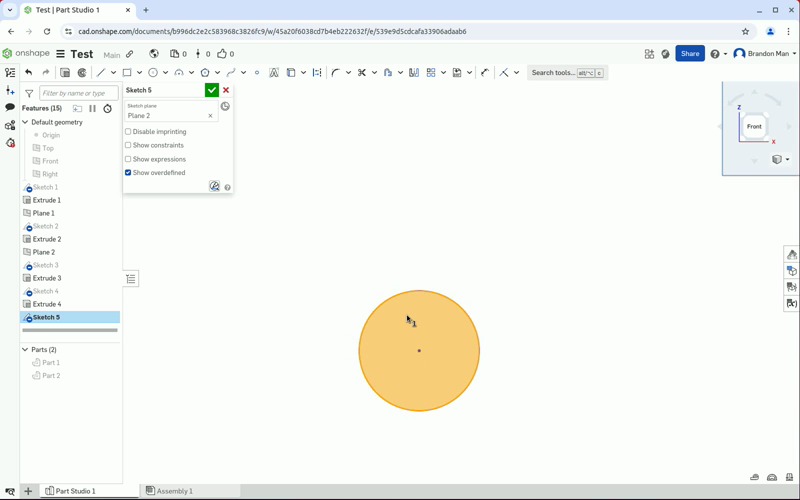
scroll(-6)
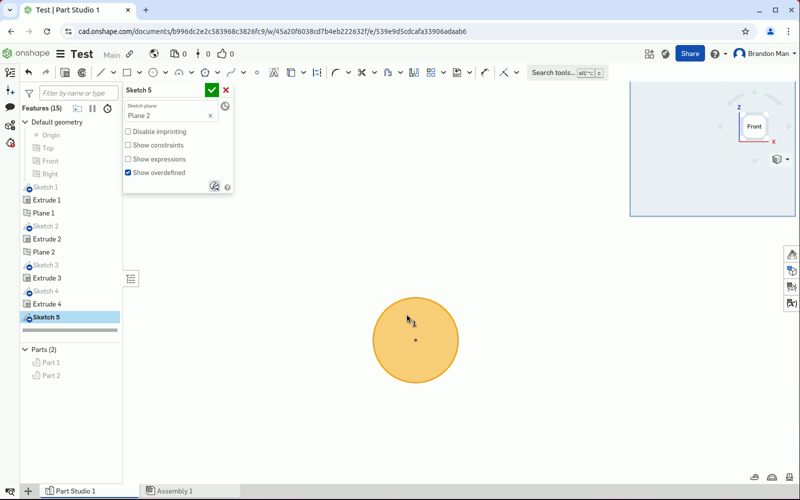
scroll(-6)
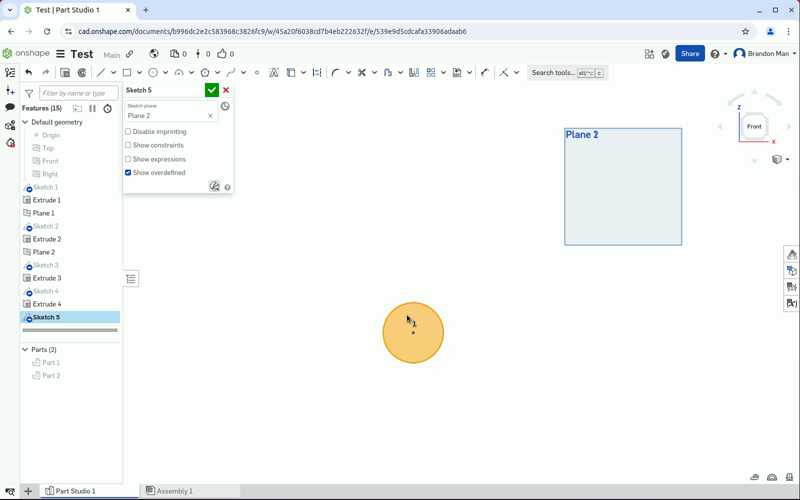
scroll(-6)
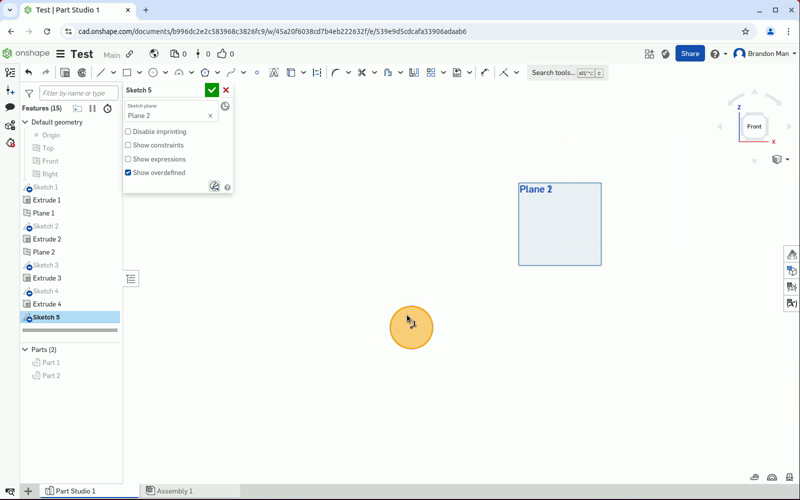
scroll(-6)
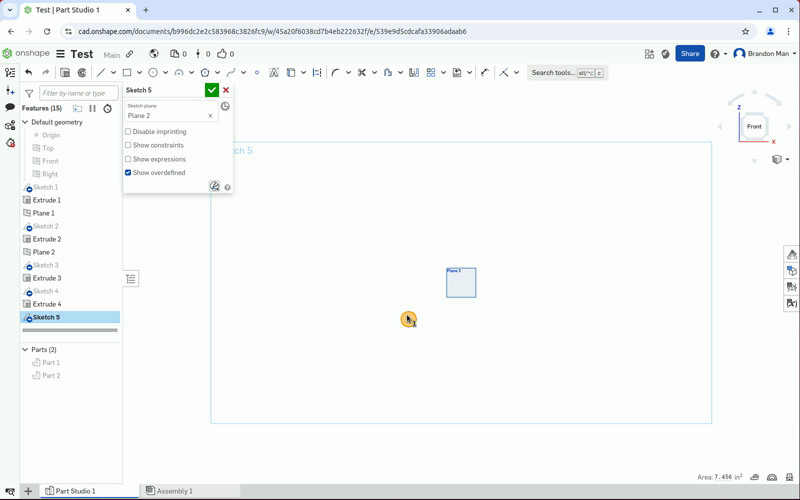
mouse_move(73, 352)
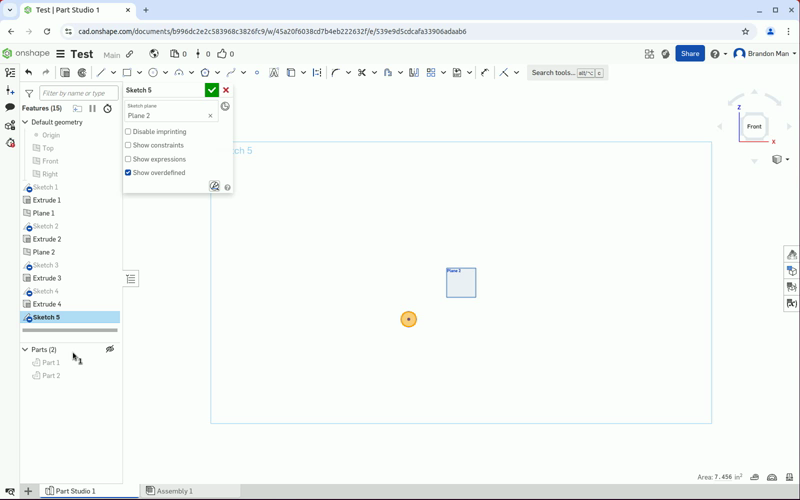
key(shift+y)
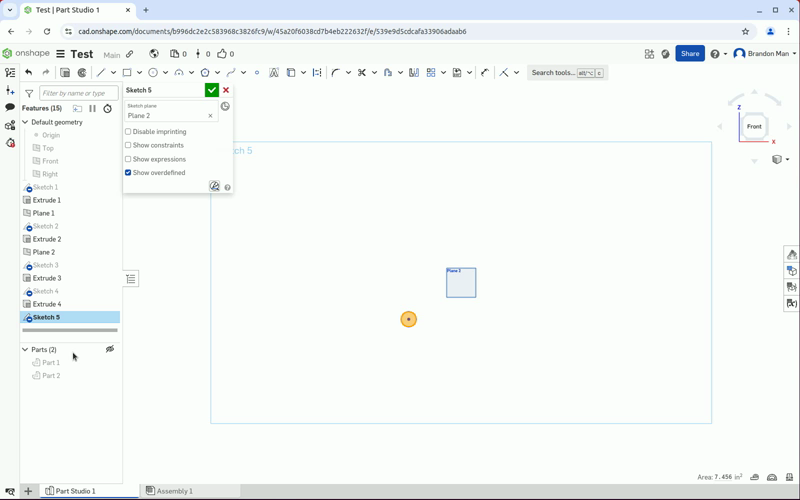
key(shift+e)
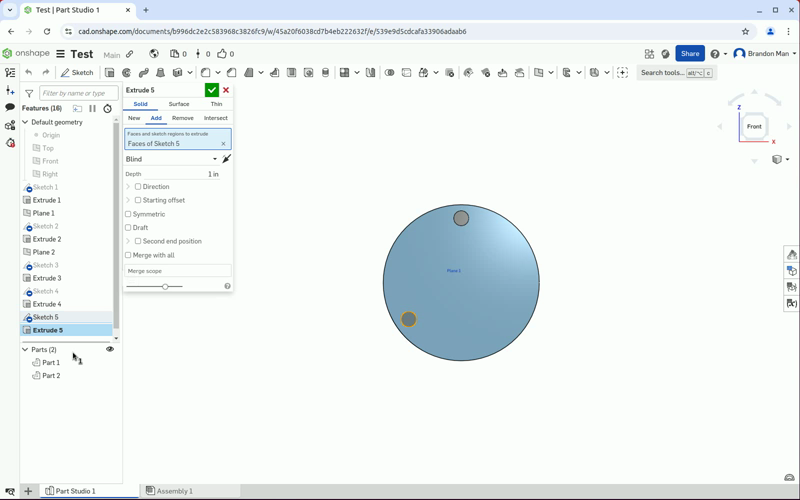
mouse_move(143, 106)
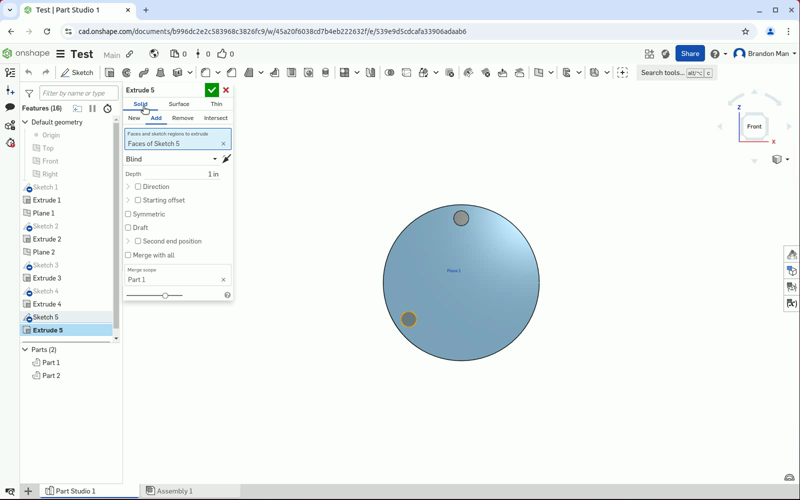
click(143, 106)
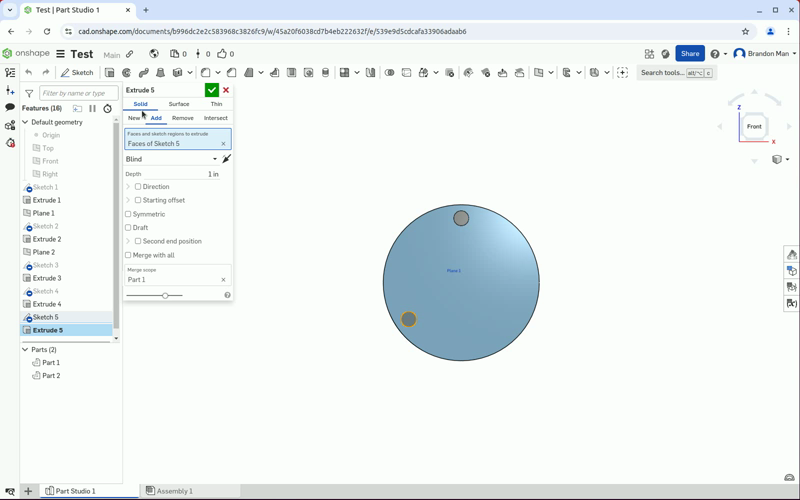
mouse_move(137, 120)
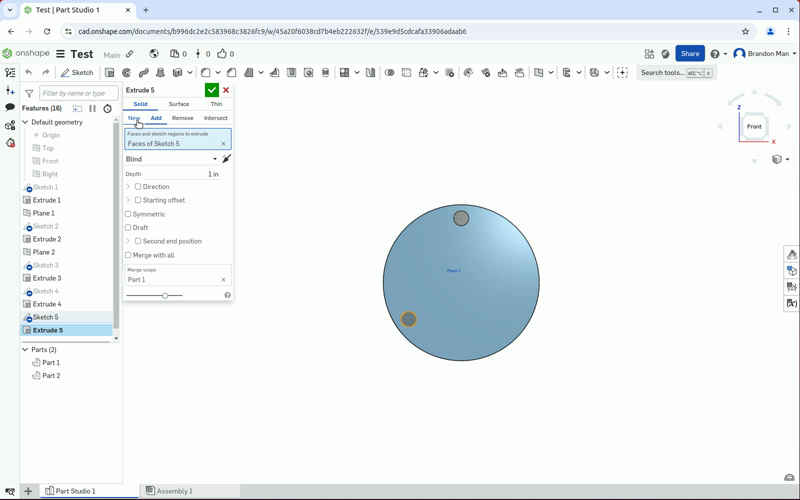
click(137, 120)
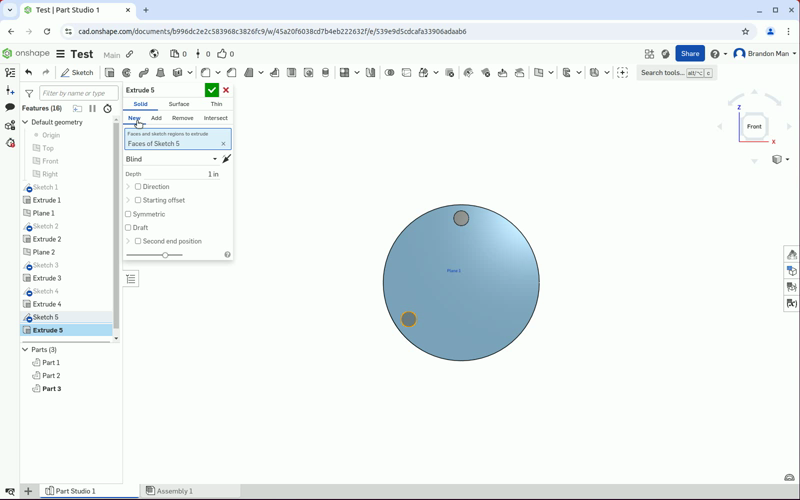
key(tab, 4)
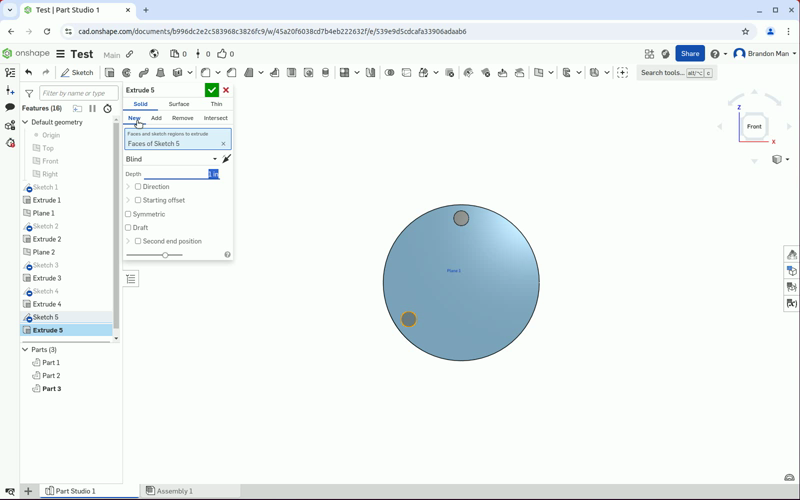
text(9.388)
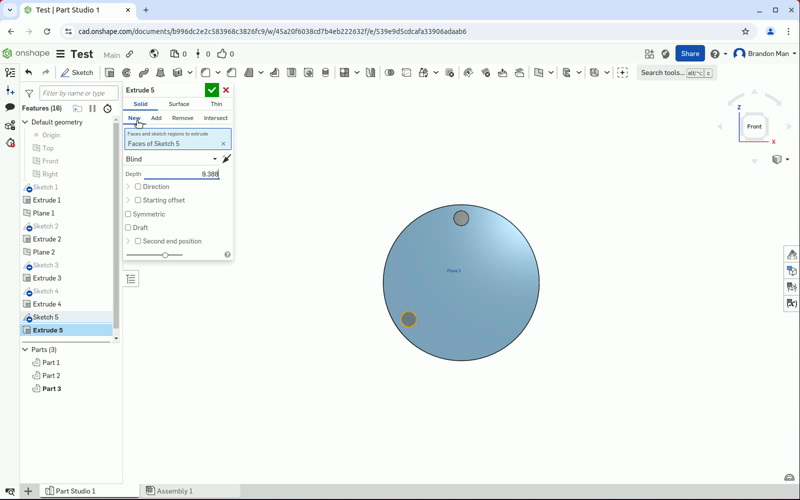
key(enter)
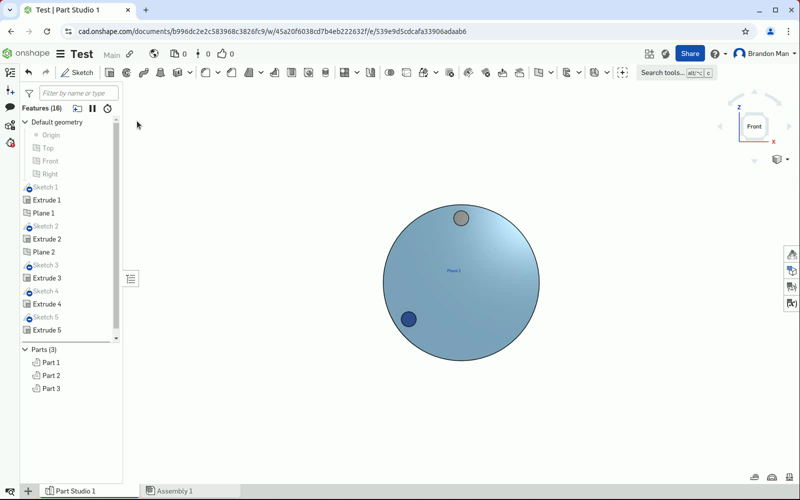
key(shift+h)
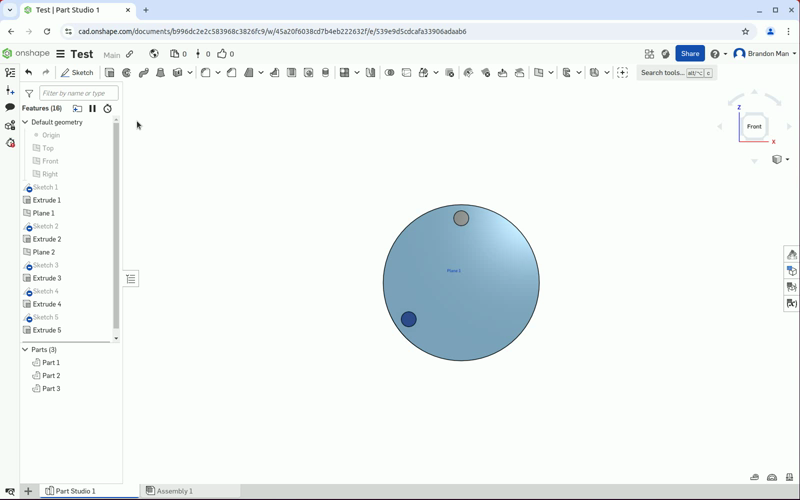
key(shift+h)
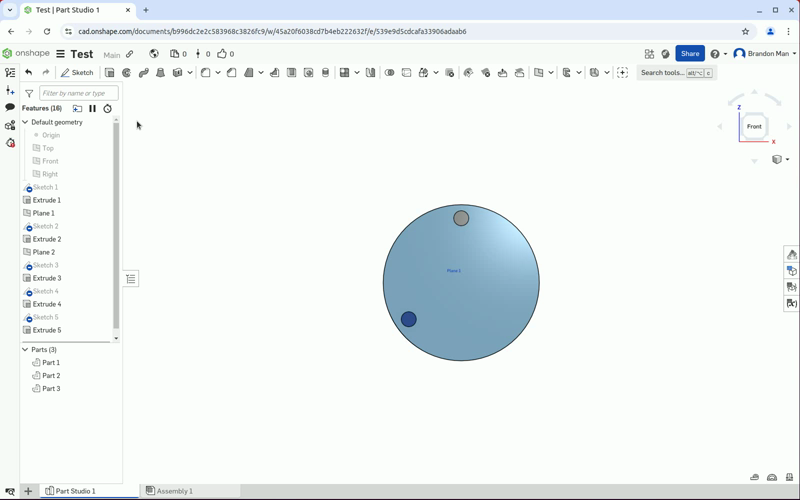
mouse_move(69, 189)
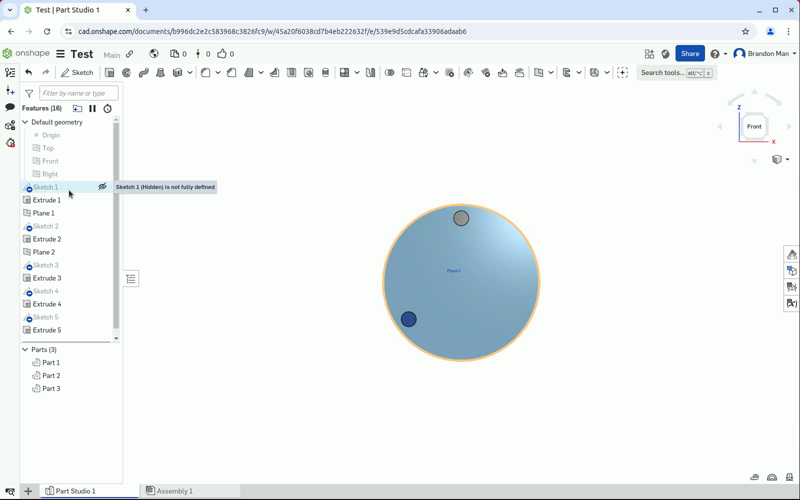
click(69, 189)
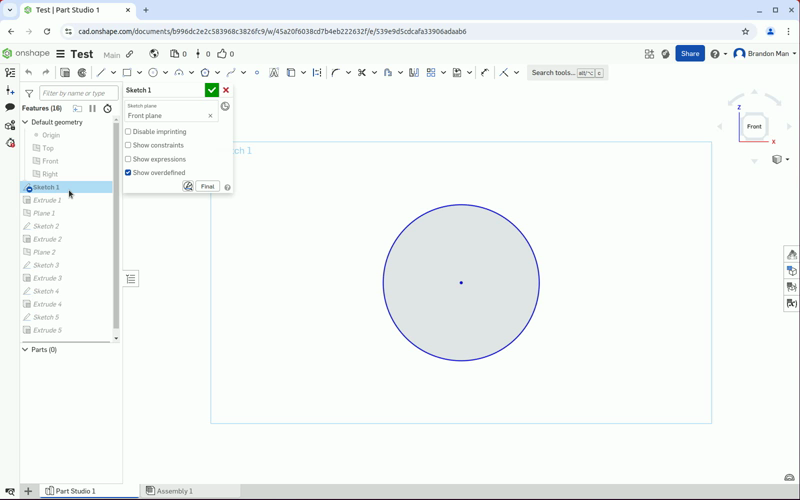
mouse_move(229, 92)
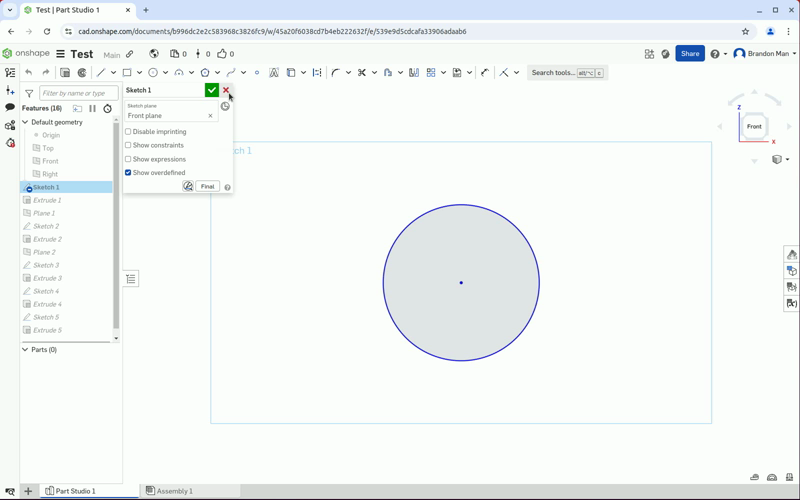
click(229, 92)
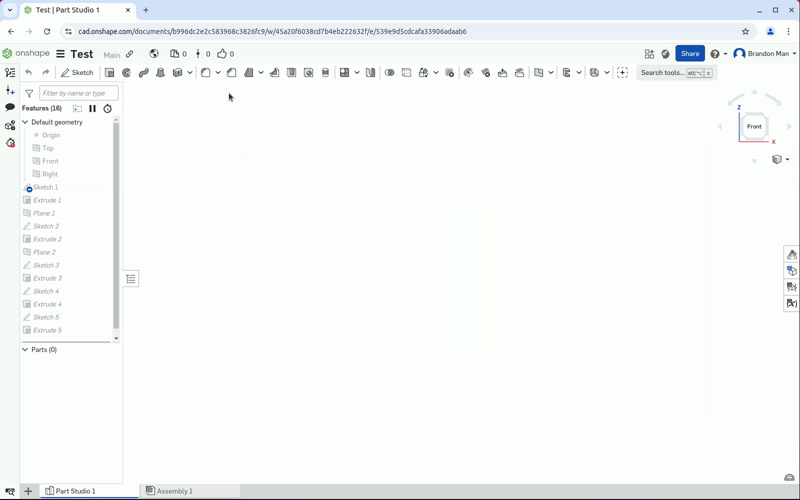
key(shift+s)
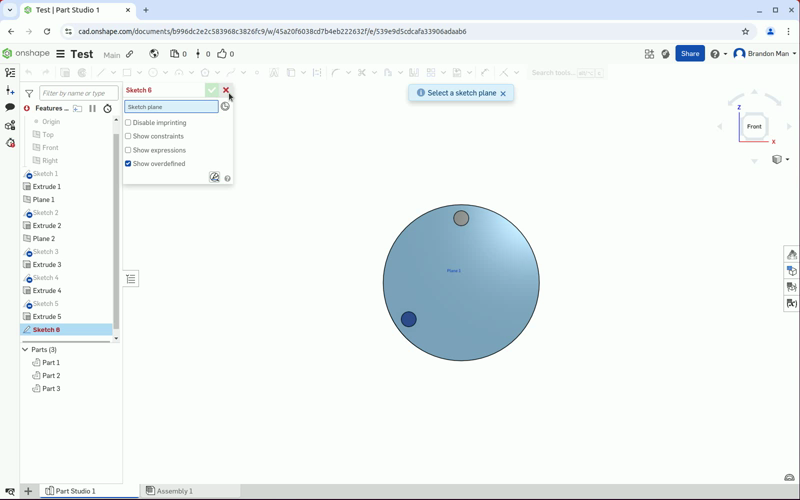
mouse_move(69, 202)
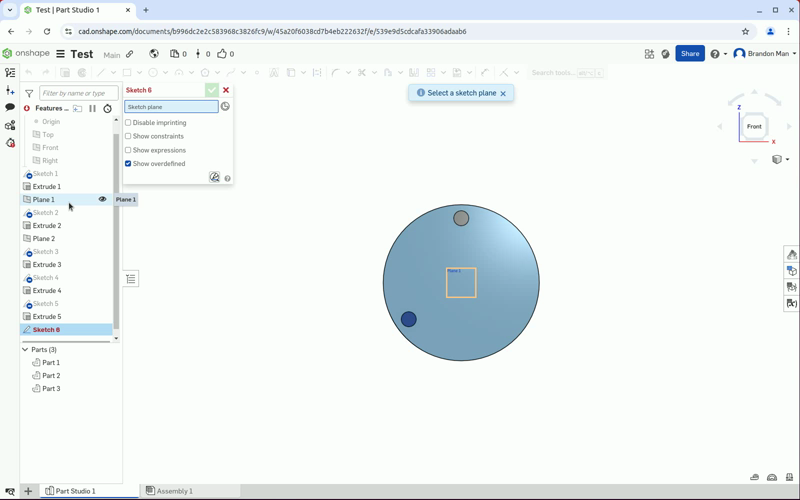
click(69, 202)
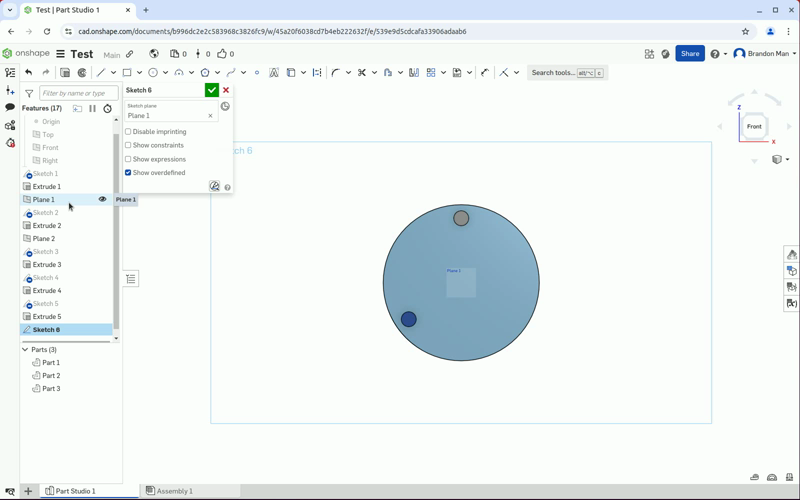
mouse_move(73, 352)
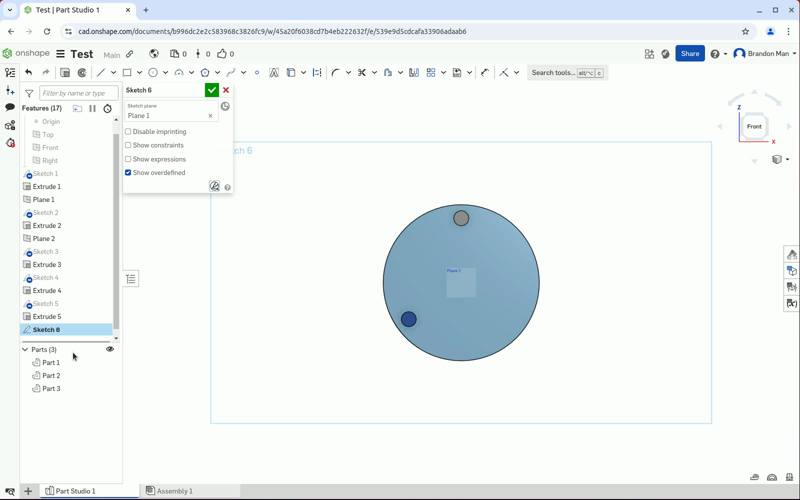
key(y)
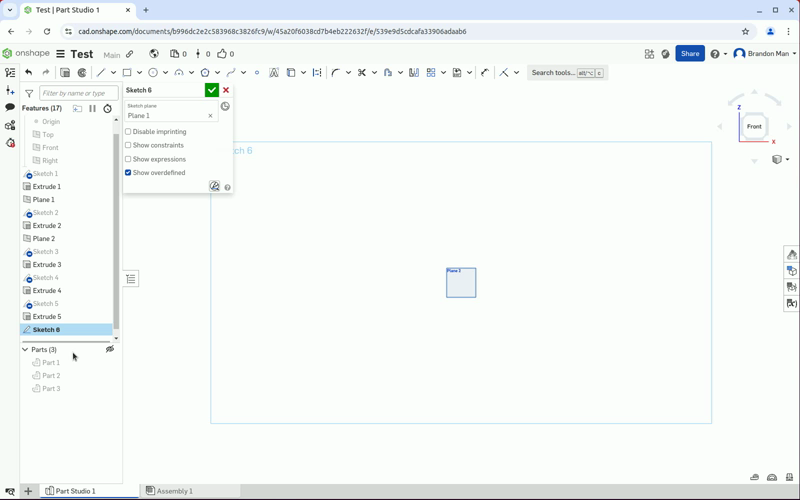
key(a)
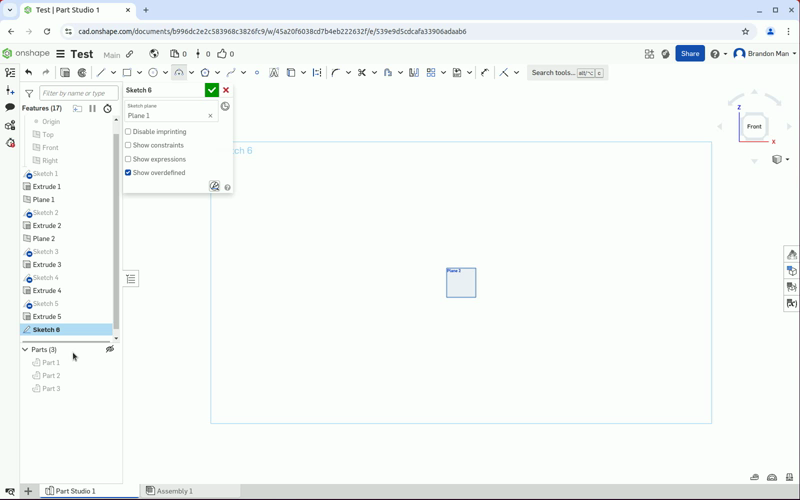
key_down(shift)
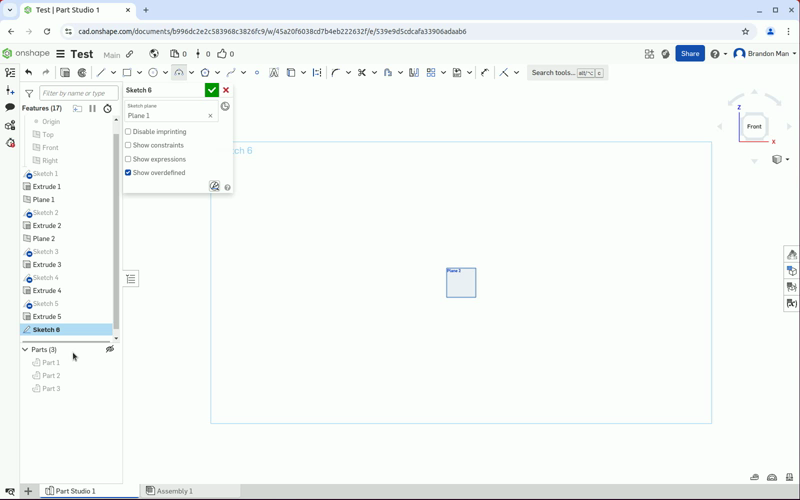
mouse_move(515, 336)
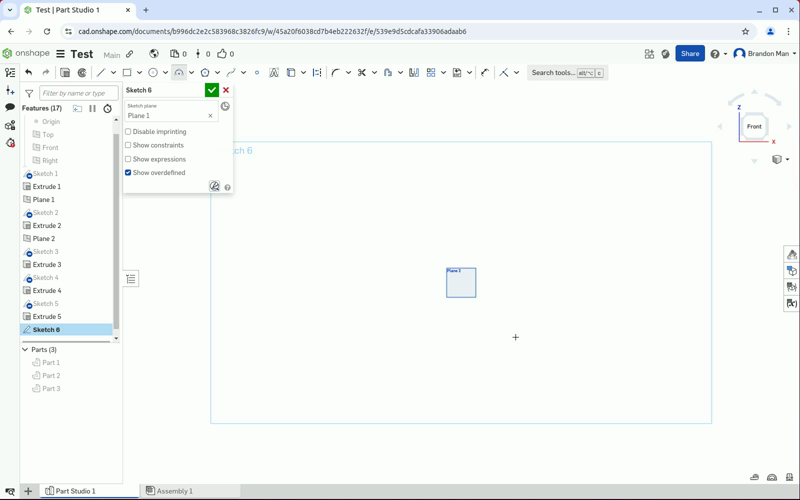
click(515, 336)
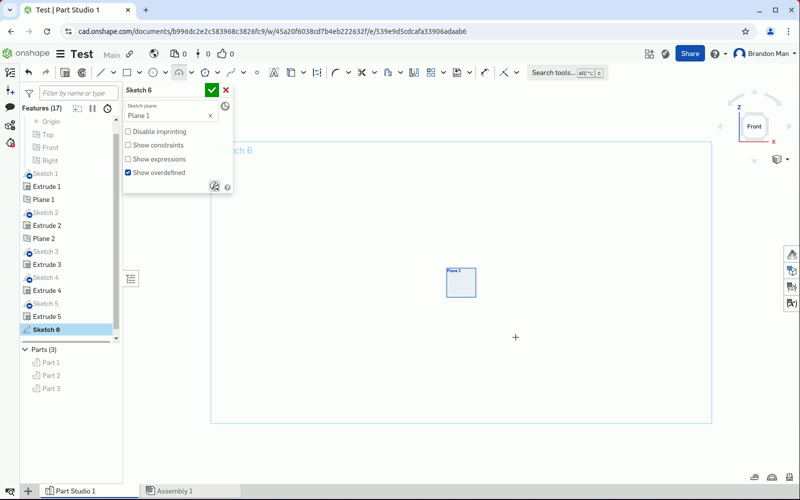
key_up(shift)
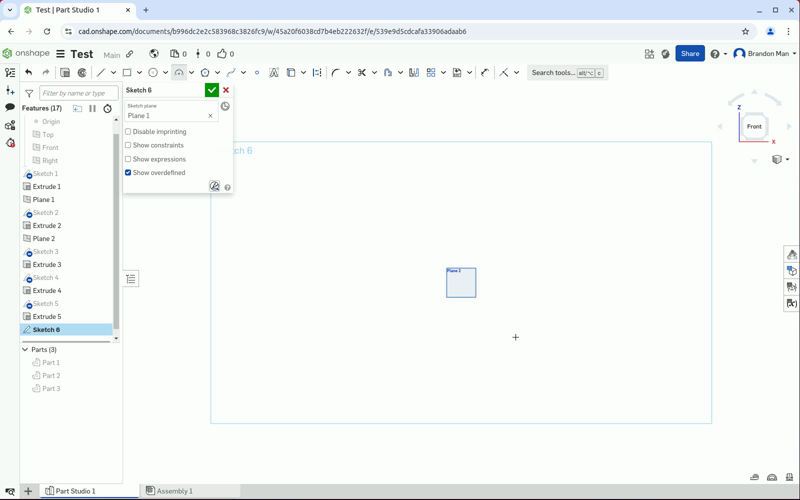
key_down(shift)
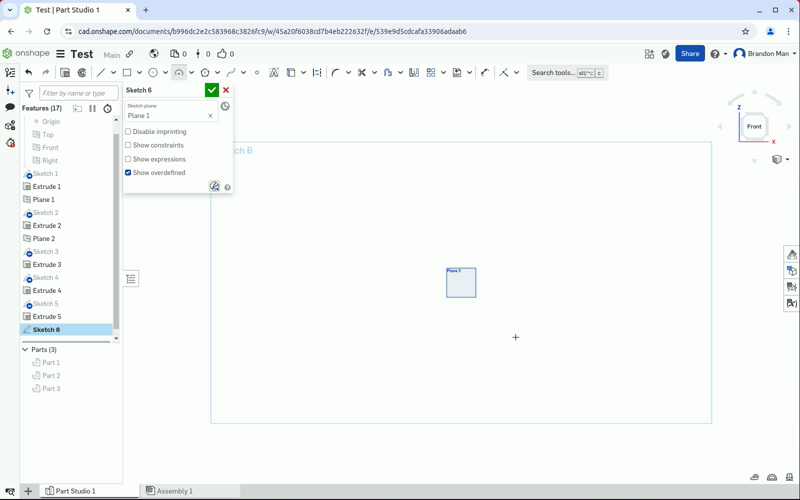
mouse_move(536, 271)
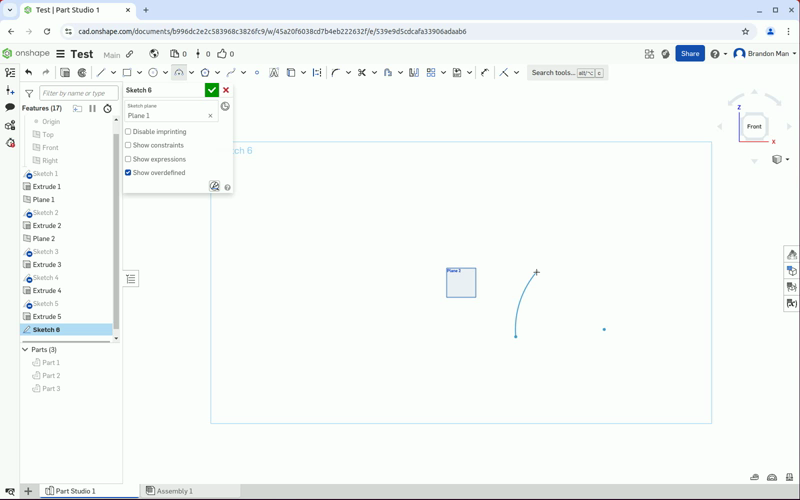
click(536, 271)
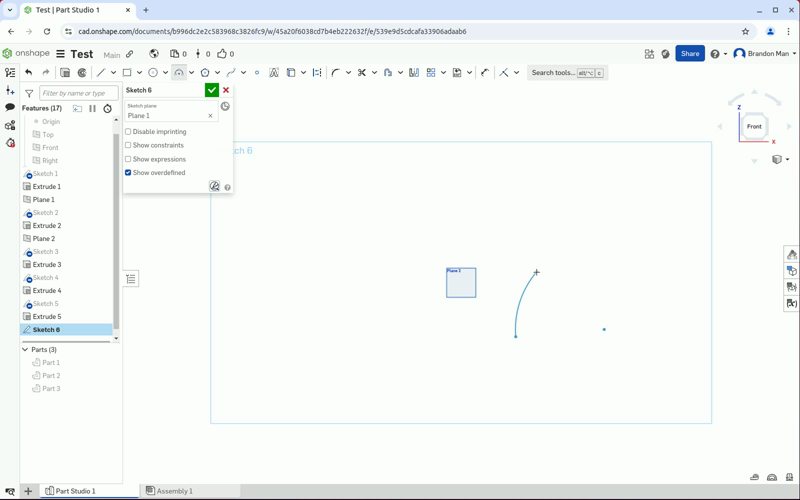
mouse_move(533, 306)
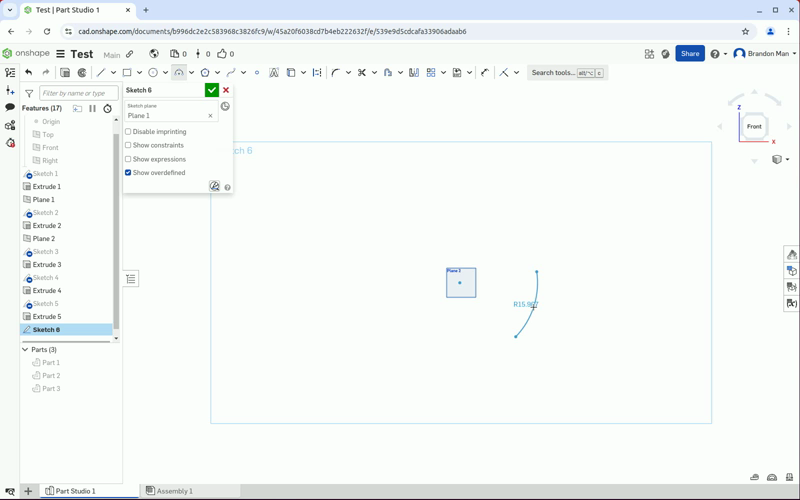
click(533, 306)
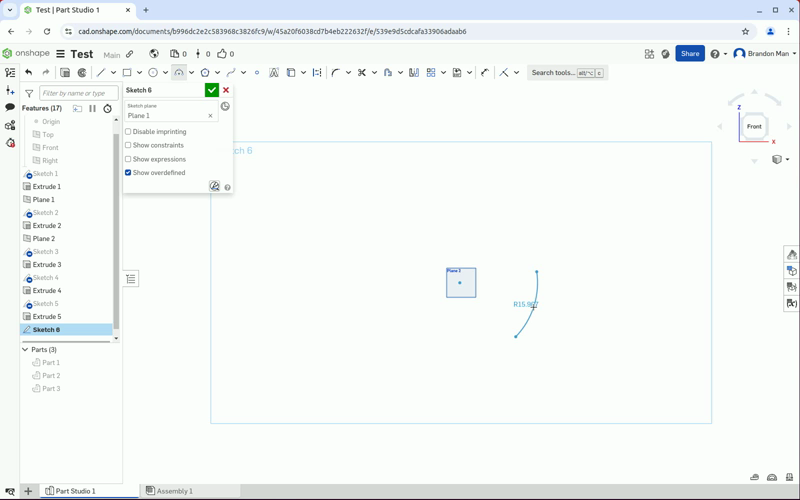
key_up(shift)
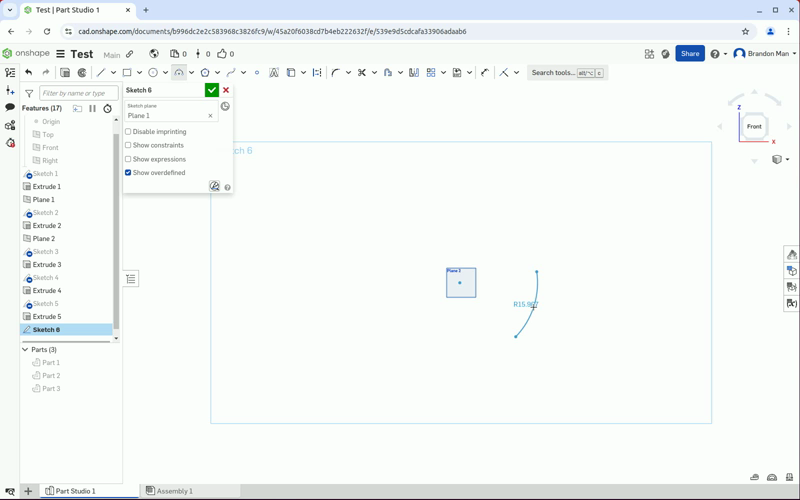
mouse_move(536, 271)
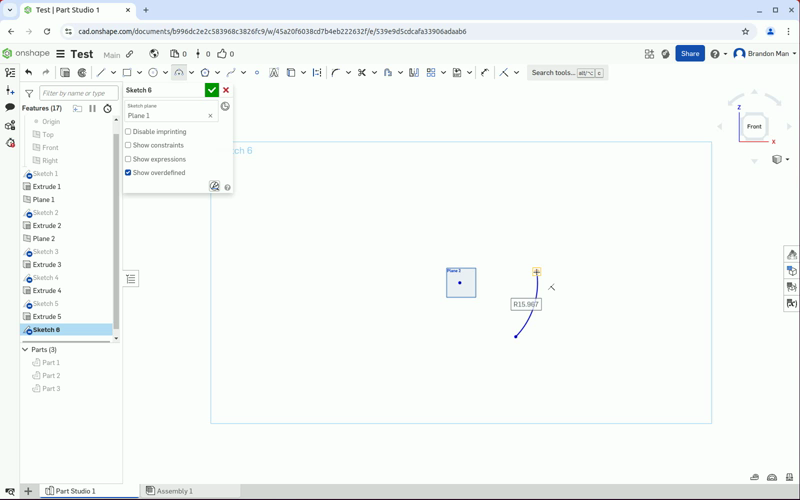
click(536, 271)
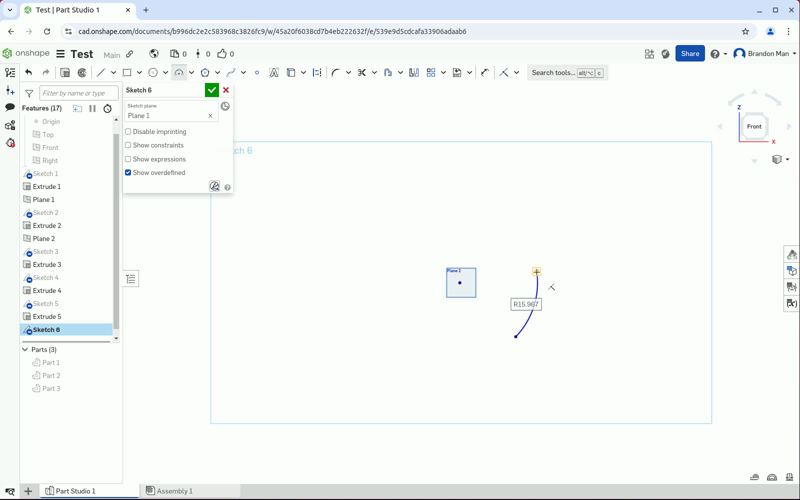
mouse_move(515, 336)
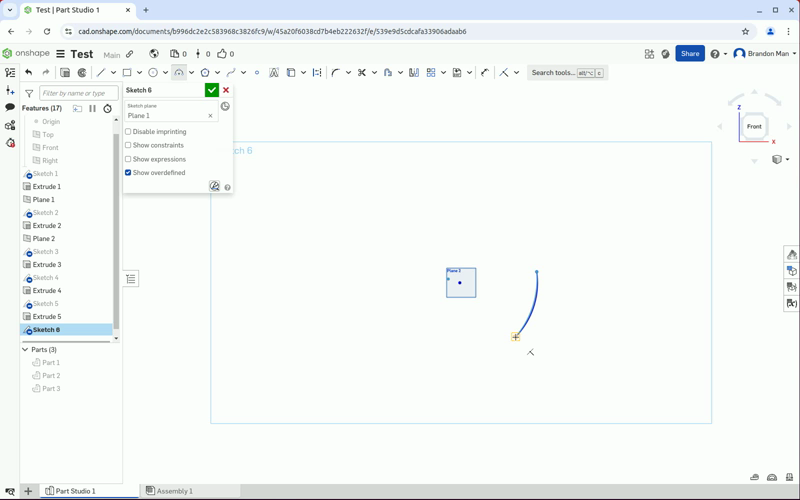
click(515, 336)
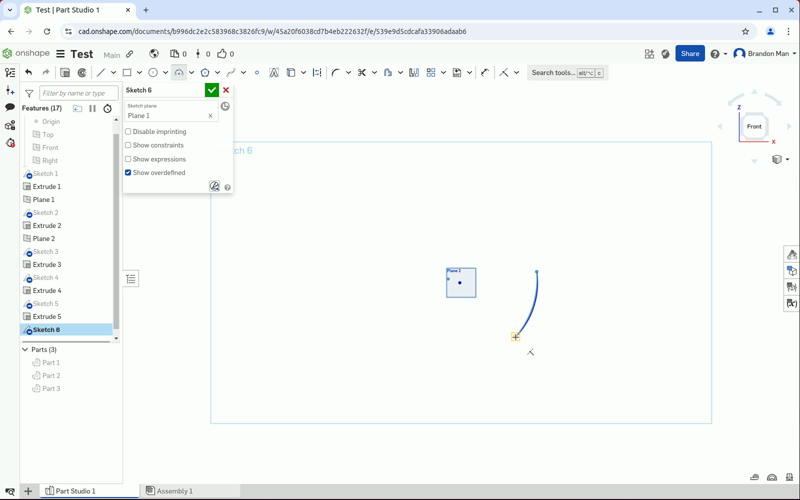
key_down(shift)
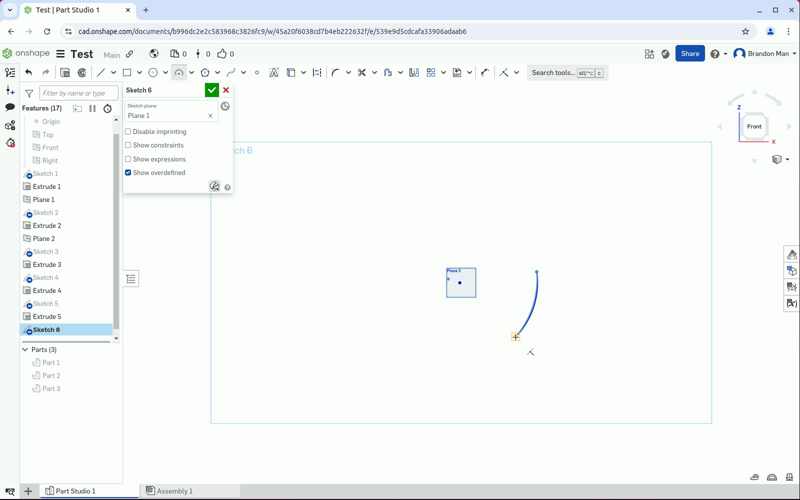
mouse_move(489, 292)
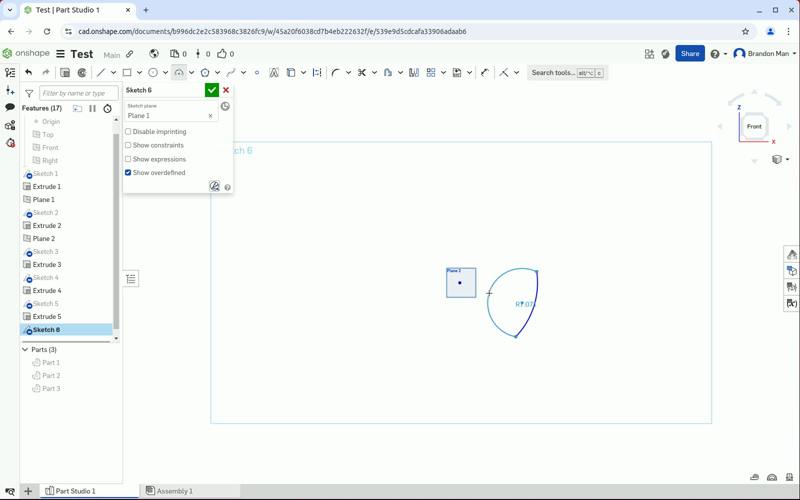
click(489, 292)
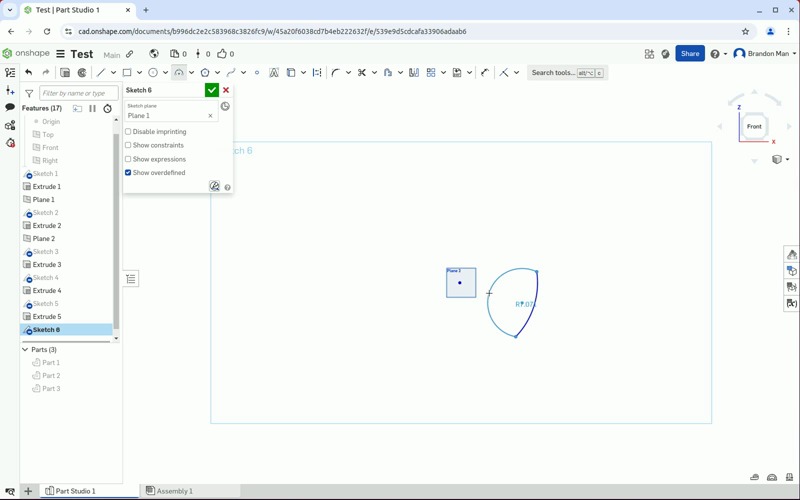
key_up(shift)
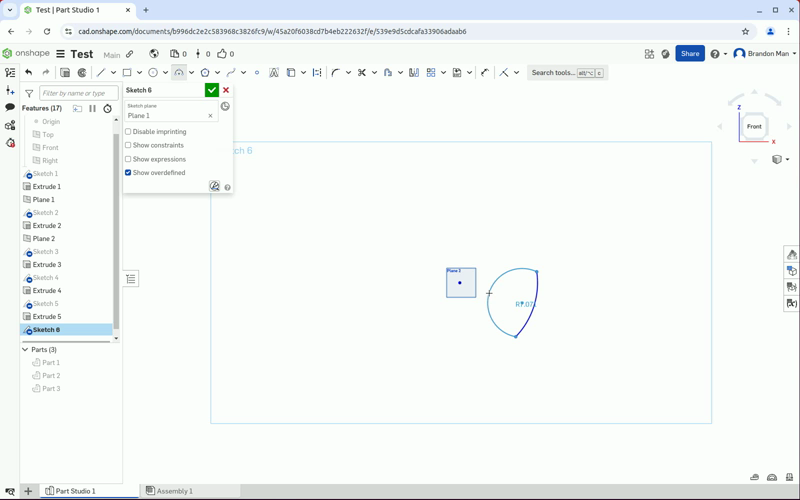
key(esc)
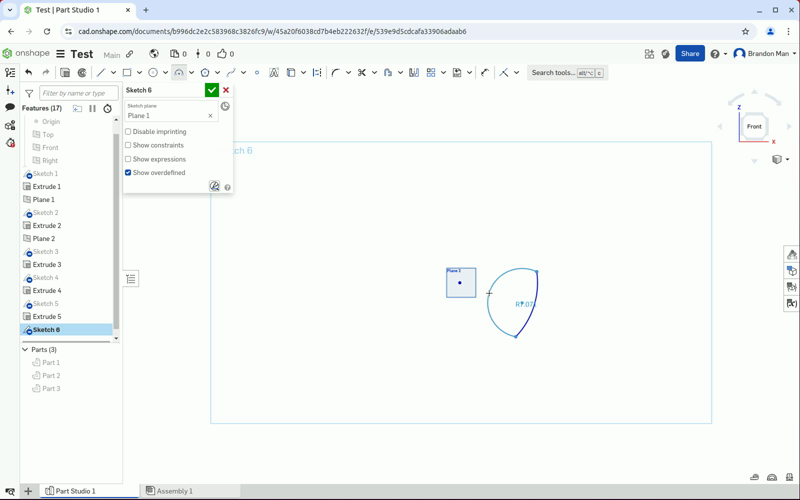
mouse_move(518, 312)
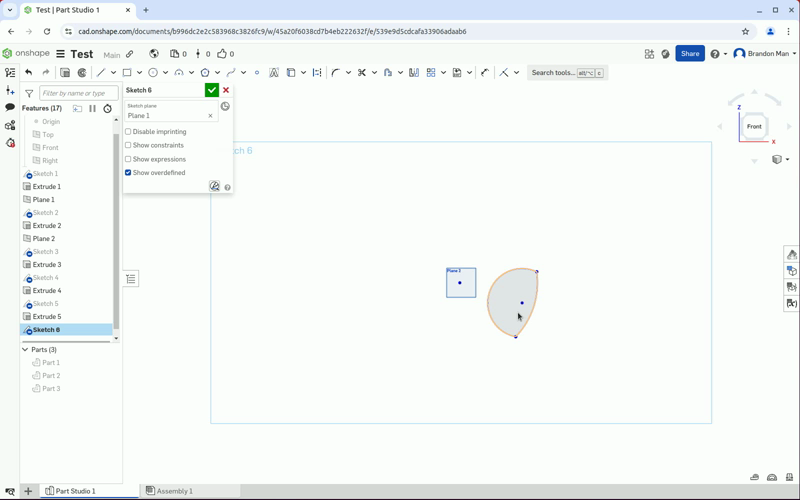
click(518, 312)
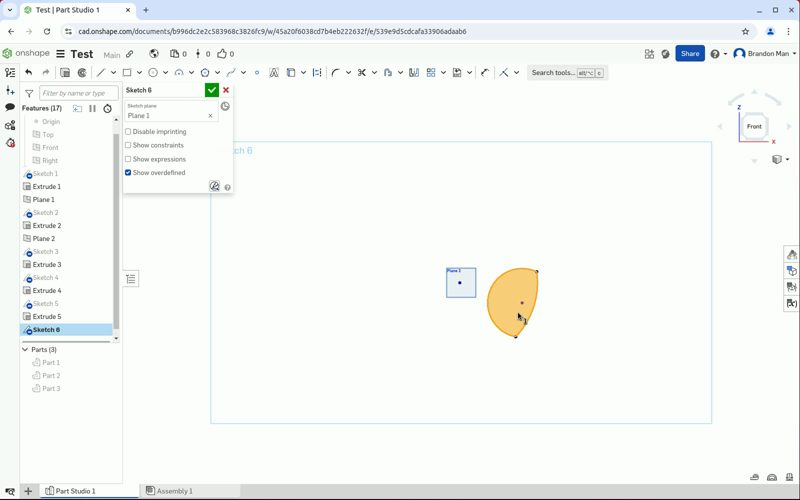
mouse_move(73, 352)
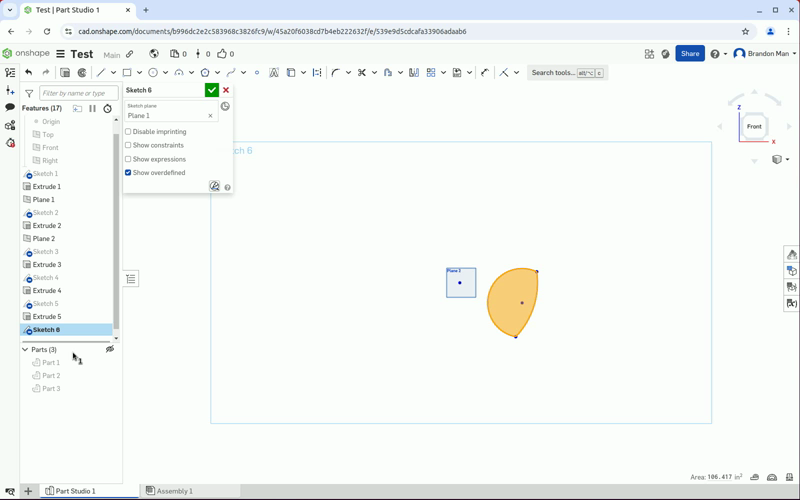
key(shift+y)
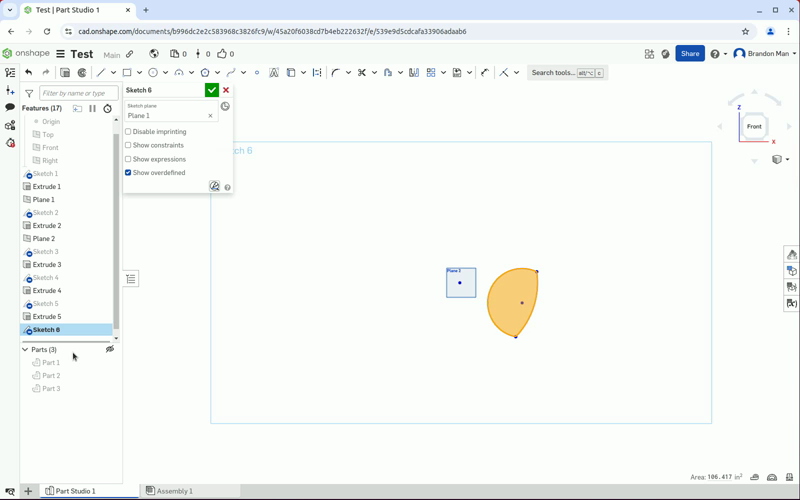
key(shift+e)
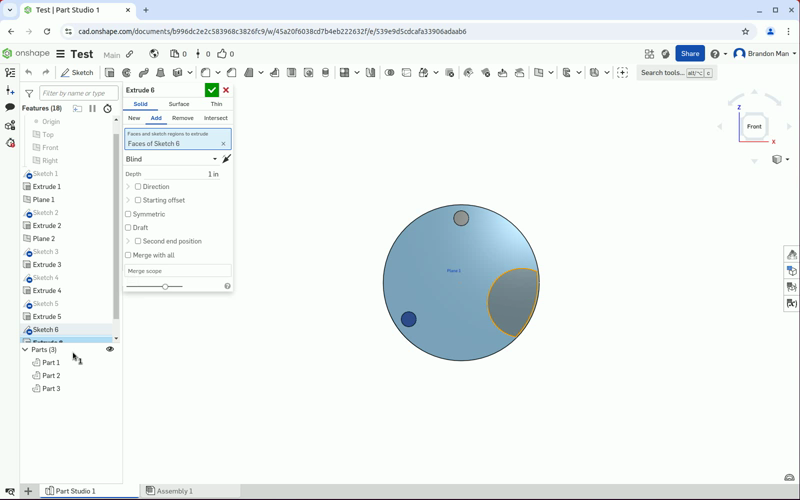
mouse_move(143, 106)
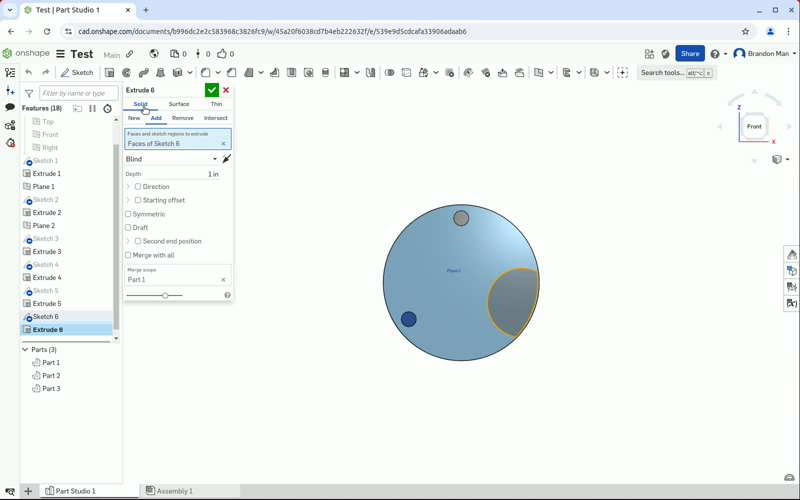
click(143, 106)
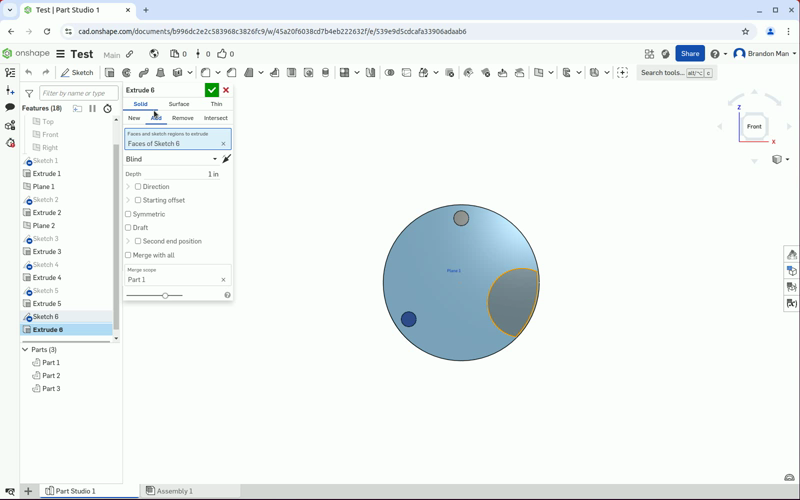
mouse_move(186, 120)
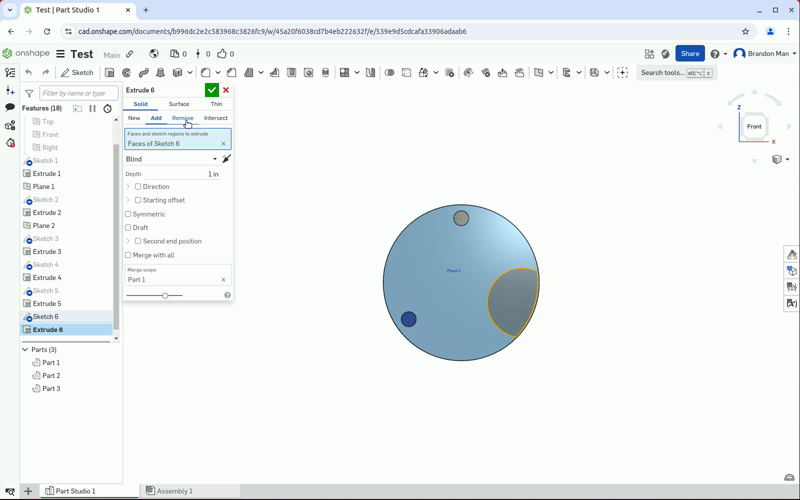
click(186, 120)
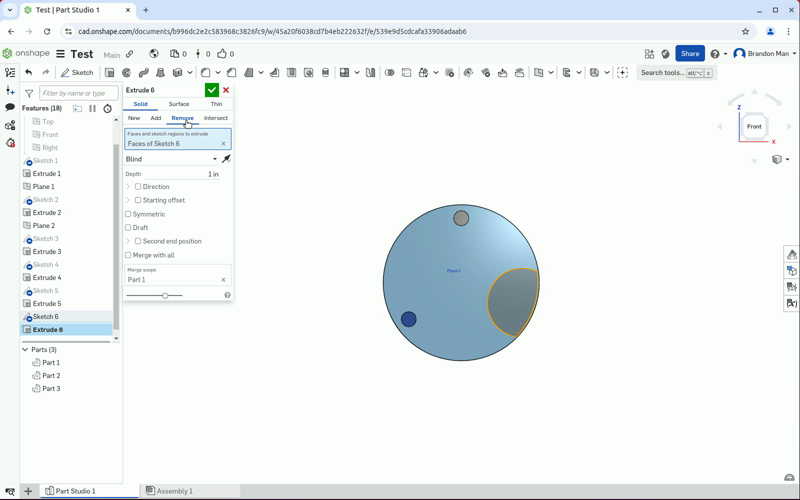
key(tab, 4)
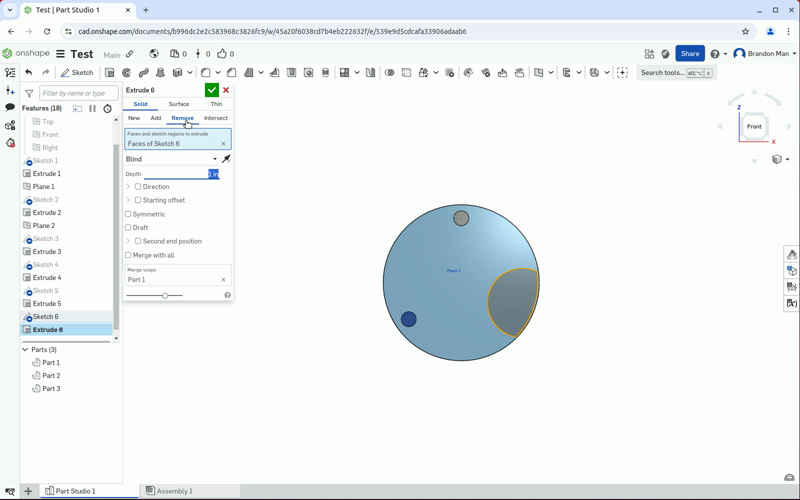
text(3.611)
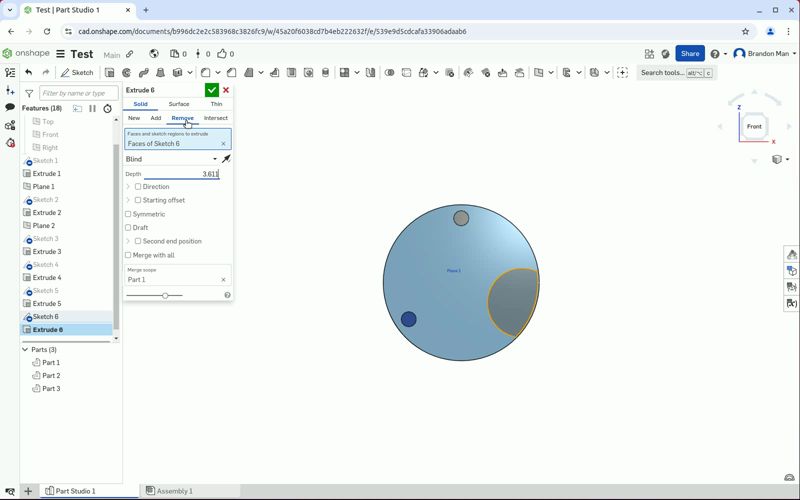
key(tab, 6)
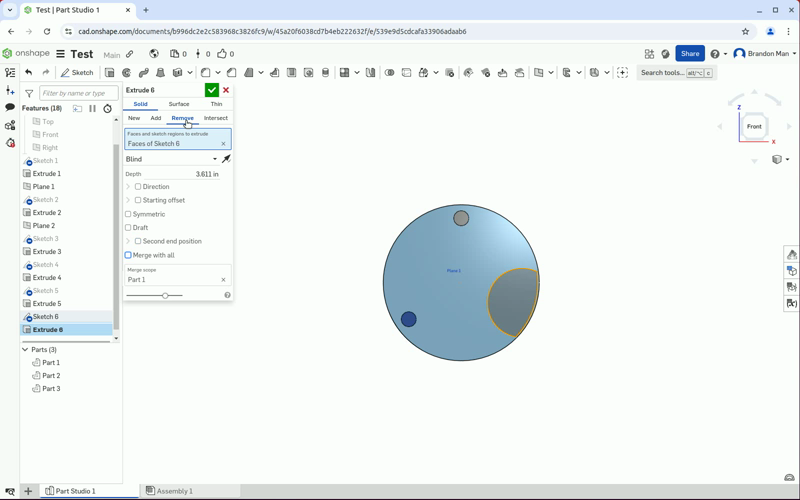
key(space)
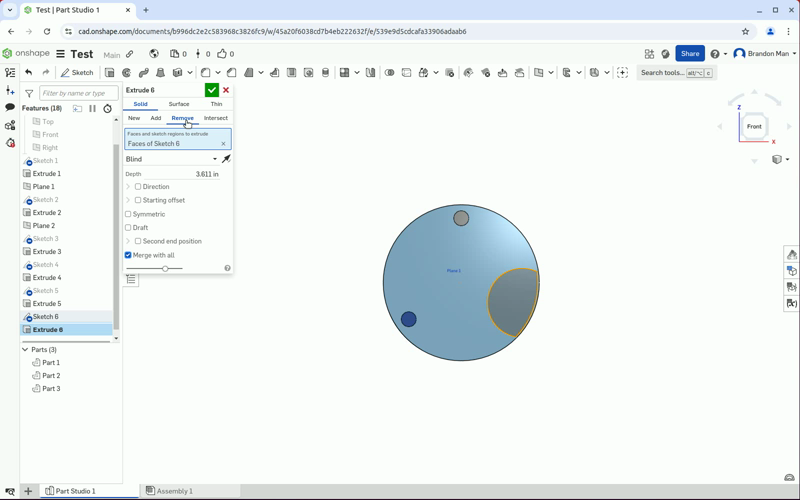
key(enter)
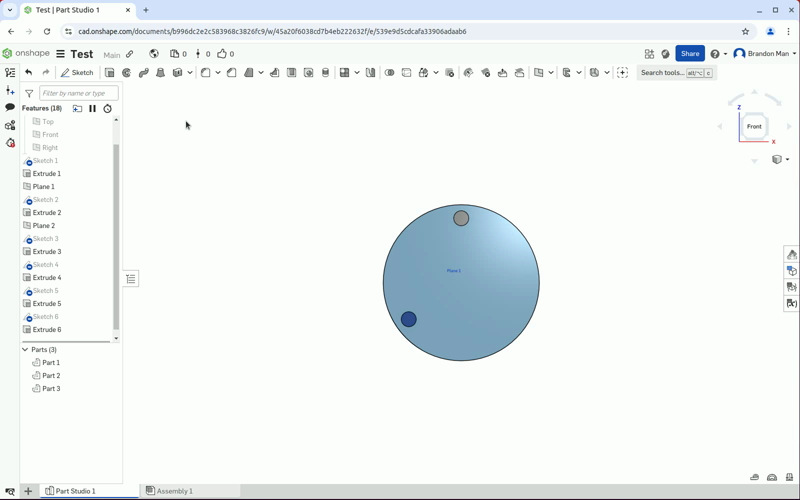
key(shift+h)
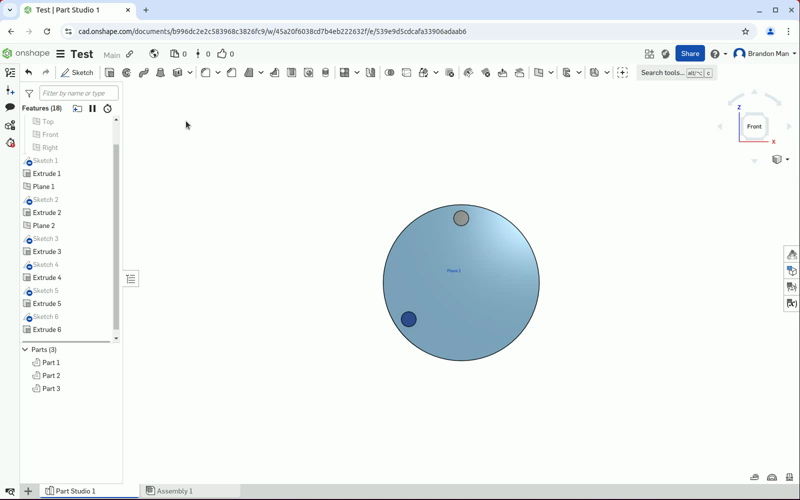
key(shift+h)
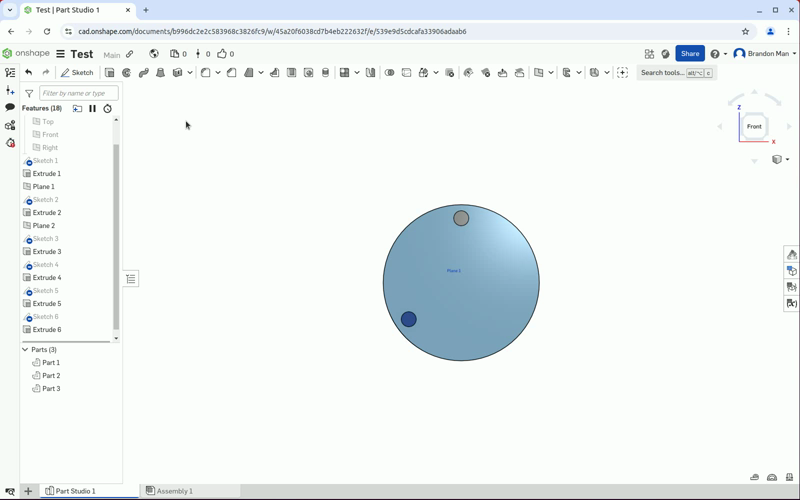
mouse_move(69, 163)
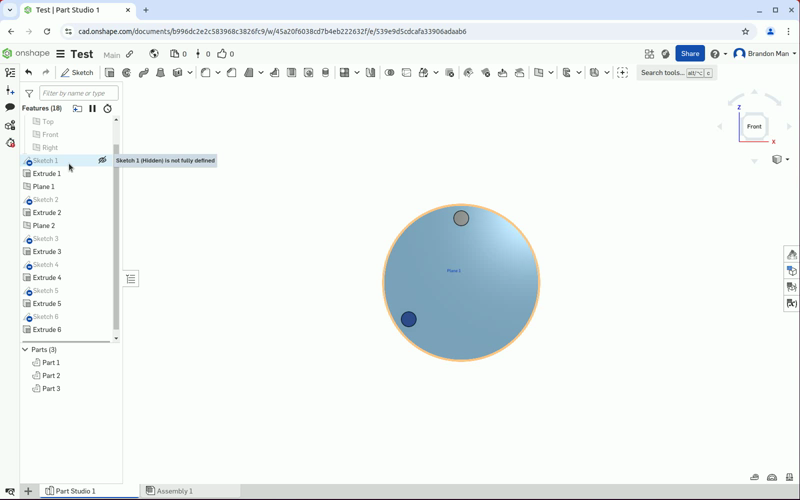
click(69, 163)
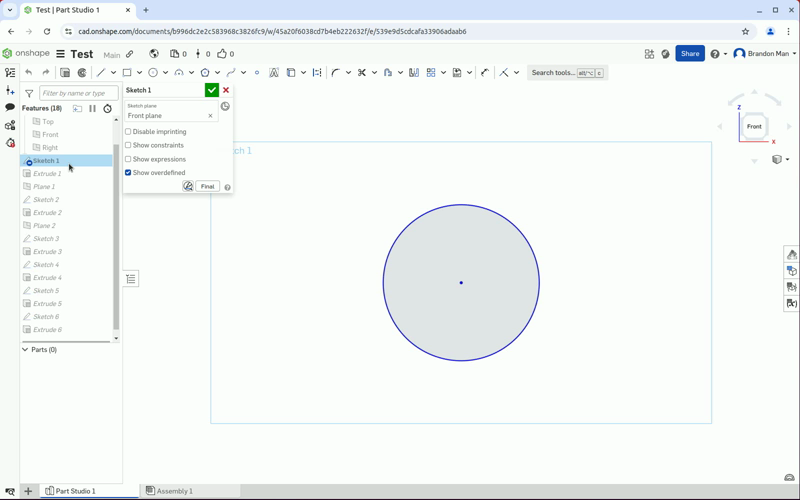
mouse_move(229, 92)
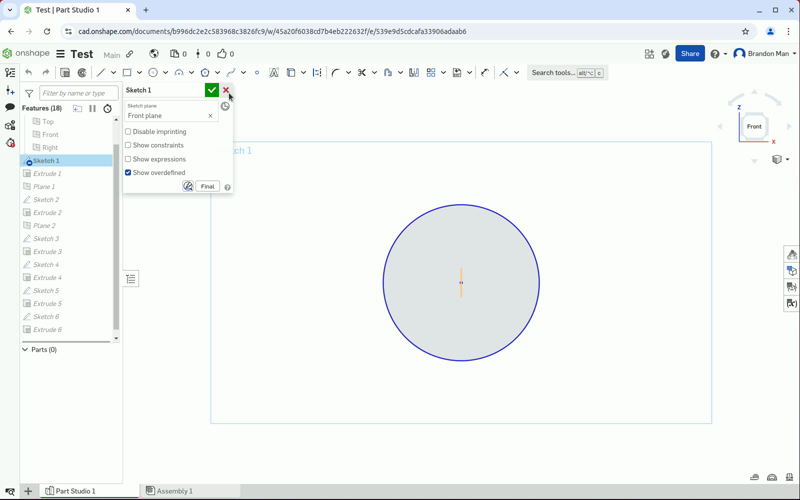
click(229, 92)
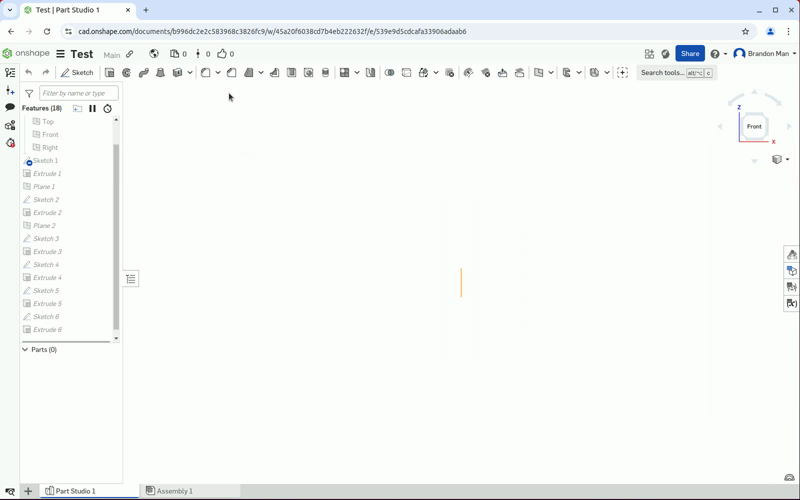
key(shift+s)
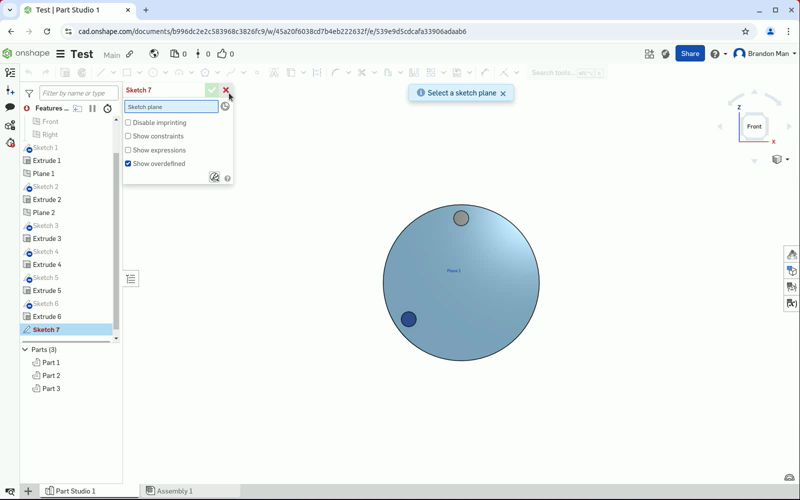
mouse_move(69, 215)
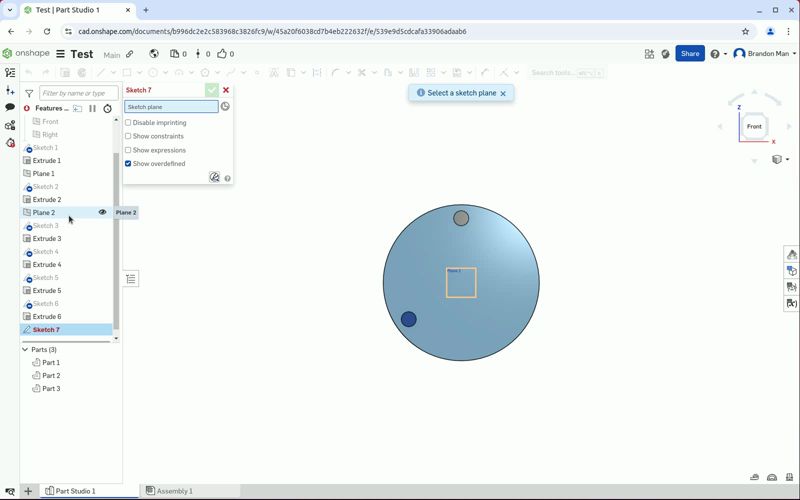
click(69, 215)
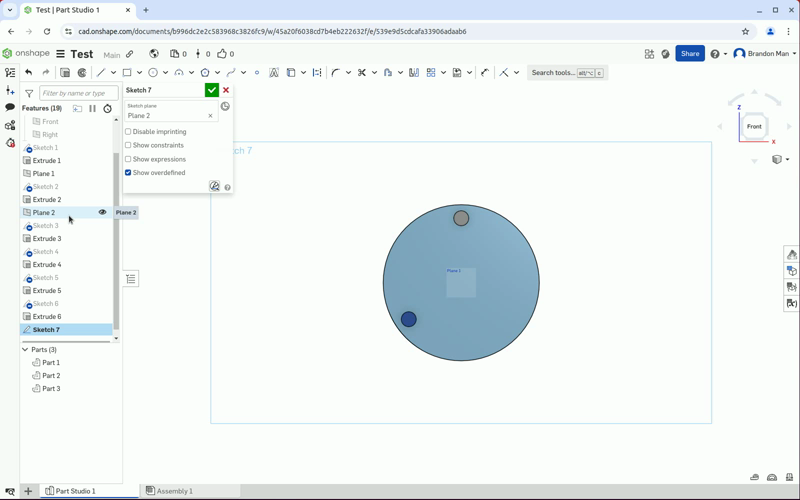
mouse_move(73, 352)
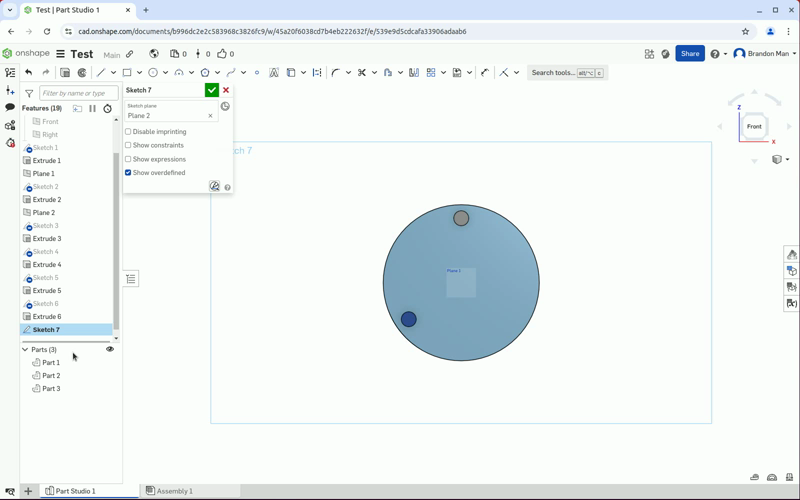
key(y)
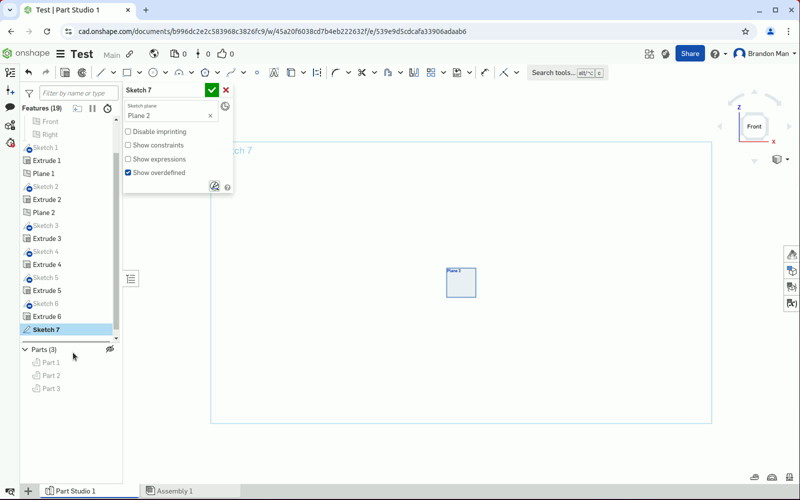
key(c)
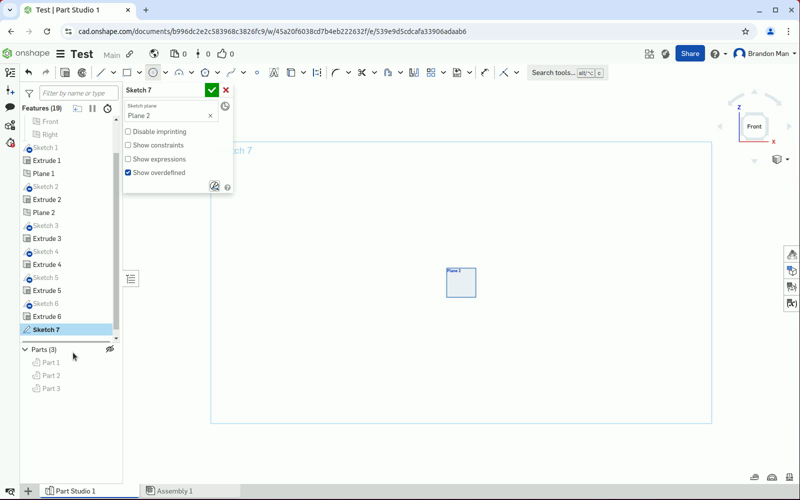
key_down(shift)
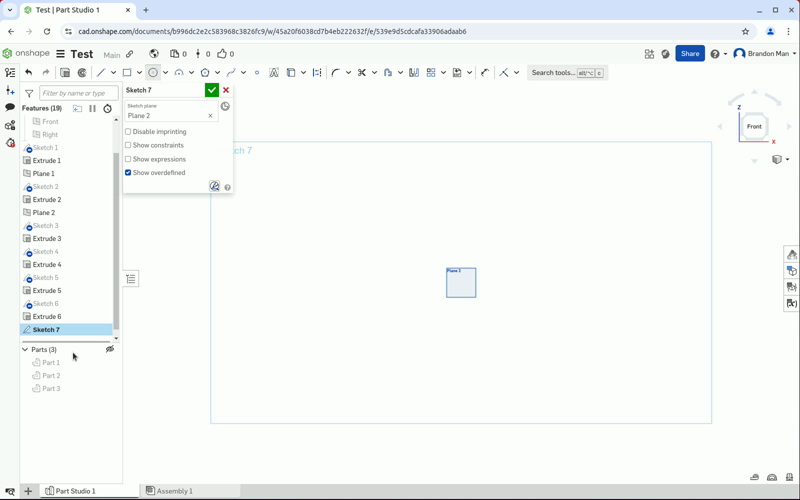
mouse_move(522, 303)
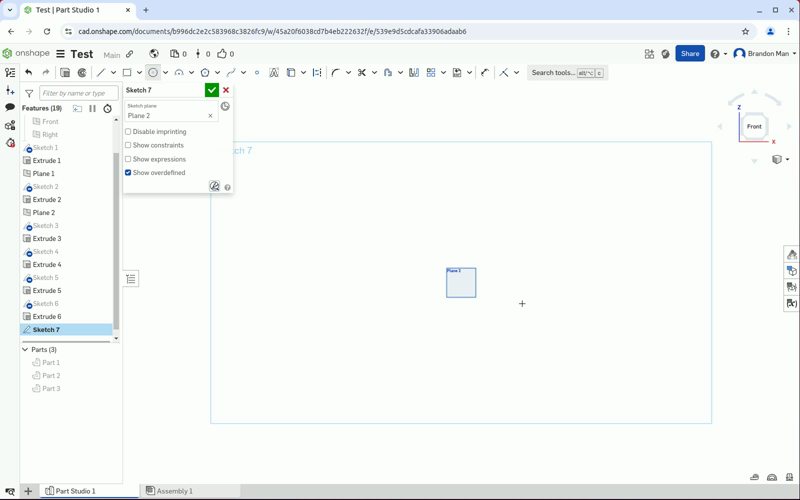
click(522, 303)
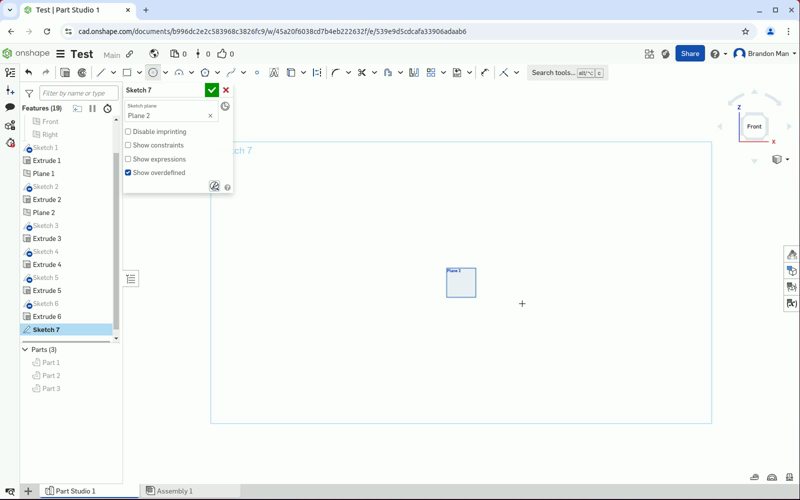
key_up(shift)
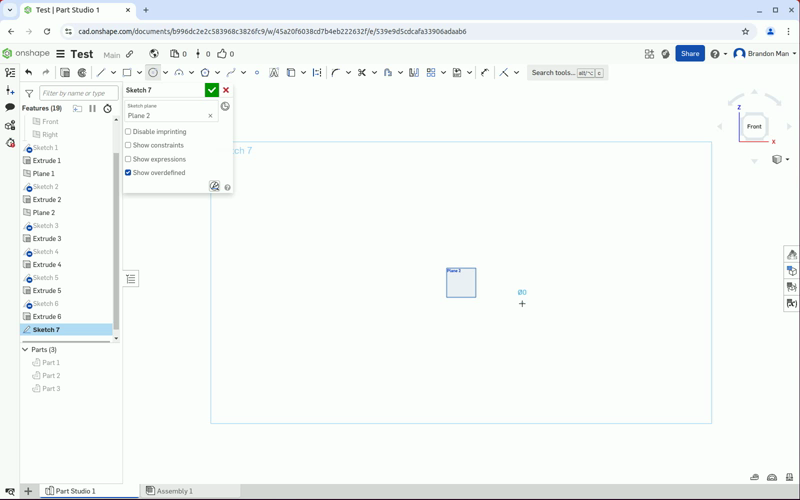
mouse_move(529, 303)
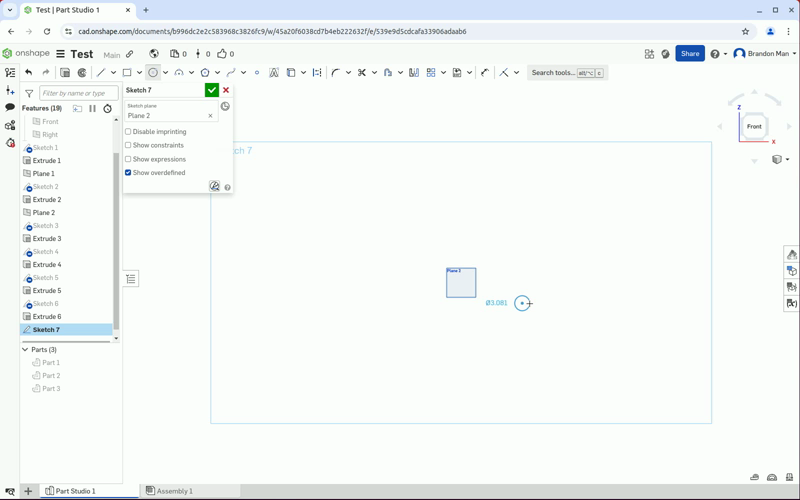
click(529, 303)
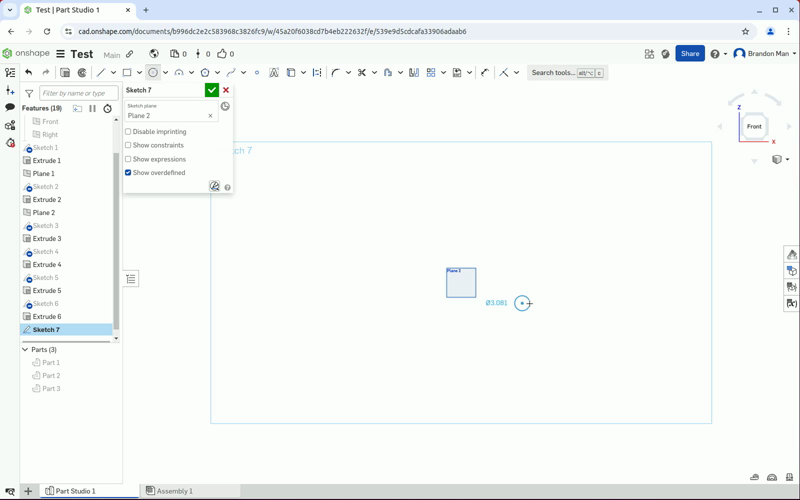
key(esc)
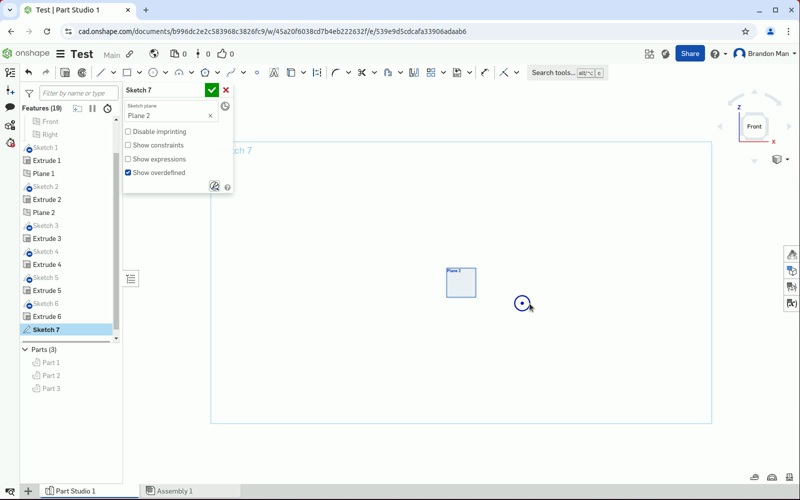
mouse_move(525, 298)
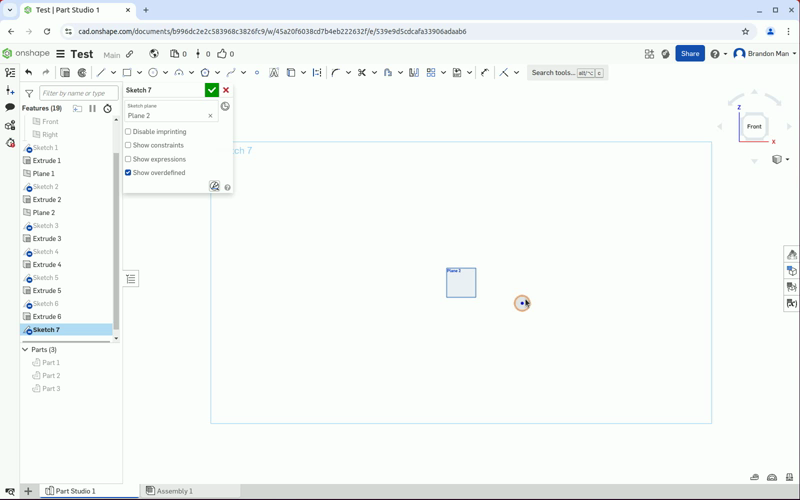
scroll(6)
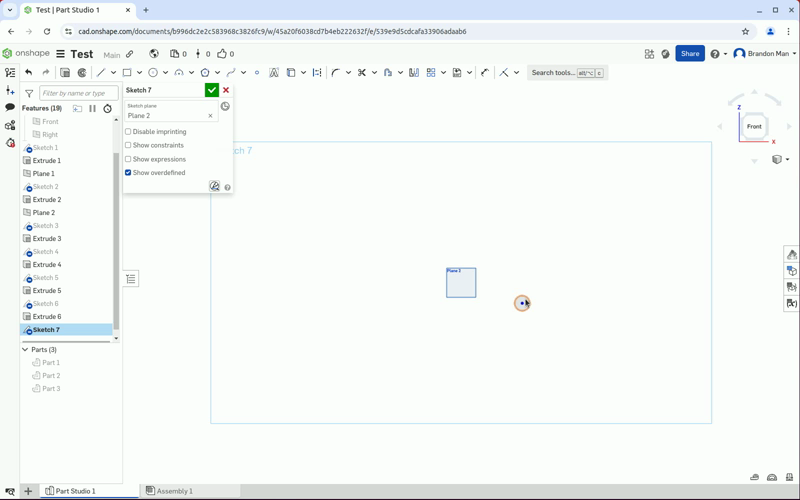
scroll(6)
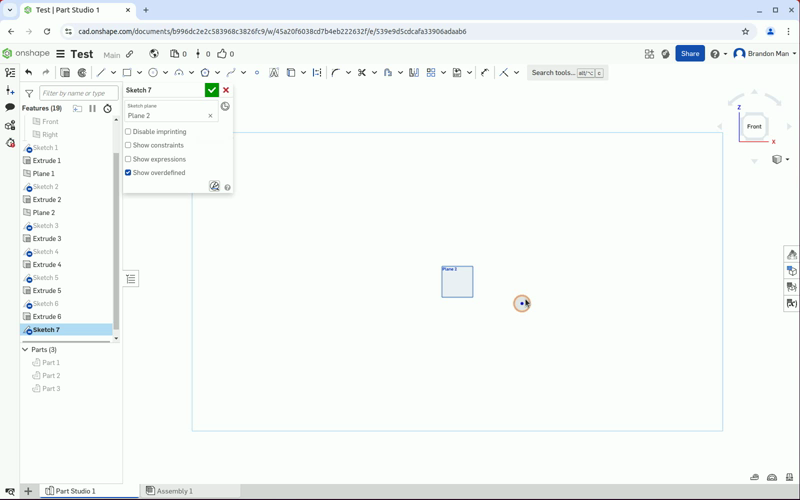
scroll(6)
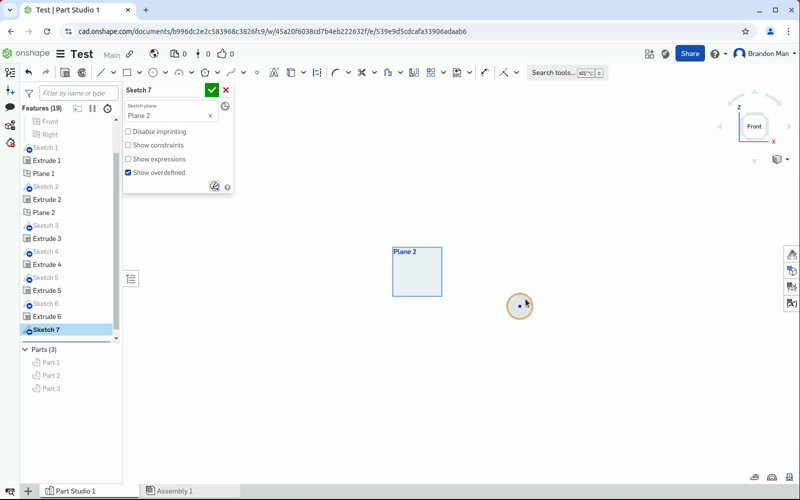
scroll(6)
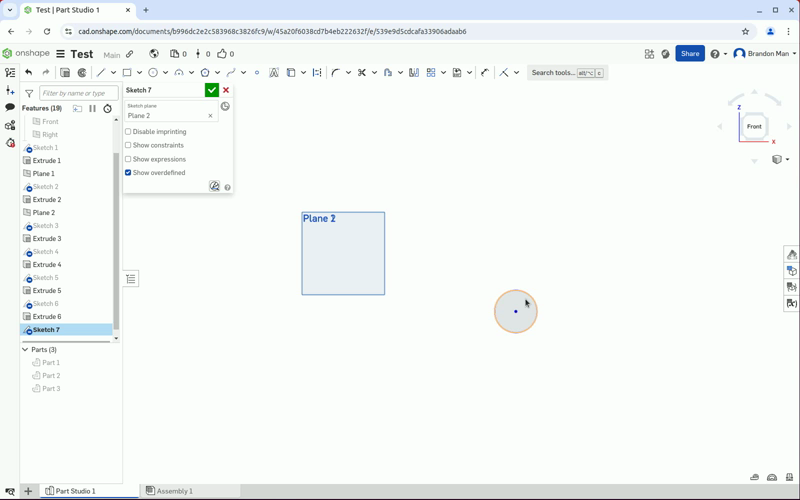
scroll(6)
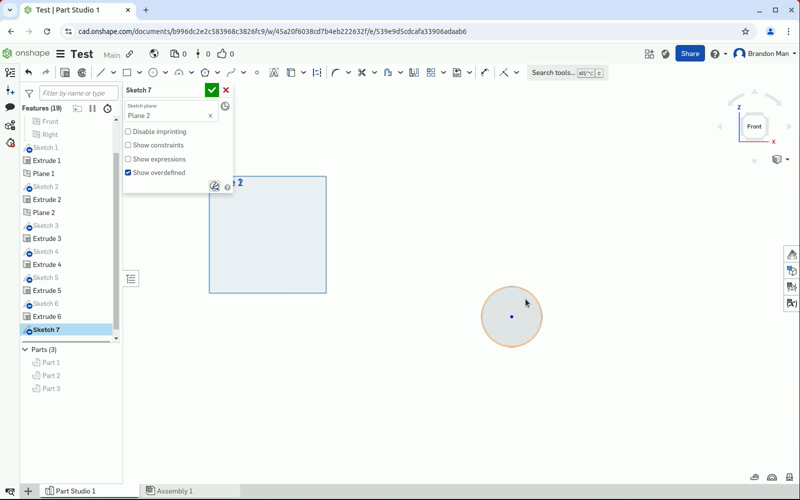
scroll(6)
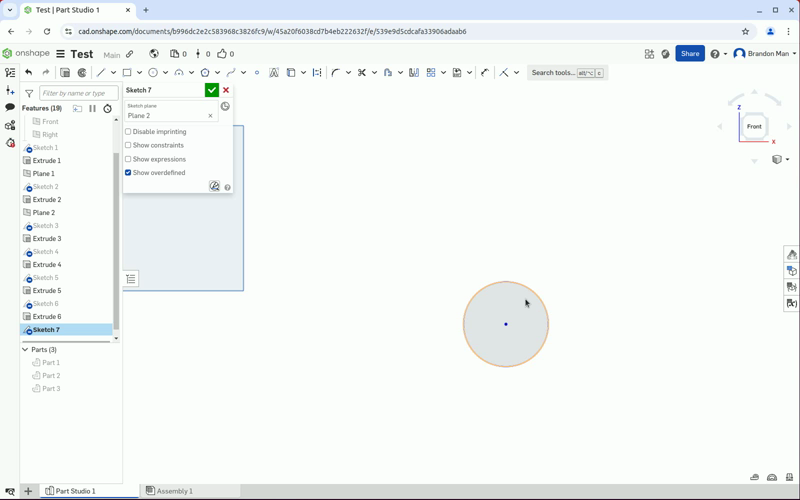
scroll(6)
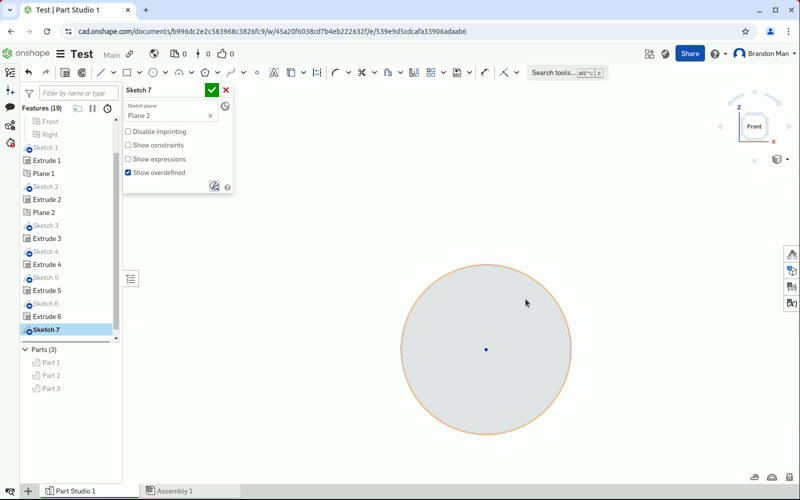
click(525, 298)
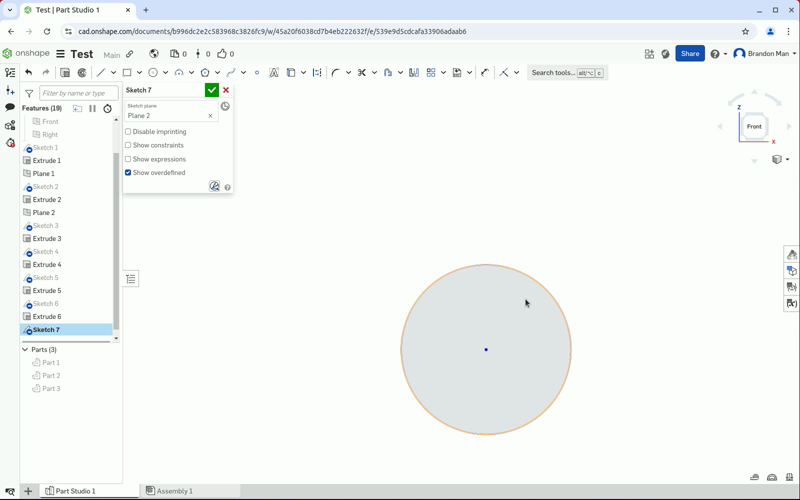
scroll(-6)
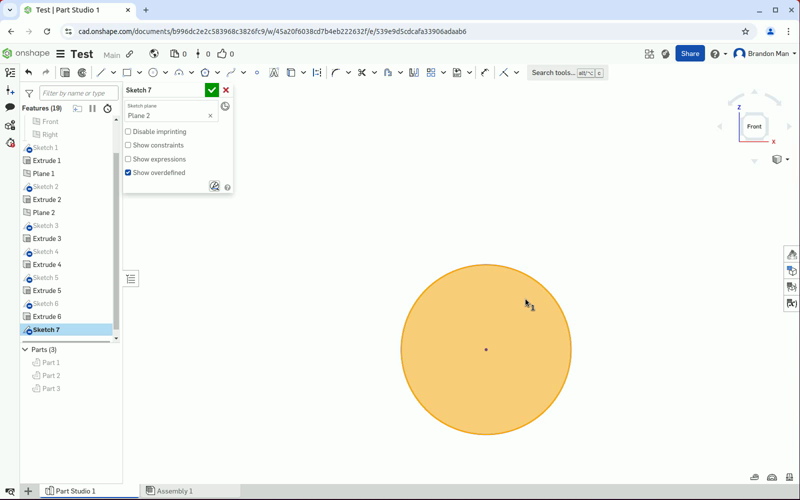
scroll(-6)
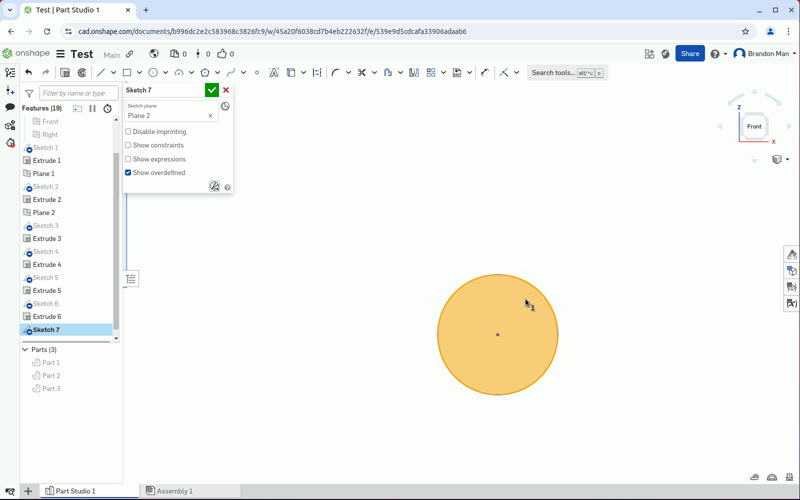
scroll(-6)
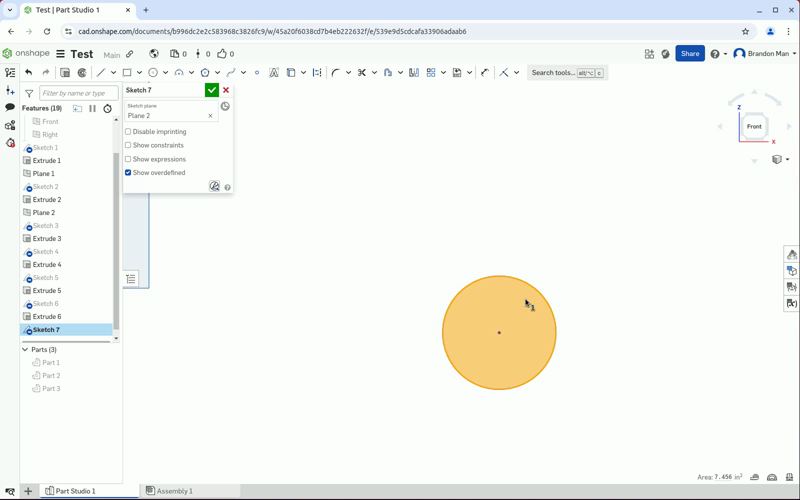
scroll(-6)
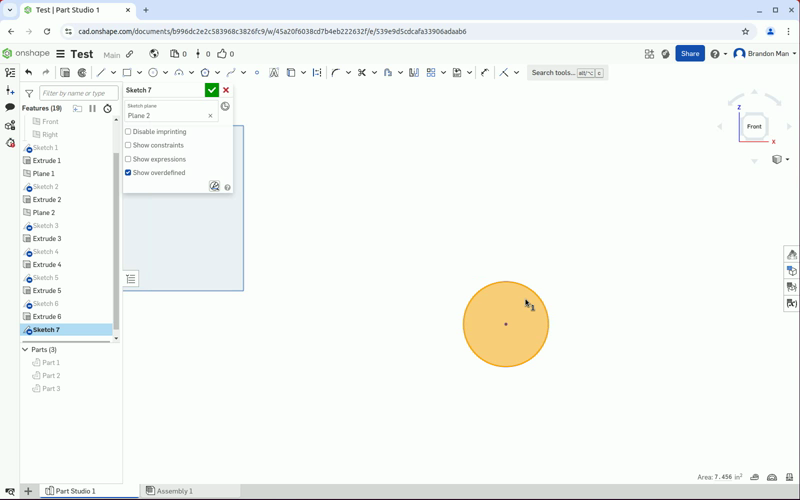
scroll(-6)
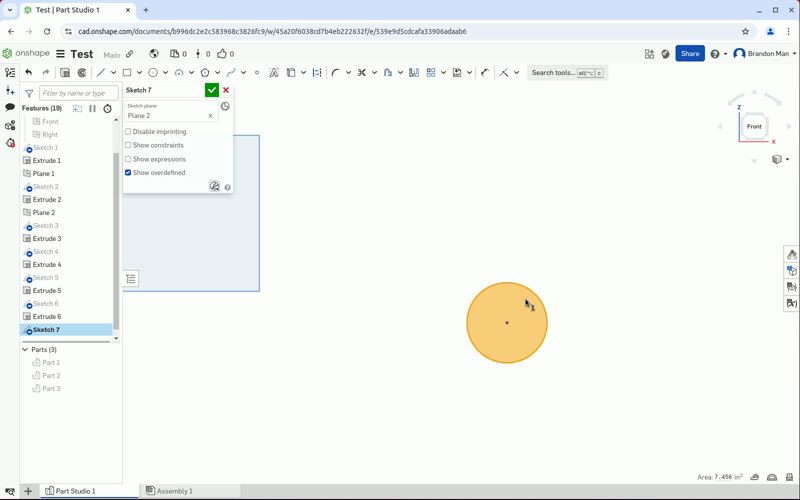
scroll(-6)
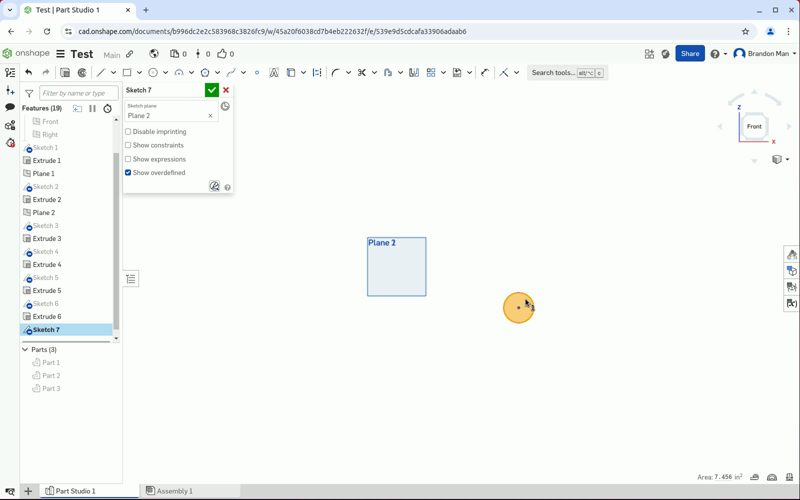
scroll(-6)
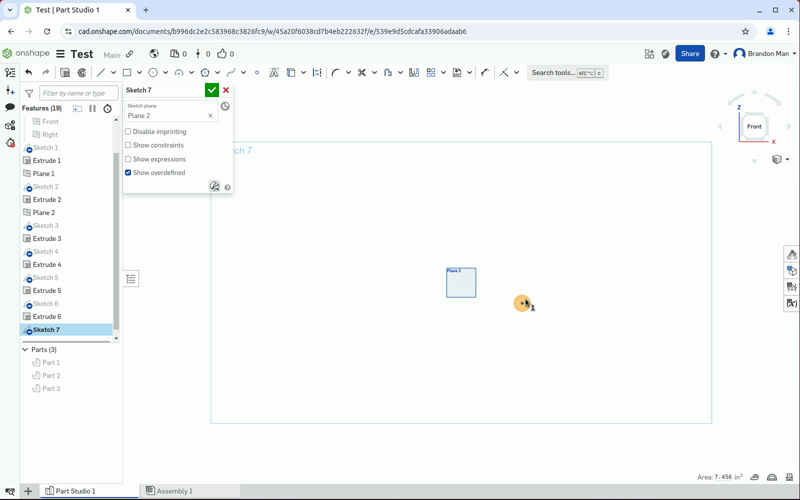
mouse_move(73, 352)
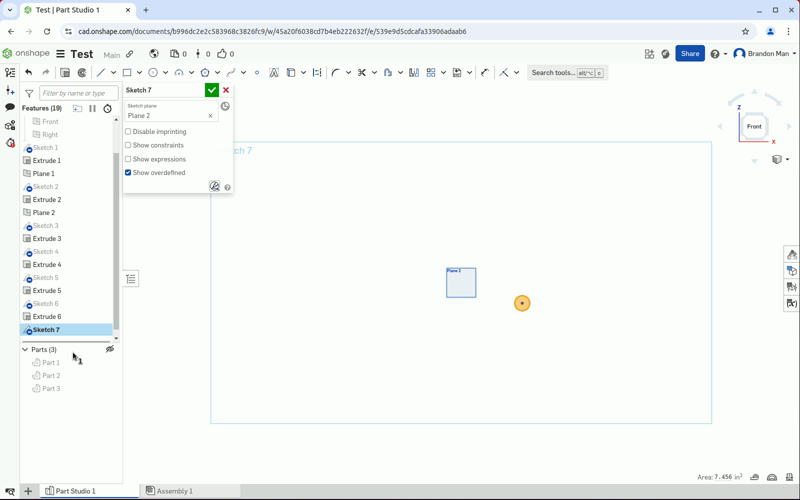
key(shift+y)
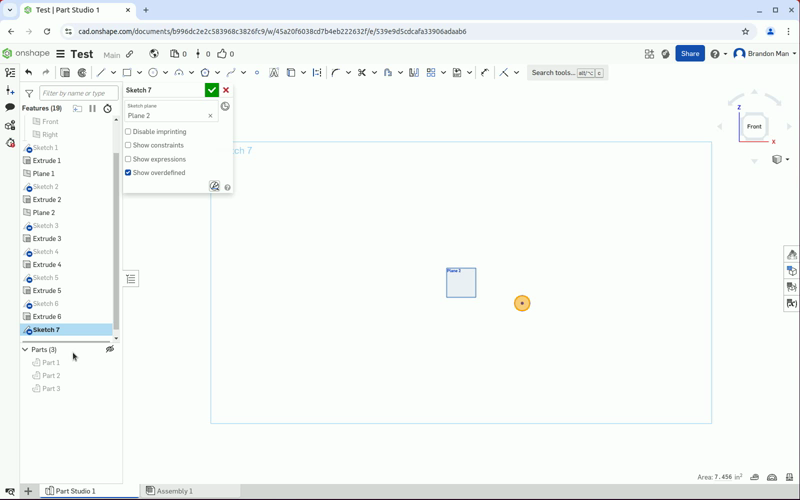
key(shift+e)
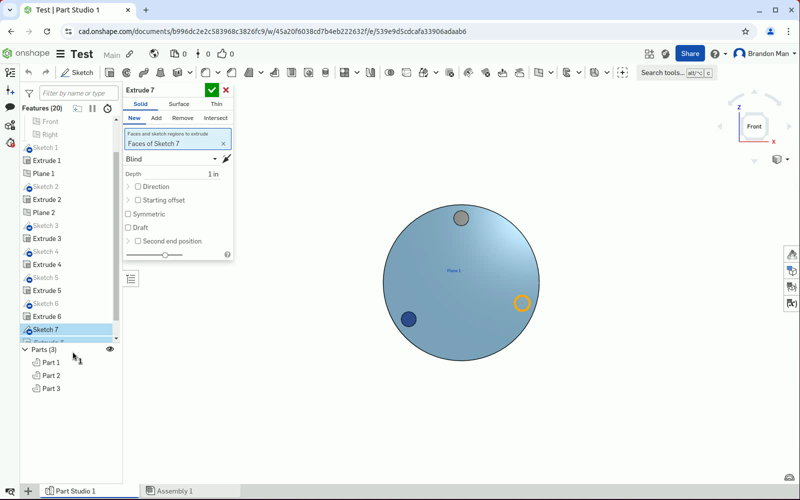
mouse_move(143, 106)
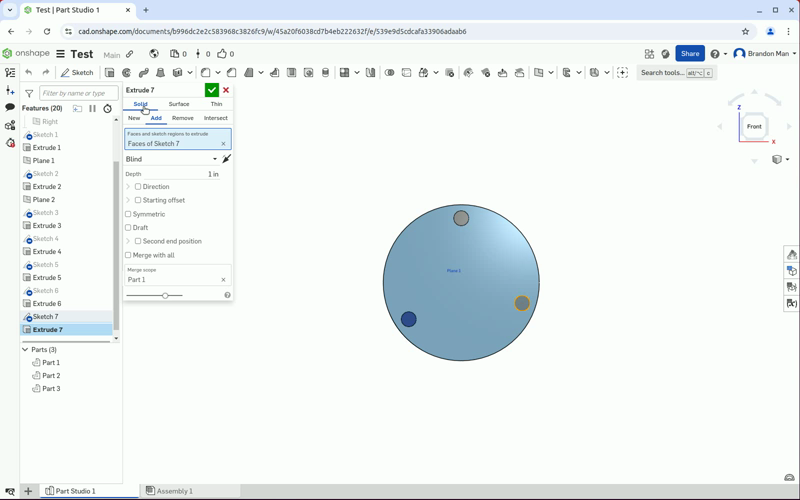
click(143, 106)
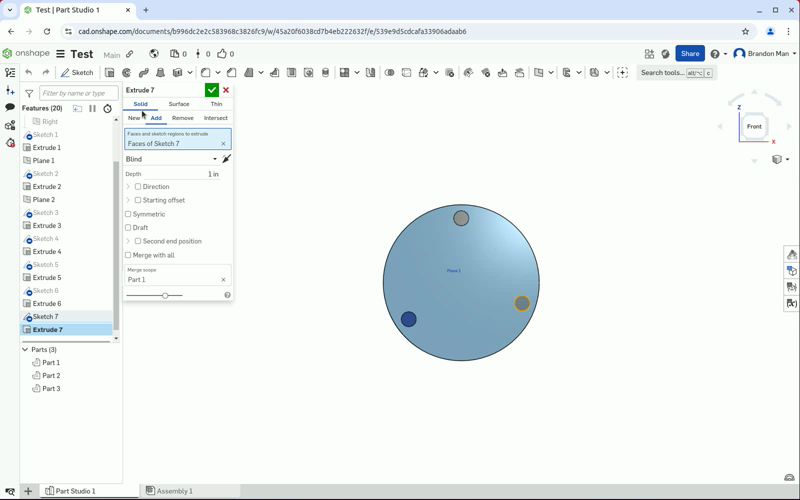
mouse_move(137, 120)
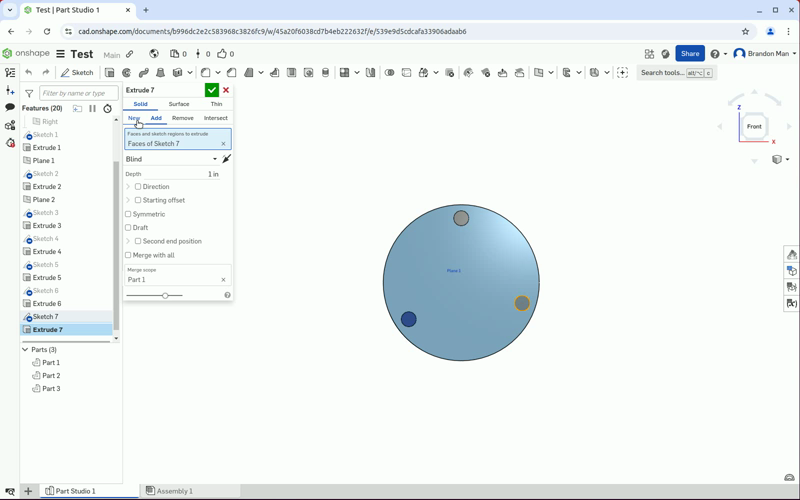
click(137, 120)
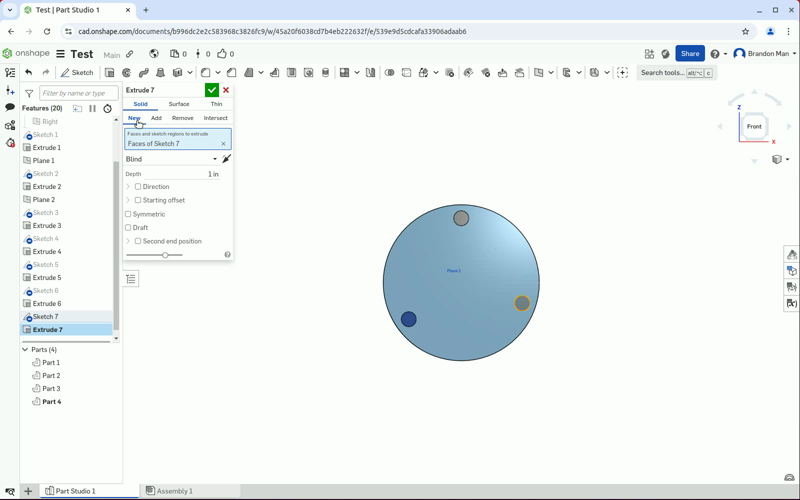
key(tab, 4)
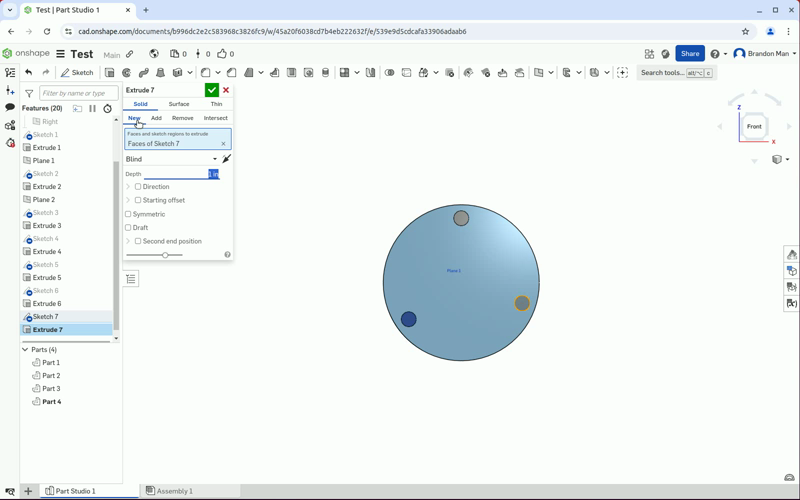
text(9.388)
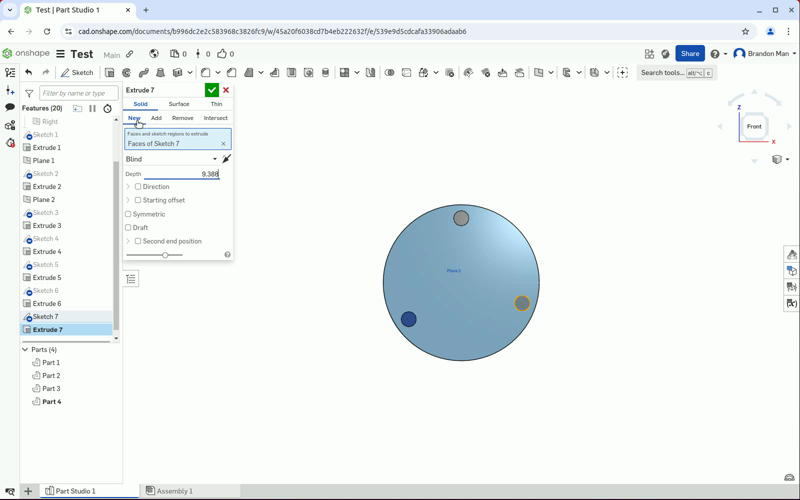
key(enter)
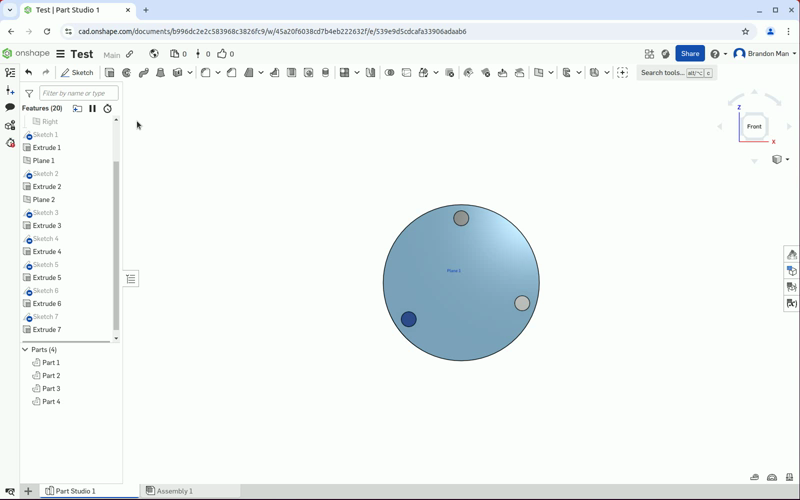
key(shift+h)
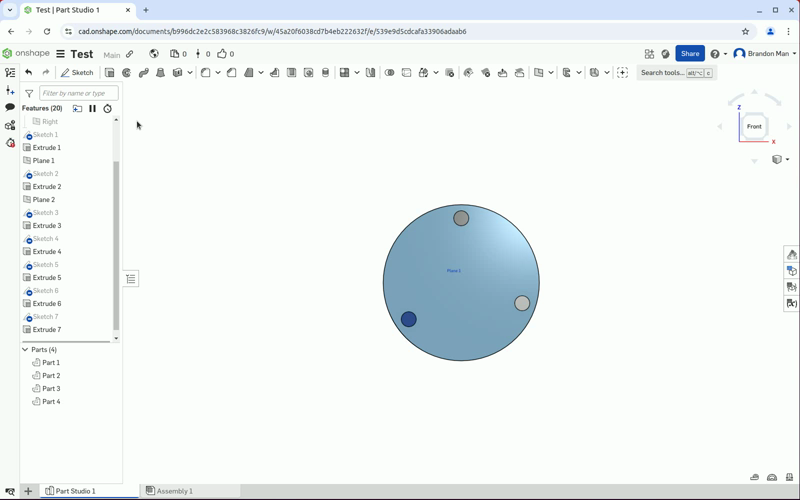
key(shift+h)
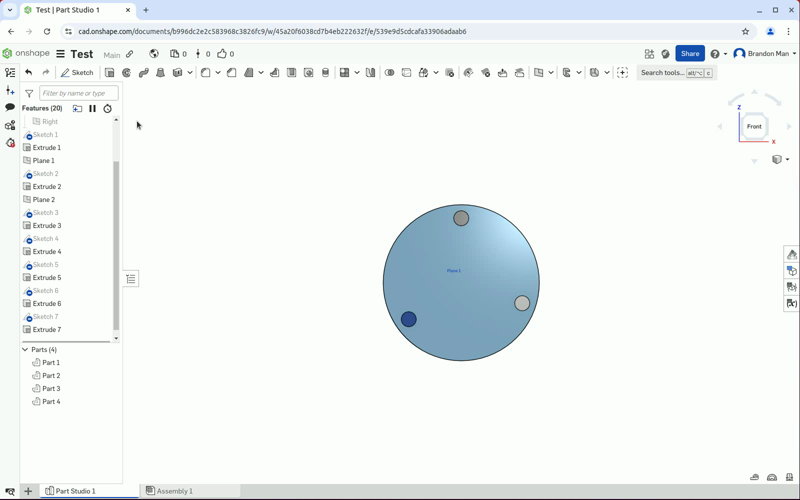
mouse_move(69, 137)
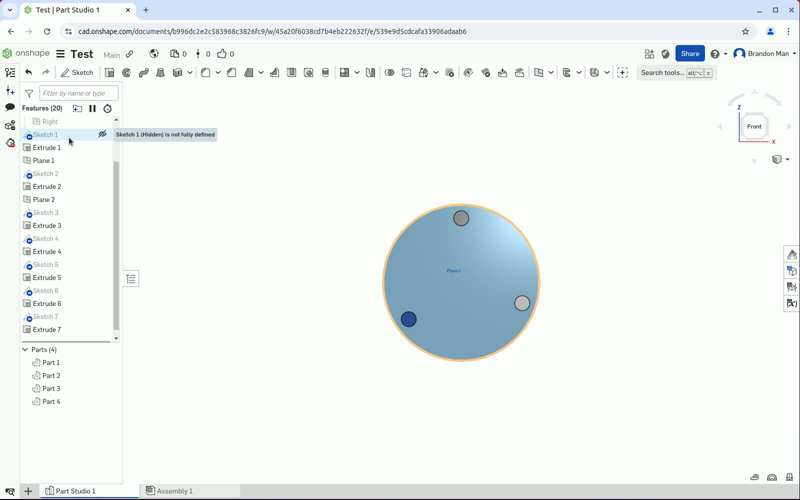
click(69, 137)
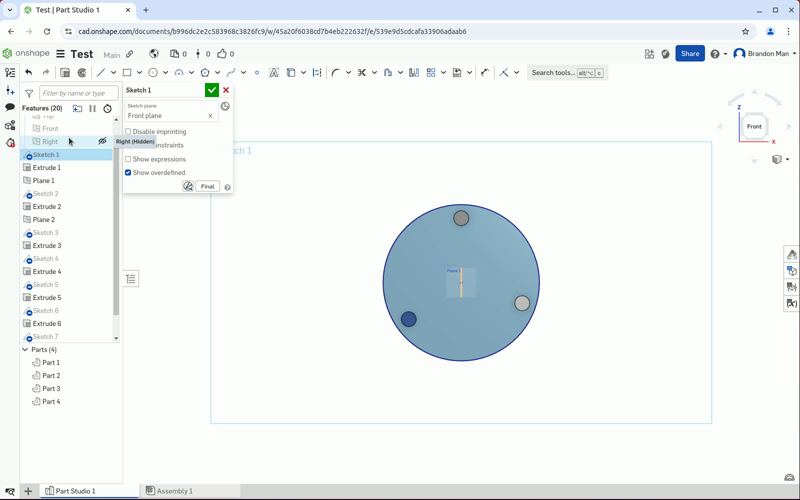
mouse_move(229, 92)
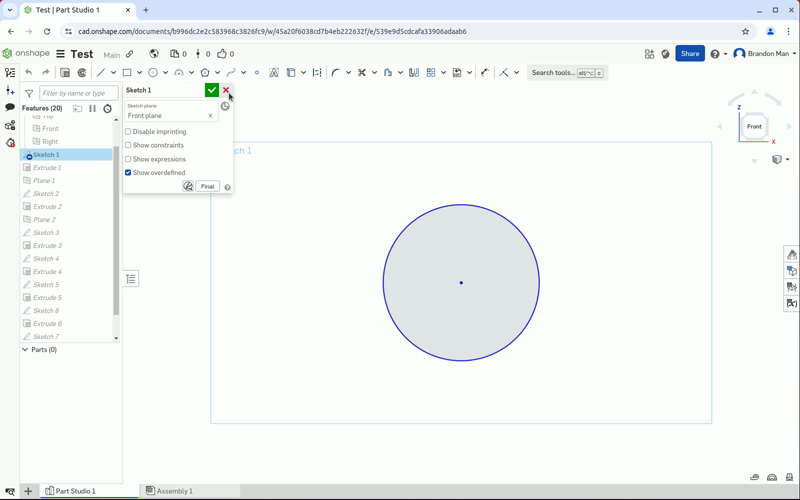
click(229, 92)
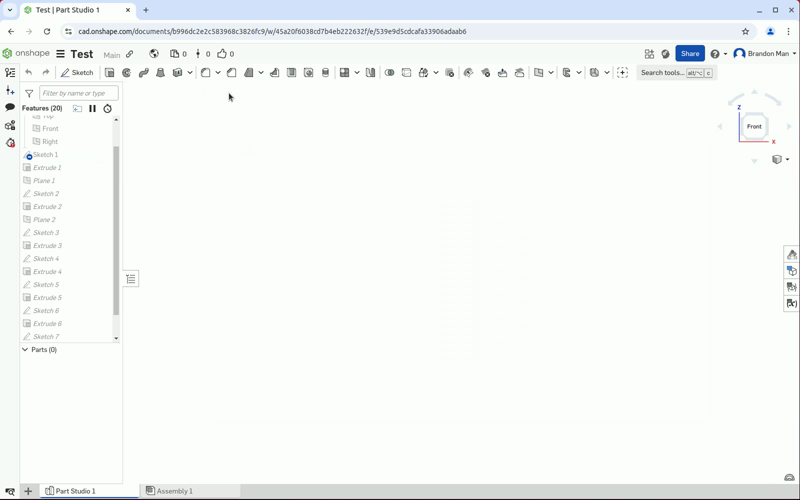
key(shift+s)
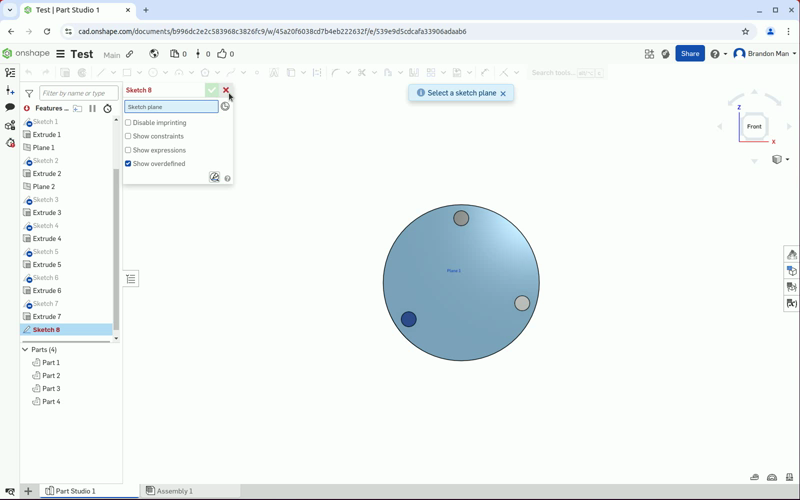
mouse_move(69, 150)
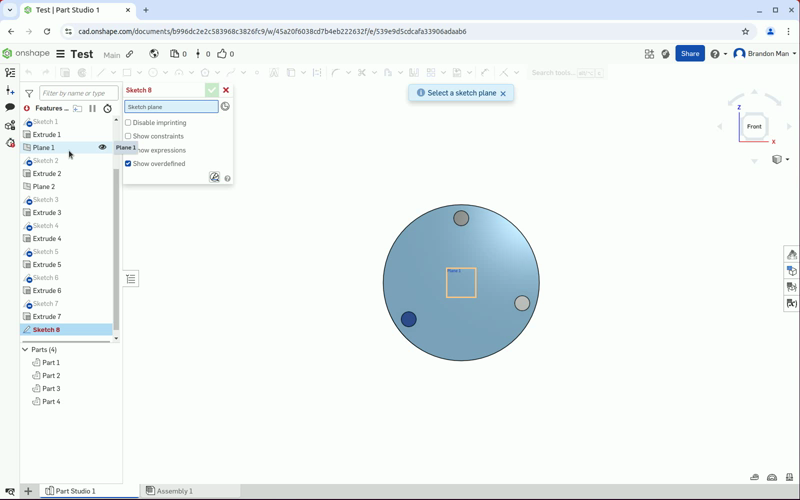
click(69, 150)
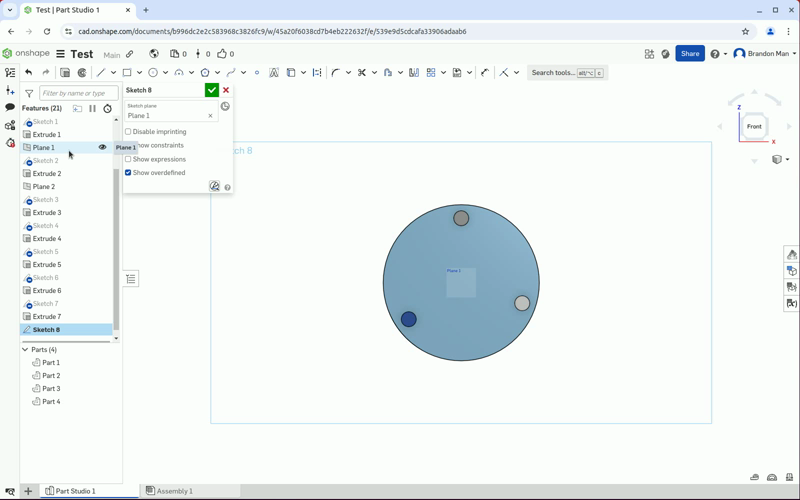
mouse_move(73, 352)
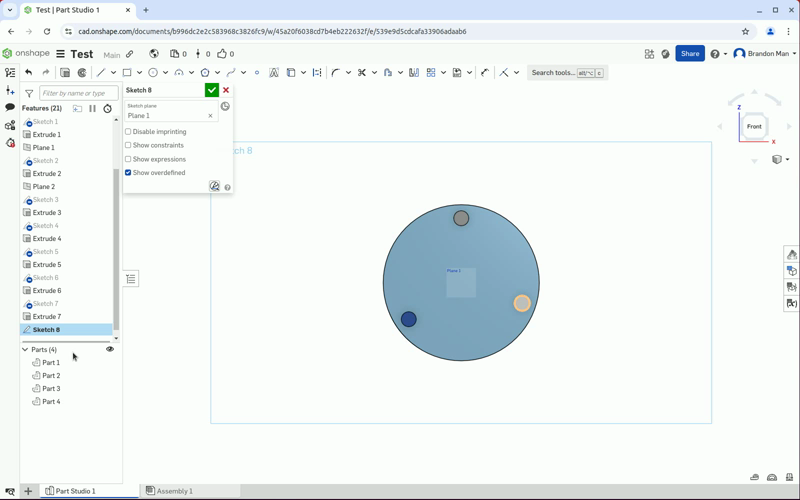
key(y)
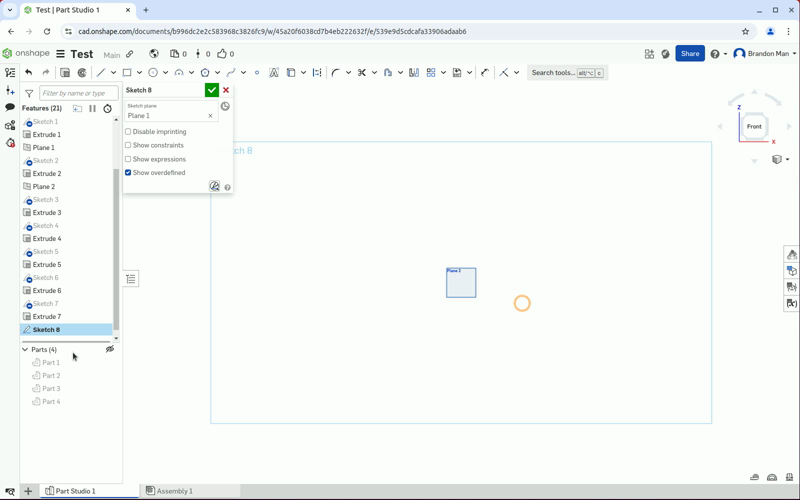
key(c)
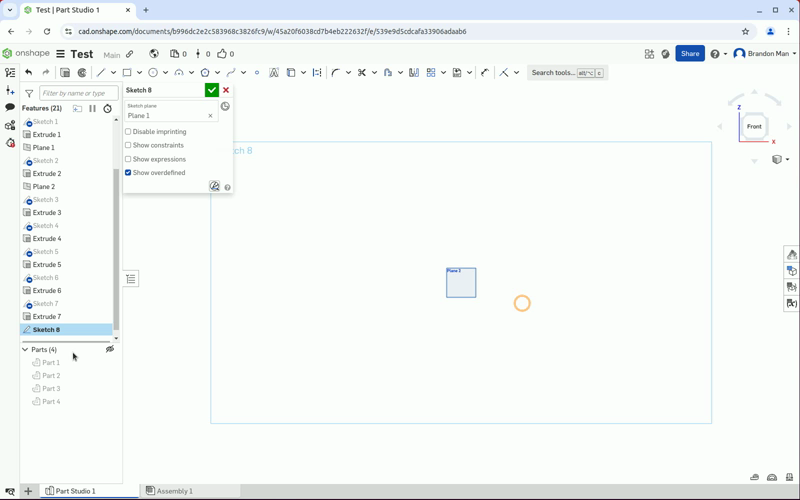
key_down(shift)
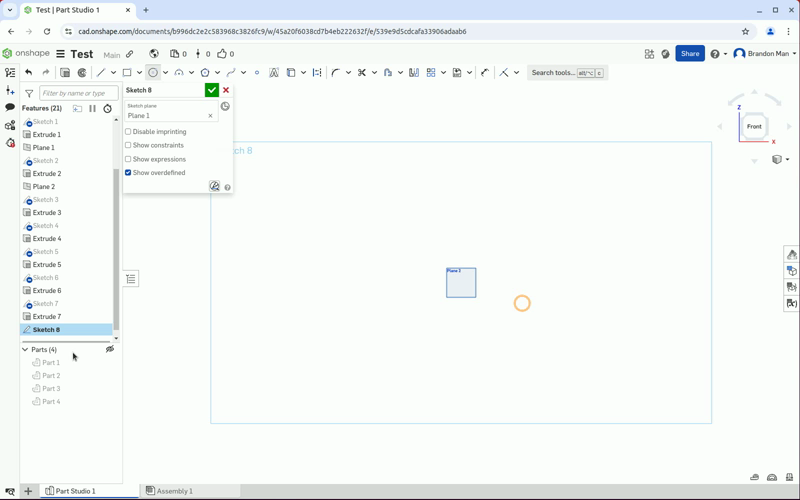
mouse_move(461, 282)
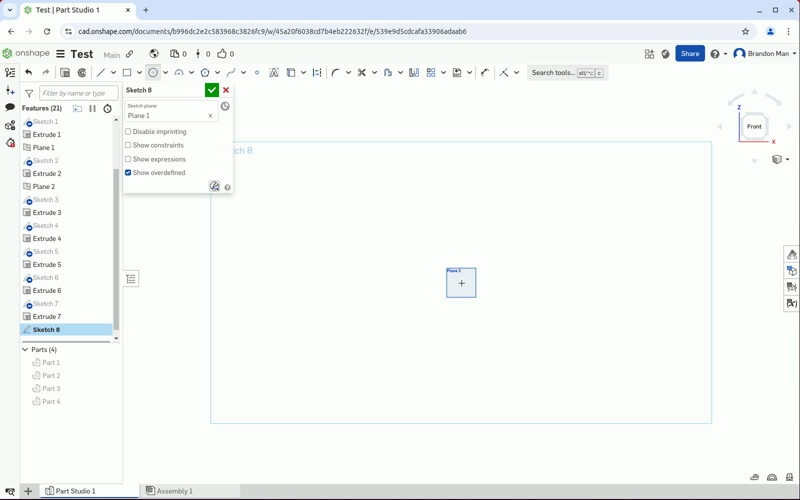
click(461, 282)
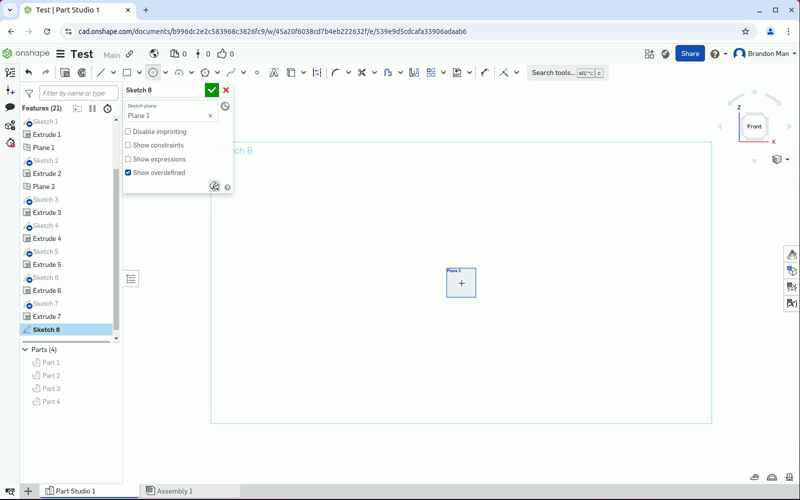
key_up(shift)
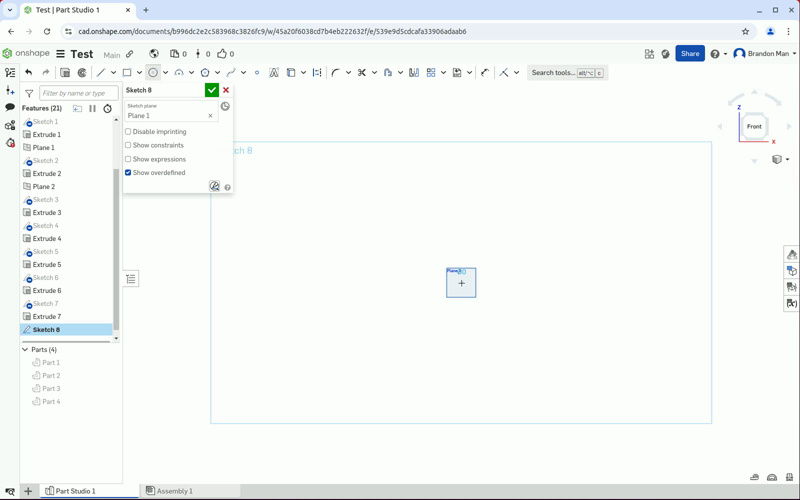
mouse_move(480, 282)
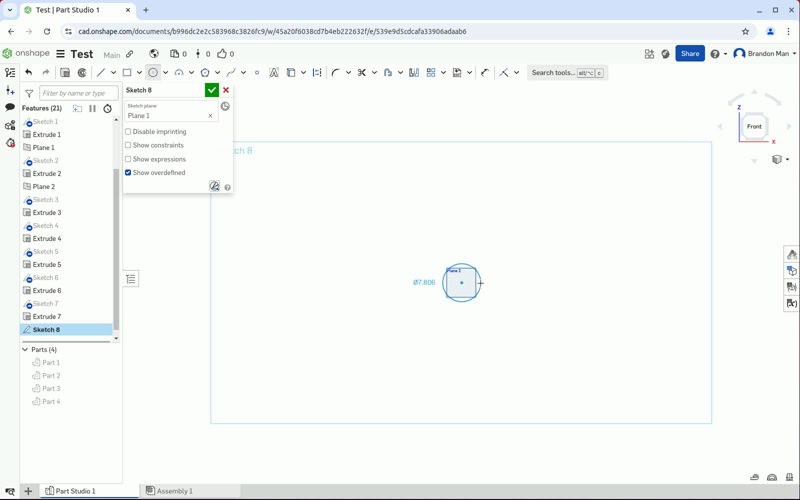
click(480, 282)
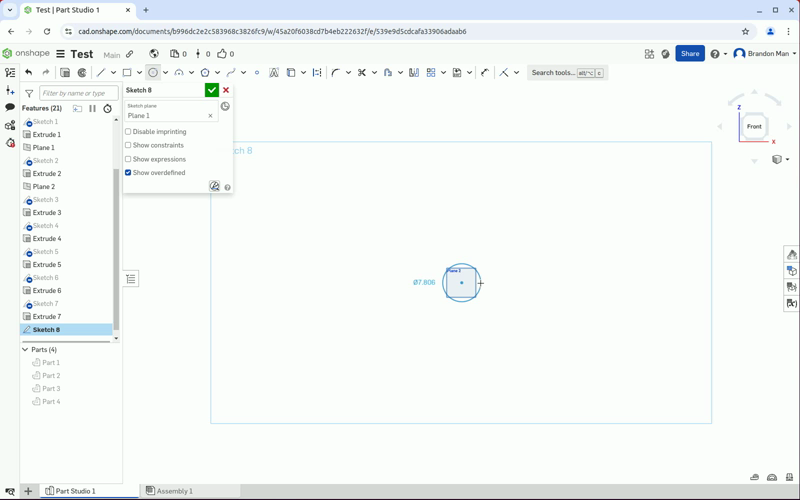
key(esc)
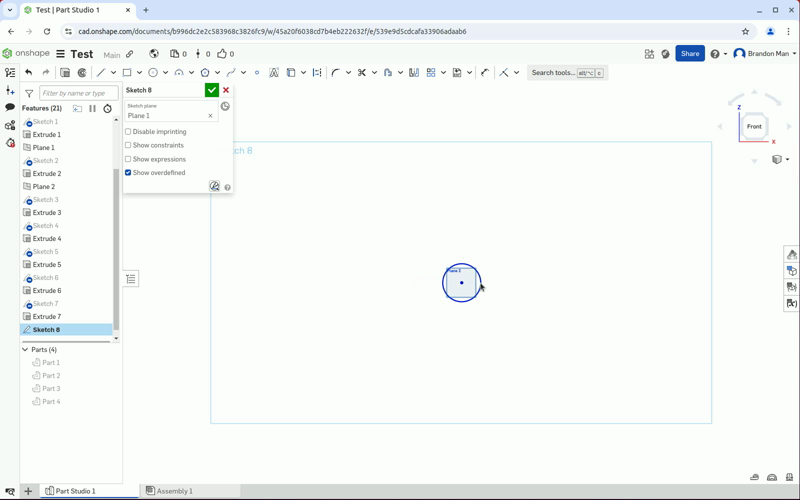
mouse_move(463, 280)
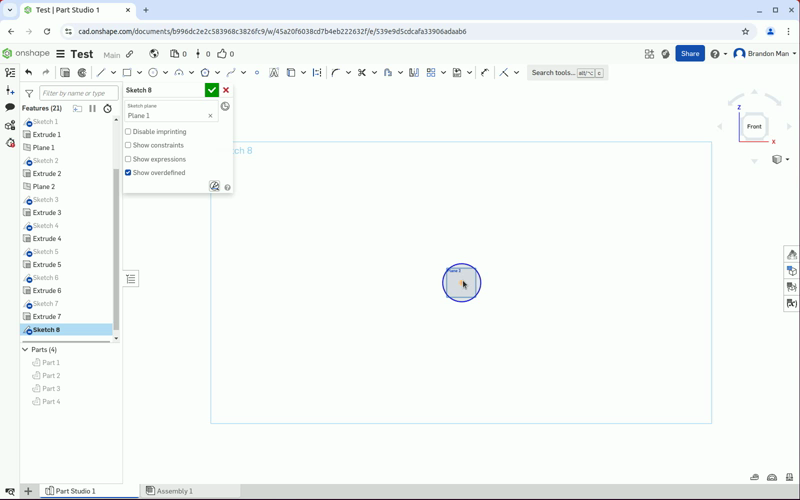
scroll(6)
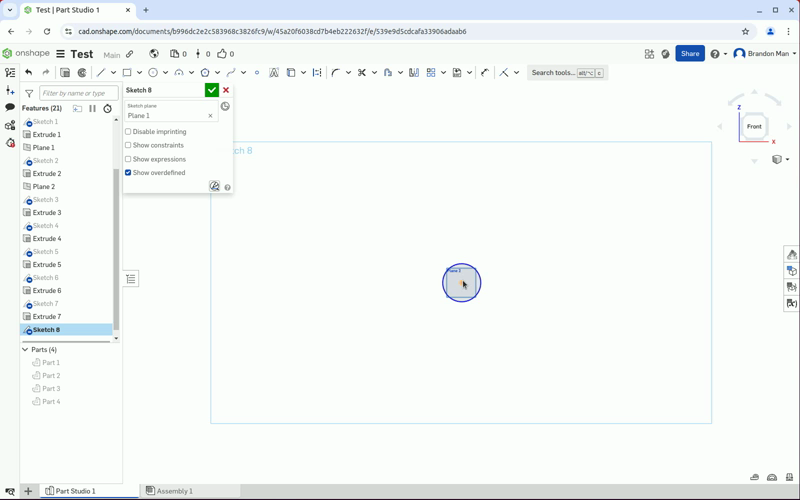
scroll(6)
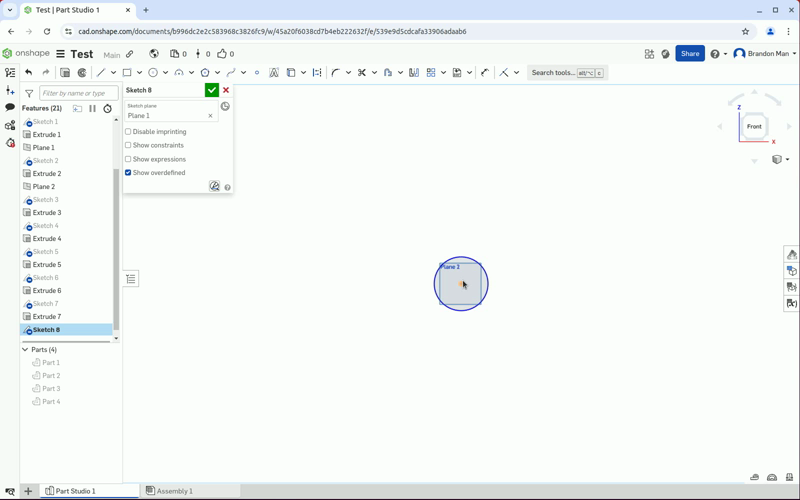
scroll(6)
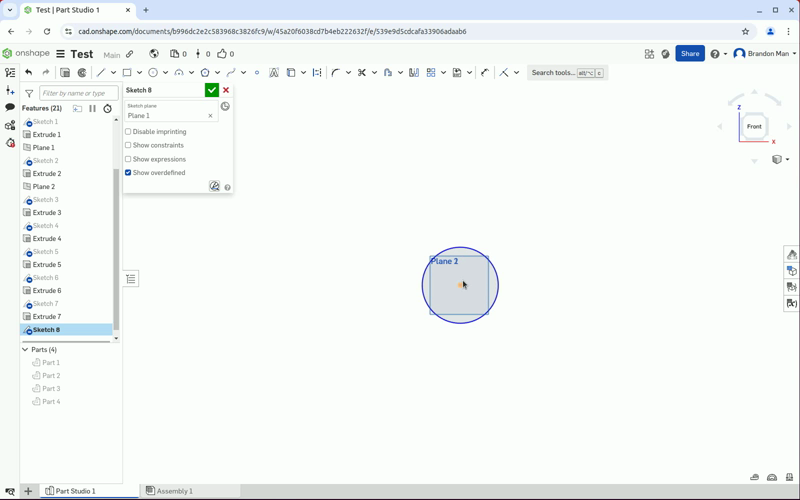
scroll(6)
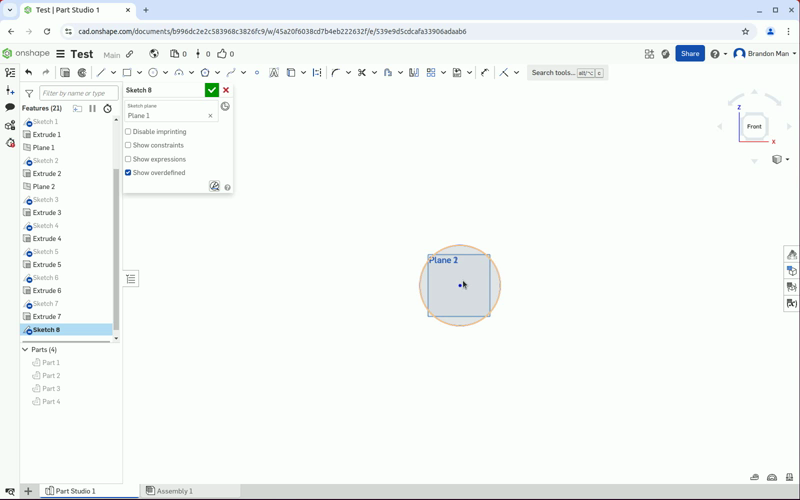
scroll(6)
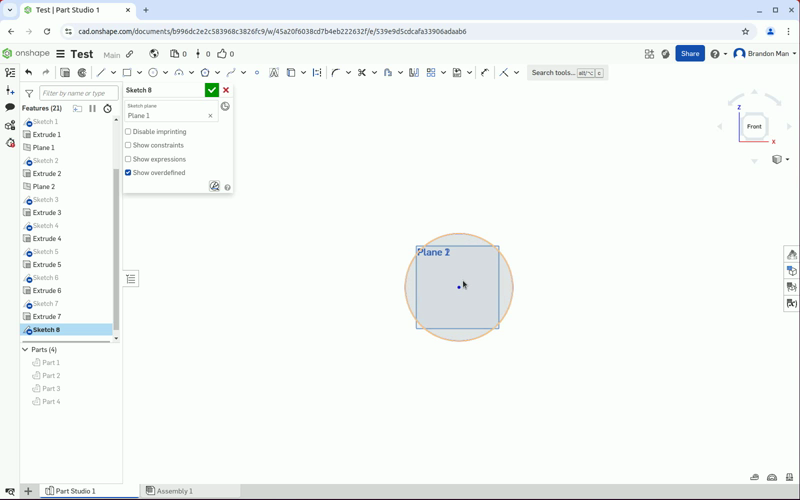
scroll(6)
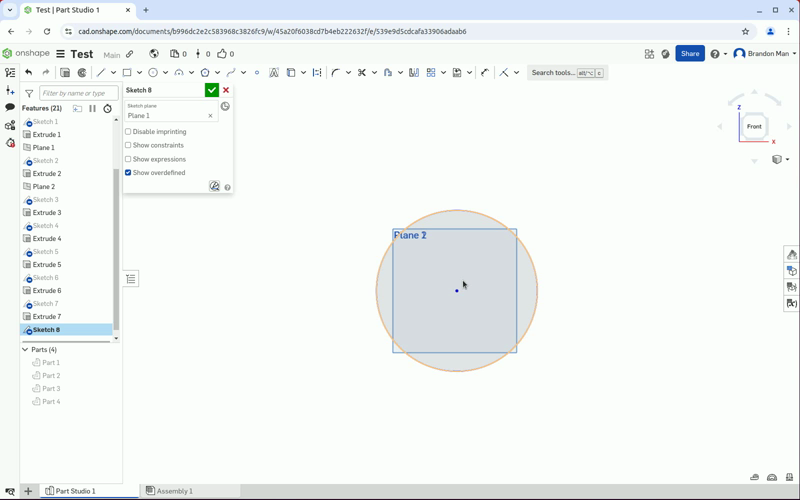
scroll(6)
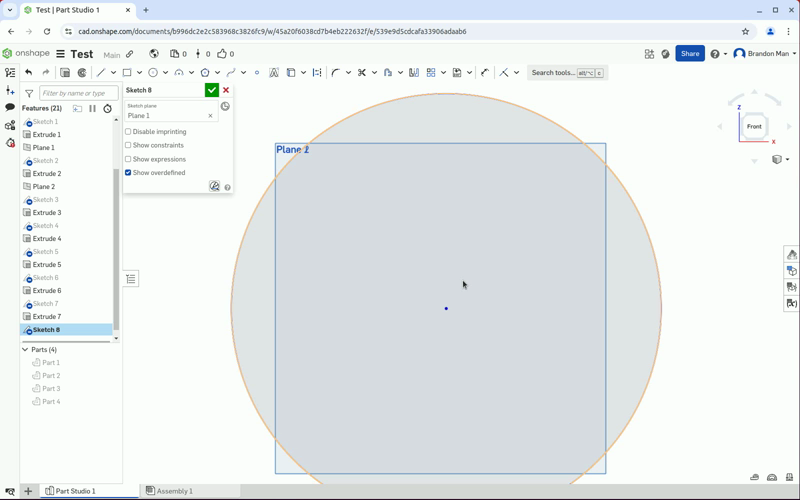
click(463, 280)
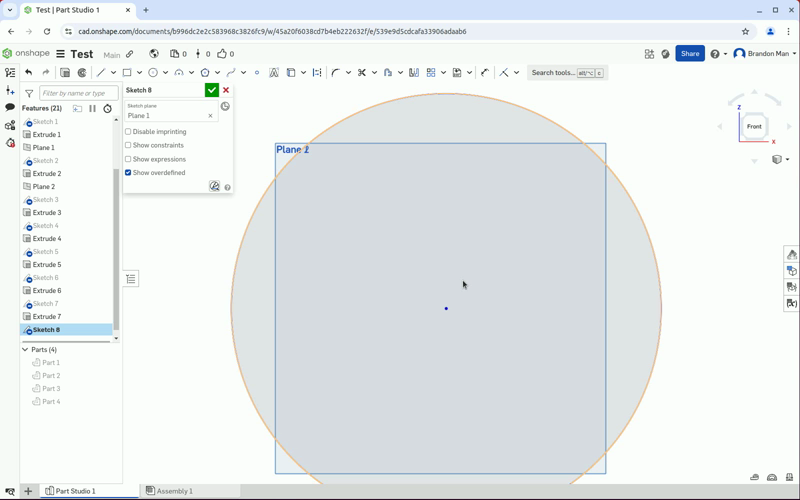
scroll(-6)
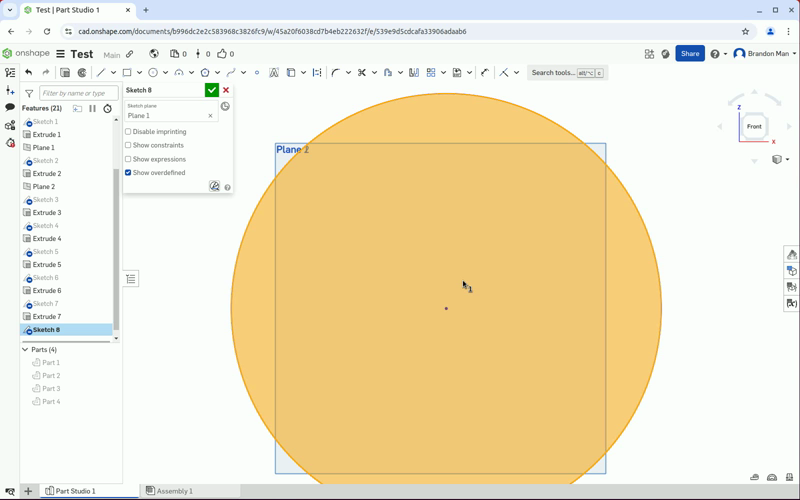
scroll(-6)
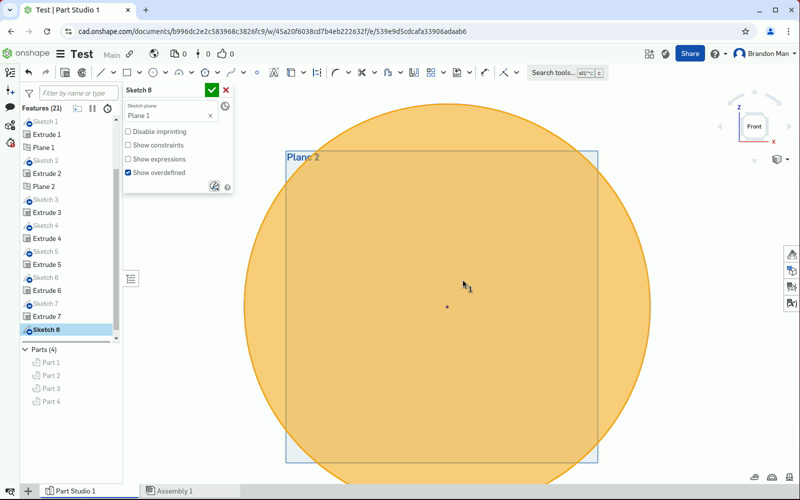
scroll(-6)
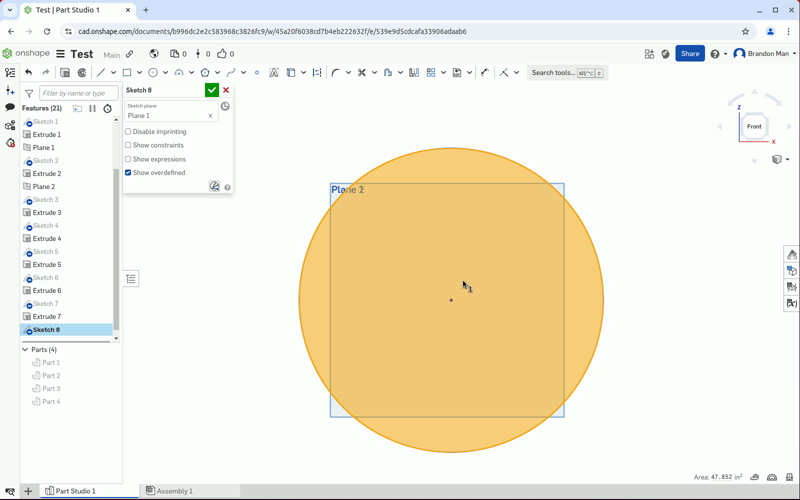
scroll(-6)
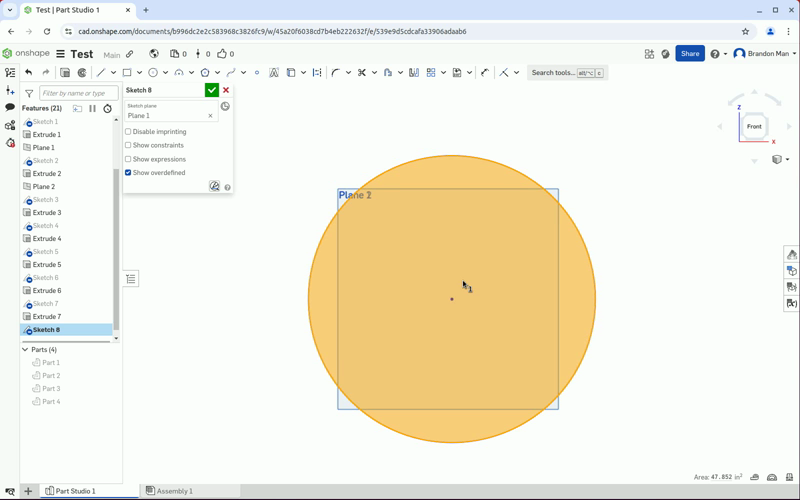
scroll(-6)
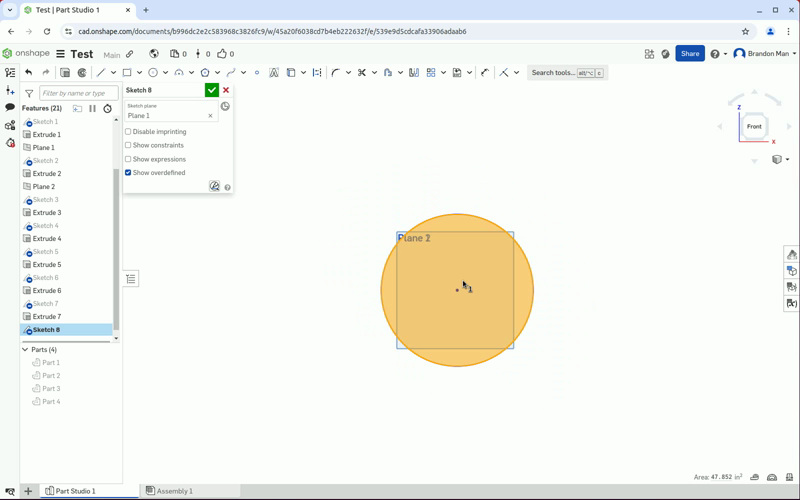
scroll(-6)
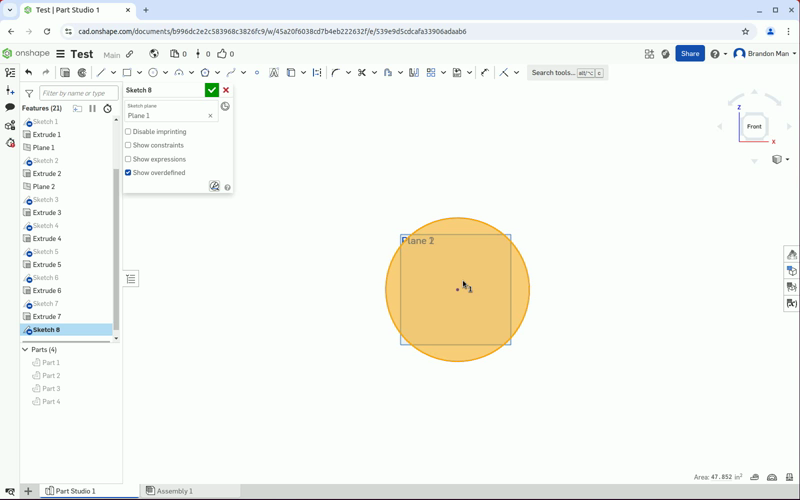
scroll(-6)
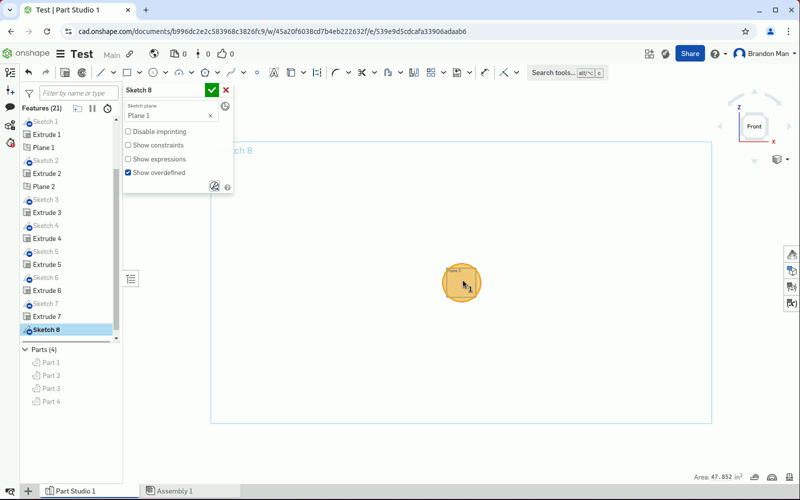
mouse_move(73, 352)
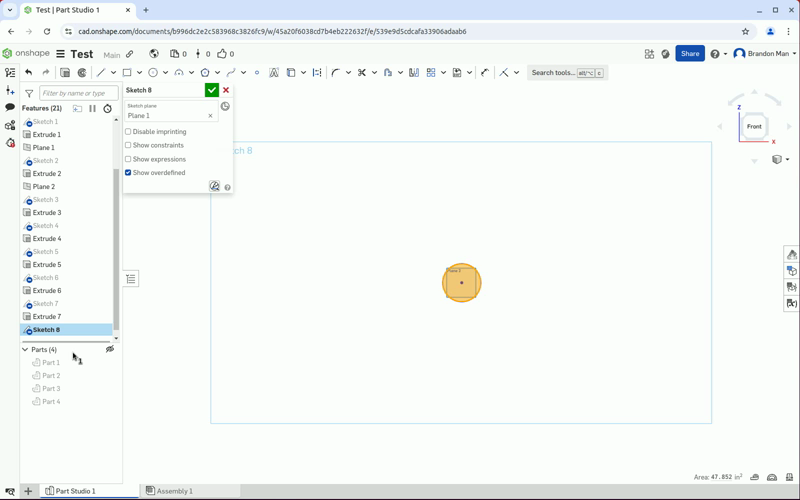
key(shift+y)
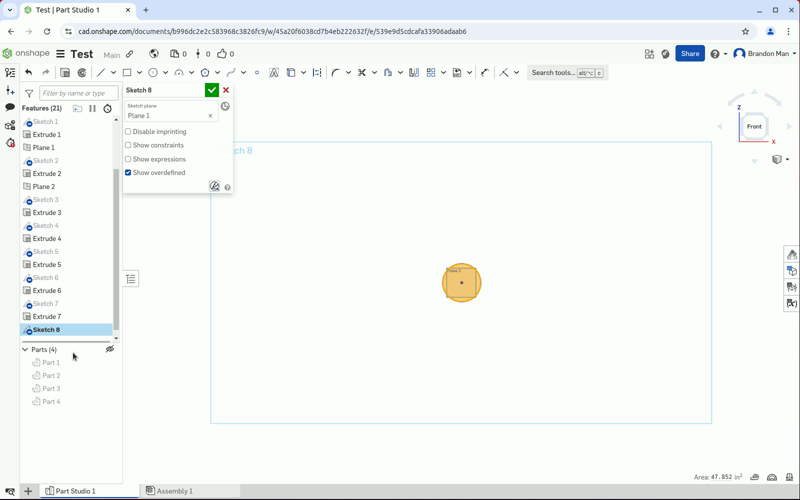
key(shift+e)
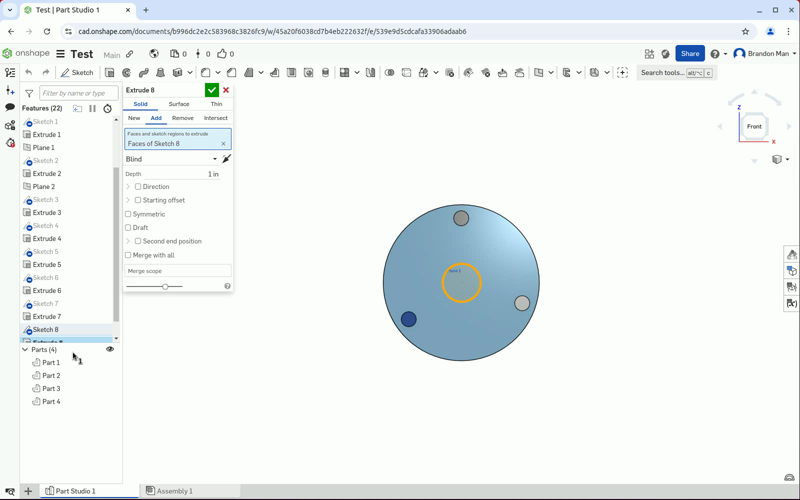
mouse_move(143, 106)
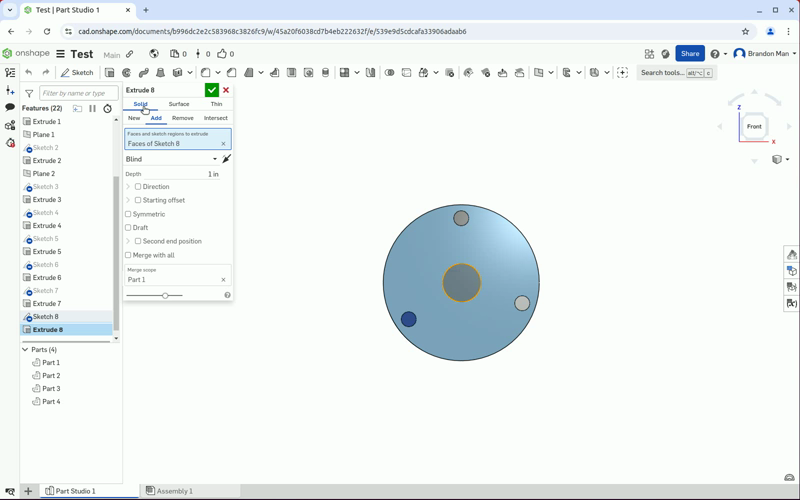
click(143, 106)
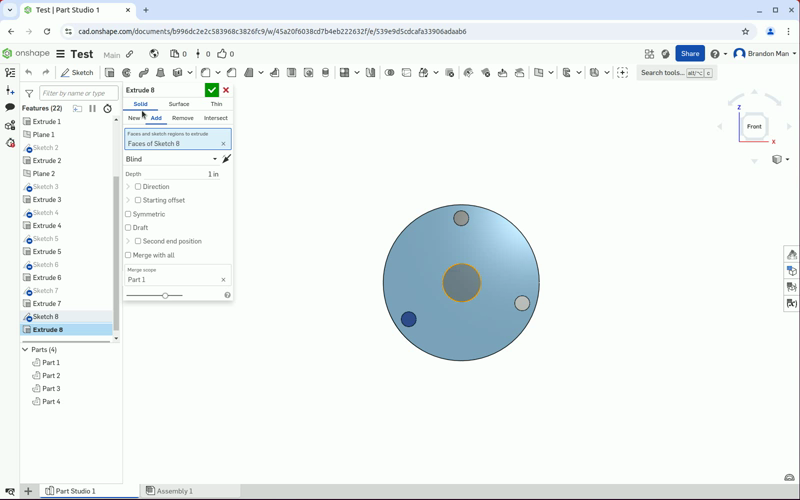
mouse_move(137, 120)
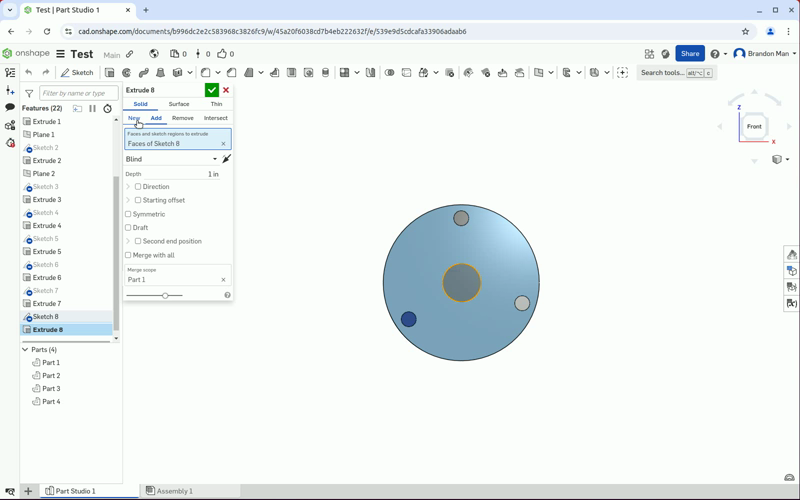
click(137, 120)
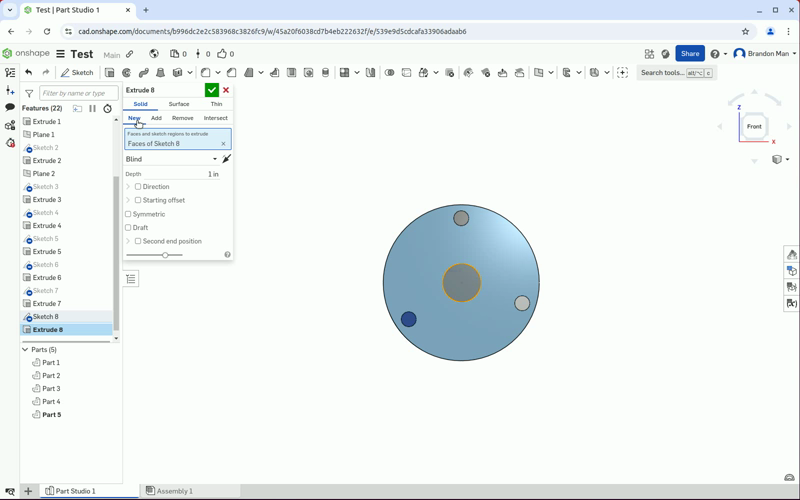
key(tab, 4)
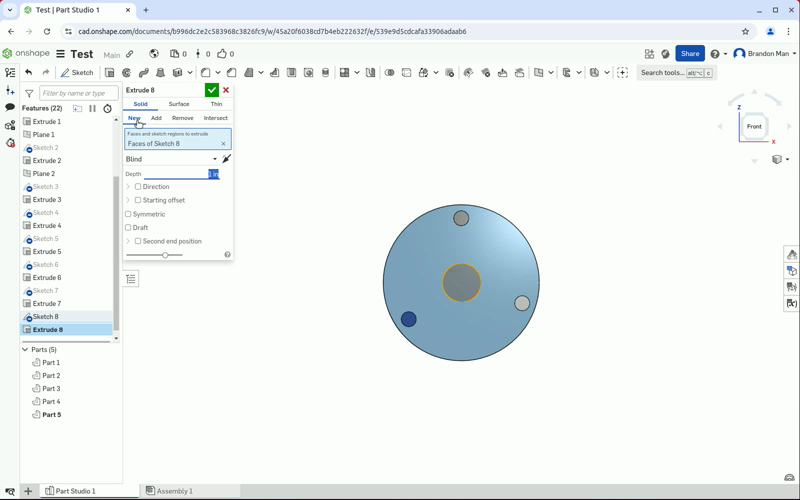
text(15.646)
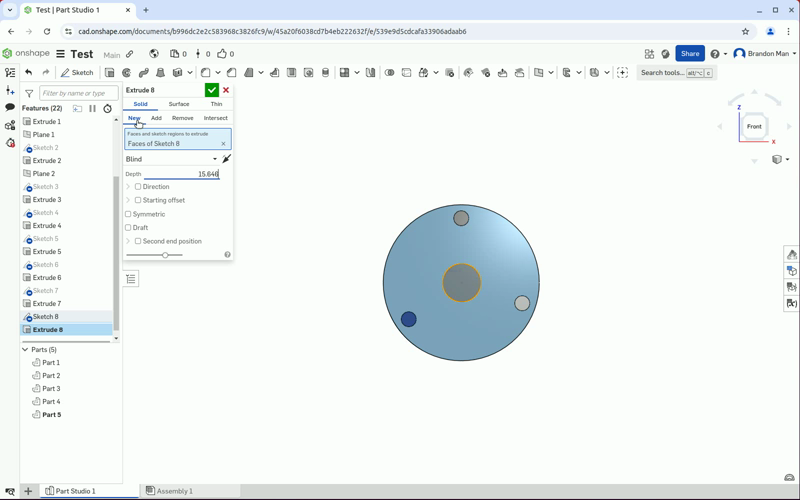
key(enter)
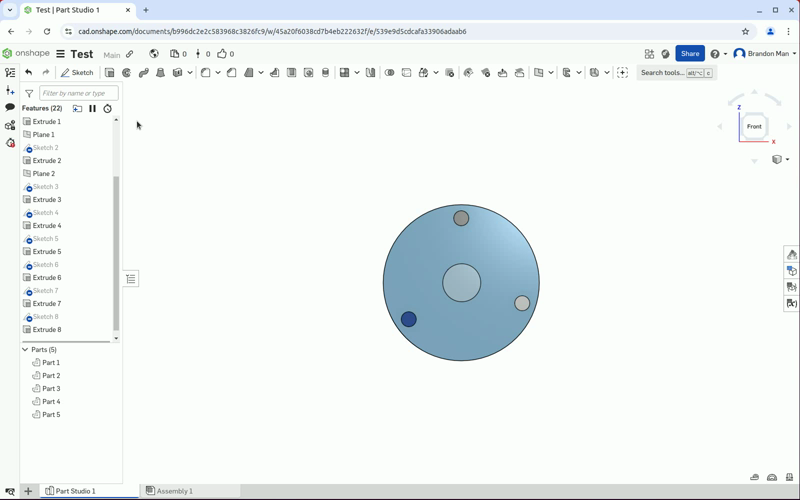
key(shift+h)
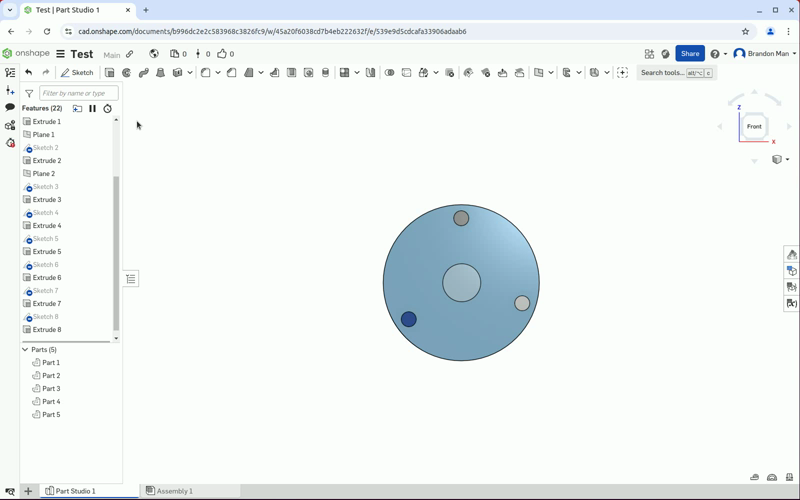
key(shift+h)
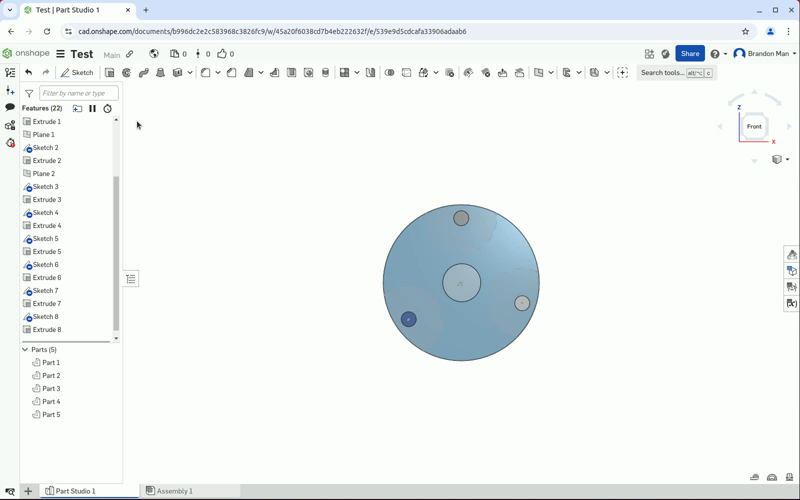
key(shift+7)
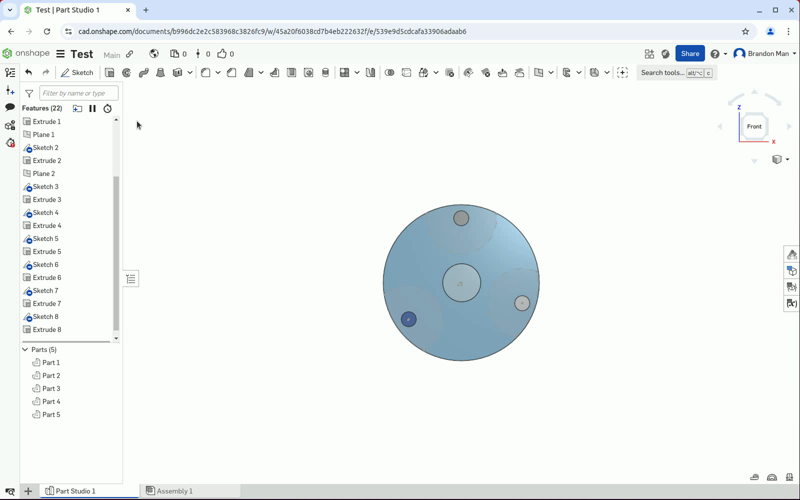
key(left, 2)
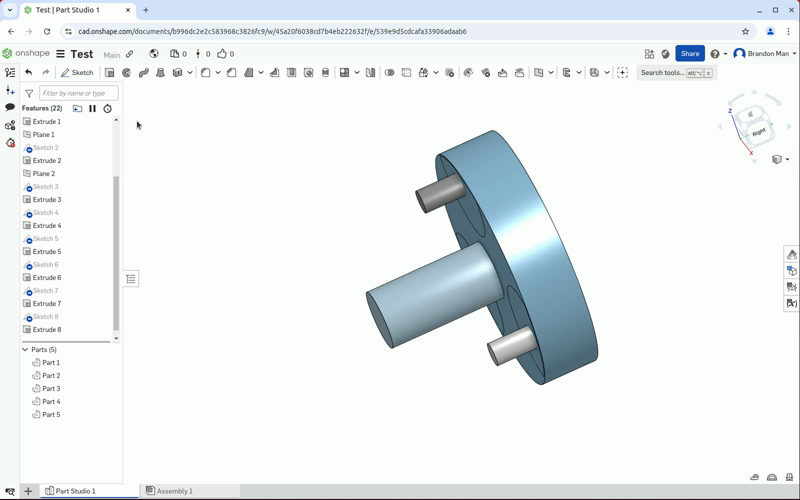
key(down, 2)
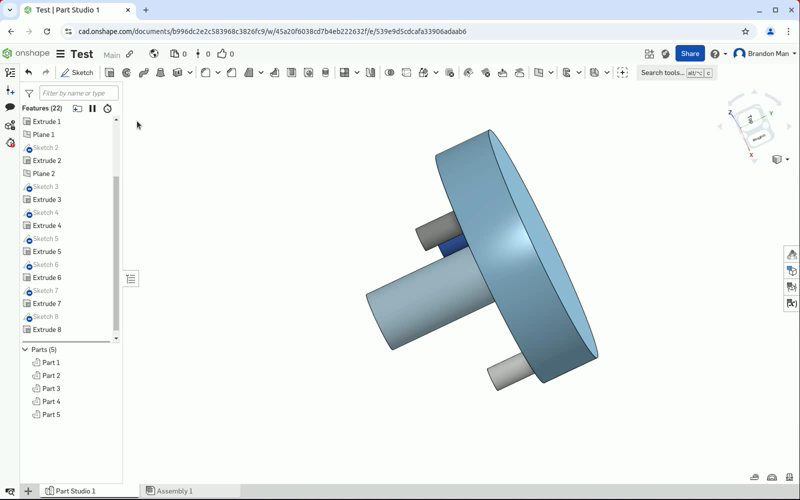
key(up, 2)
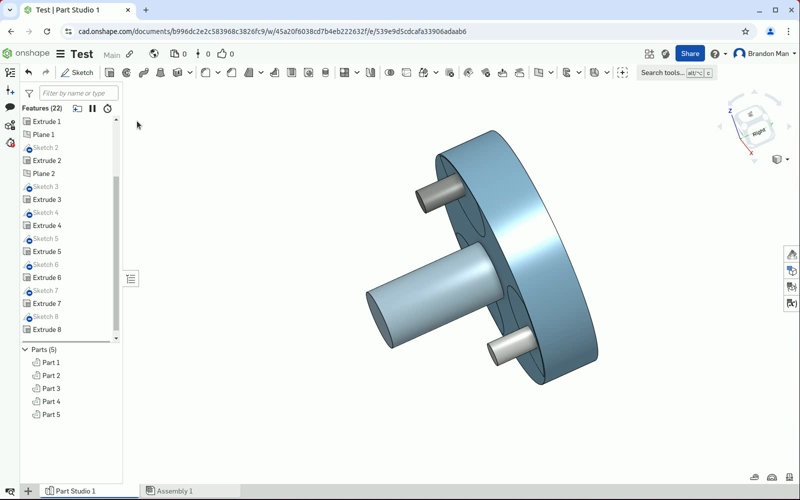
key(right, 2)
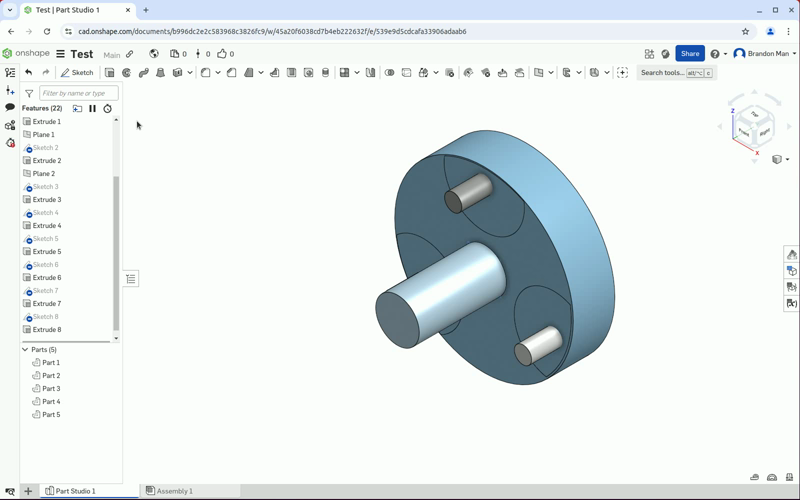
mouse_move(69, 111)
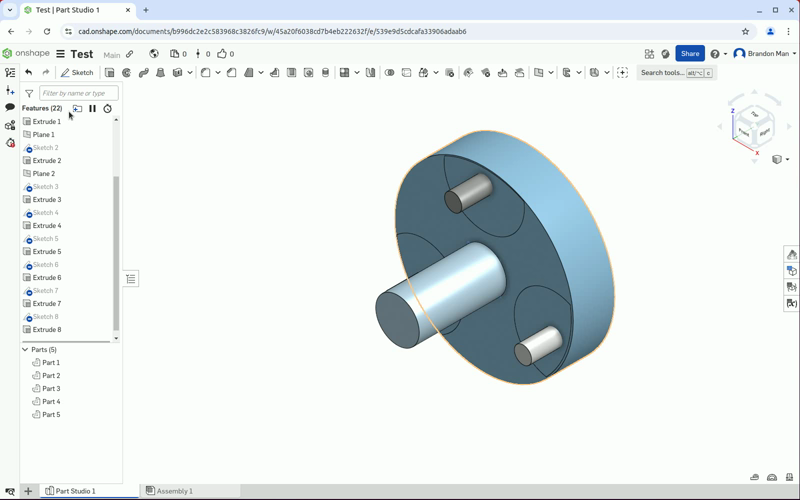
click(69, 111)